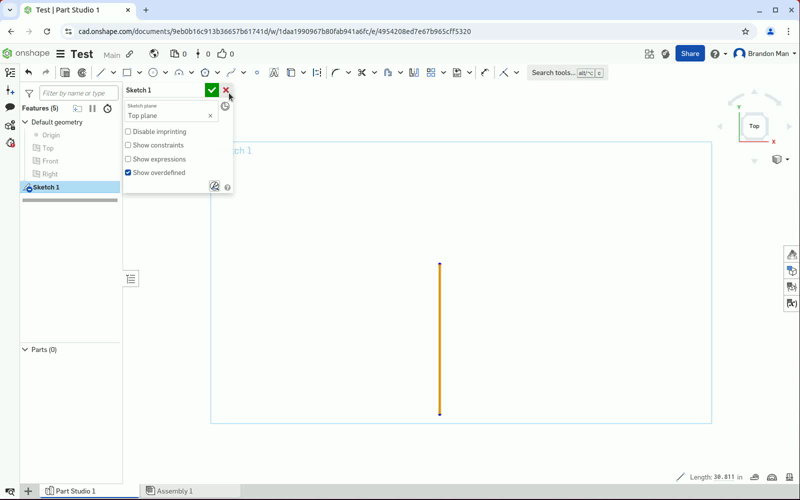
key(shift+h)
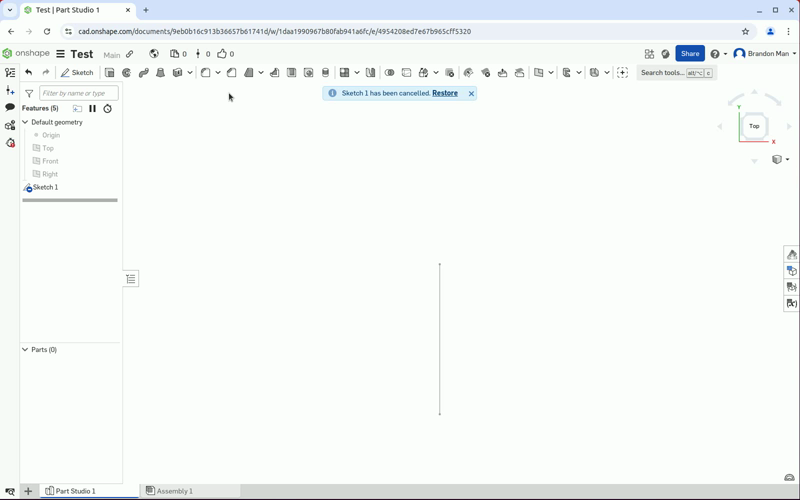
key(shift+s)
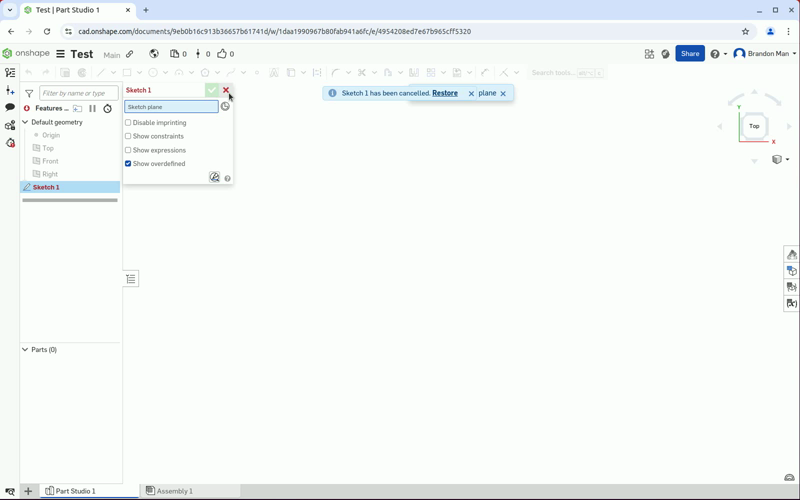
mouse_move(73, 150)
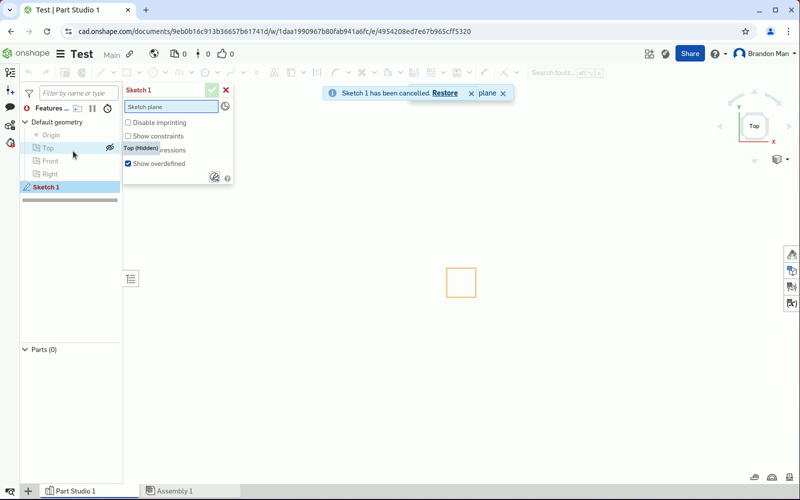
click(73, 150)
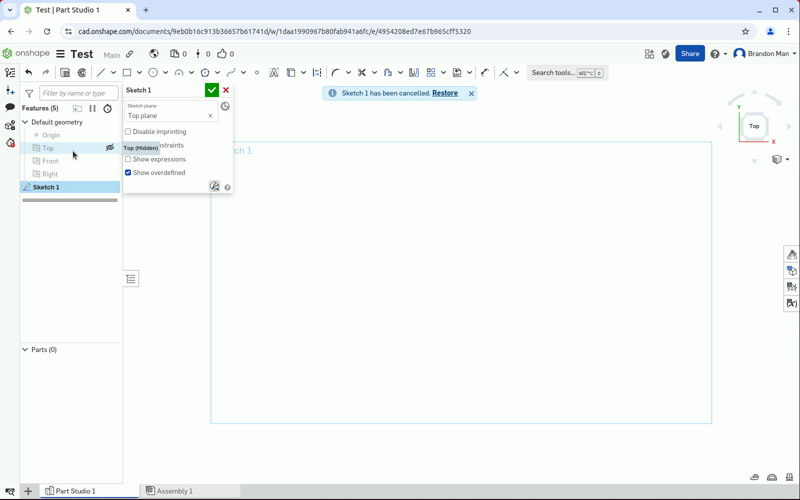
mouse_move(73, 352)
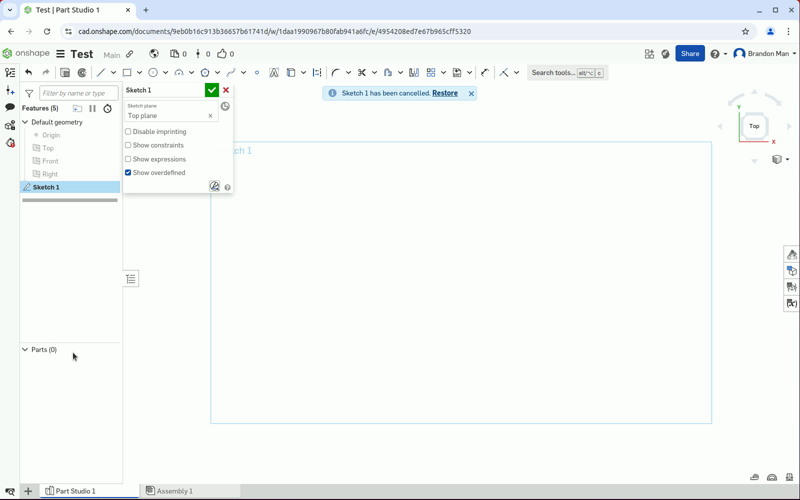
key(y)
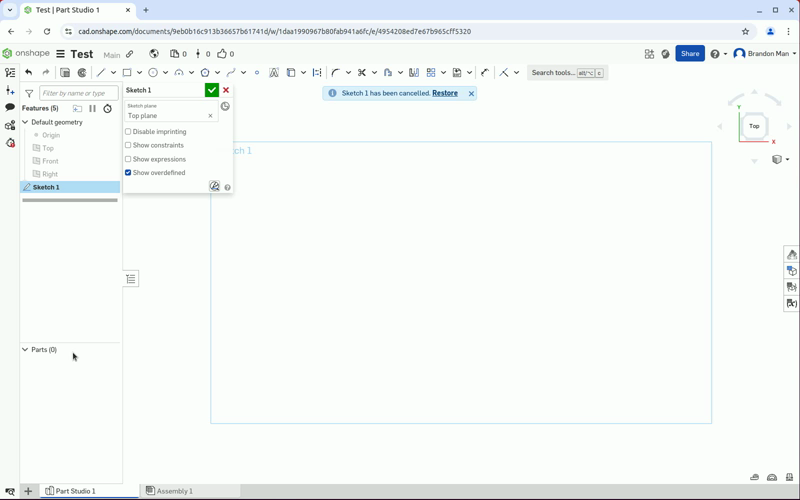
key(l)
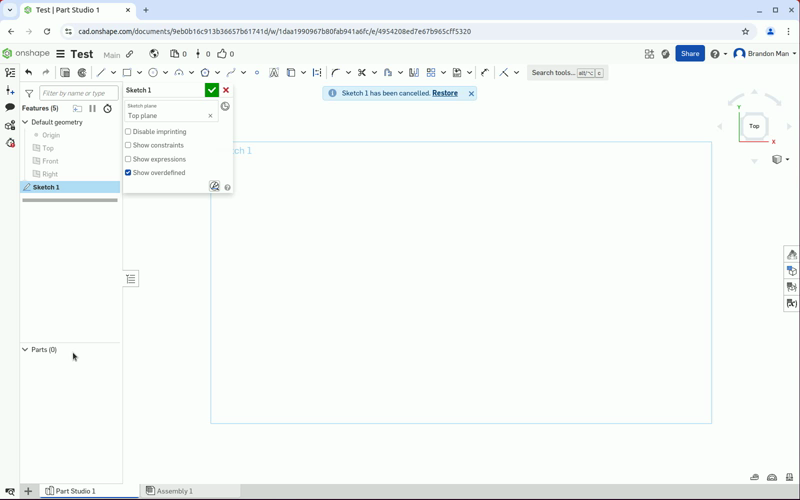
key_down(shift)
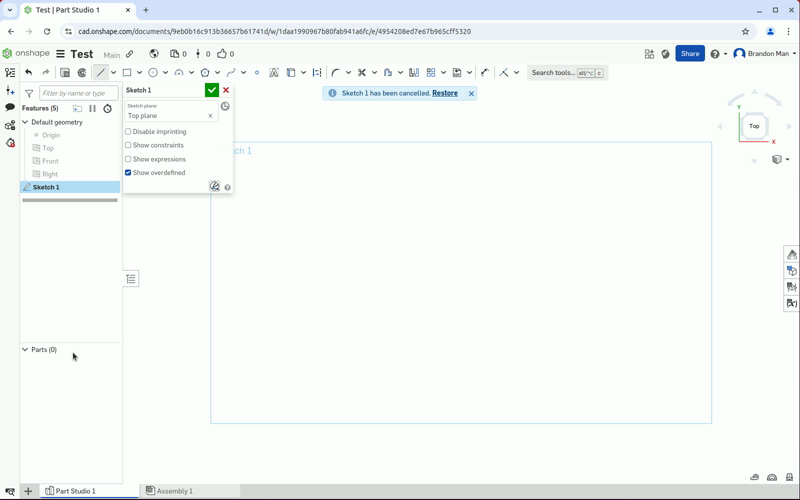
mouse_move(397, 343)
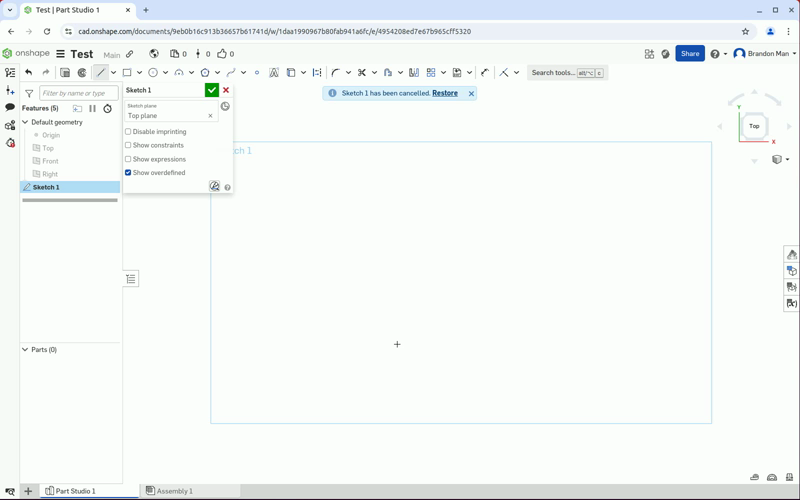
click(397, 343)
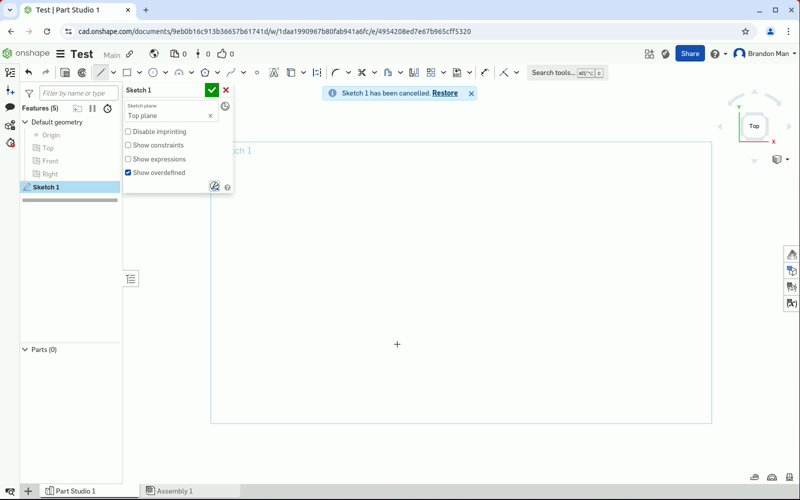
key_up(shift)
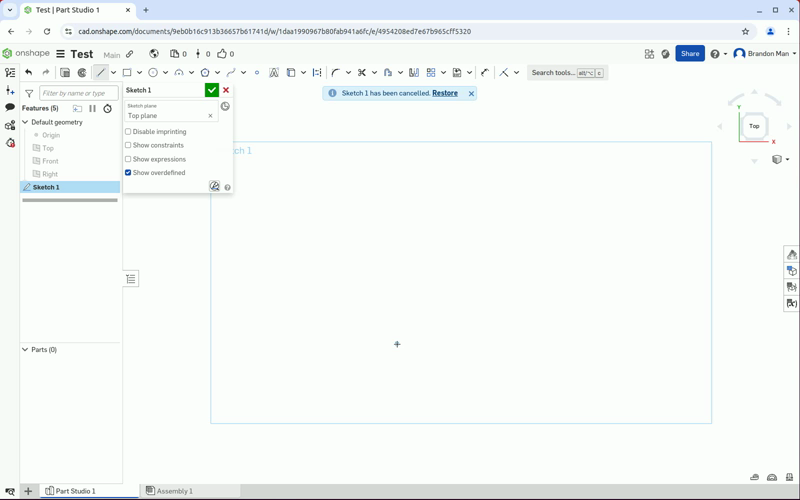
key_down(shift)
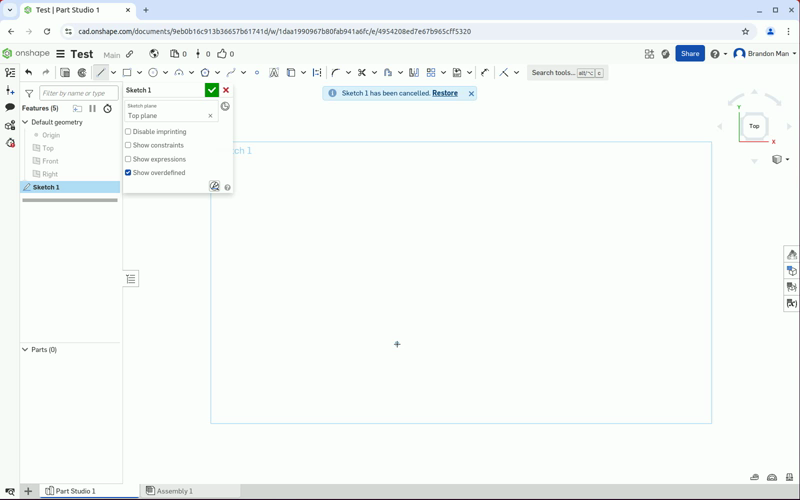
mouse_move(572, 343)
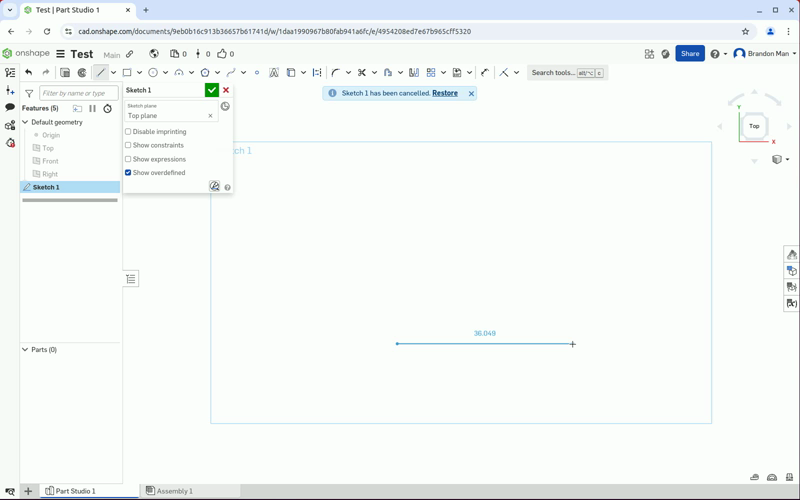
click(572, 343)
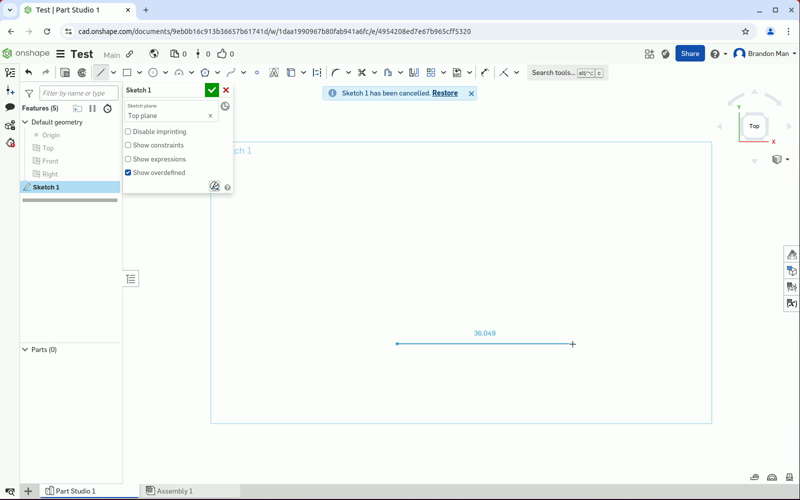
key_up(shift)
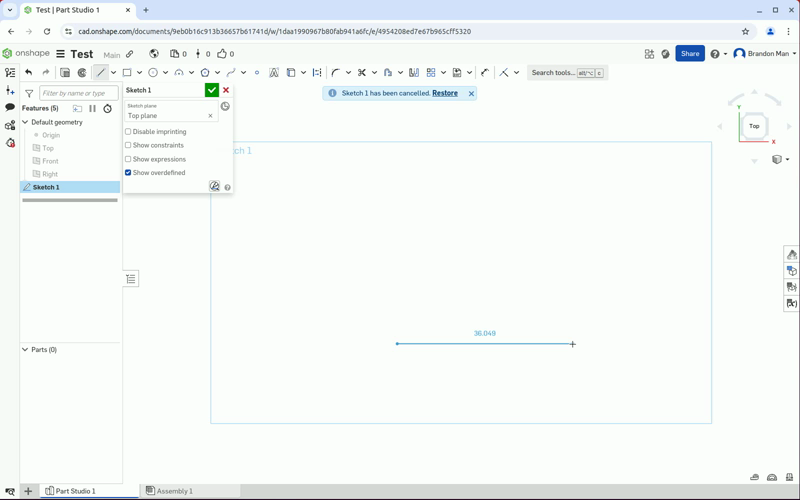
key_down(shift)
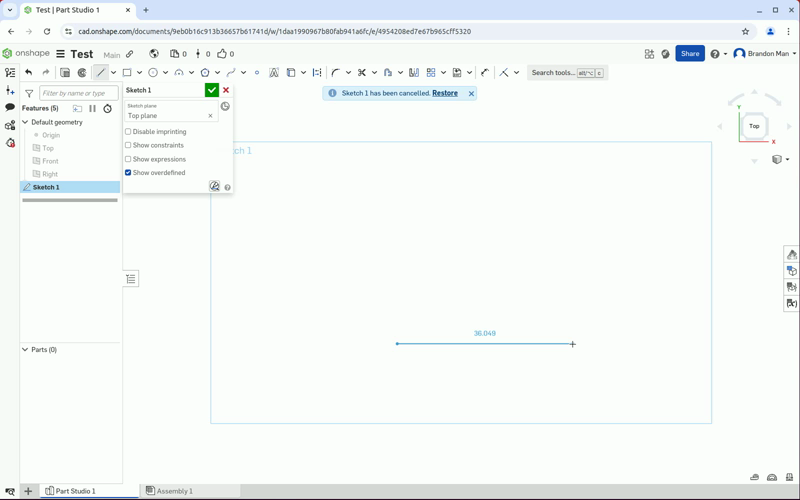
mouse_move(572, 242)
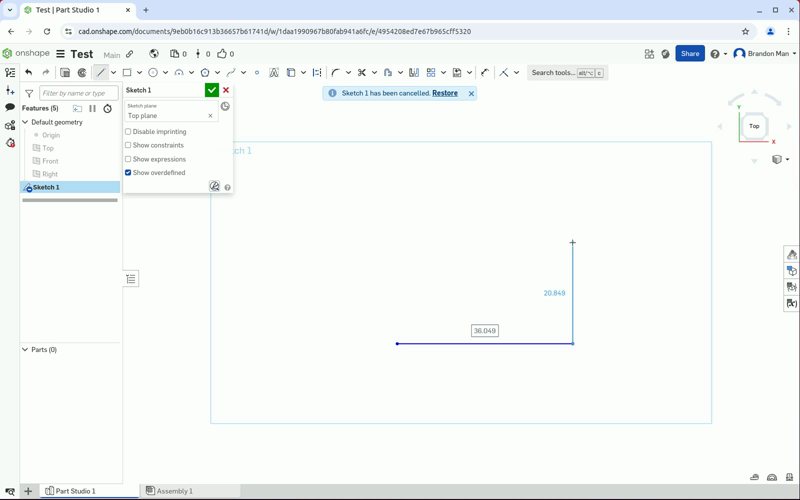
click(572, 242)
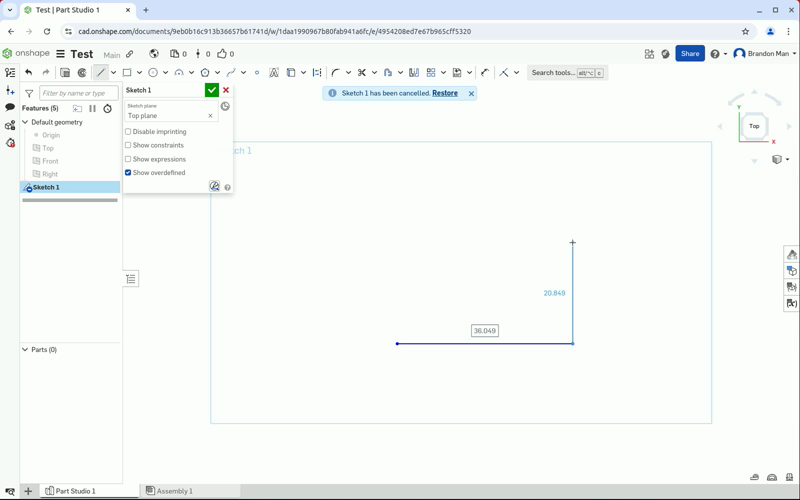
key_up(shift)
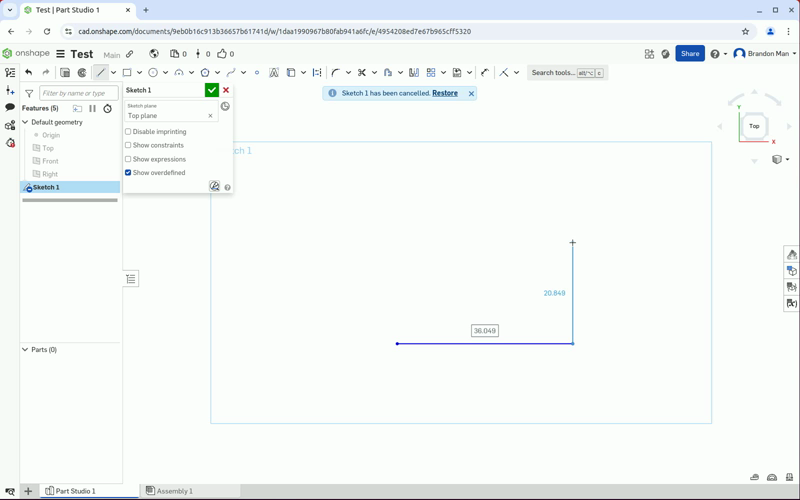
key_down(shift)
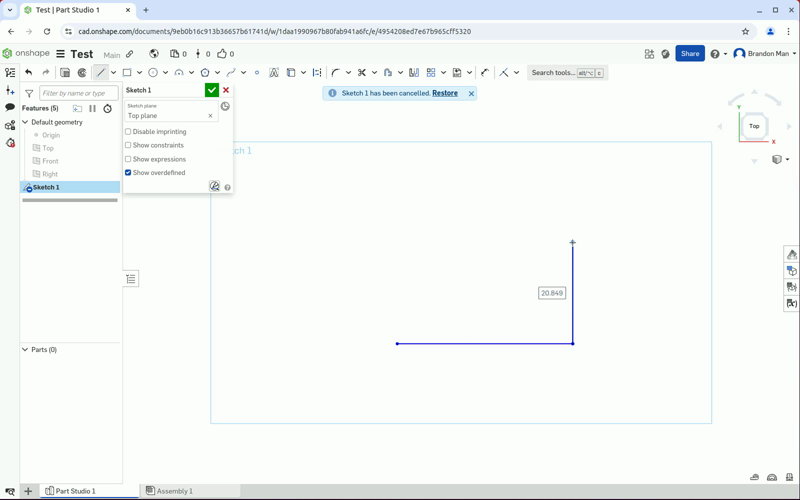
mouse_move(397, 242)
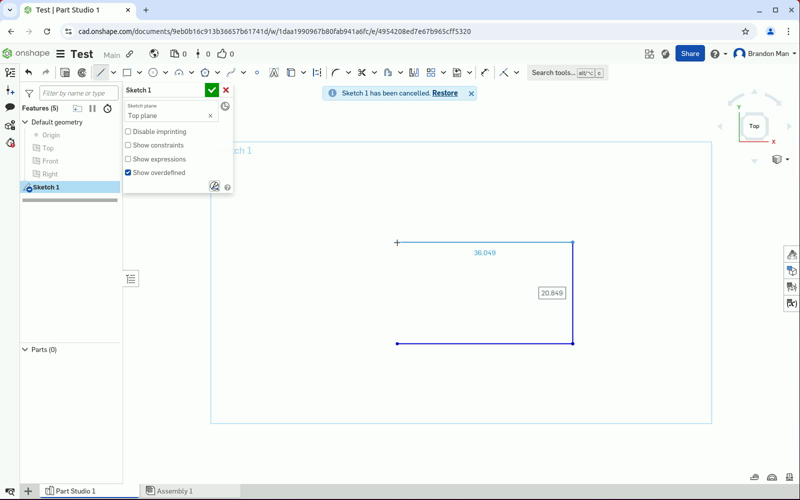
click(397, 242)
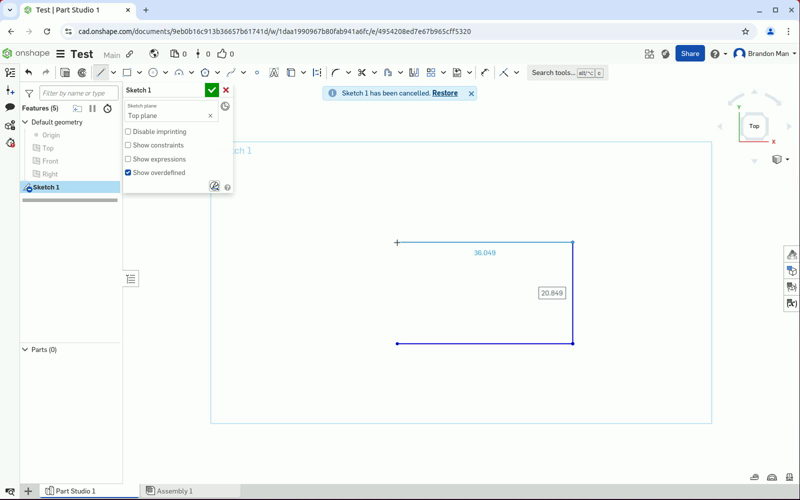
key_up(shift)
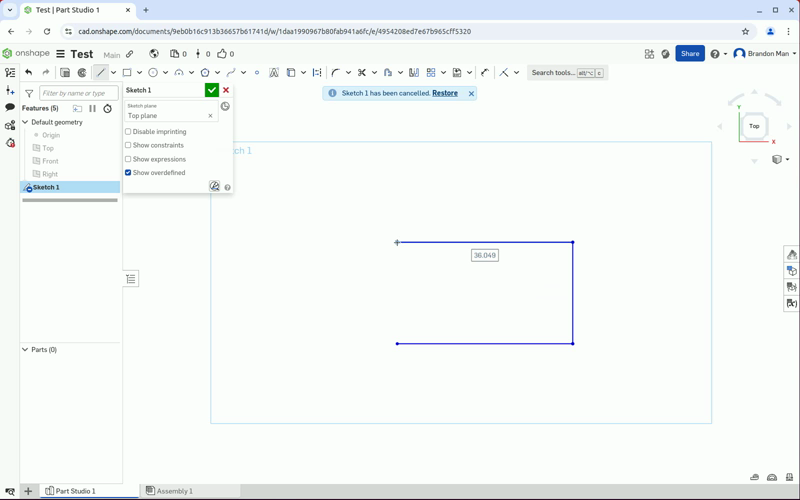
key_down(shift)
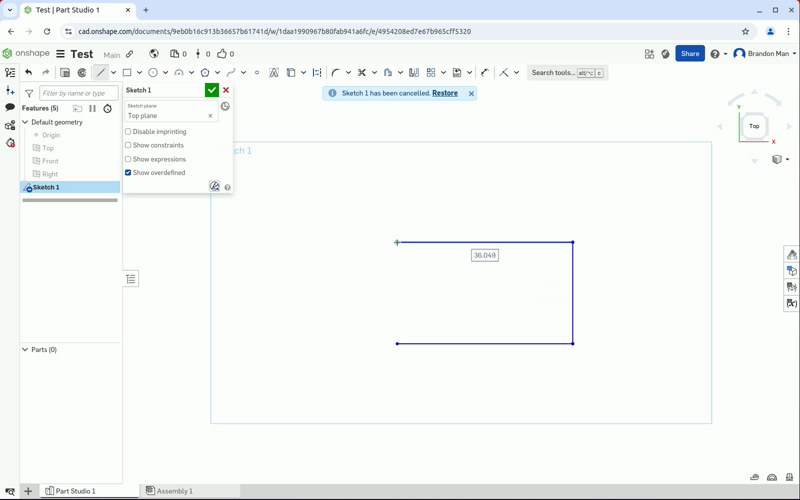
mouse_move(397, 343)
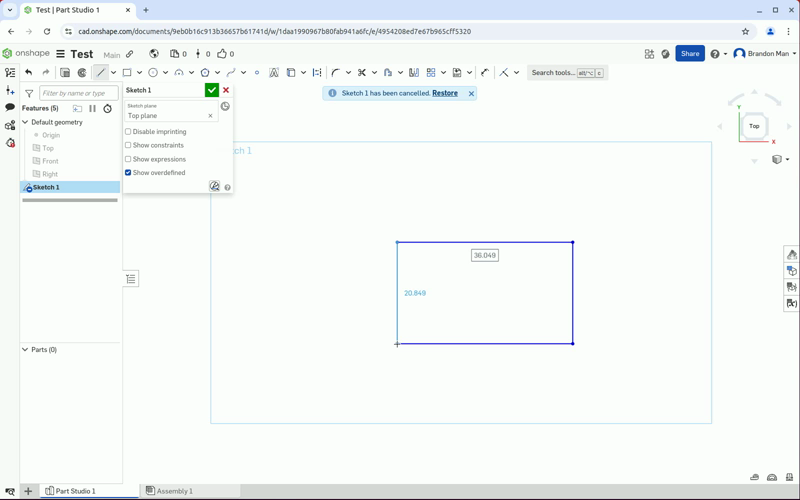
key_up(shift)
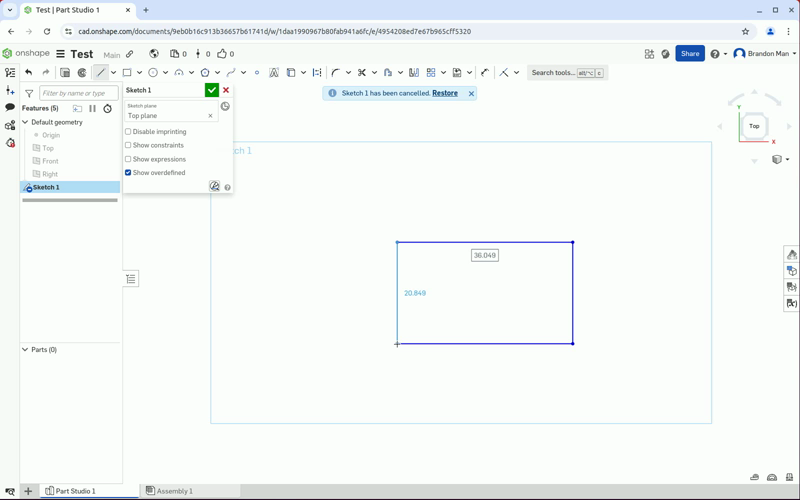
click(397, 343)
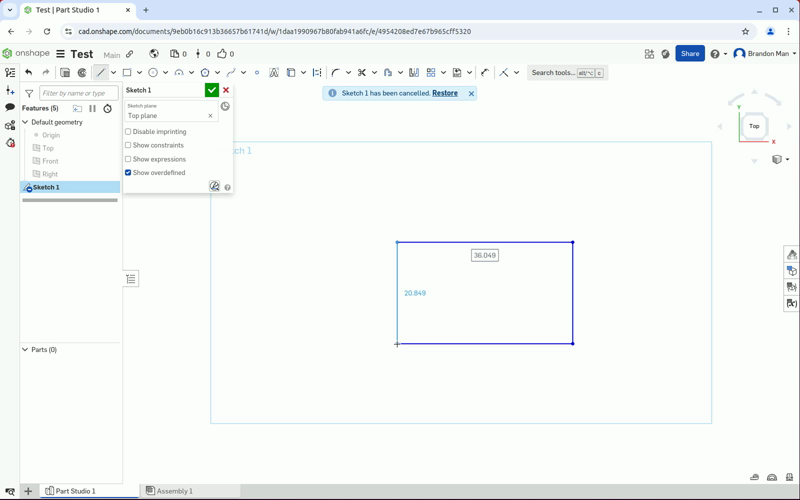
key(esc)
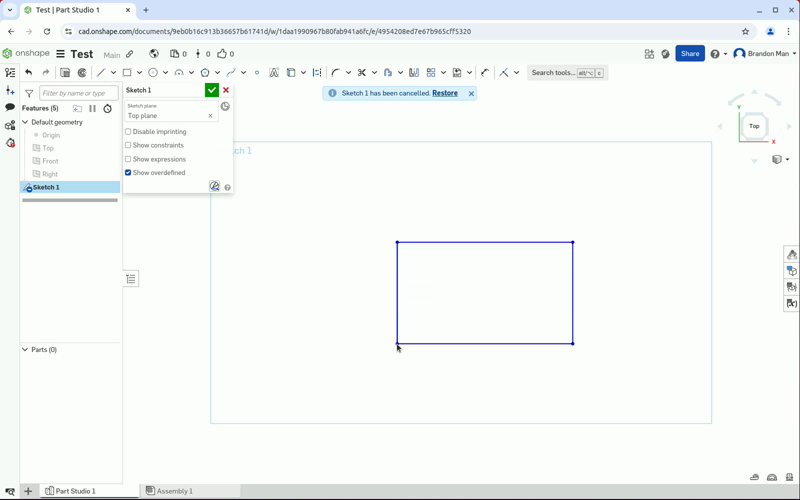
key(l)
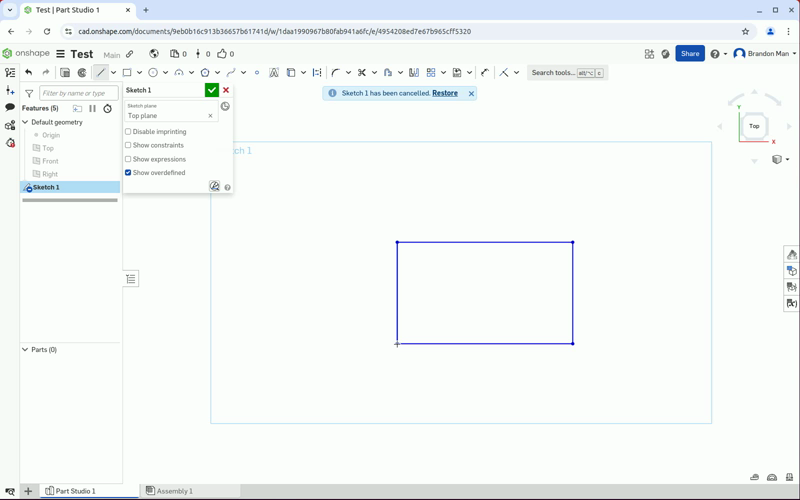
key_down(shift)
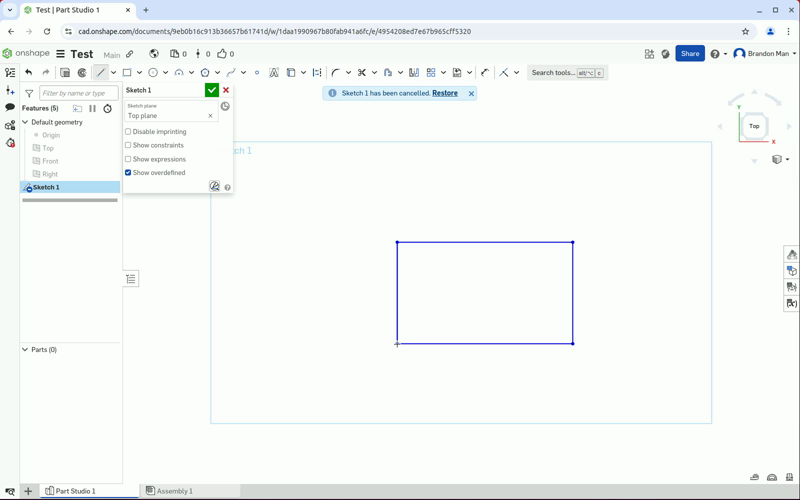
mouse_move(401, 340)
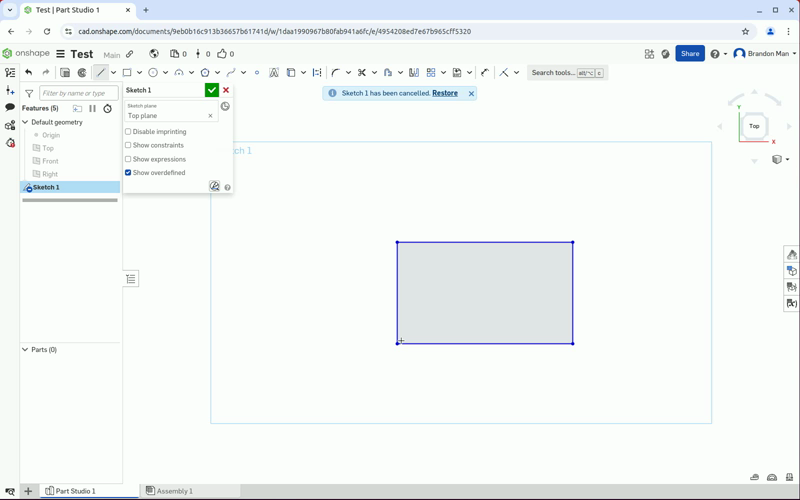
click(401, 340)
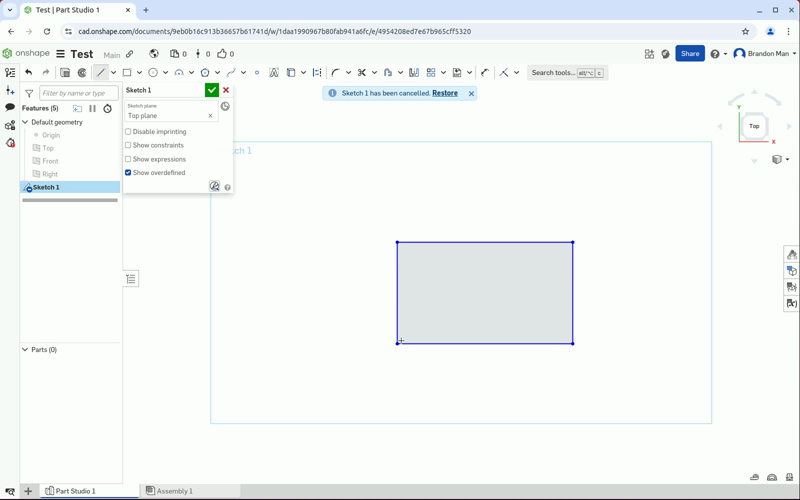
key_up(shift)
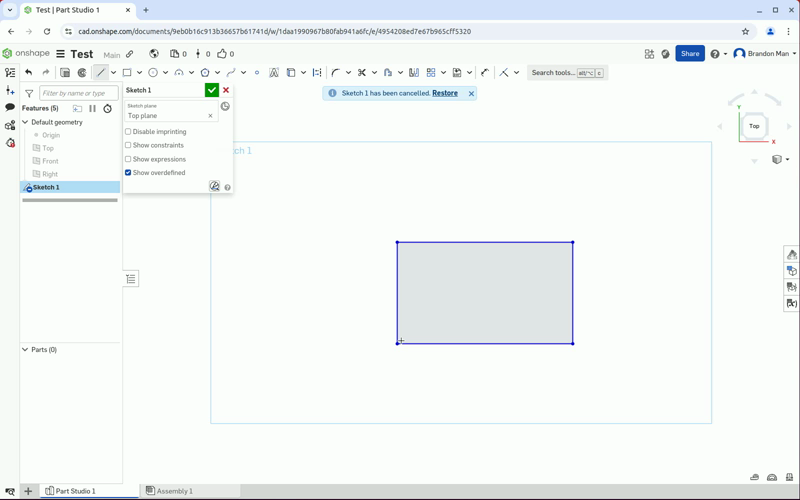
key_down(shift)
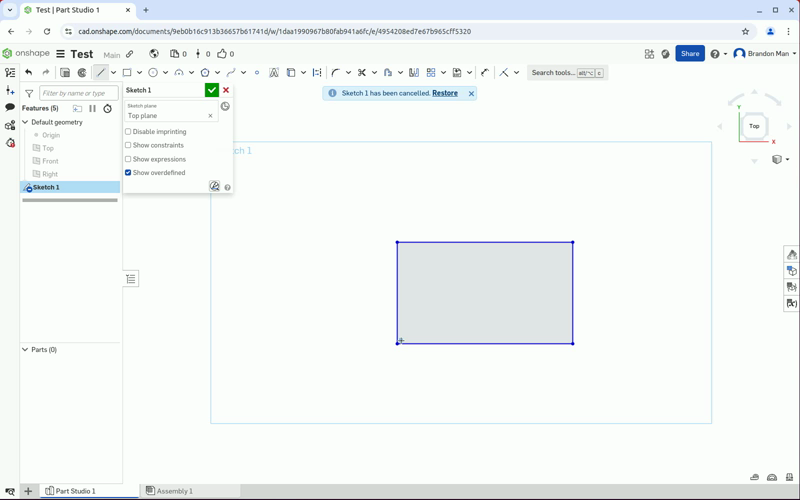
mouse_move(568, 340)
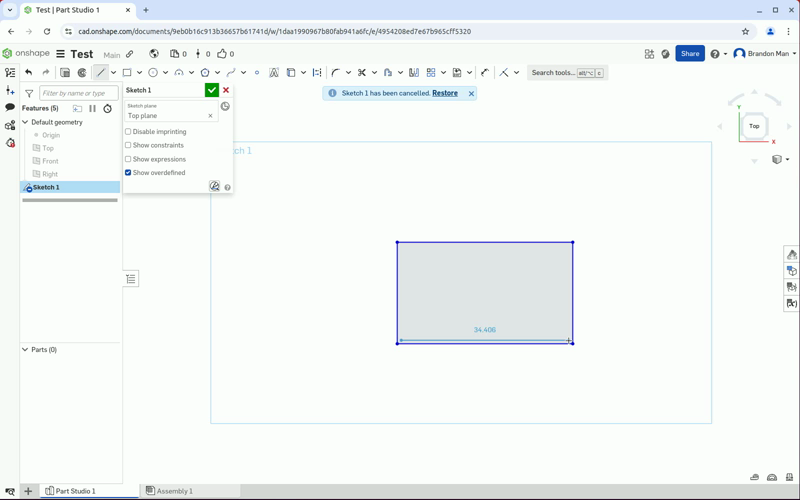
click(568, 340)
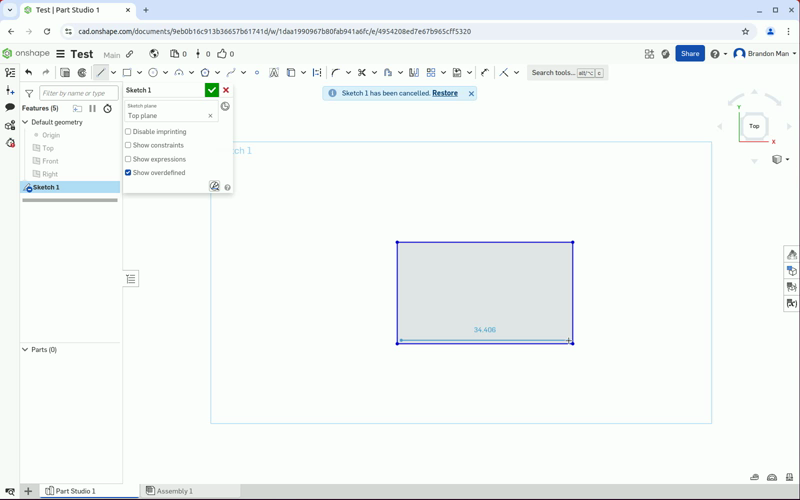
key_up(shift)
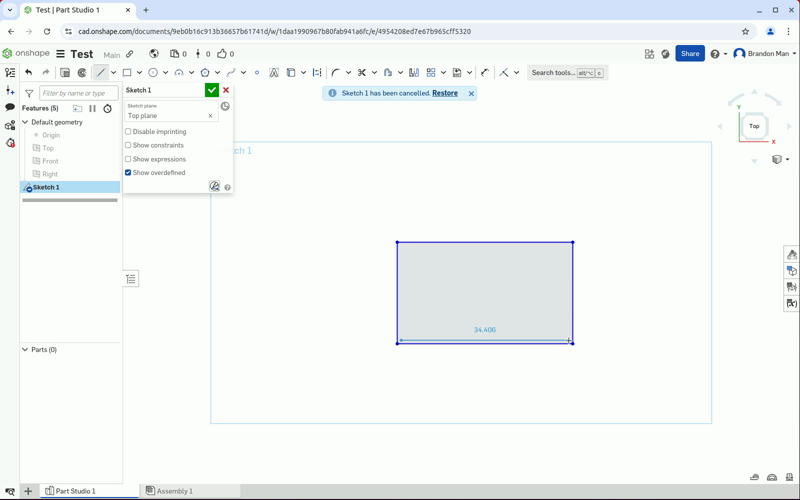
key_down(shift)
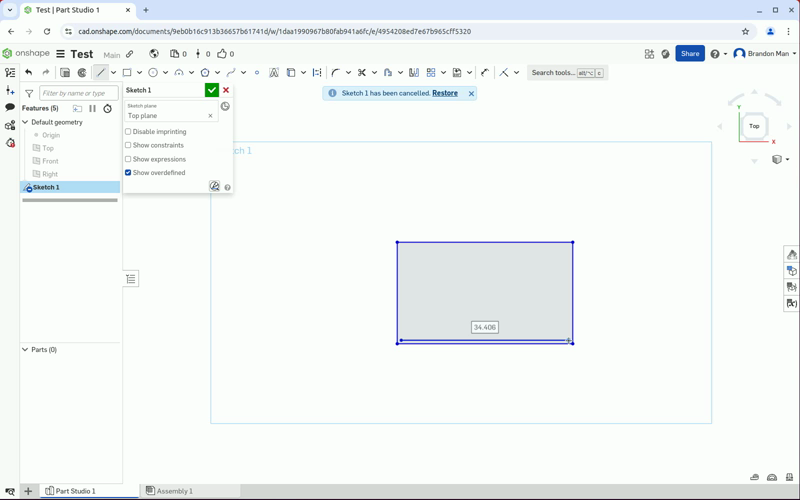
mouse_move(568, 244)
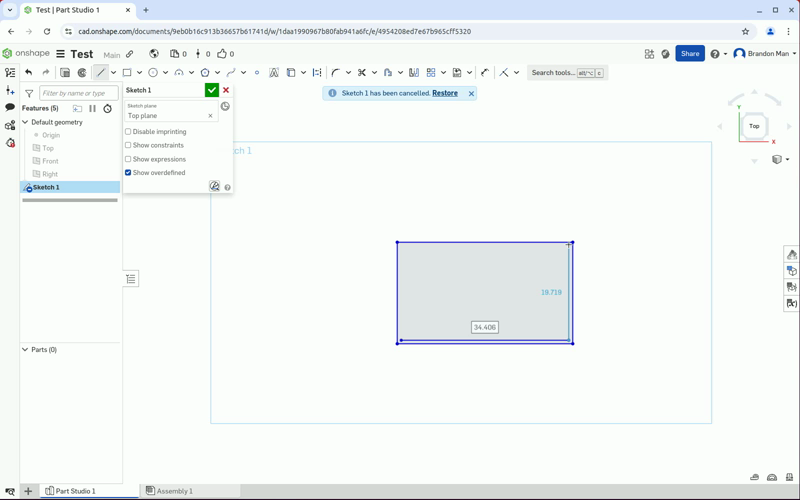
scroll(6)
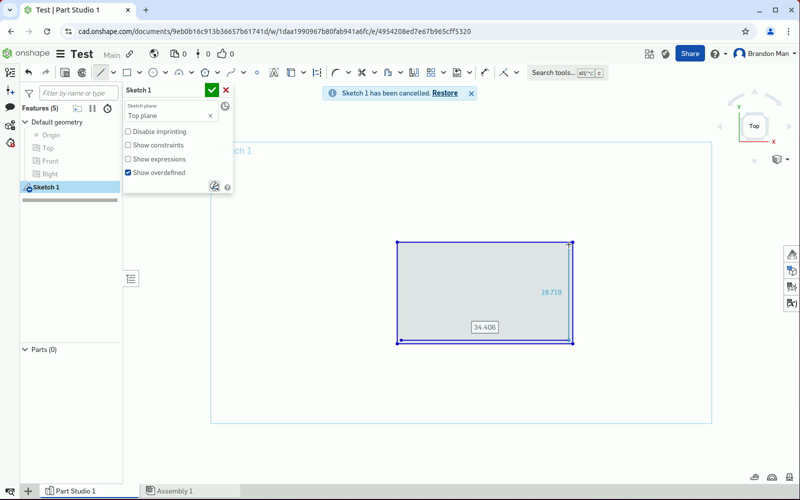
scroll(6)
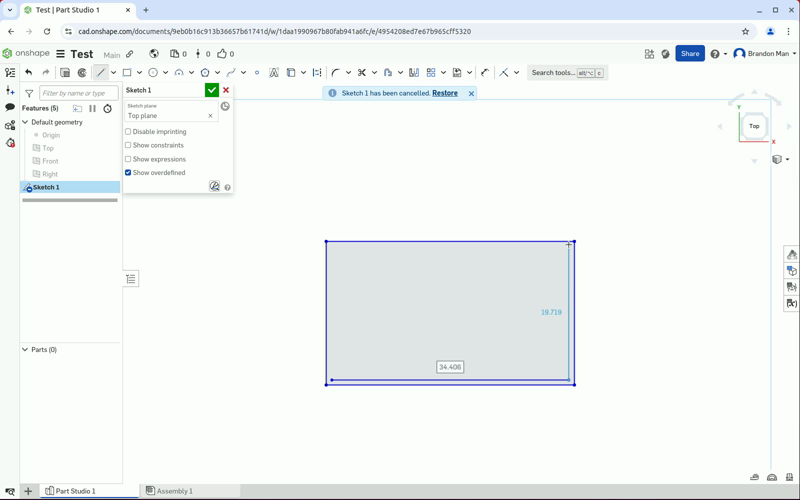
scroll(6)
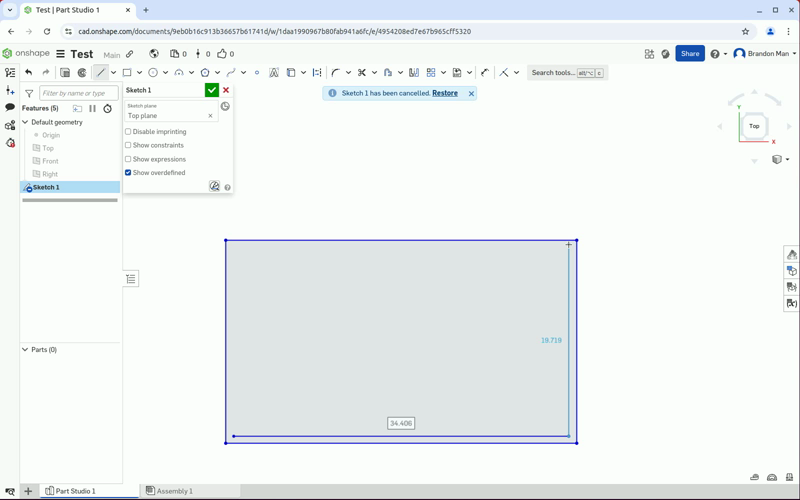
scroll(6)
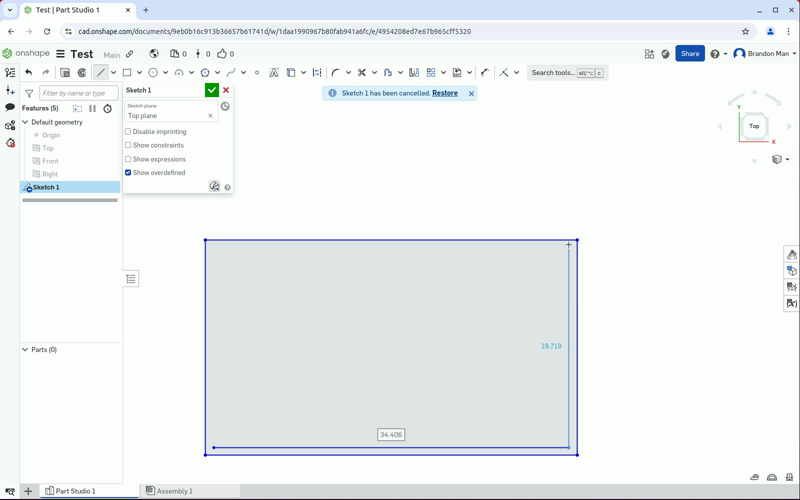
scroll(6)
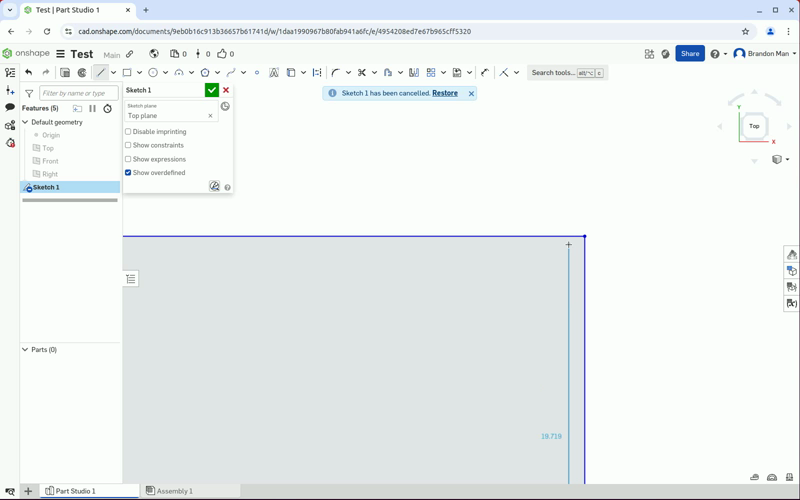
scroll(6)
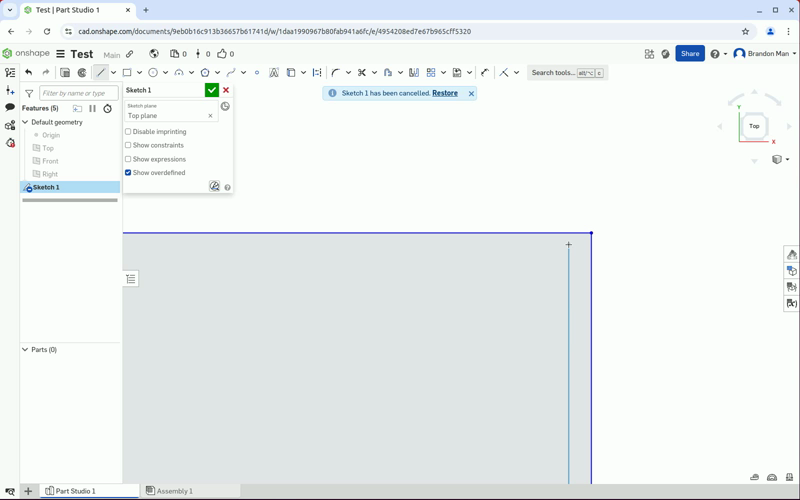
scroll(6)
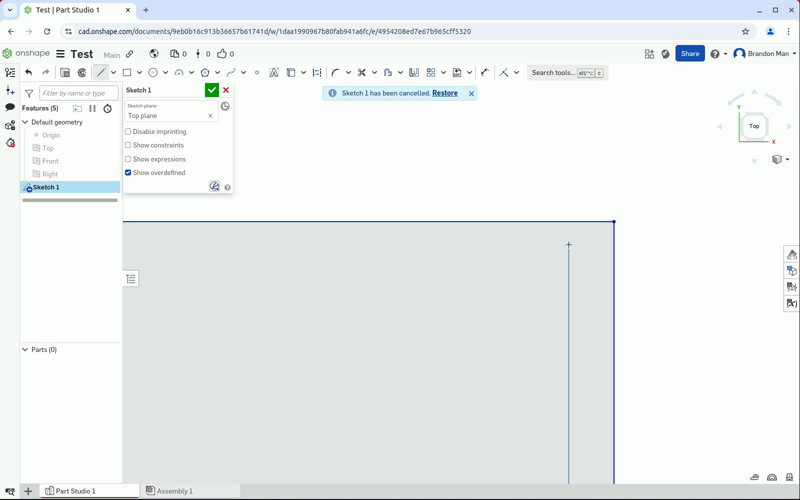
click(568, 244)
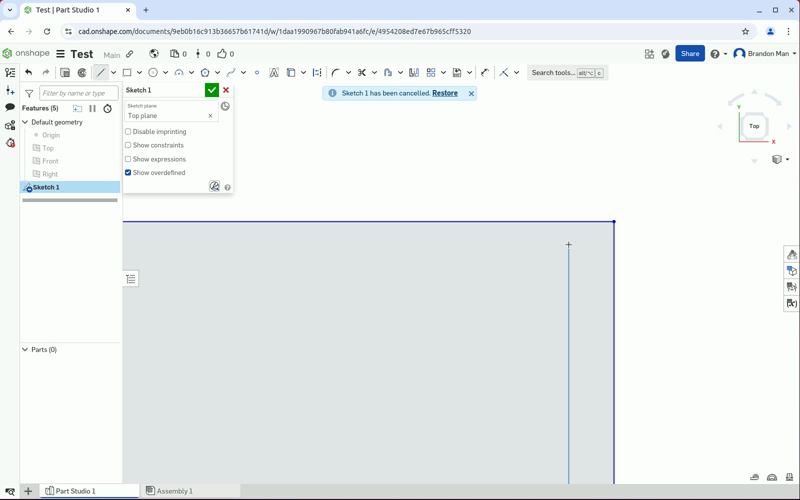
scroll(-6)
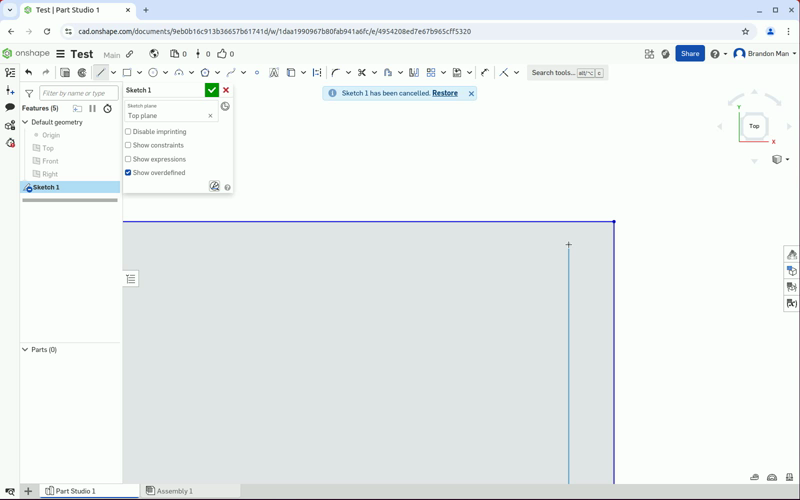
scroll(-6)
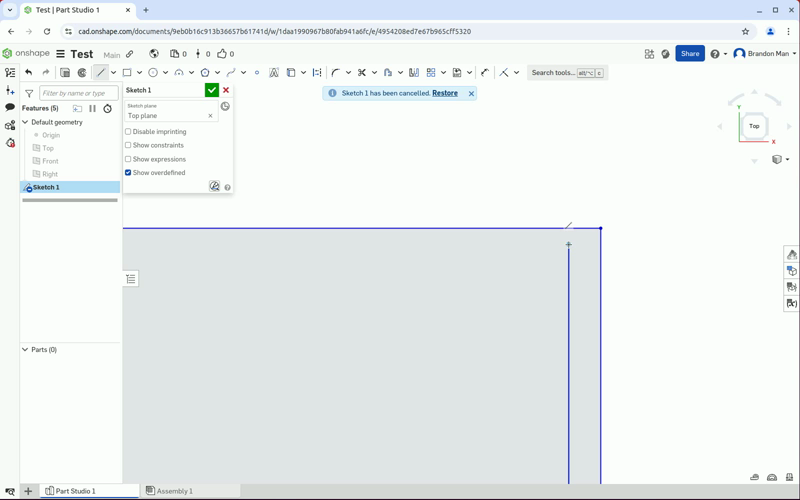
scroll(-6)
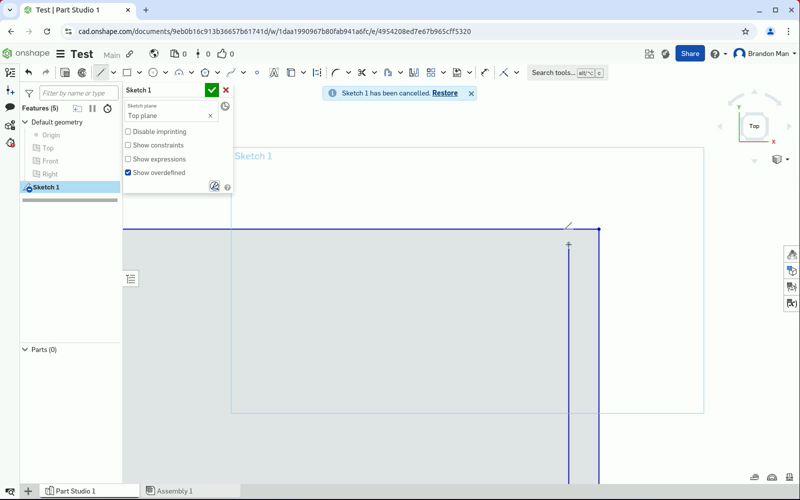
scroll(-6)
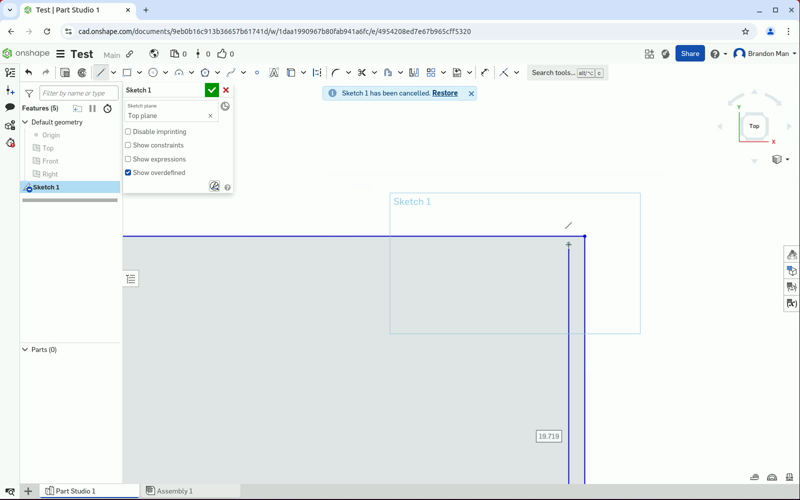
scroll(-6)
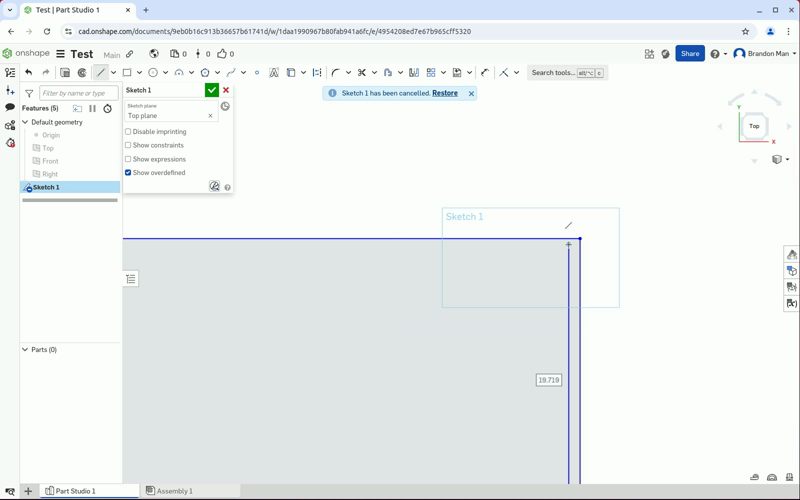
scroll(-6)
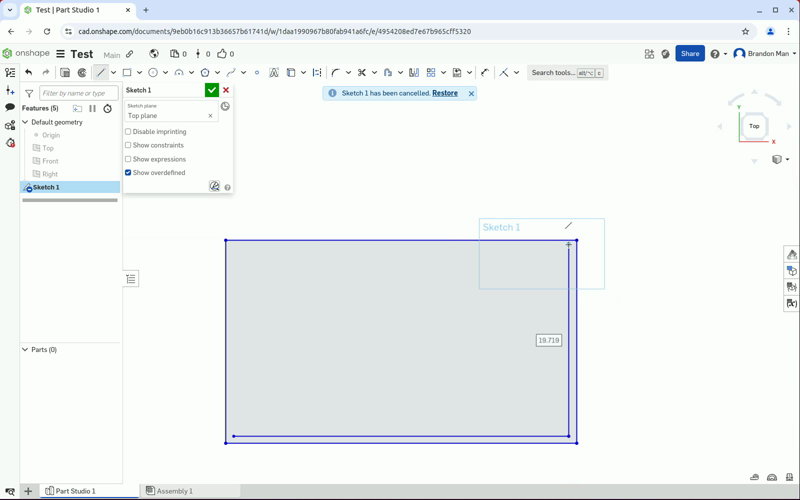
scroll(-6)
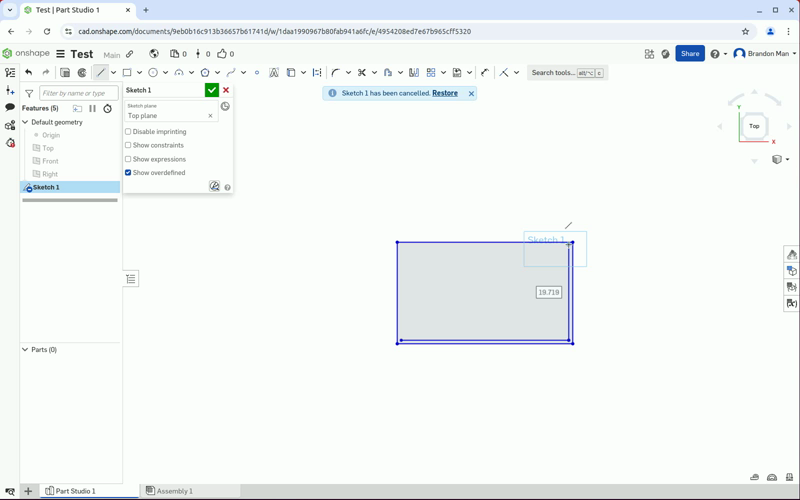
key_up(shift)
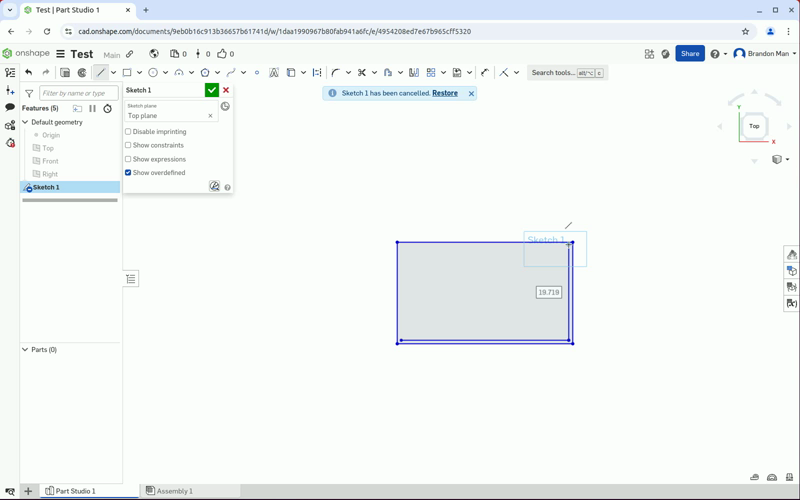
key_down(shift)
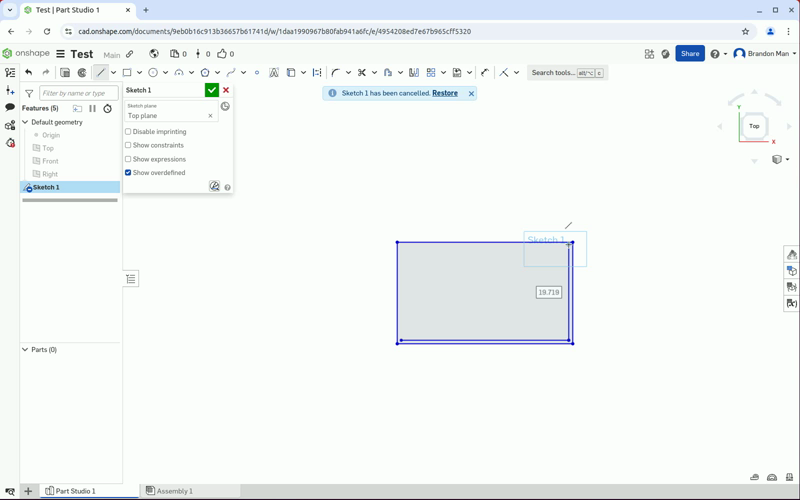
mouse_move(401, 244)
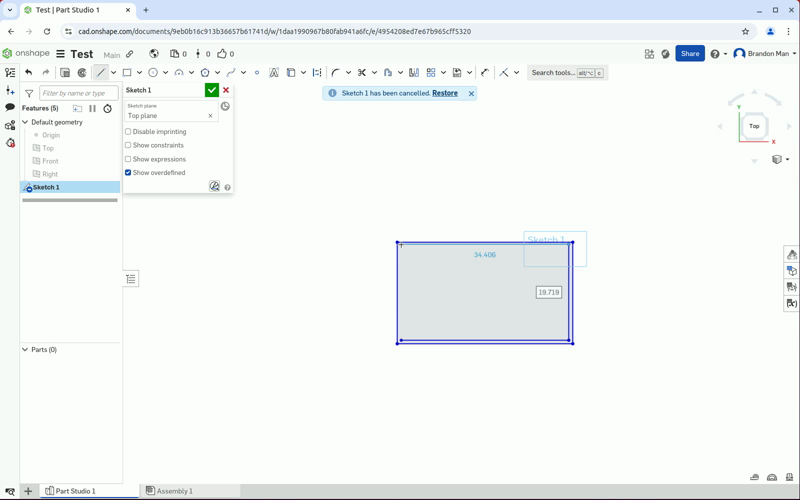
scroll(6)
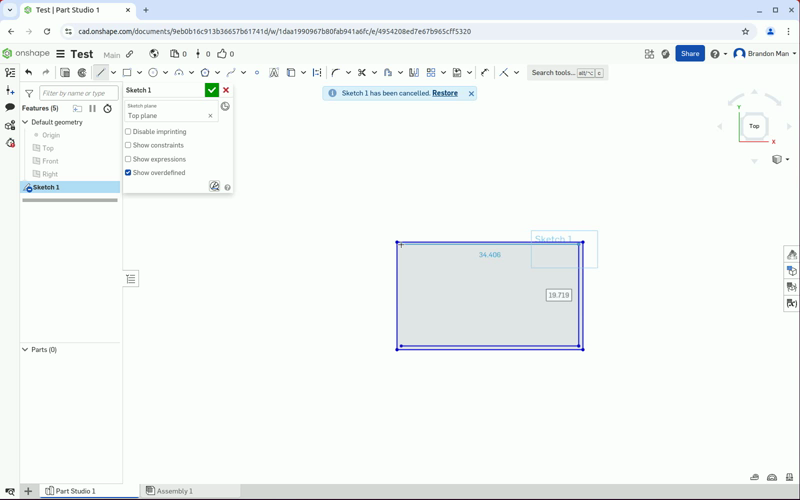
scroll(6)
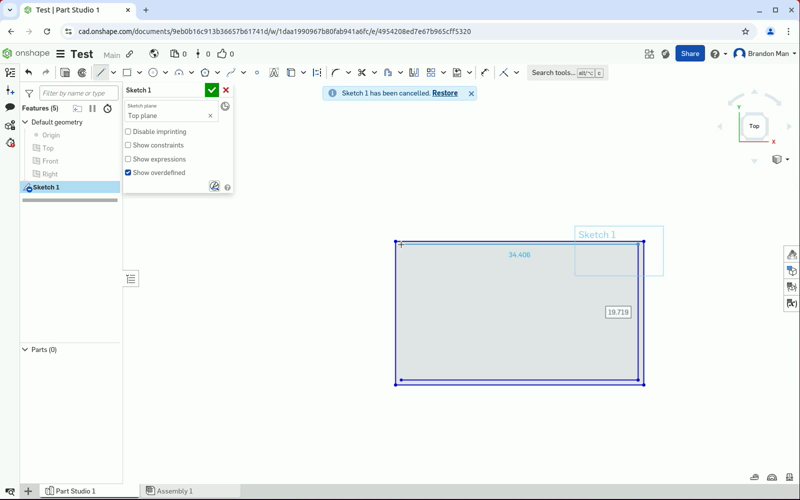
scroll(6)
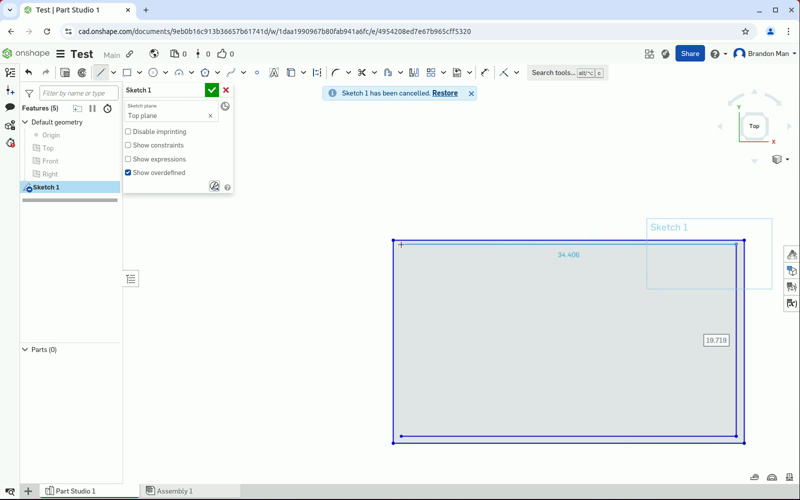
scroll(6)
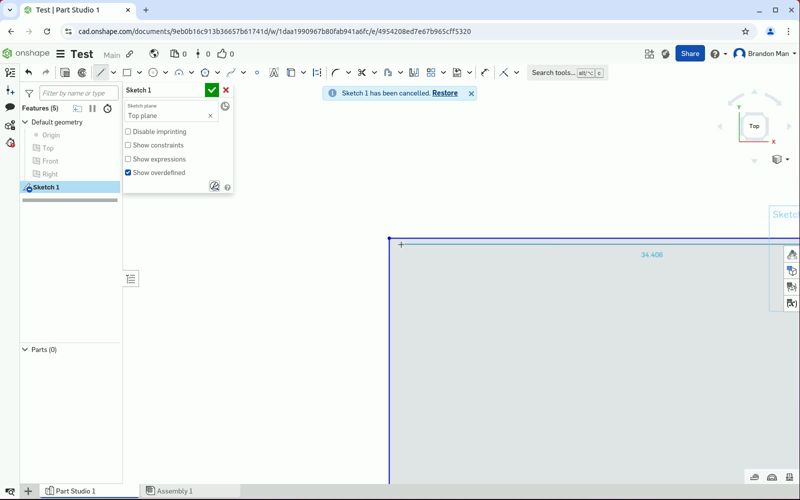
scroll(6)
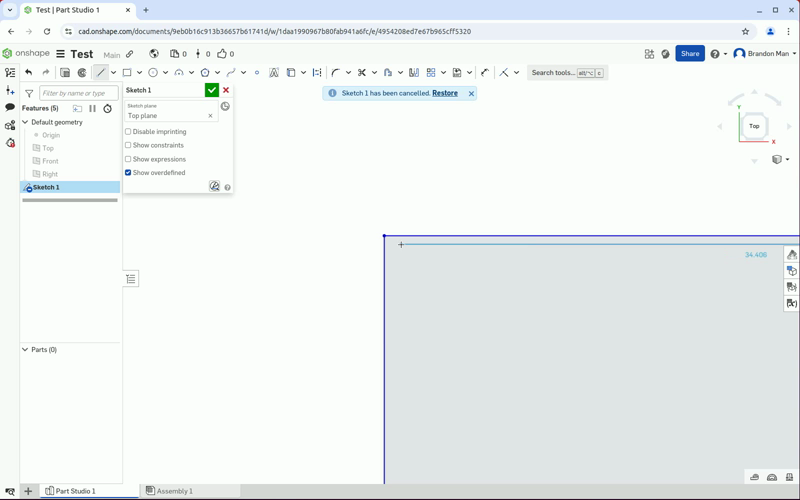
scroll(6)
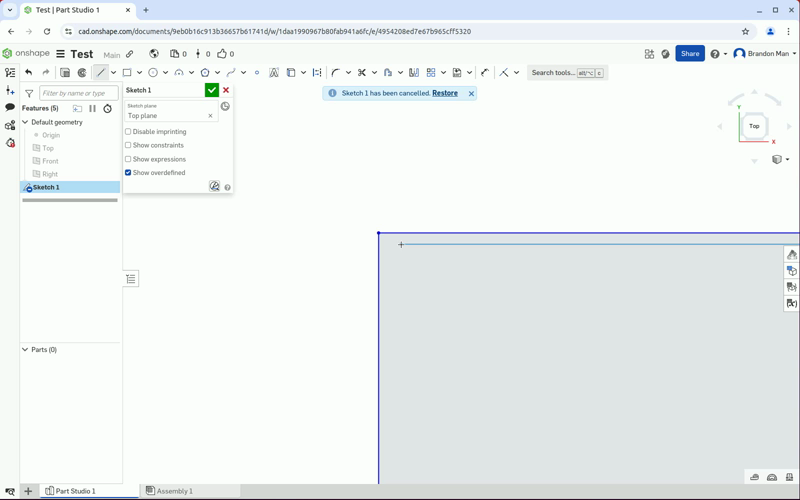
scroll(6)
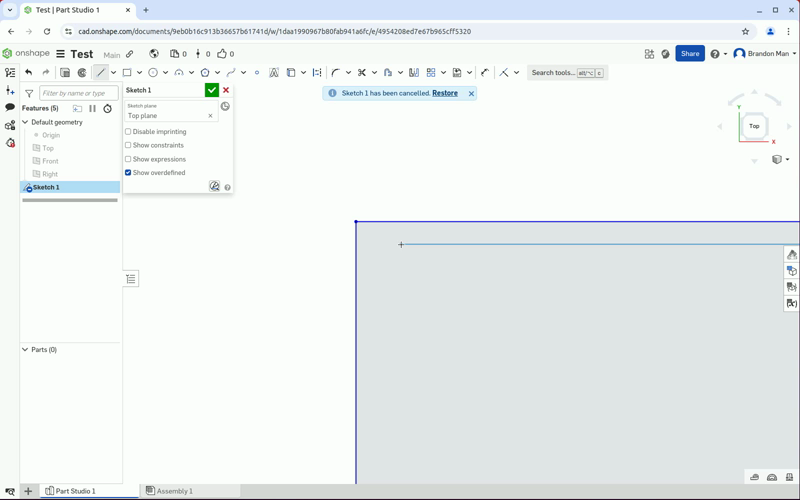
click(401, 244)
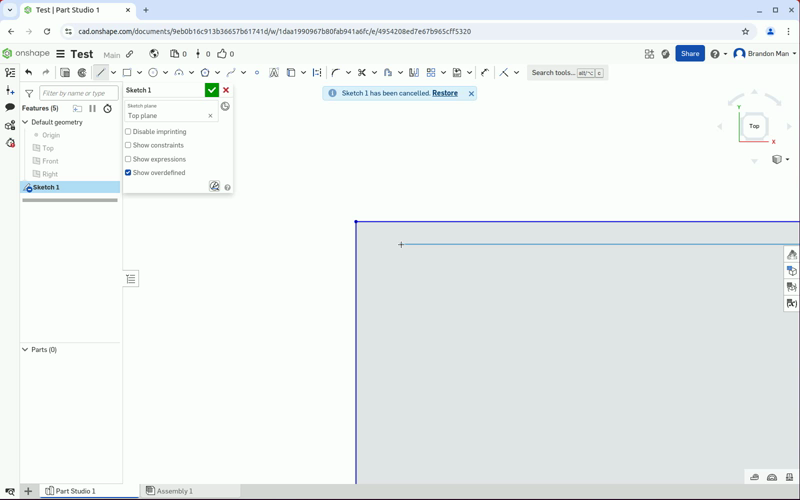
scroll(-6)
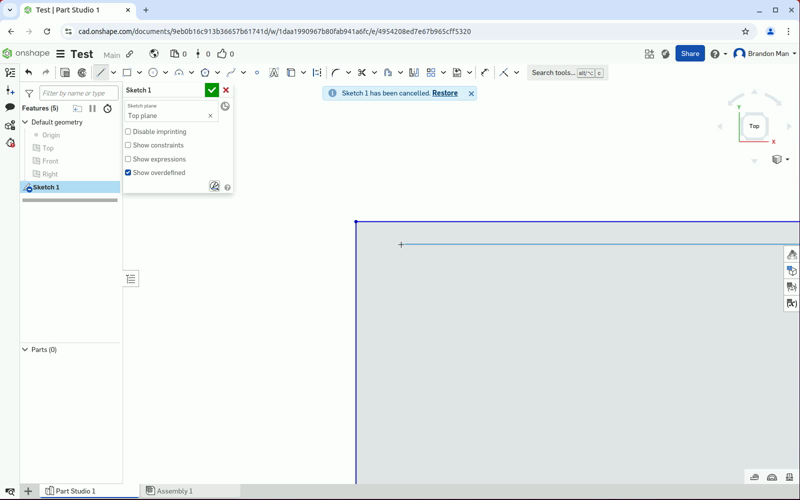
scroll(-6)
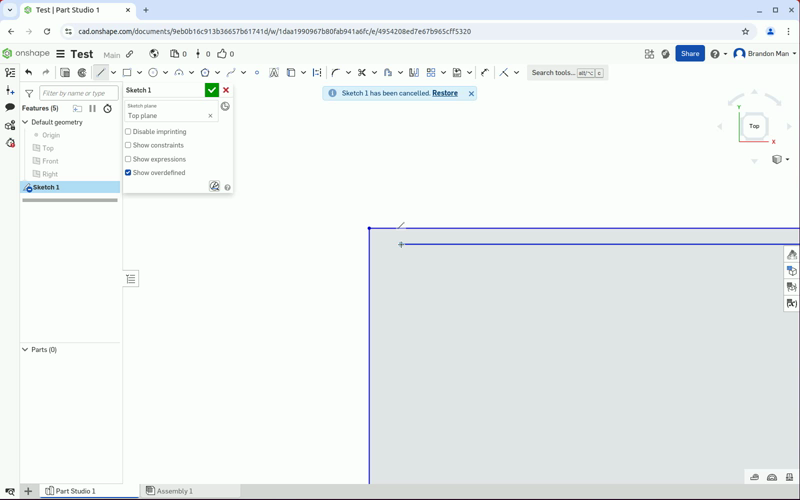
scroll(-6)
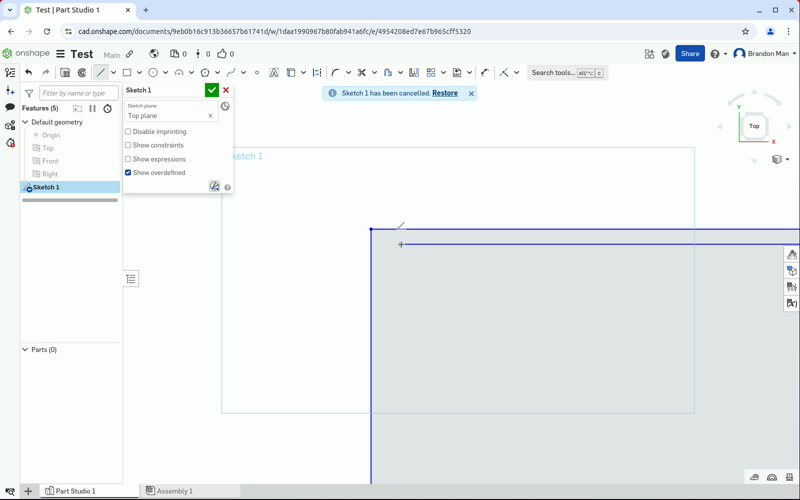
scroll(-6)
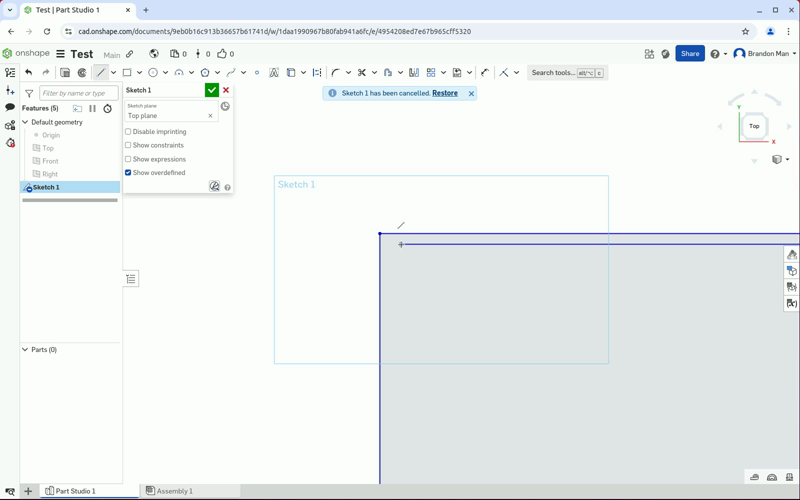
scroll(-6)
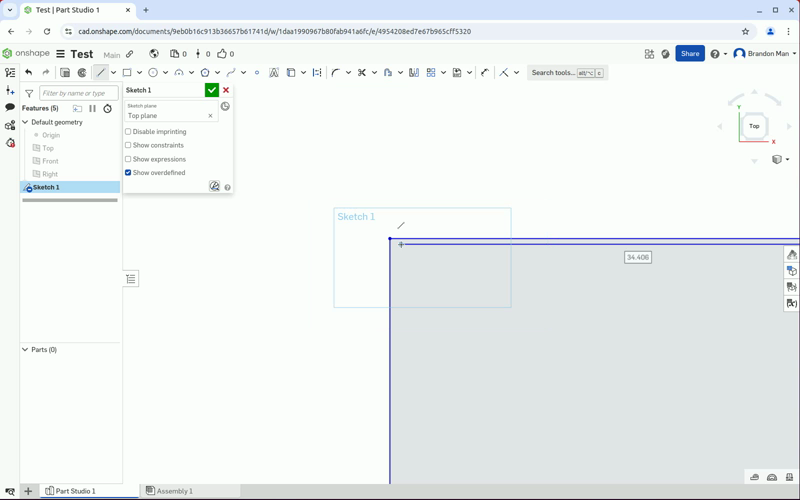
scroll(-6)
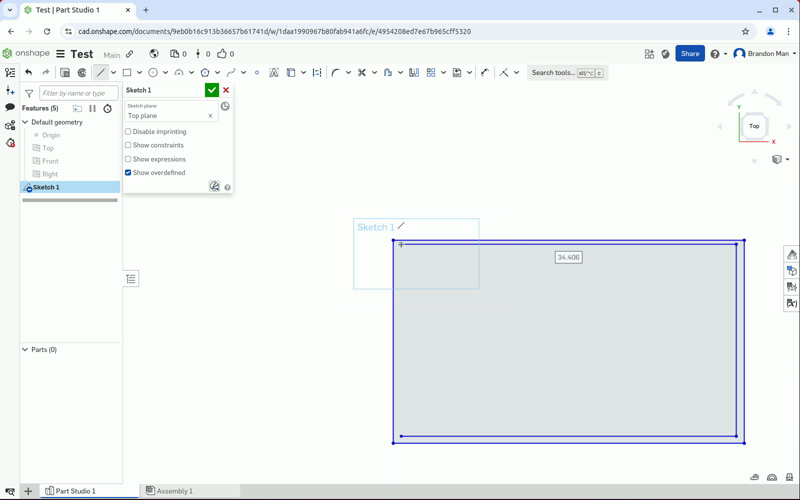
scroll(-6)
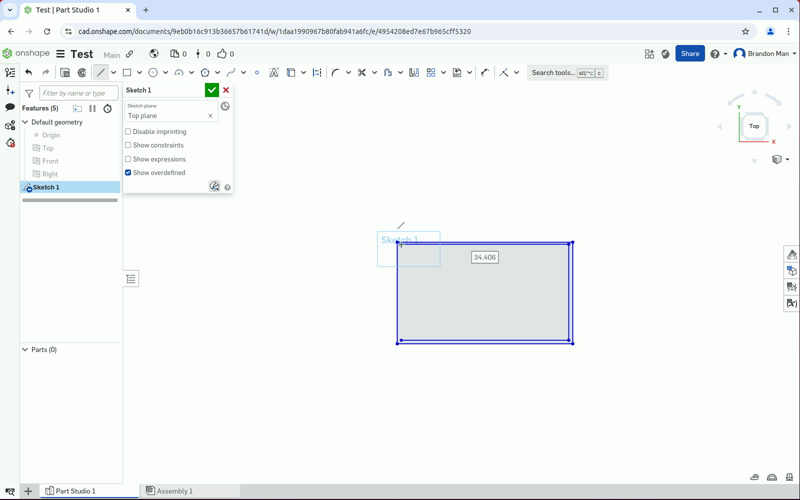
key_up(shift)
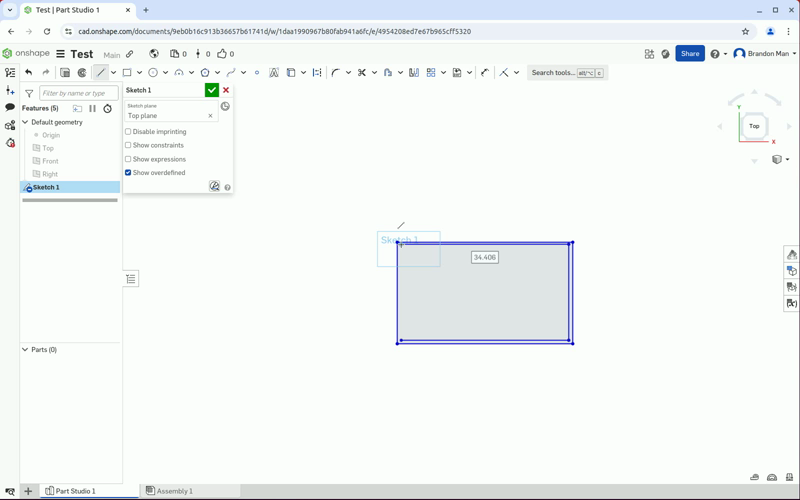
key_down(shift)
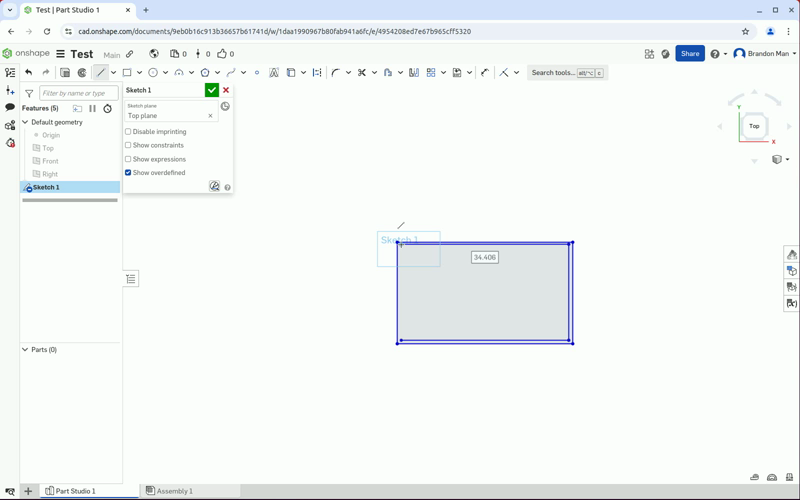
mouse_move(401, 340)
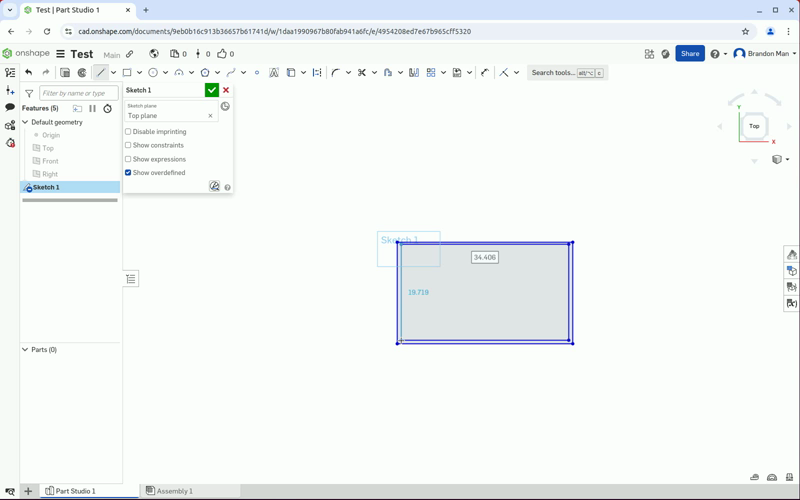
key_up(shift)
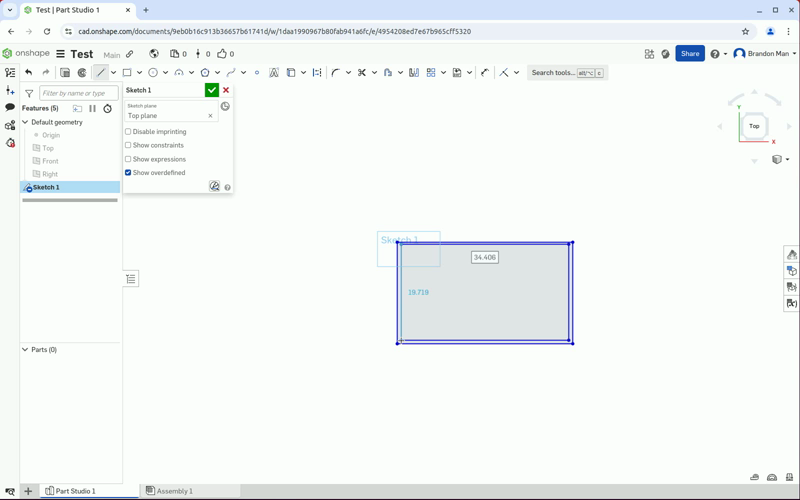
click(401, 340)
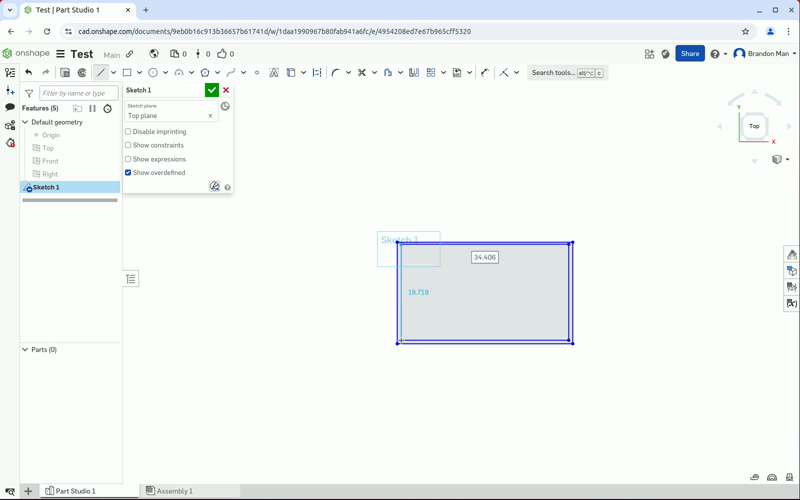
key(esc)
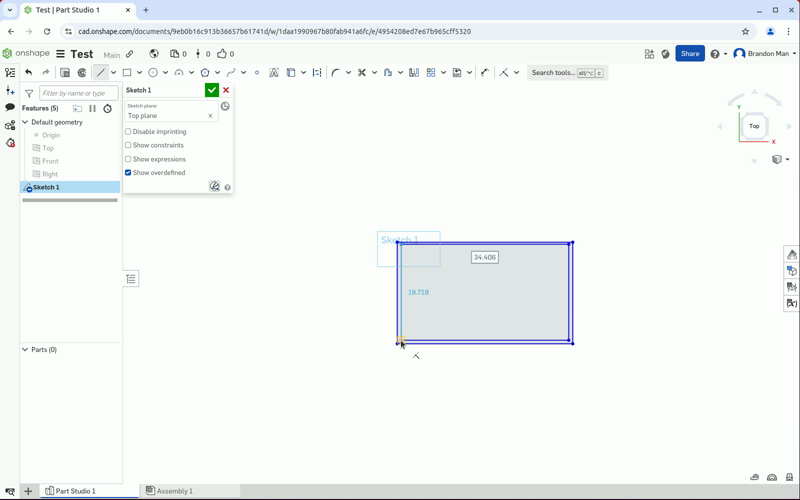
mouse_move(570, 259)
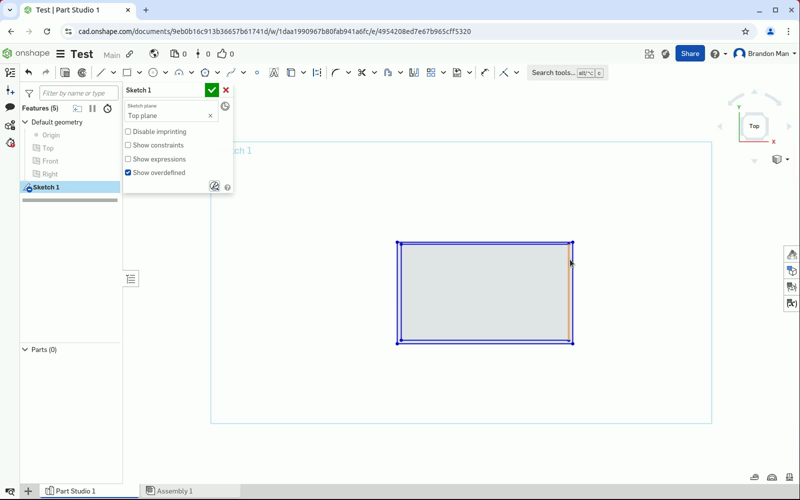
scroll(6)
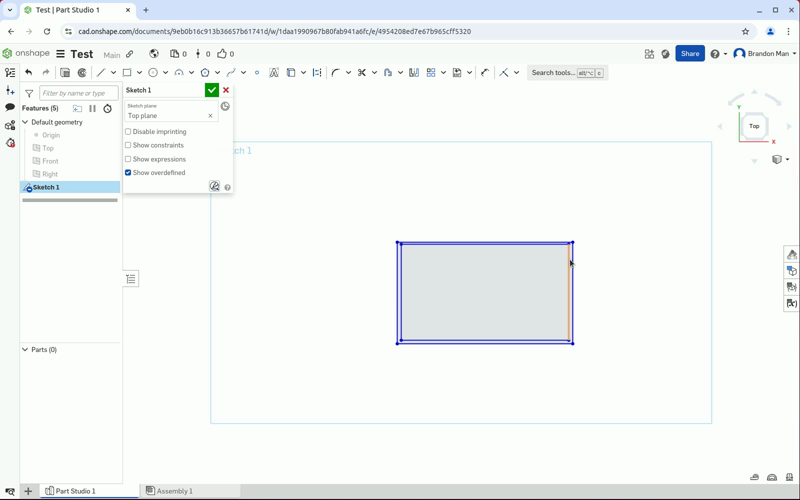
scroll(6)
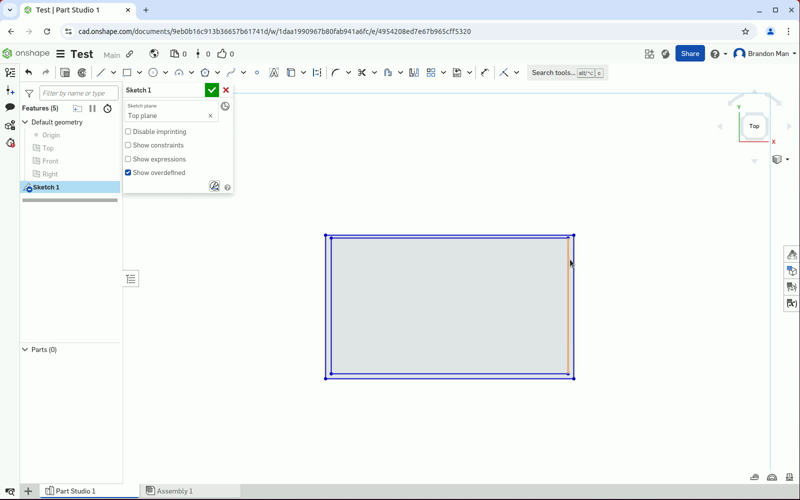
scroll(6)
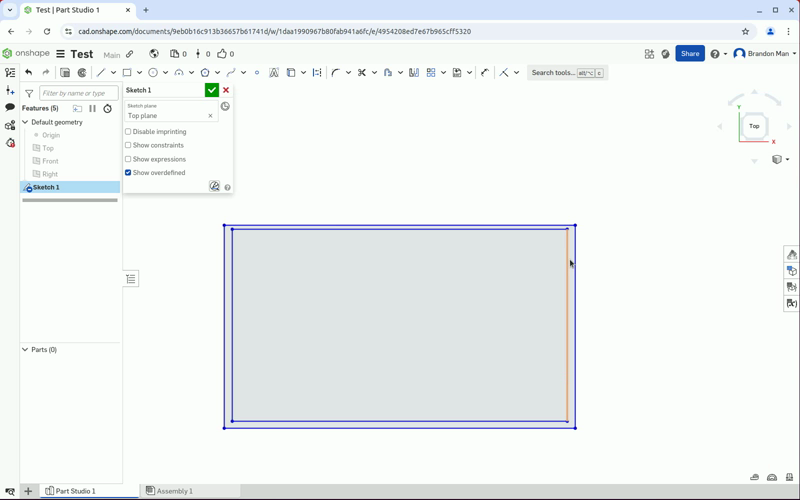
scroll(6)
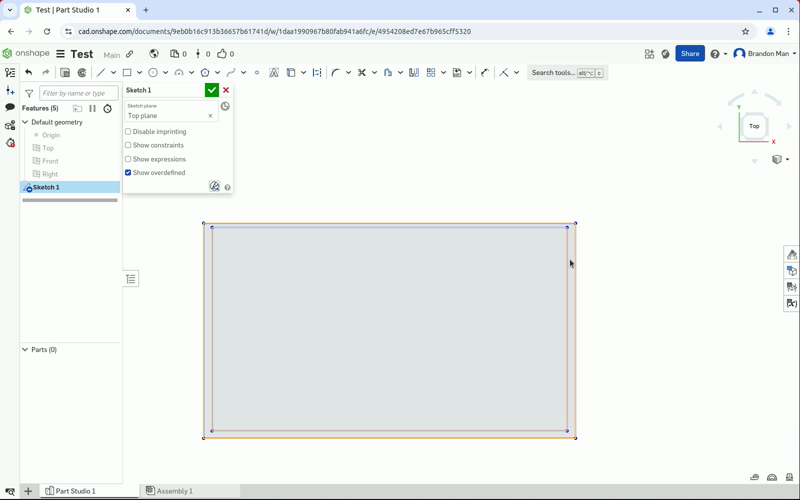
scroll(6)
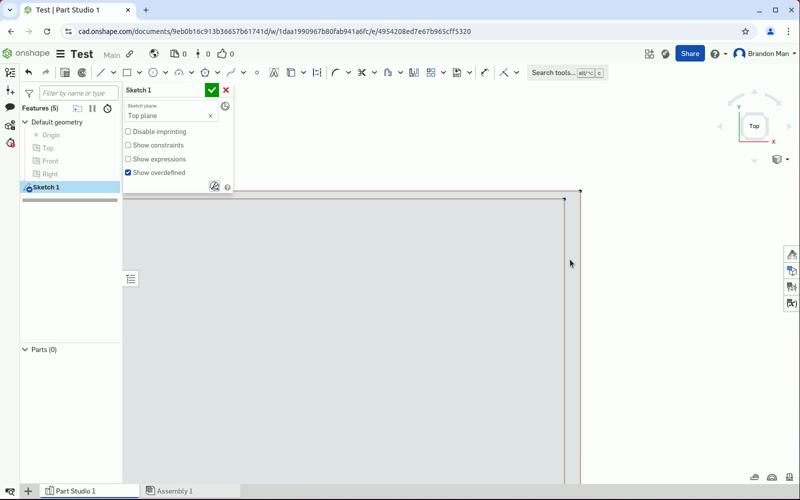
scroll(6)
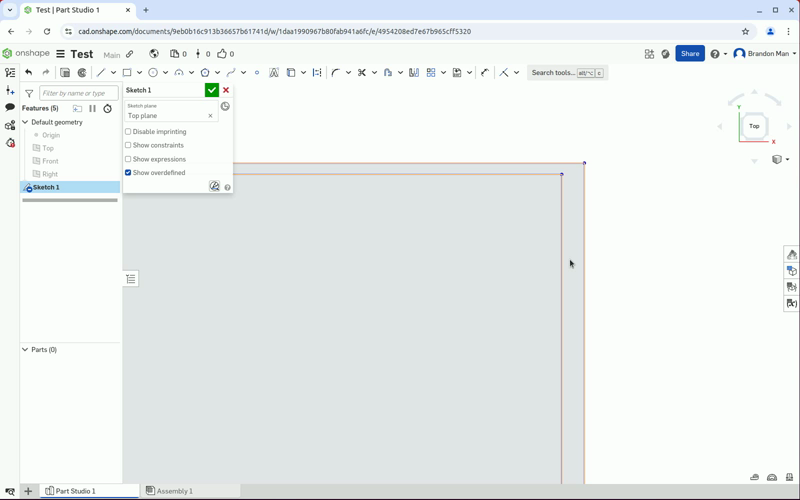
scroll(6)
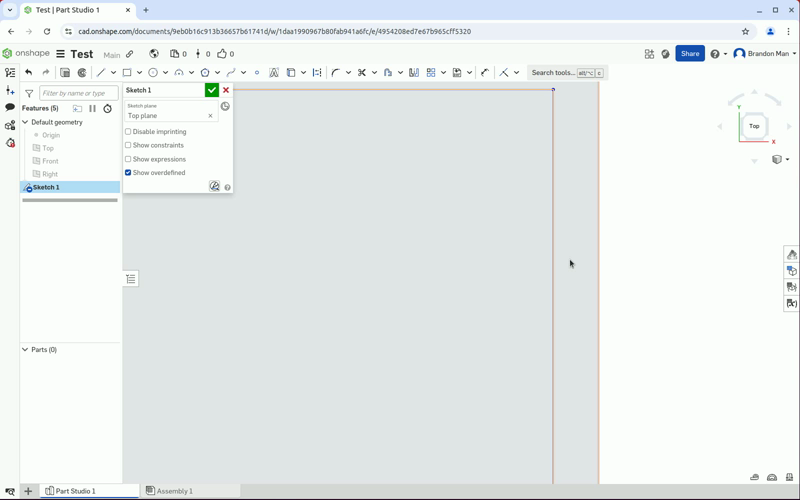
click(570, 259)
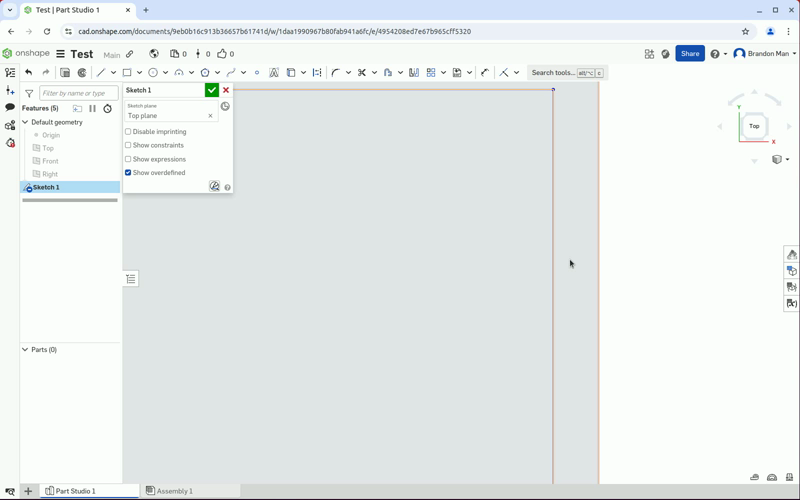
scroll(-6)
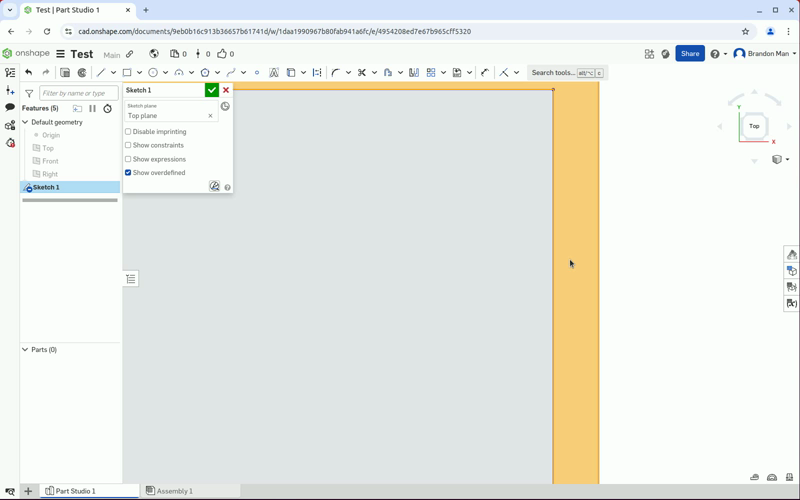
scroll(-6)
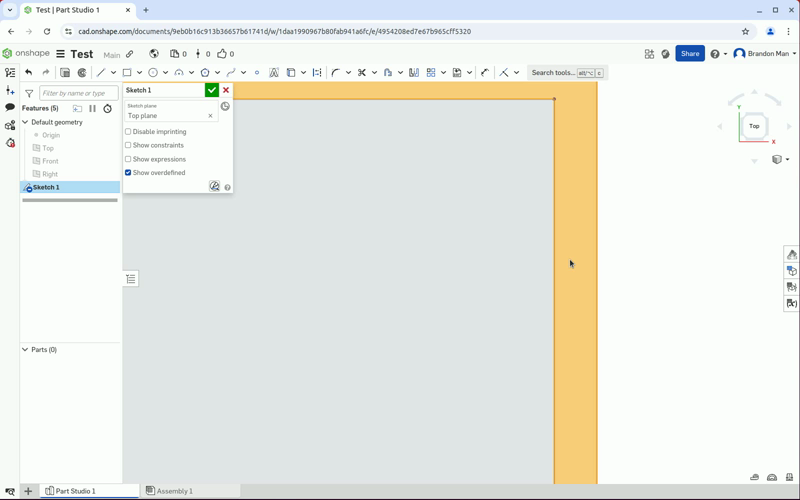
scroll(-6)
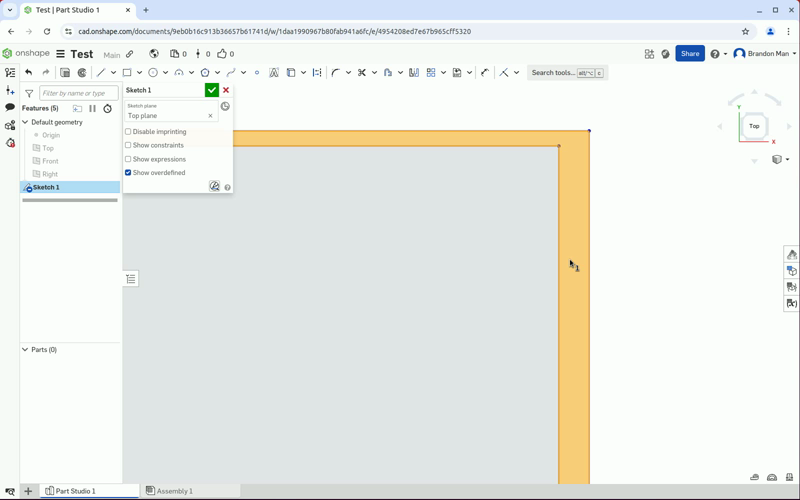
scroll(-6)
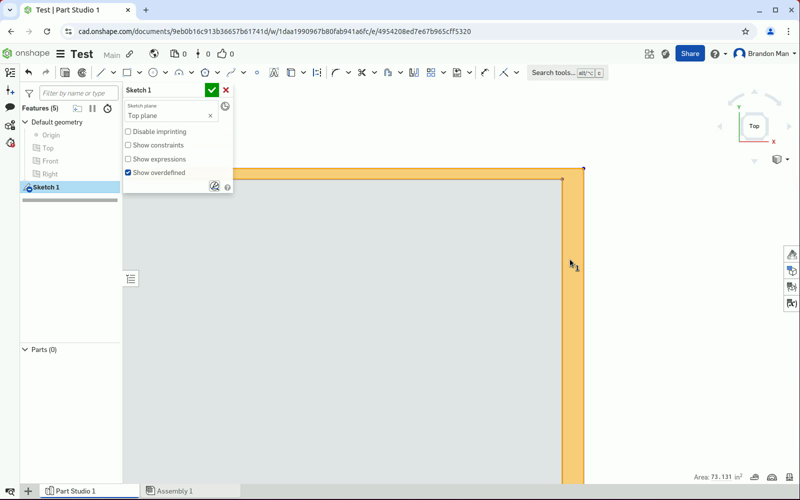
scroll(-6)
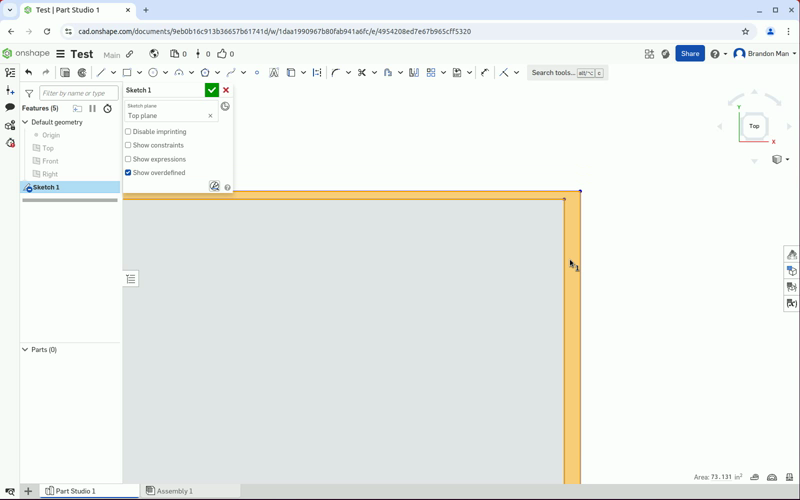
scroll(-6)
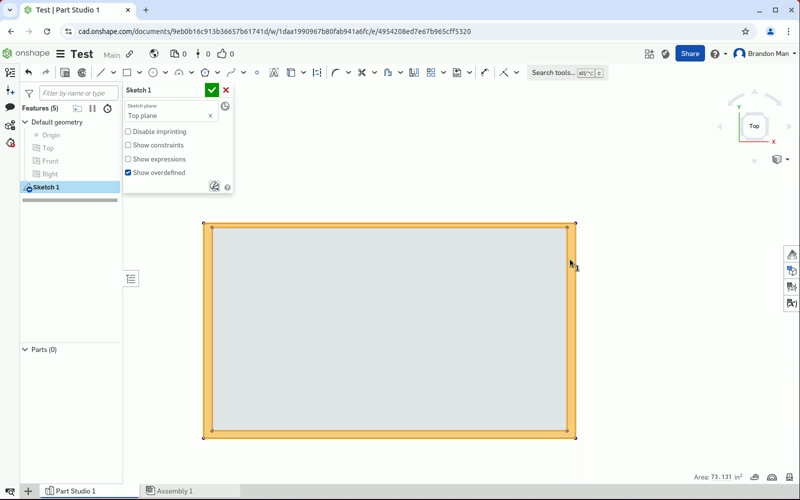
scroll(-6)
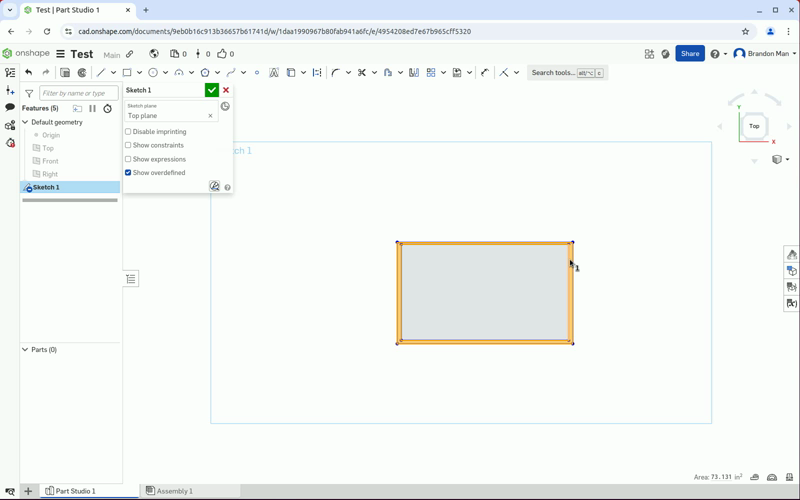
mouse_move(73, 352)
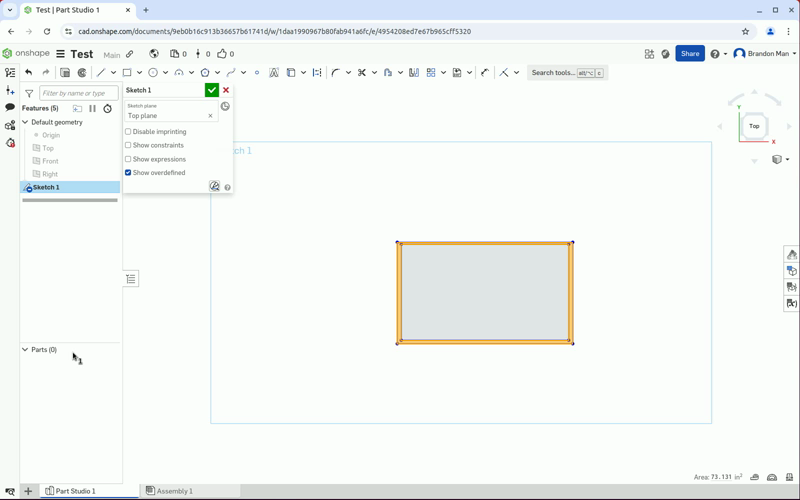
key(shift+y)
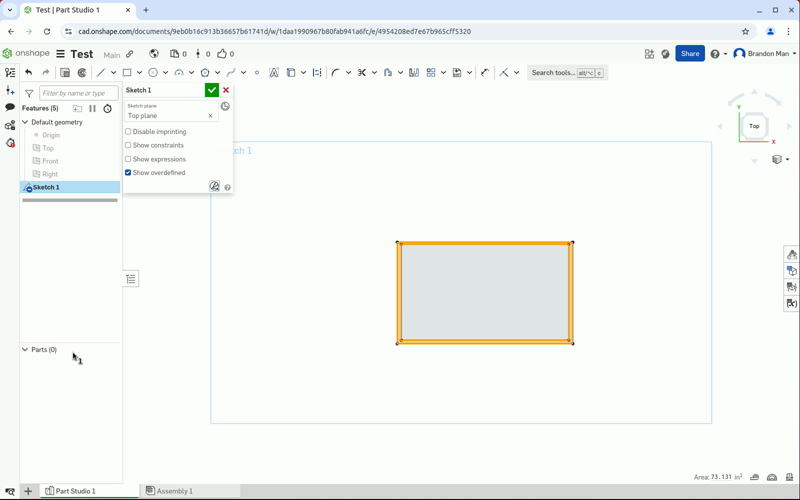
key(shift+e)
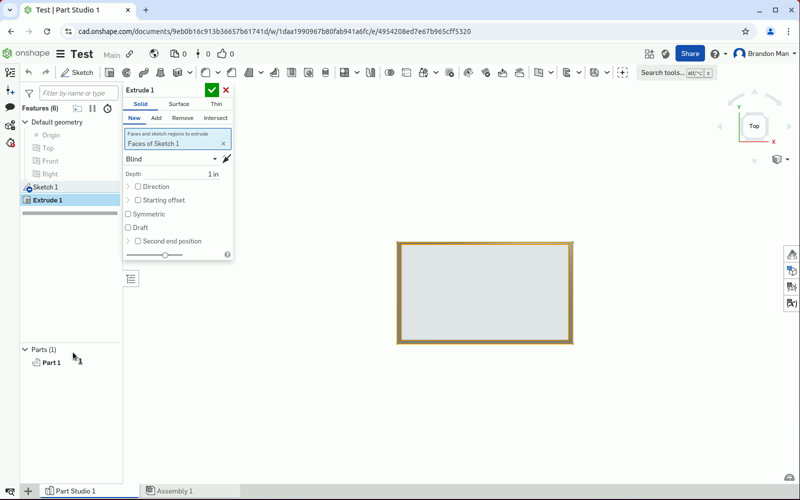
mouse_move(143, 106)
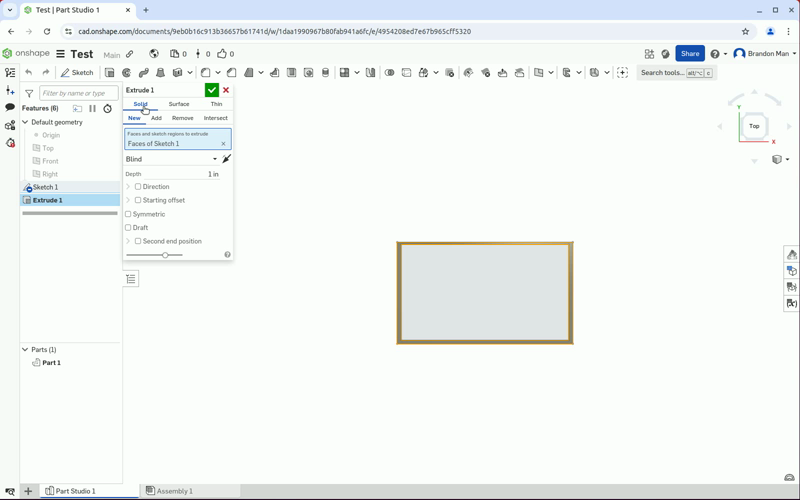
click(143, 106)
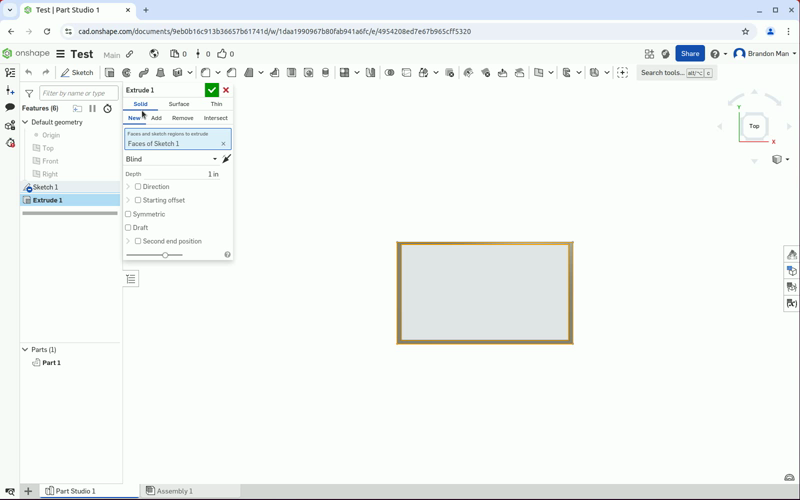
mouse_move(137, 120)
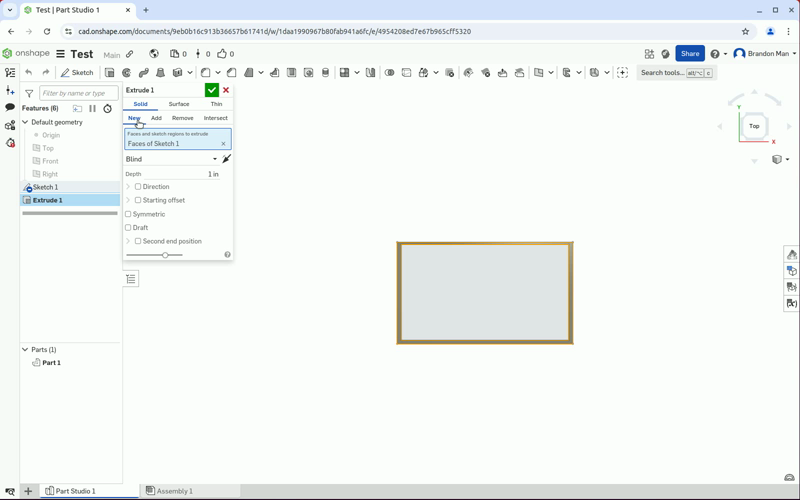
click(137, 120)
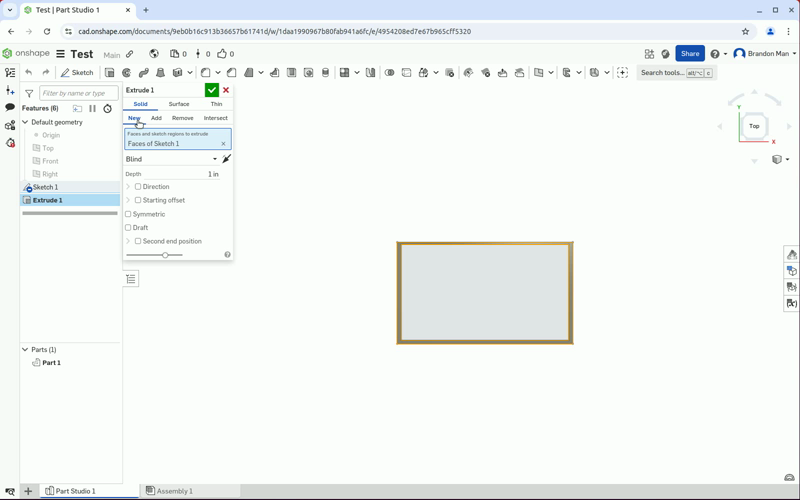
key(tab, 4)
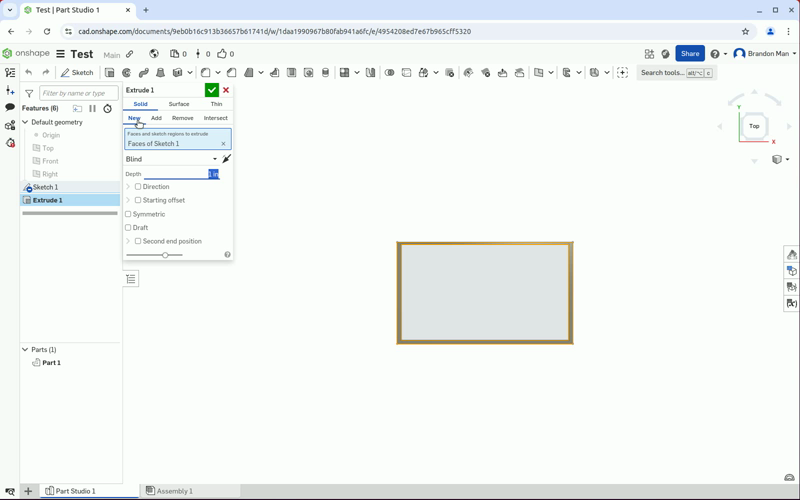
text(4.092)
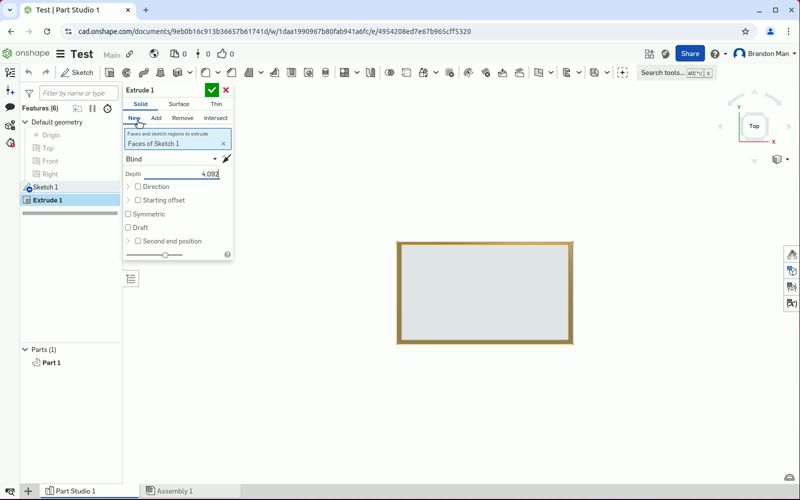
key(enter)
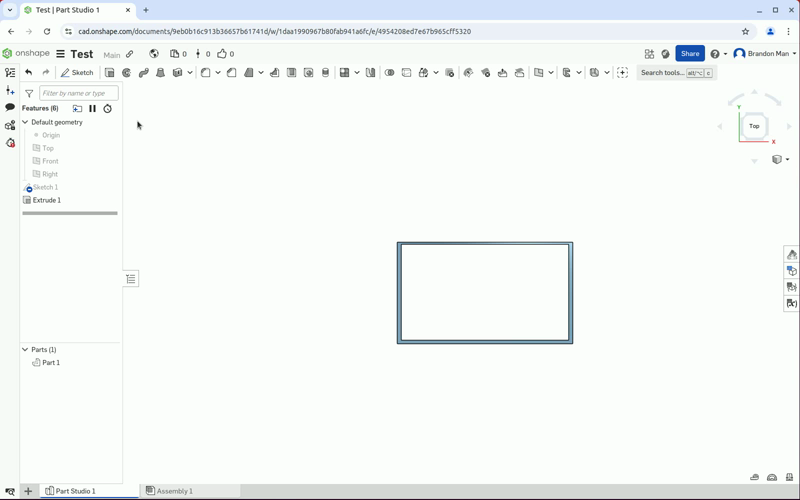
key(shift+h)
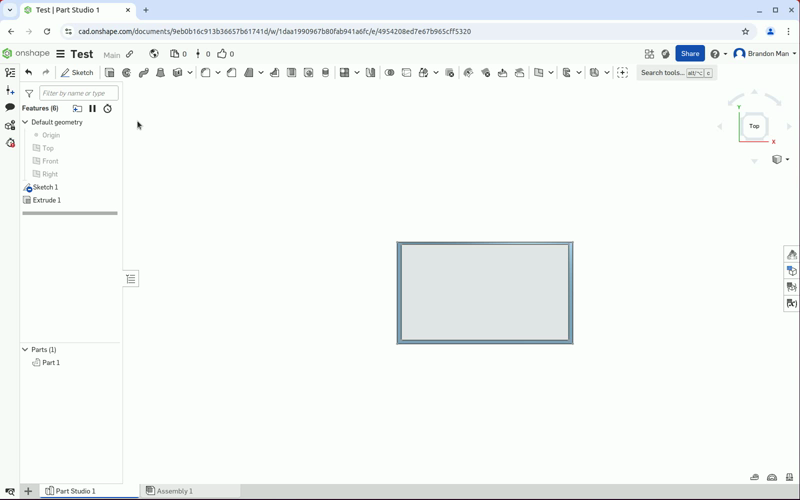
key(shift+h)
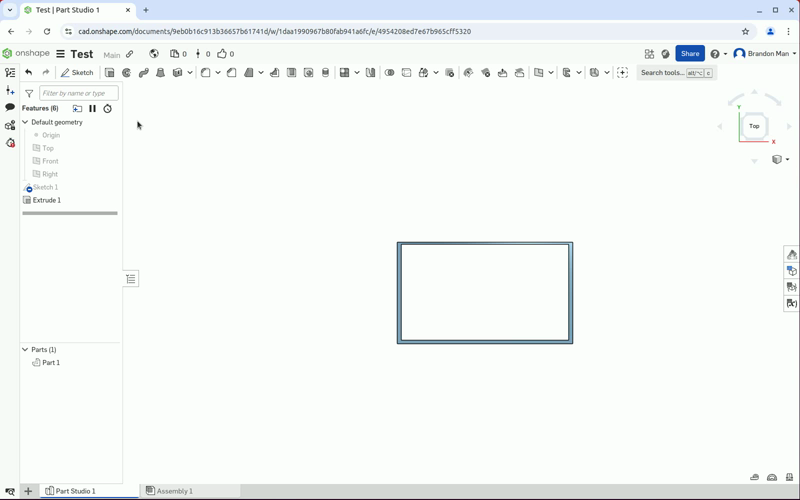
mouse_move(73, 189)
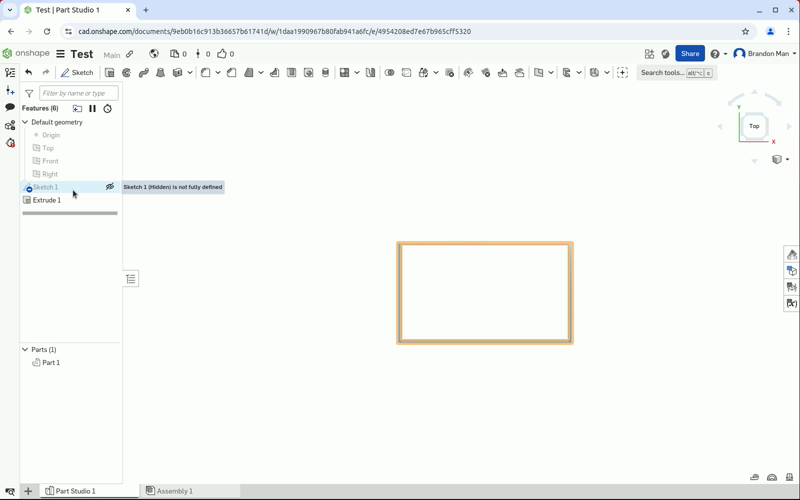
click(73, 189)
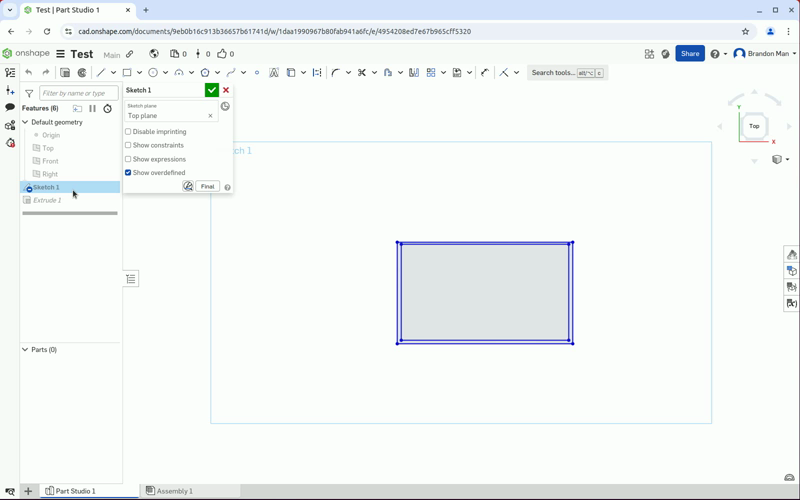
mouse_move(229, 92)
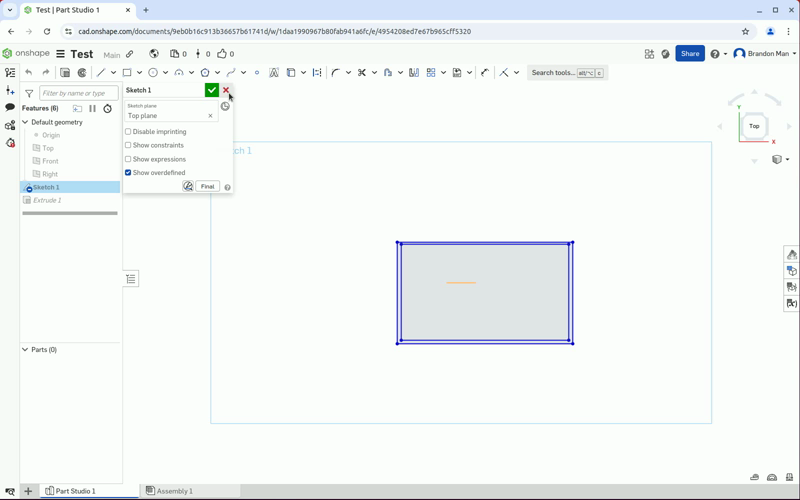
click(229, 92)
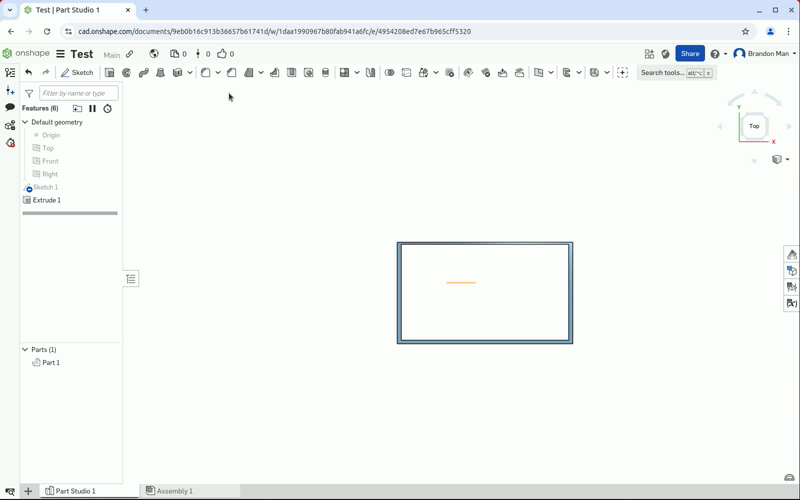
mouse_move(541, 75)
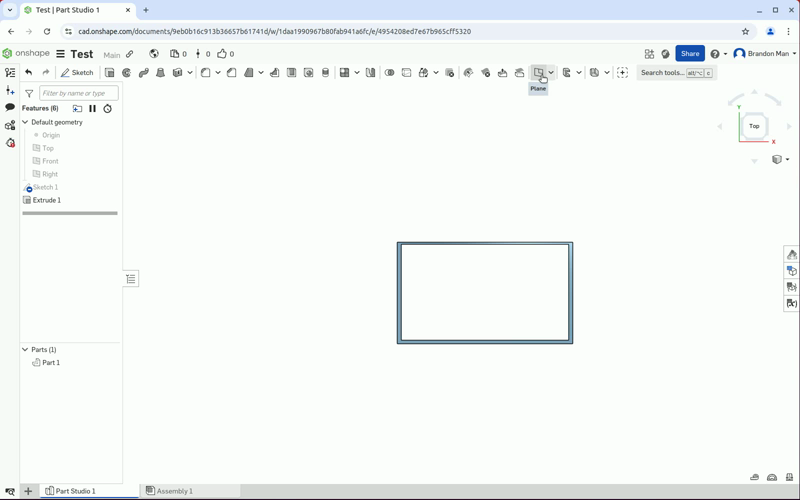
click(541, 75)
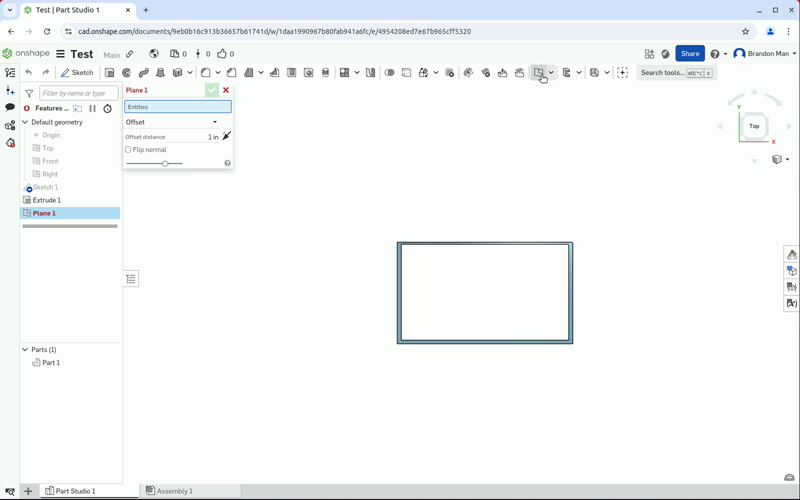
mouse_move(73, 150)
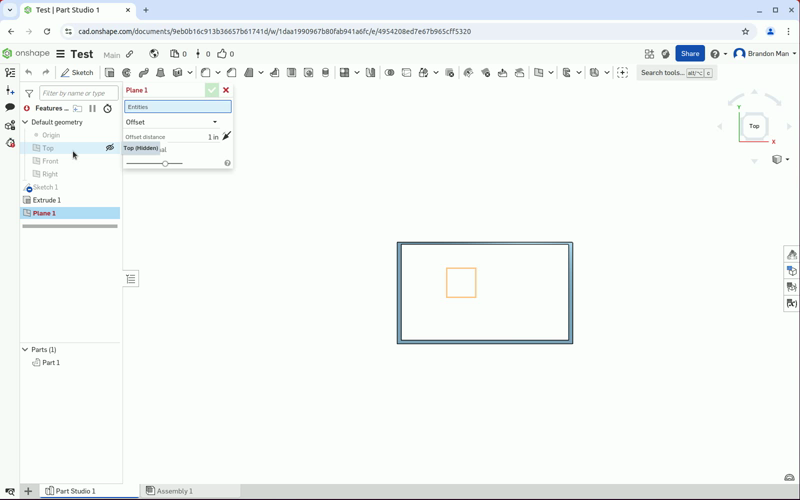
click(73, 150)
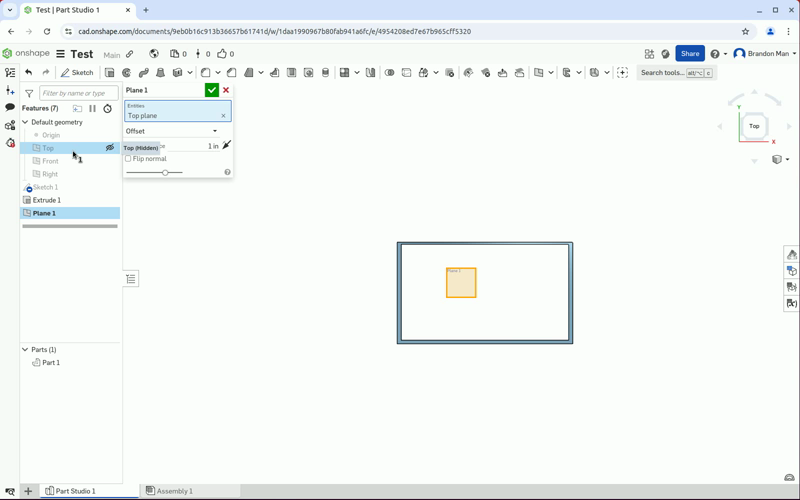
key(tab, 2)
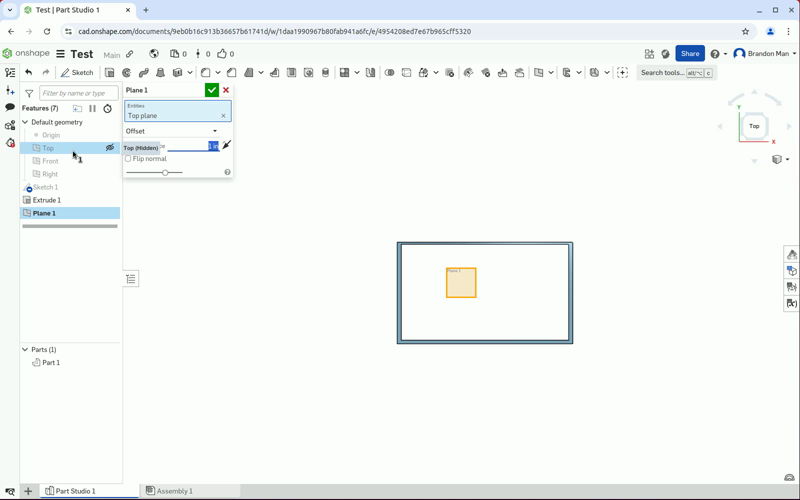
text(4.098)
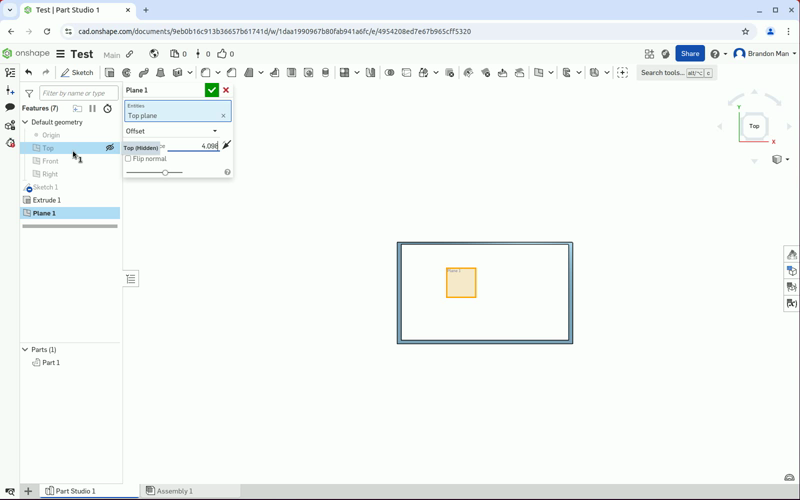
key(enter, 2)
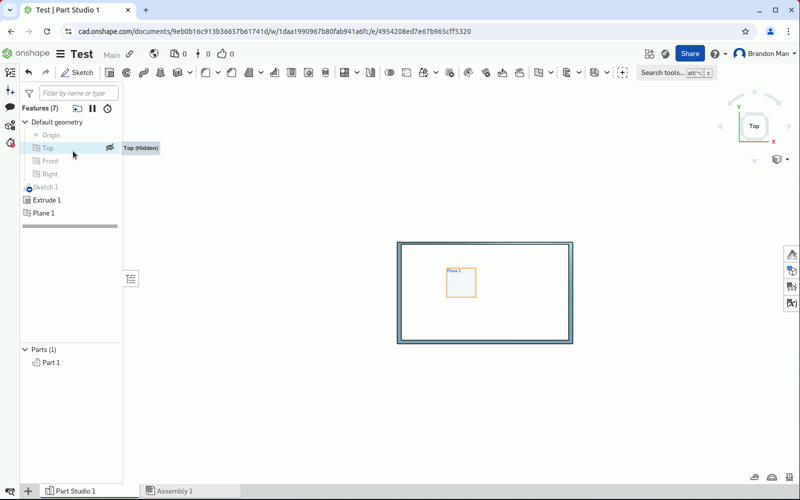
key(shift+s)
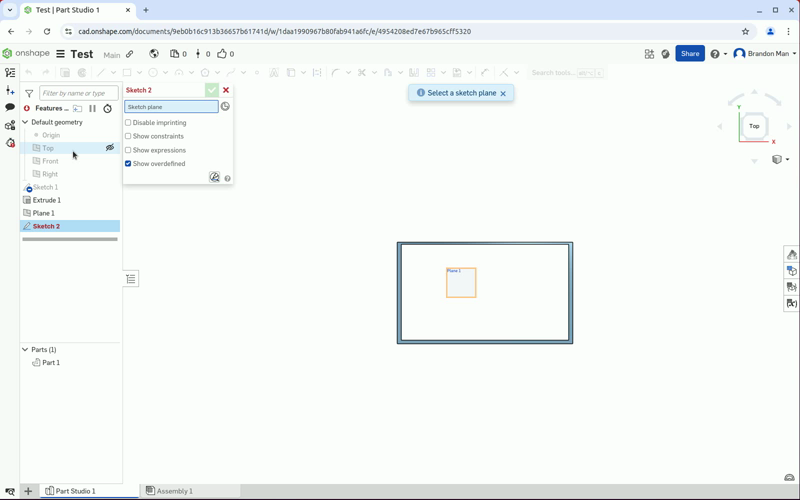
mouse_move(73, 215)
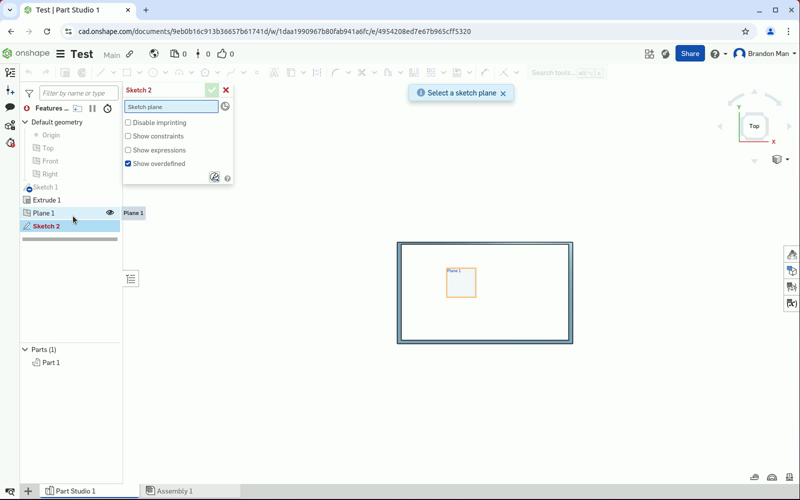
click(73, 215)
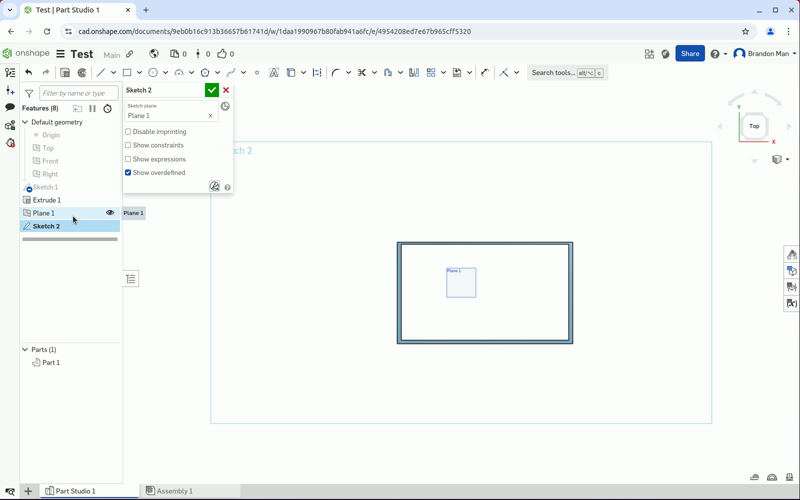
mouse_move(73, 352)
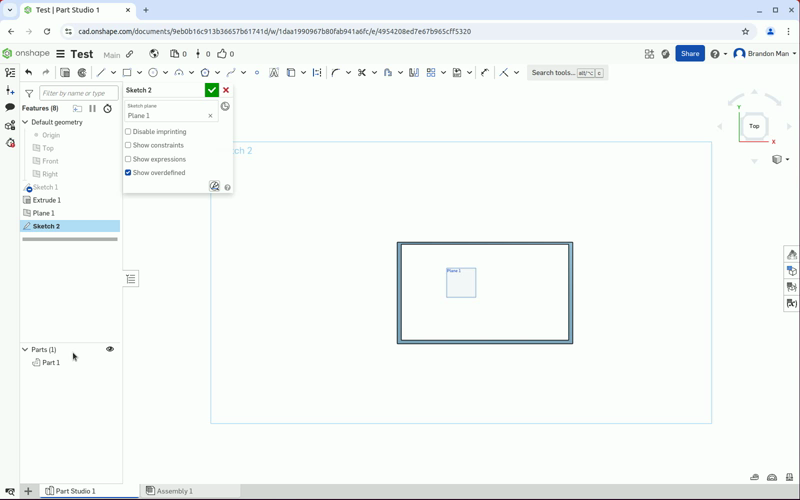
key(y)
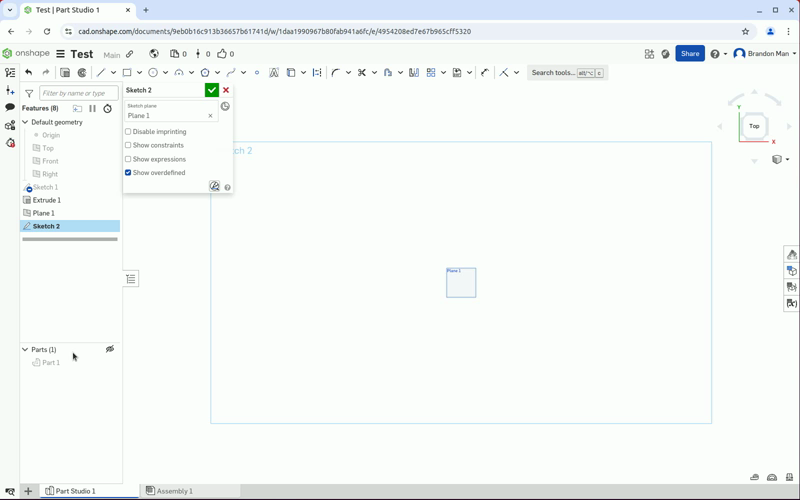
key(l)
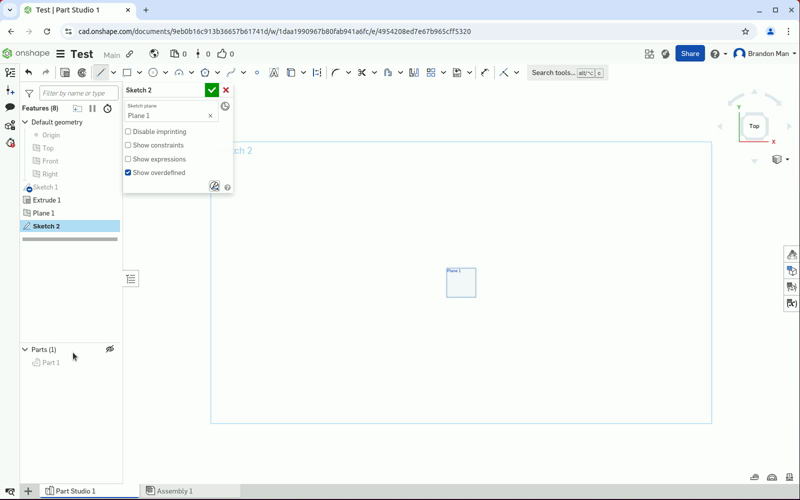
key_down(shift)
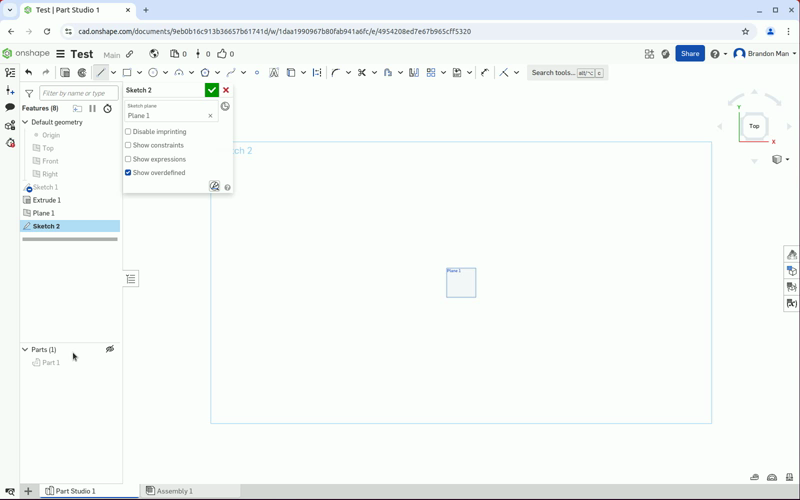
mouse_move(405, 343)
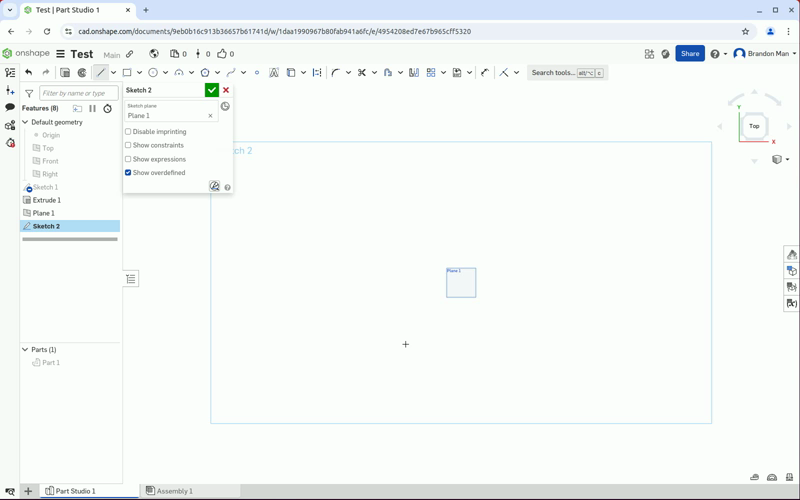
click(405, 343)
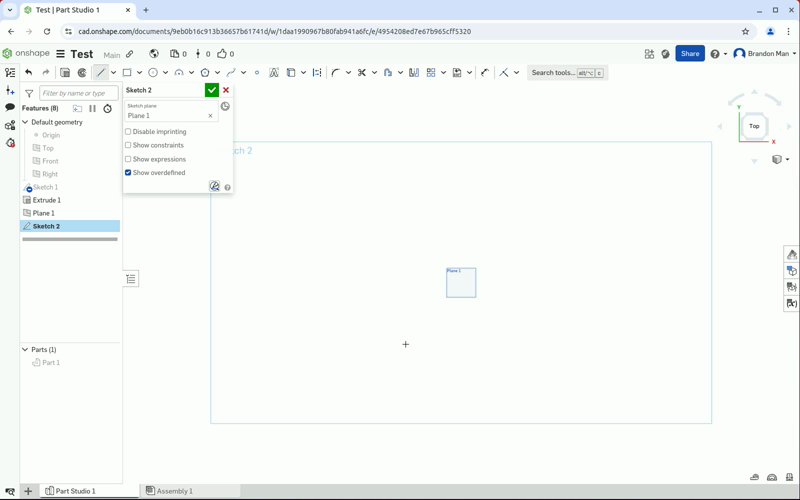
key_up(shift)
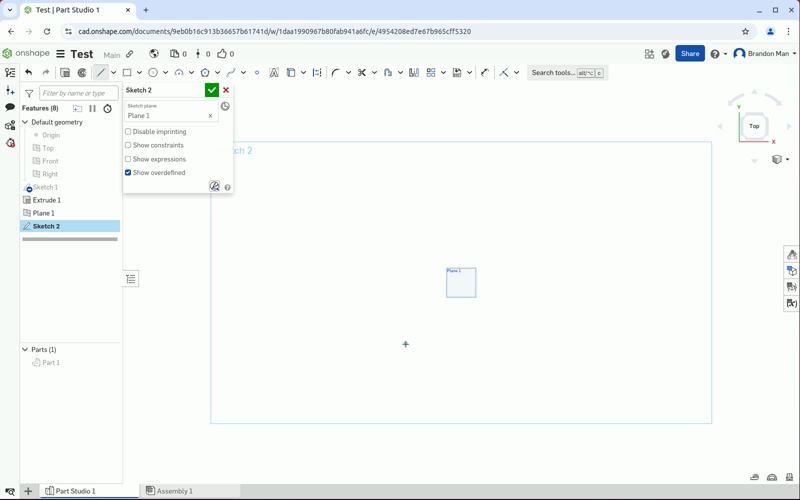
key_down(shift)
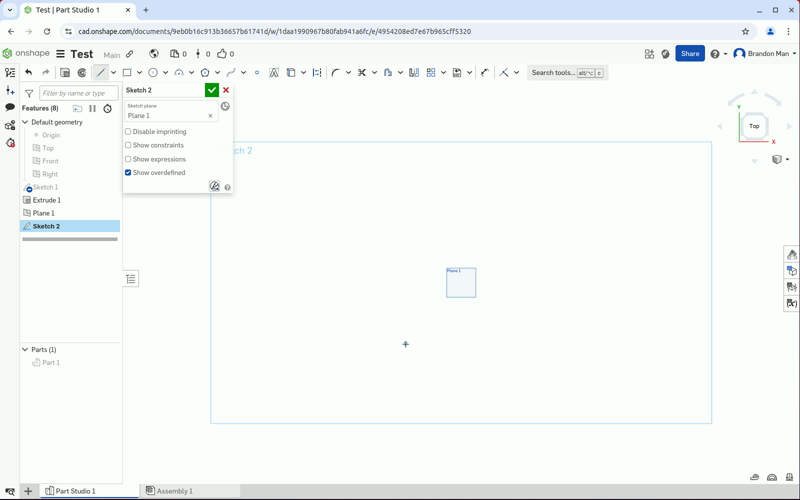
mouse_move(435, 343)
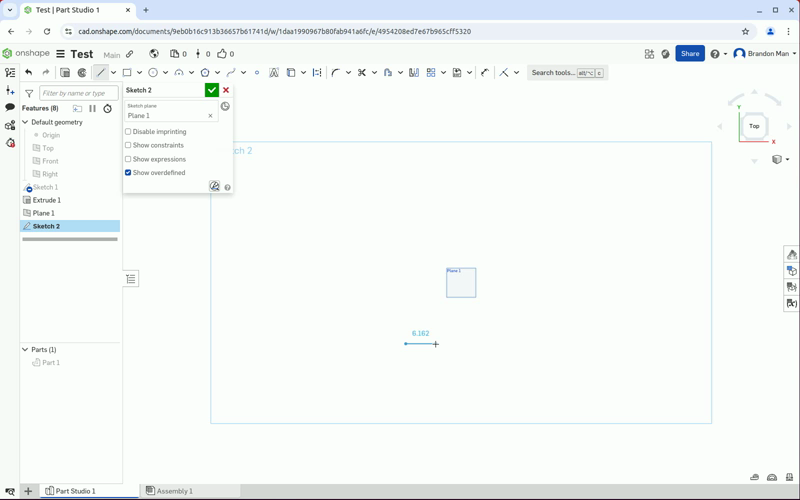
mouse_move(426, 343)
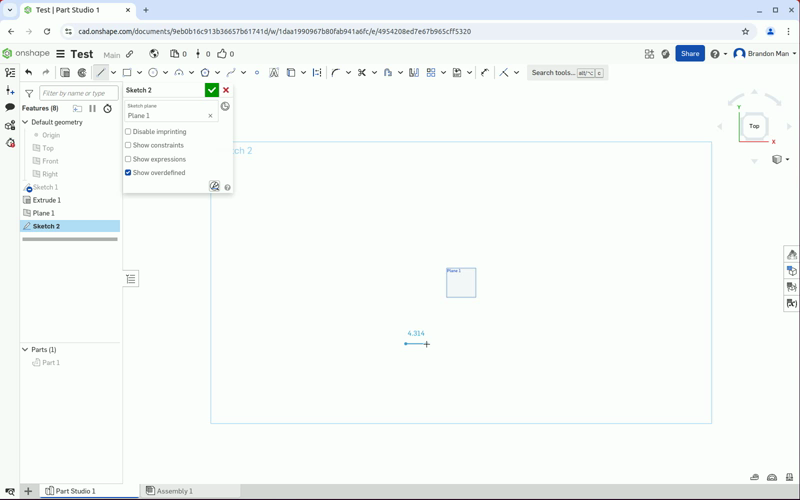
click(426, 343)
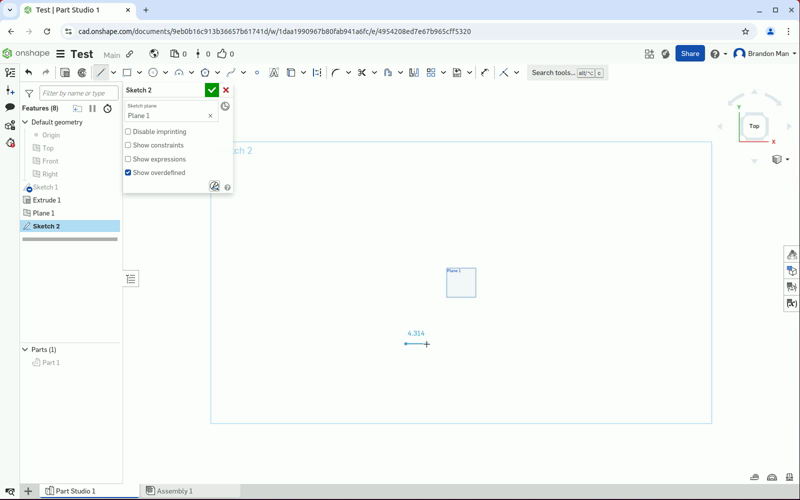
key_up(shift)
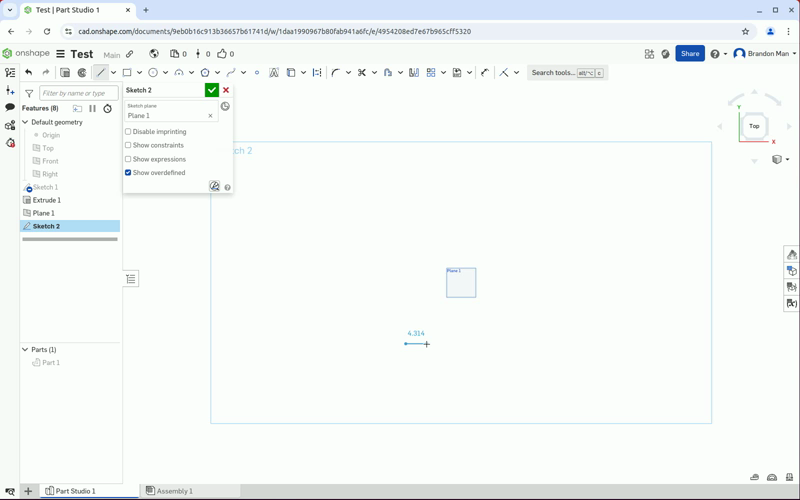
key_down(shift)
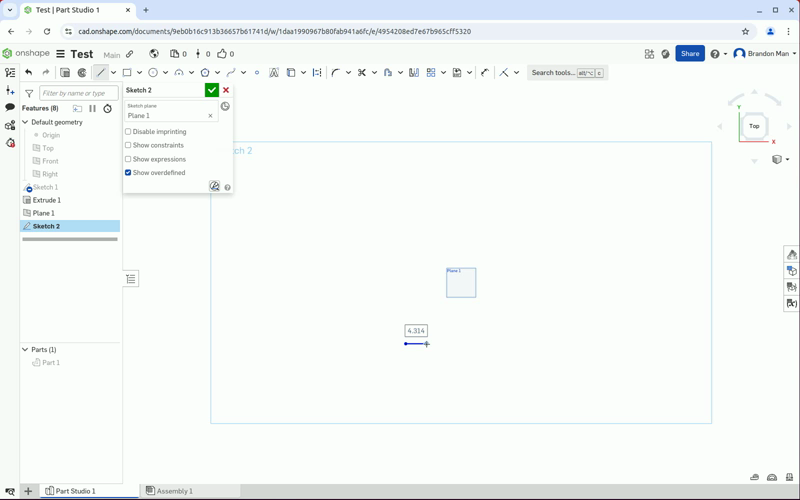
mouse_move(456, 343)
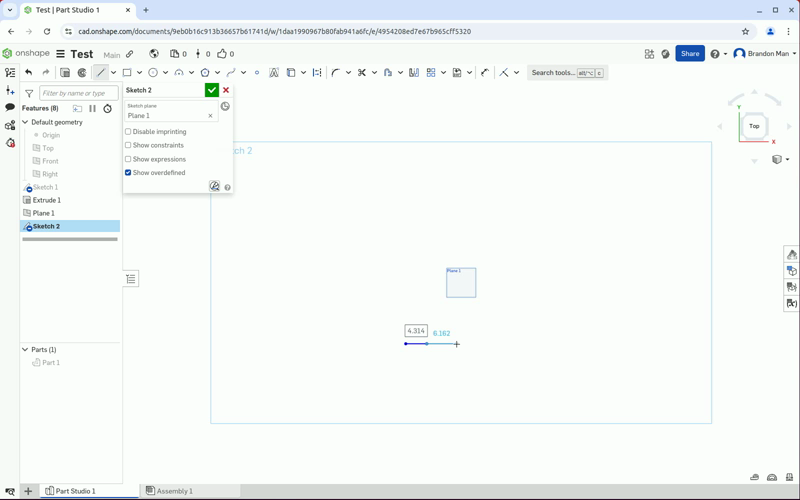
mouse_move(426, 340)
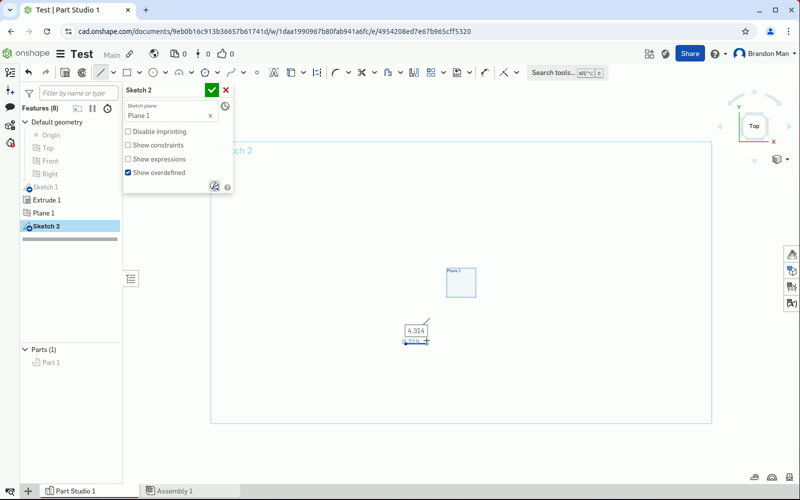
scroll(6)
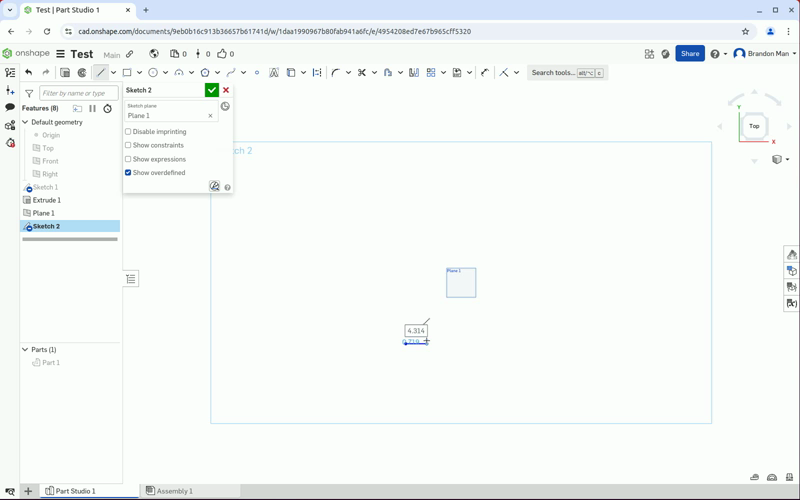
scroll(6)
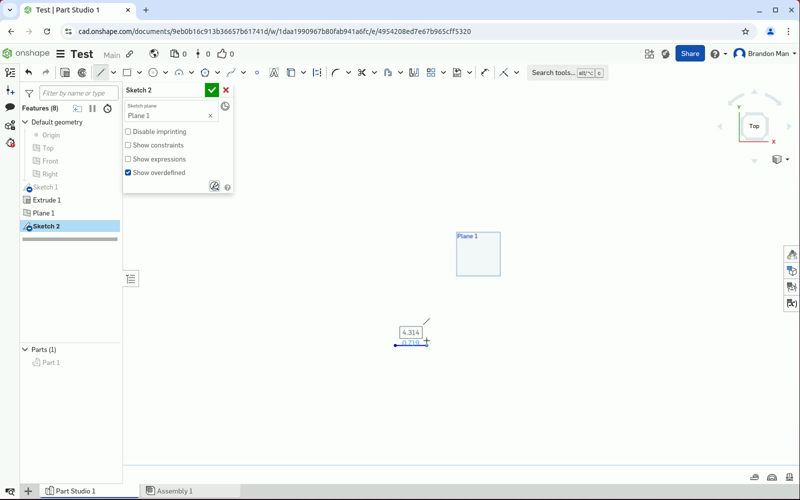
scroll(6)
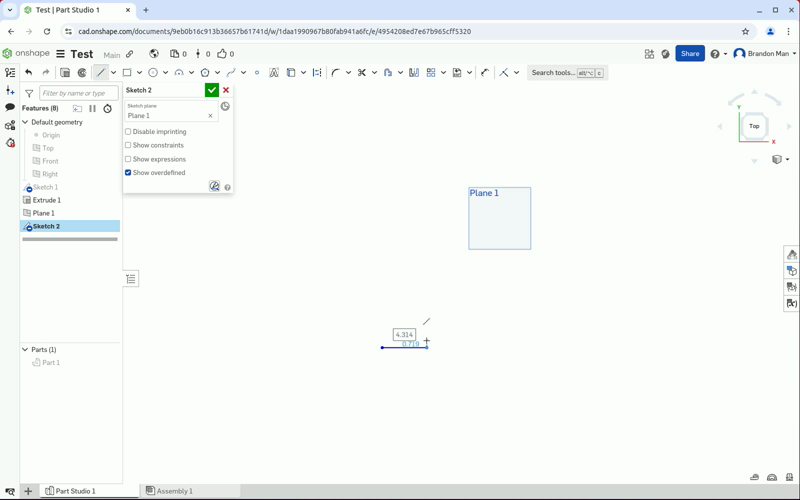
scroll(6)
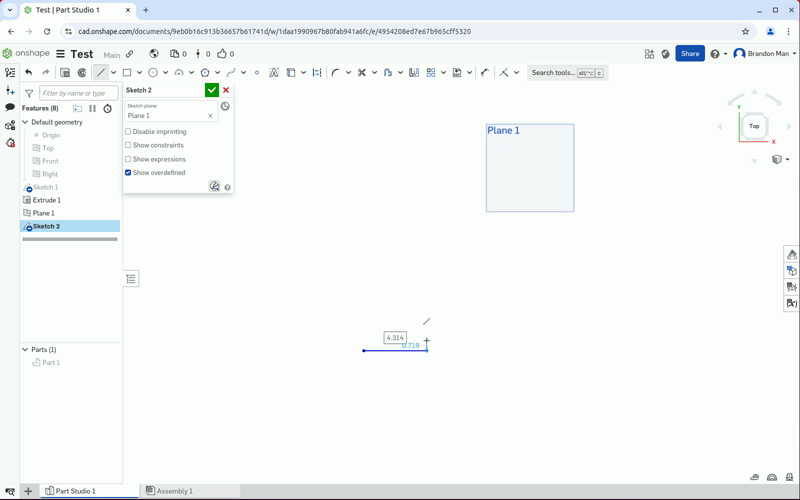
scroll(6)
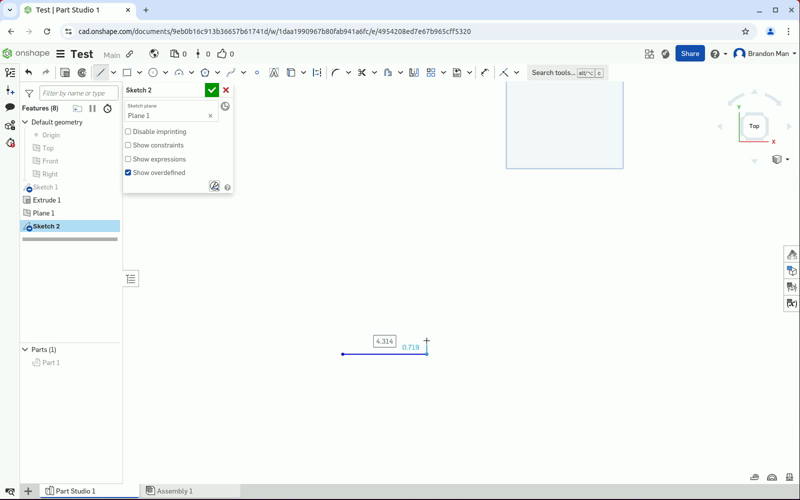
scroll(6)
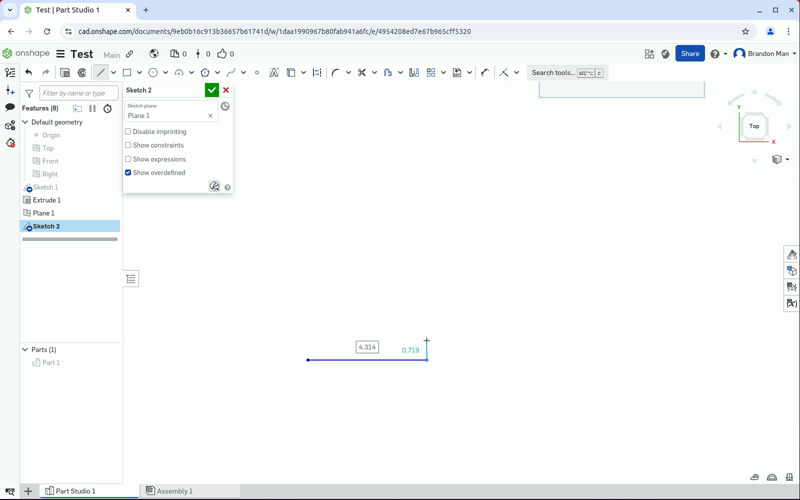
scroll(6)
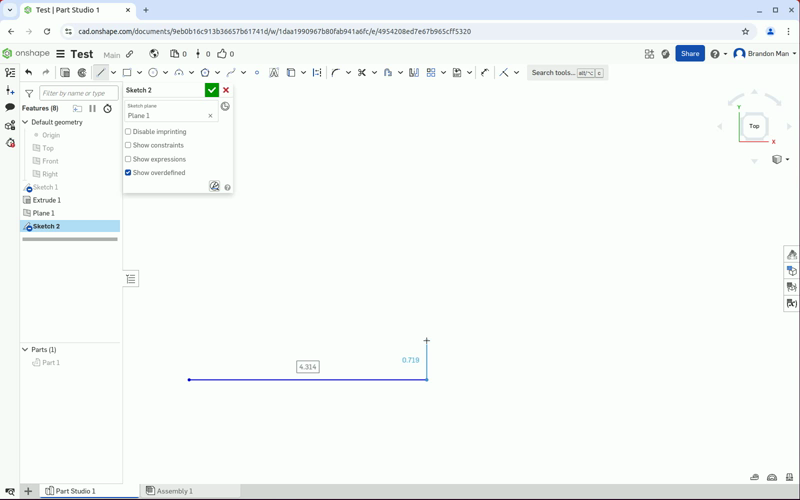
click(426, 340)
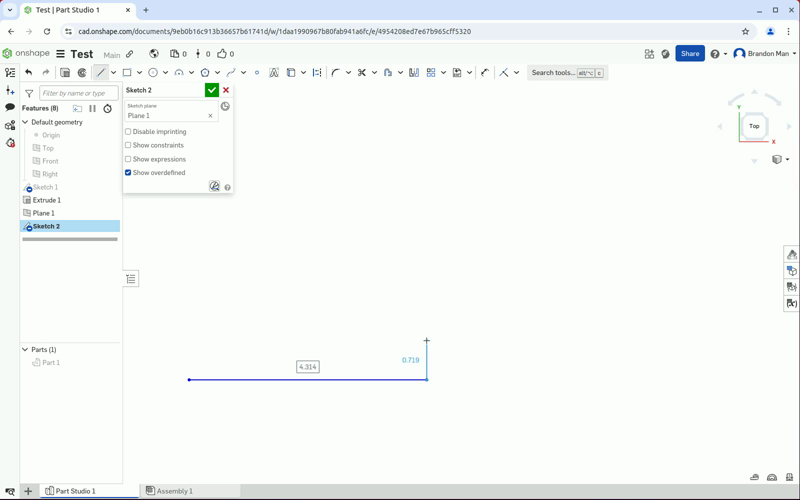
scroll(-6)
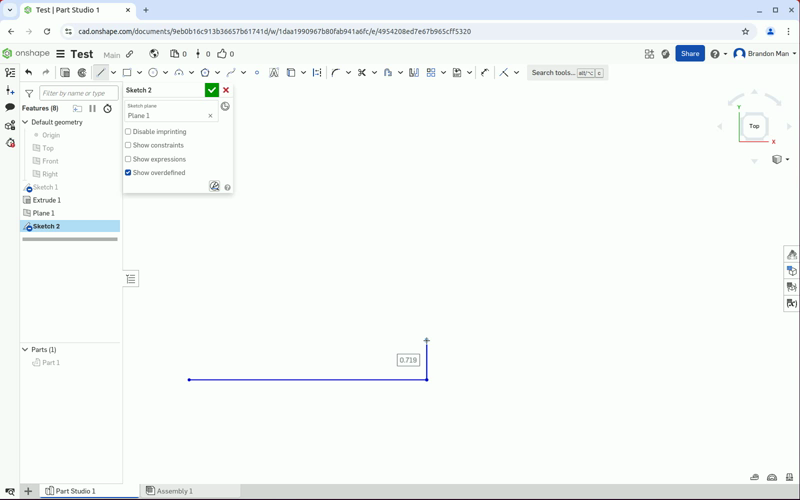
scroll(-6)
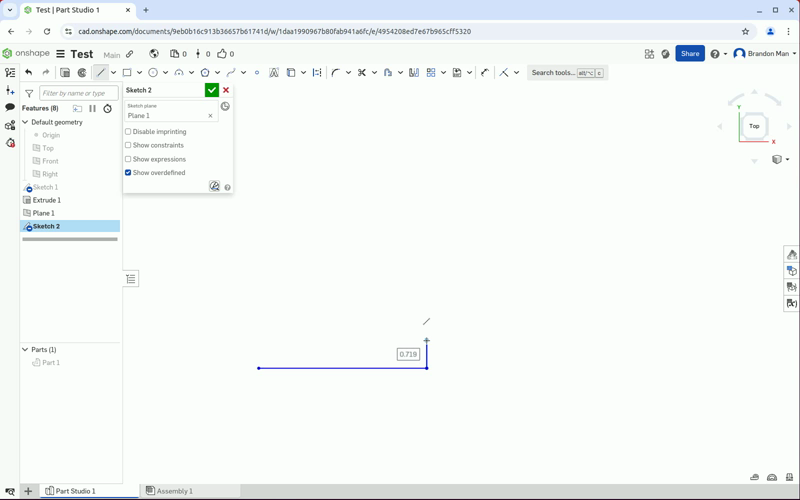
scroll(-6)
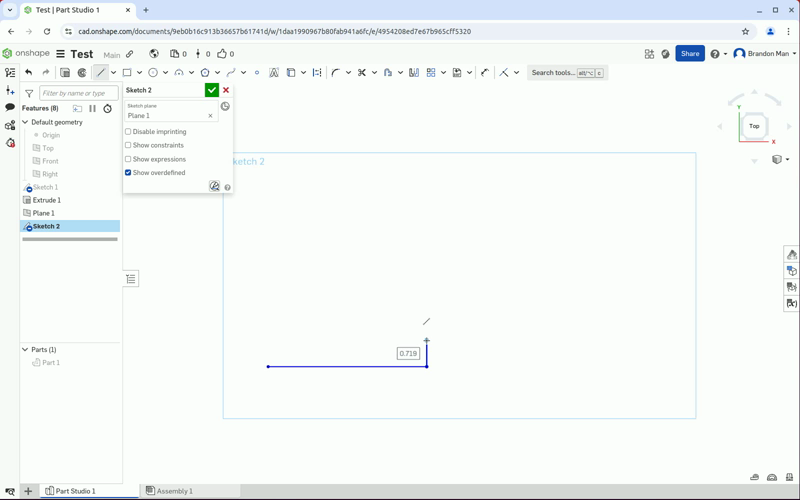
scroll(-6)
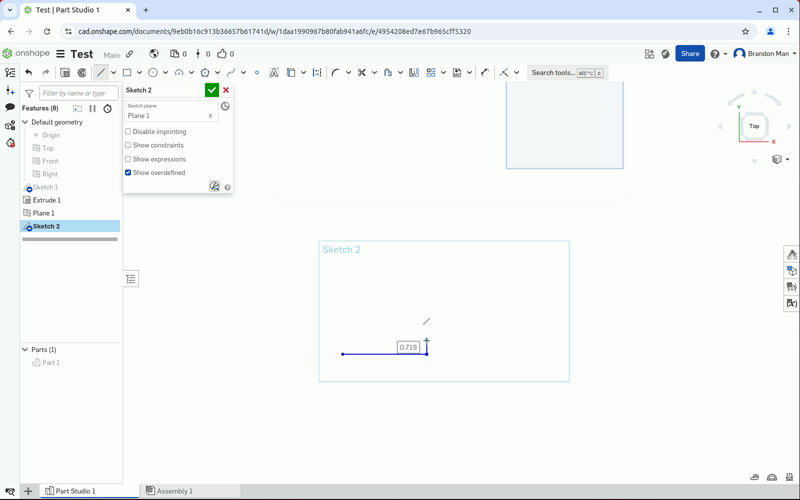
scroll(-6)
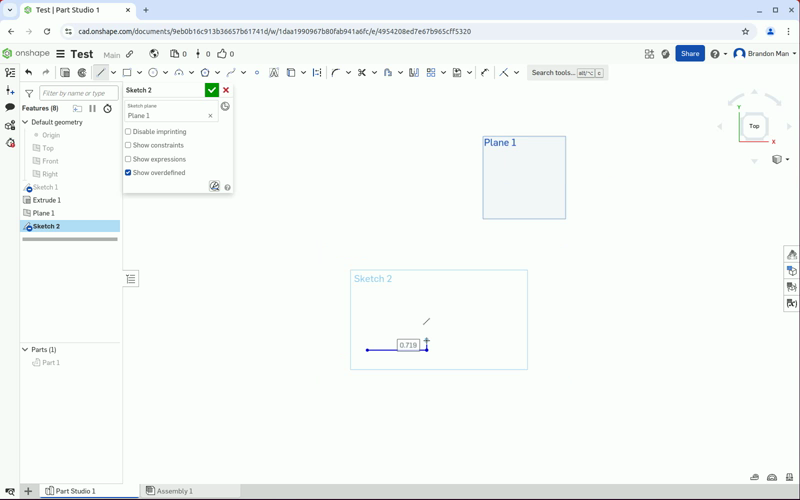
scroll(-6)
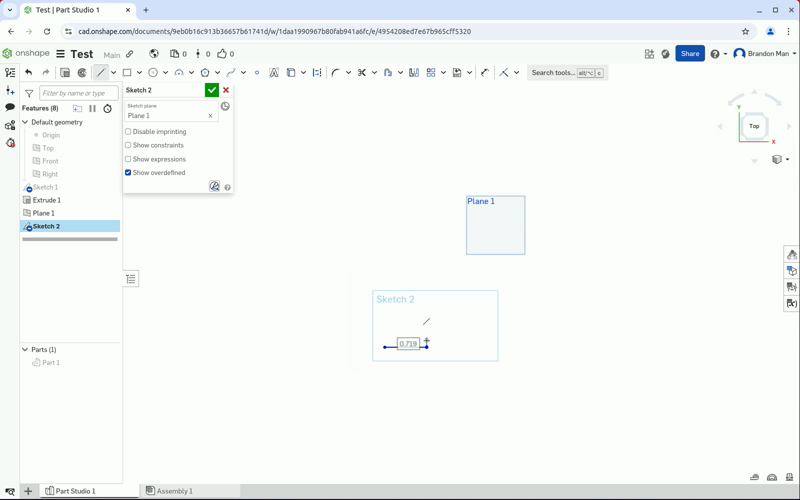
scroll(-6)
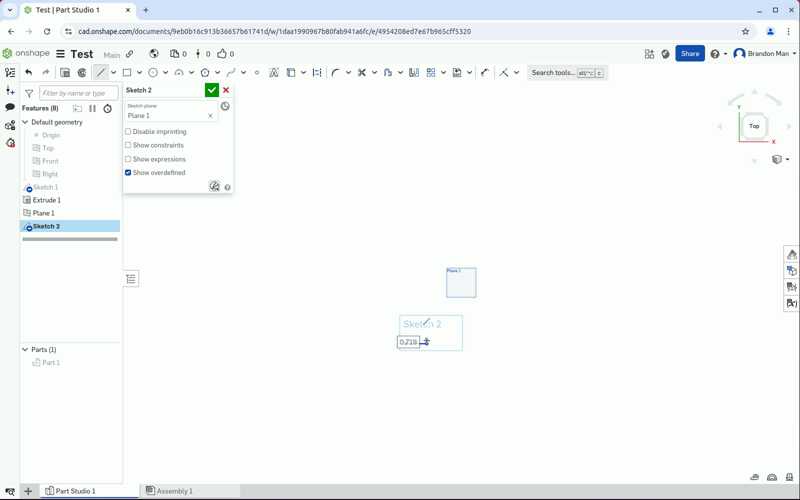
key_up(shift)
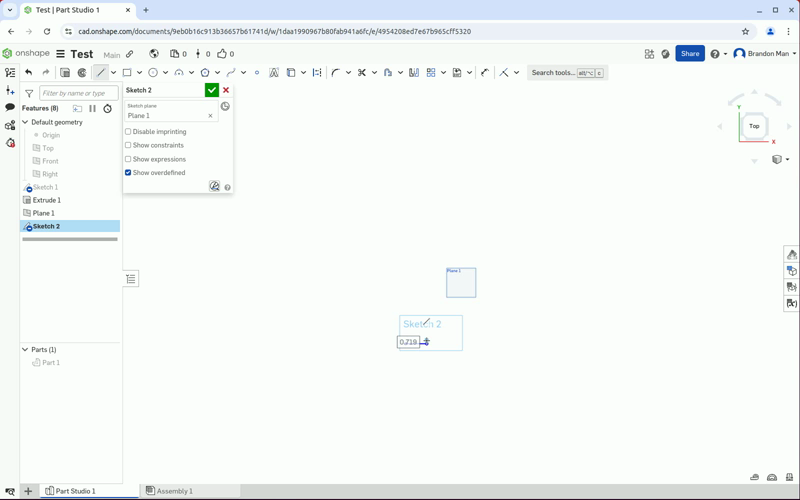
key_down(shift)
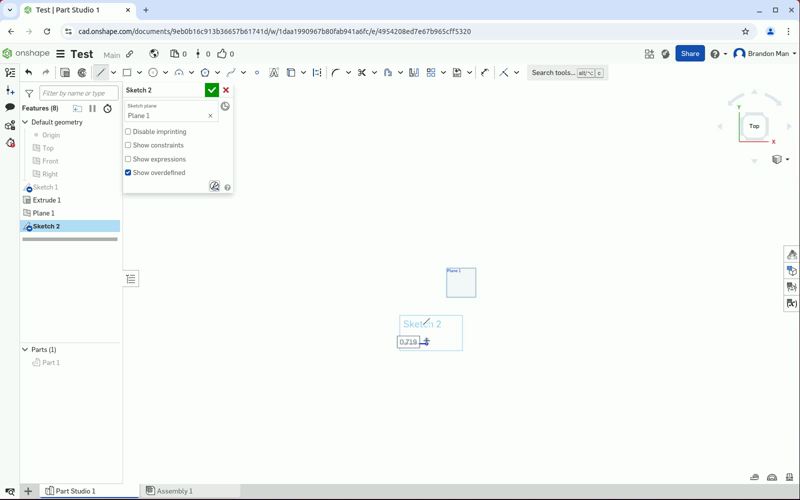
mouse_move(456, 340)
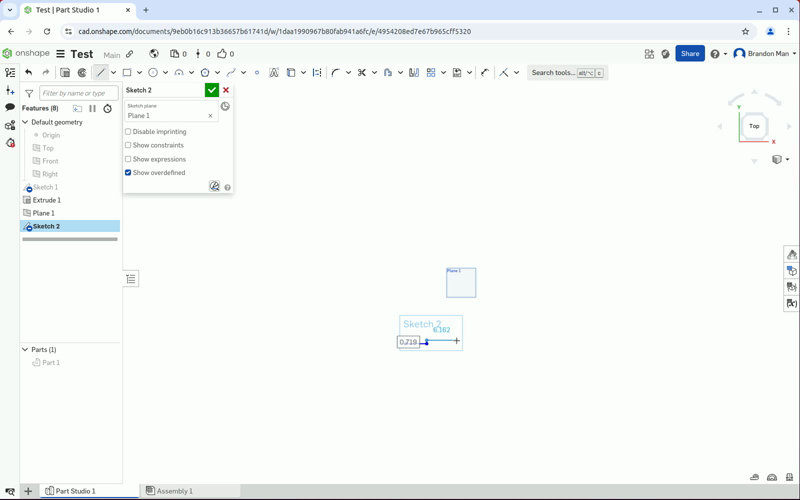
mouse_move(405, 340)
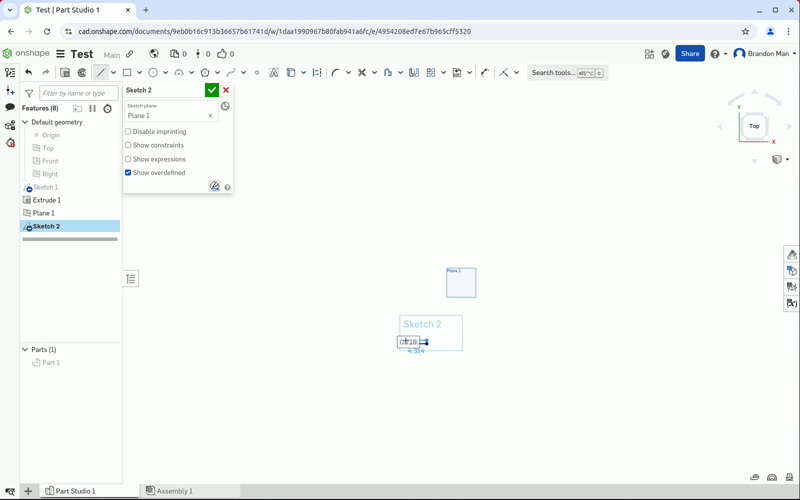
scroll(6)
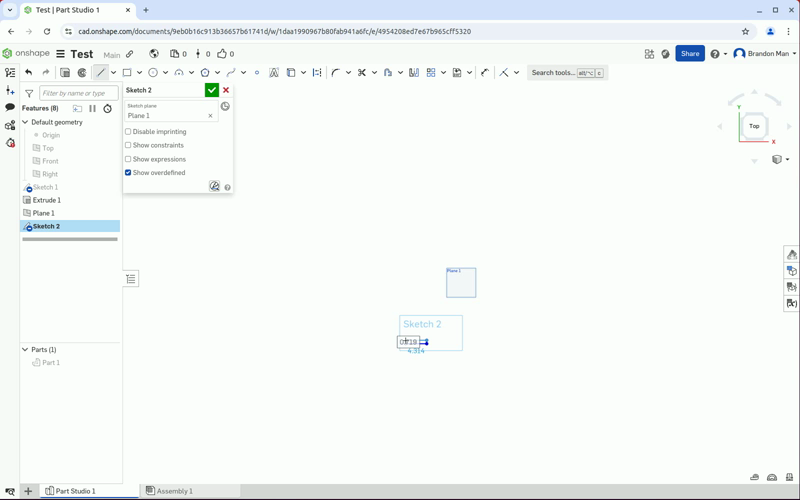
scroll(6)
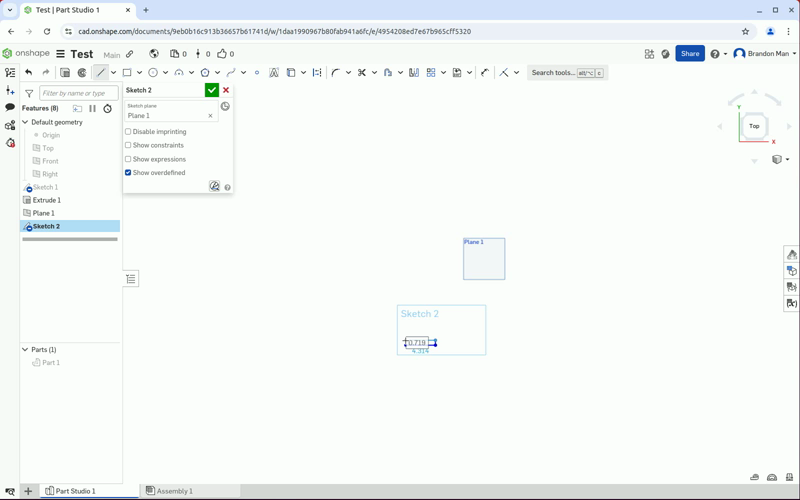
scroll(6)
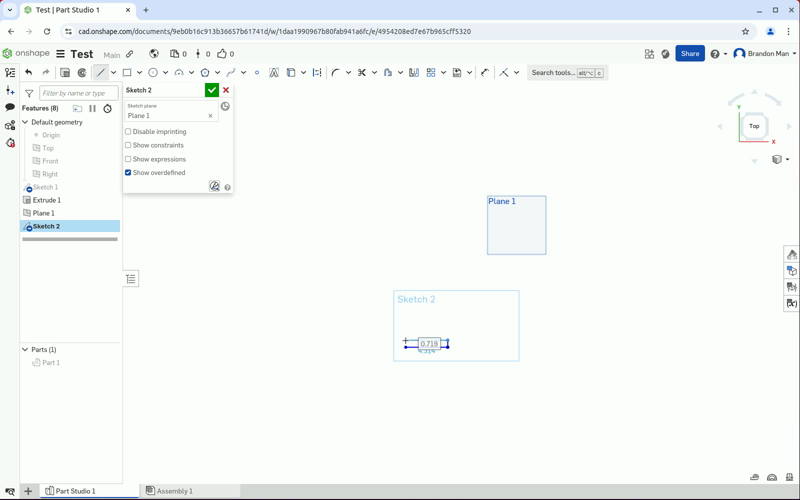
scroll(6)
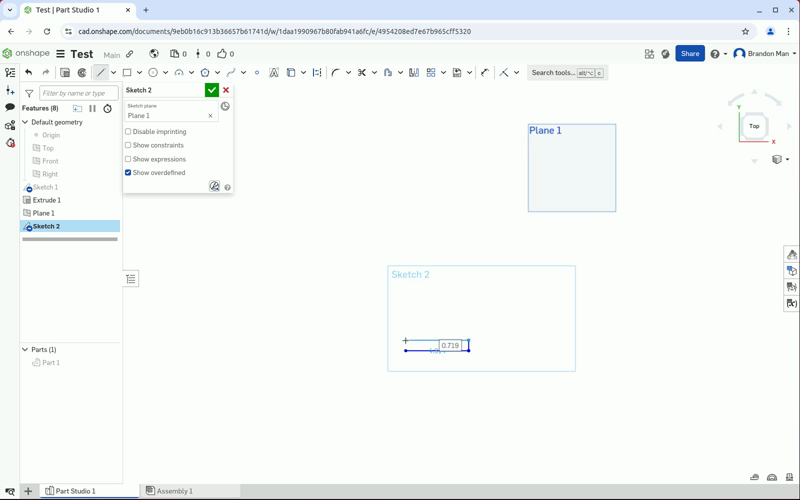
scroll(6)
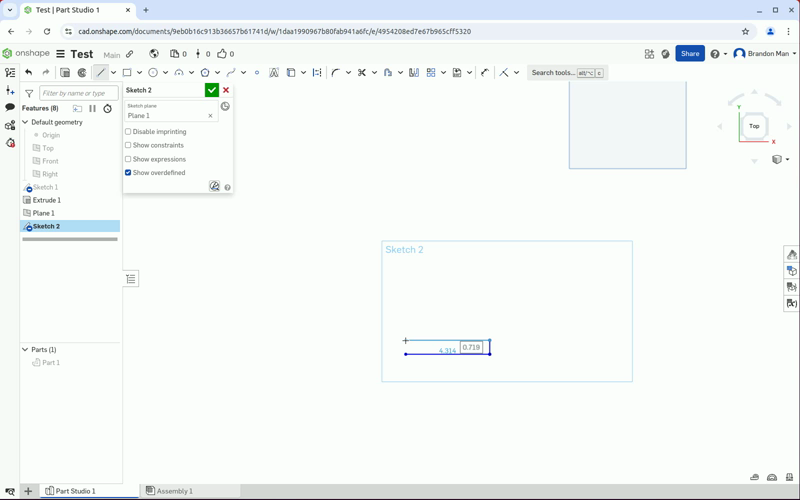
scroll(6)
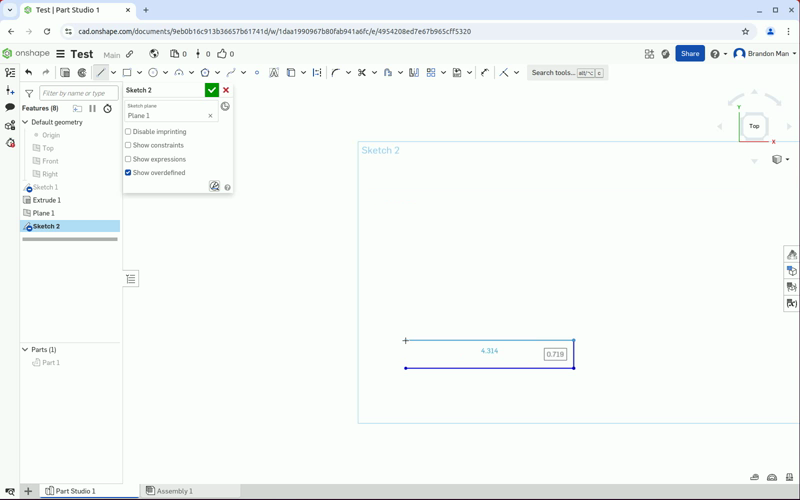
scroll(6)
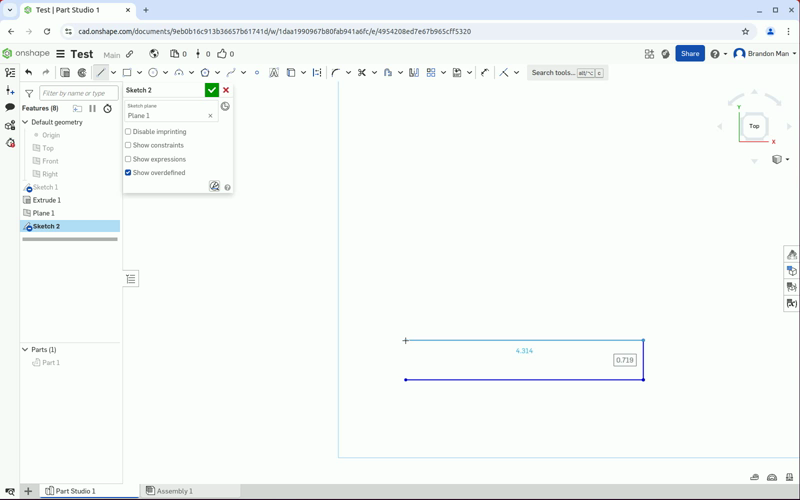
click(405, 340)
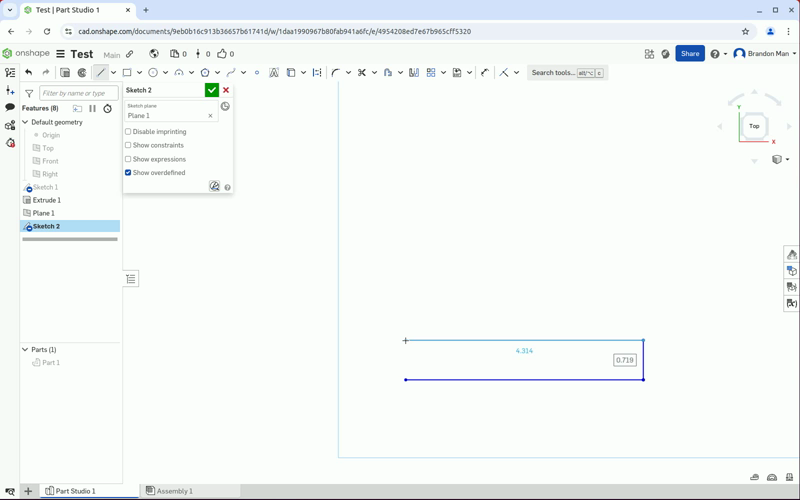
scroll(-6)
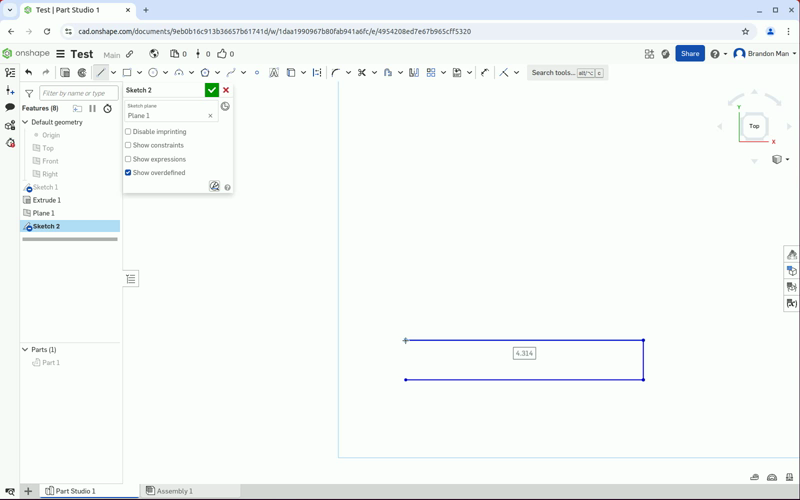
scroll(-6)
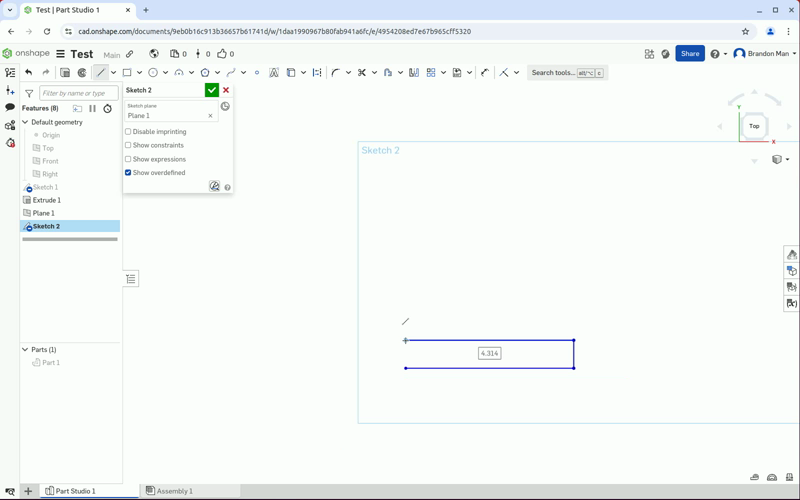
scroll(-6)
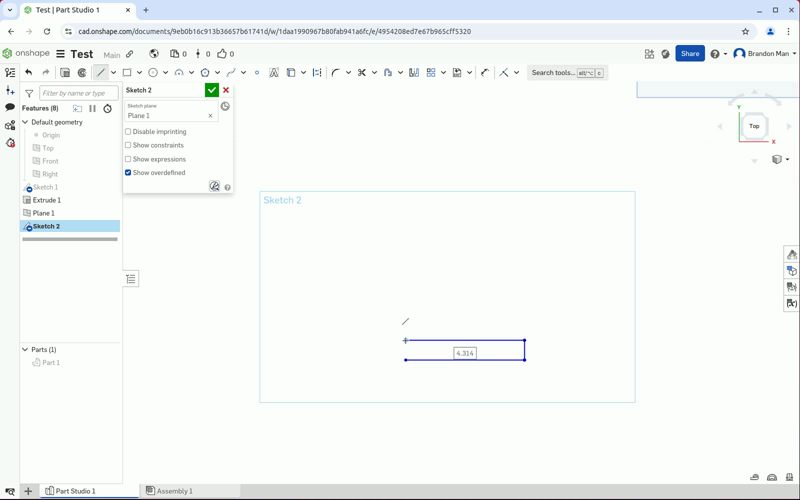
scroll(-6)
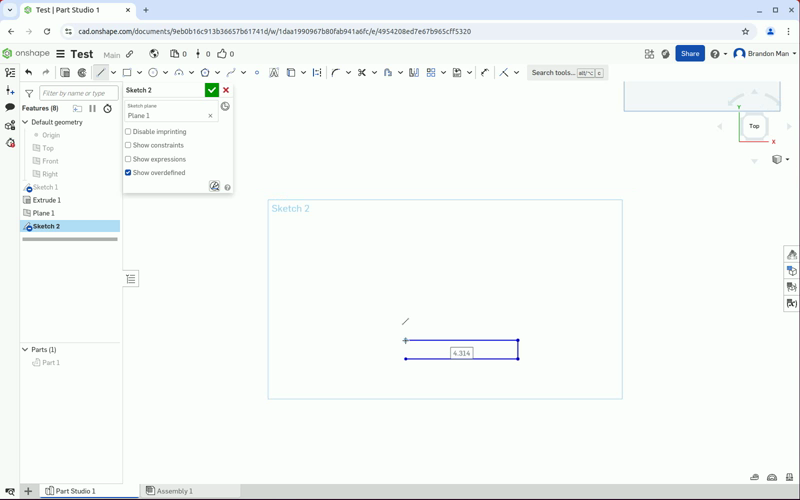
scroll(-6)
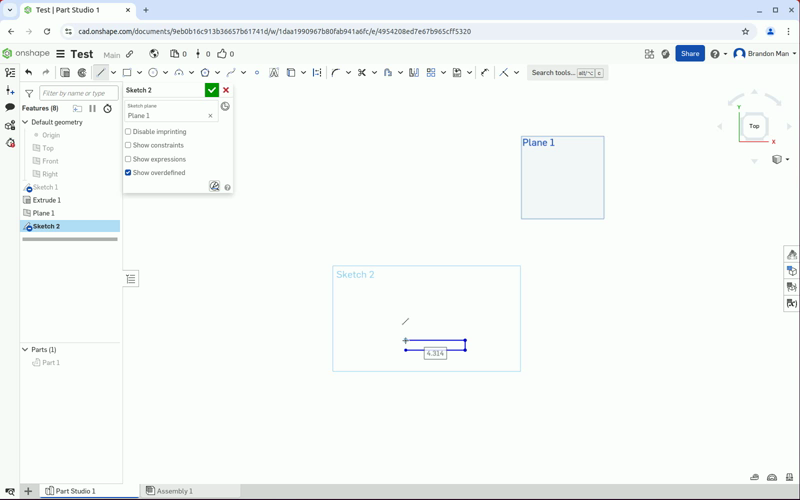
scroll(-6)
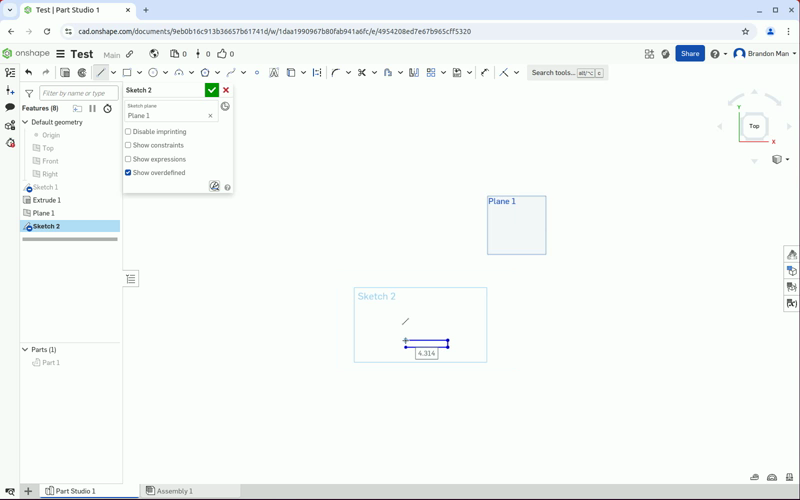
scroll(-6)
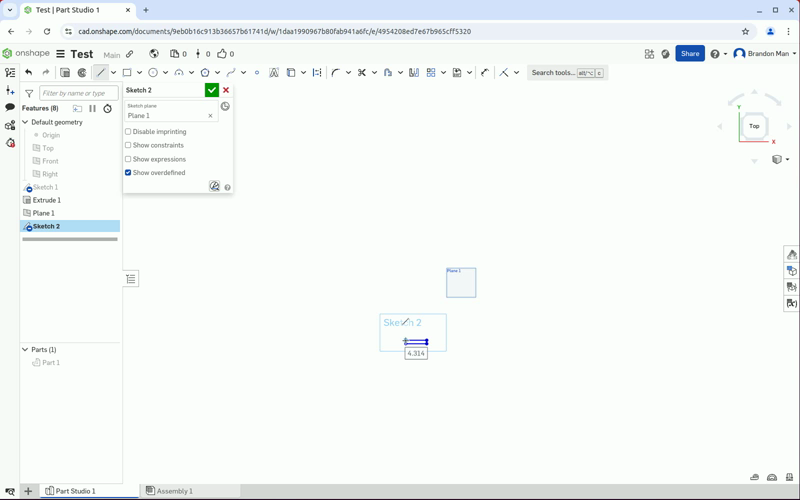
key_up(shift)
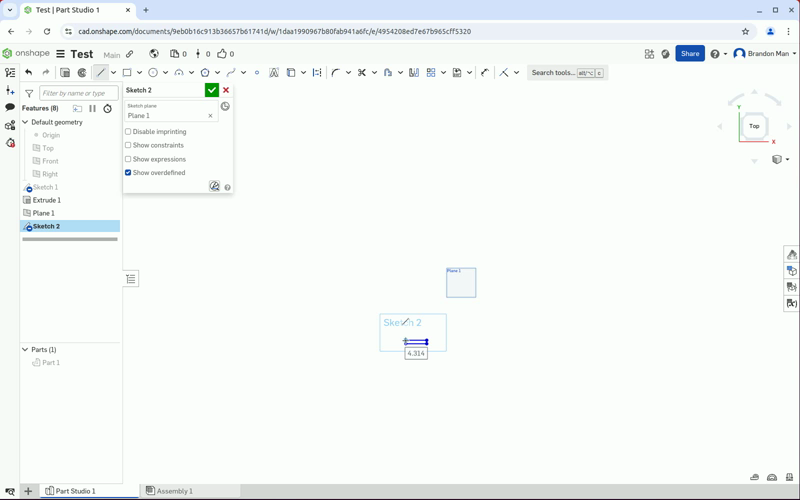
mouse_move(435, 340)
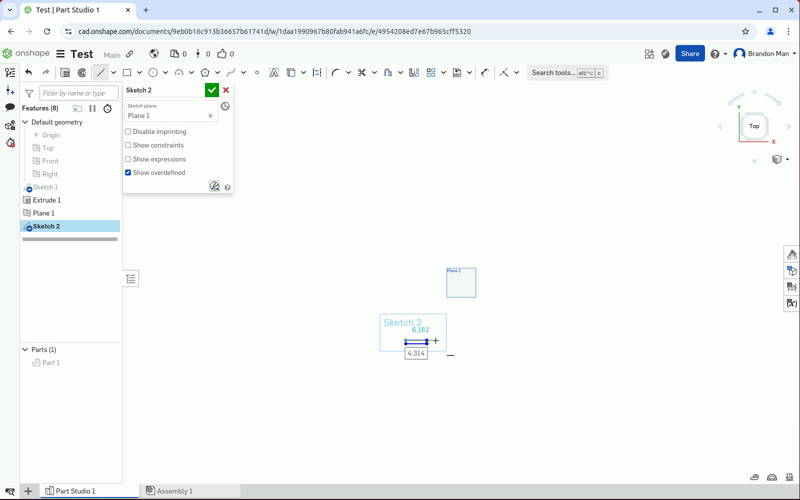
key_down(shift)
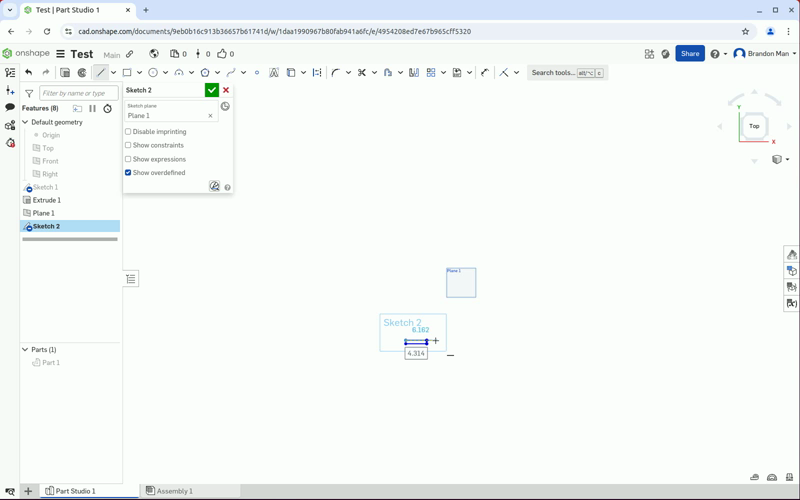
mouse_move(405, 343)
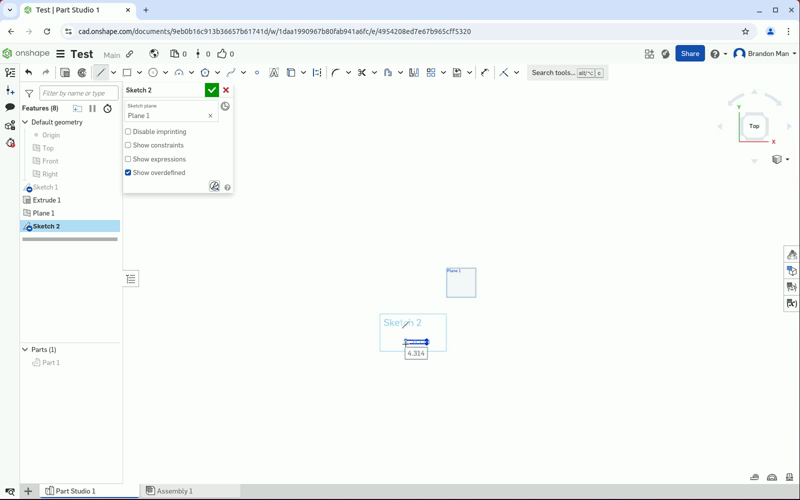
scroll(6)
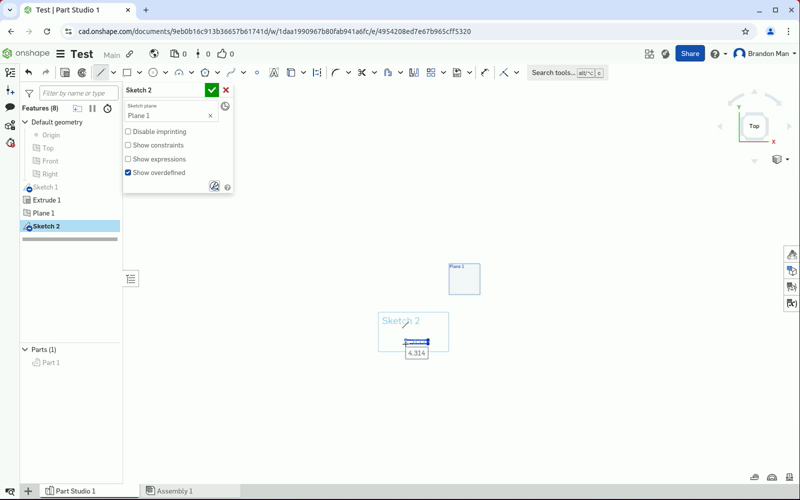
scroll(6)
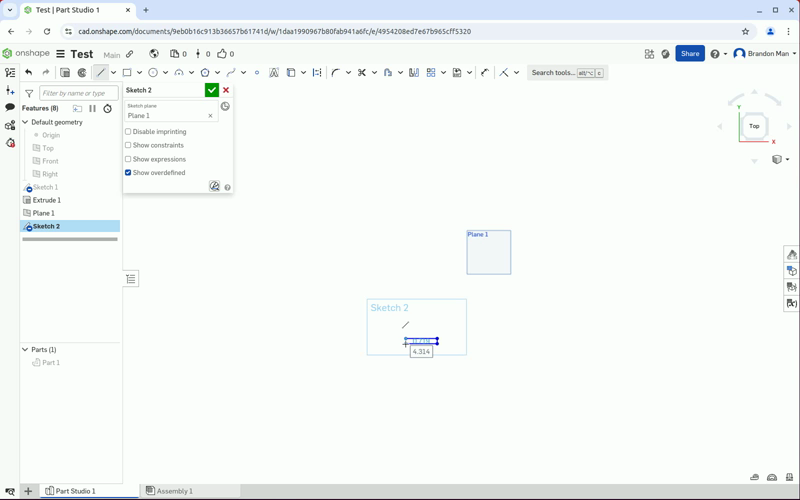
scroll(6)
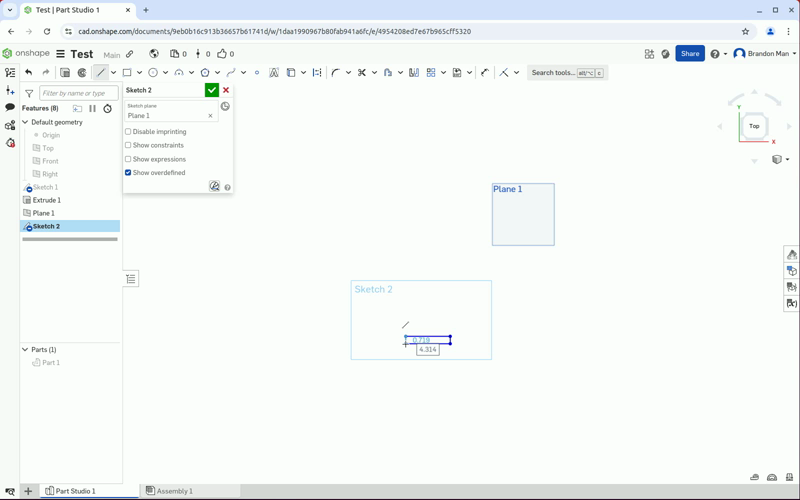
scroll(6)
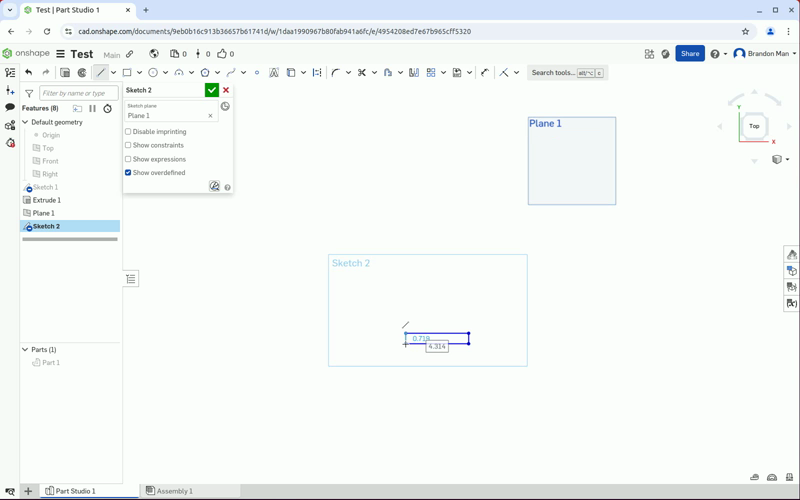
scroll(6)
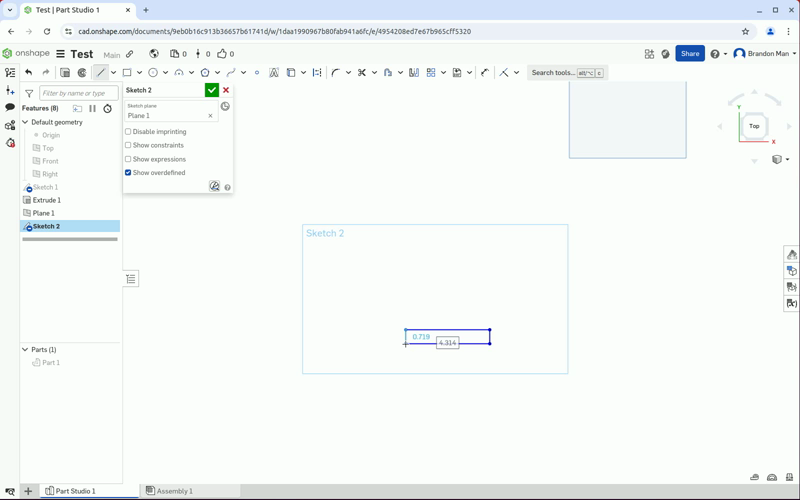
scroll(6)
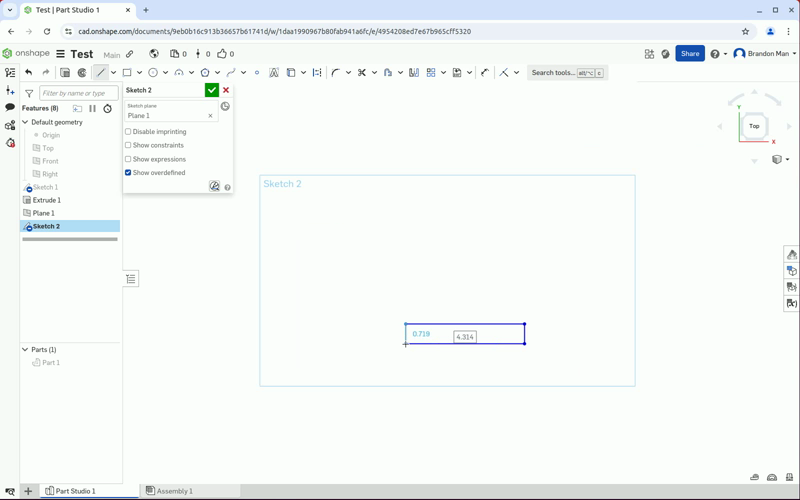
scroll(6)
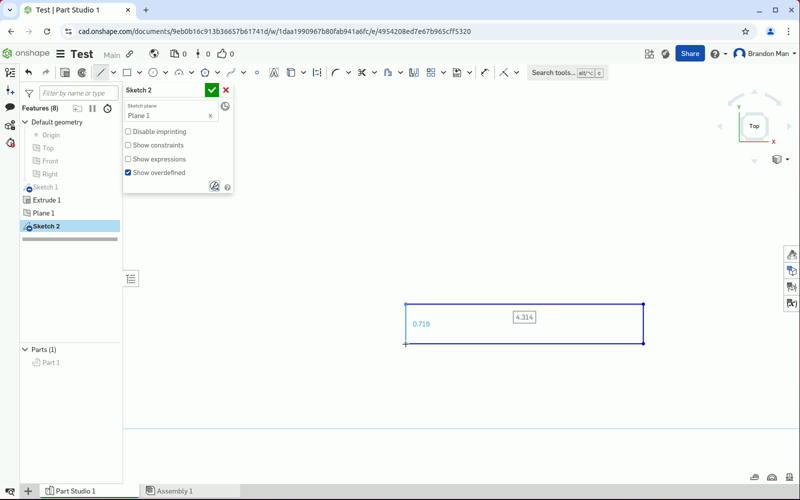
key_up(shift)
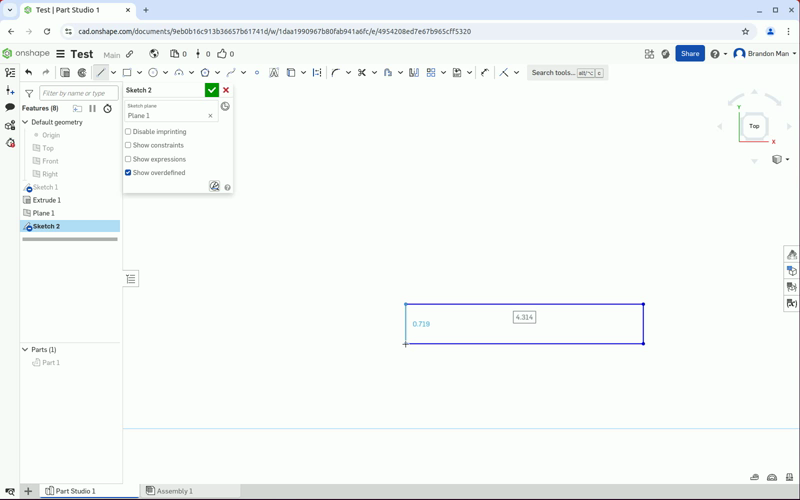
click(405, 343)
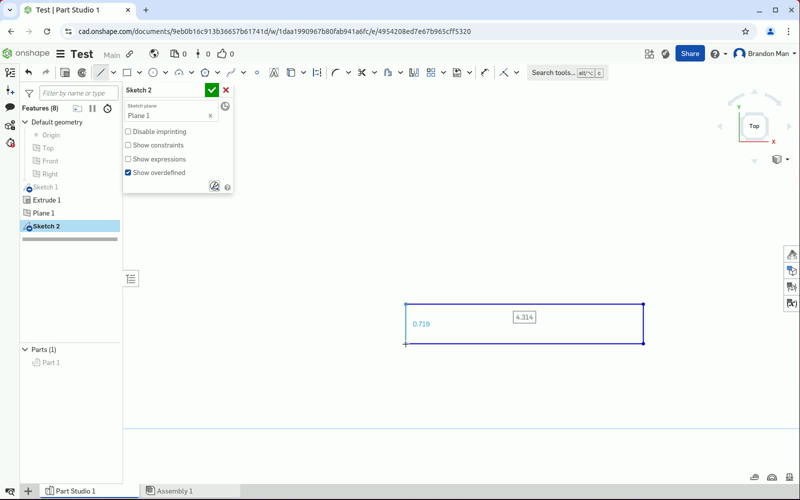
scroll(-6)
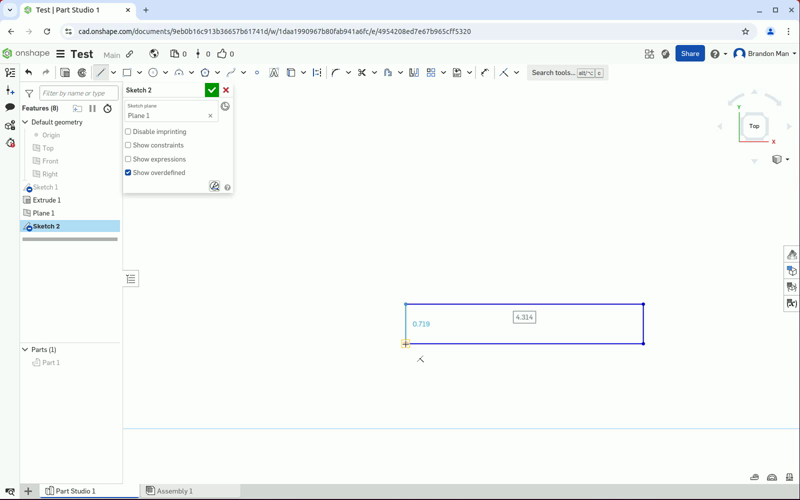
scroll(-6)
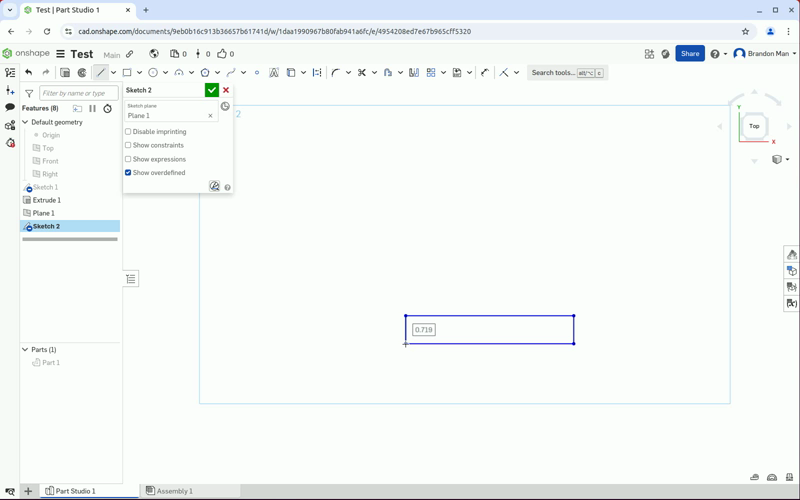
scroll(-6)
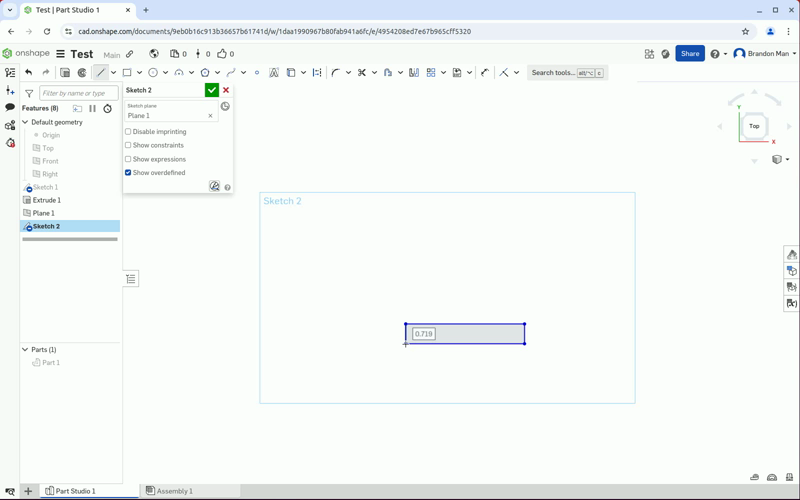
scroll(-6)
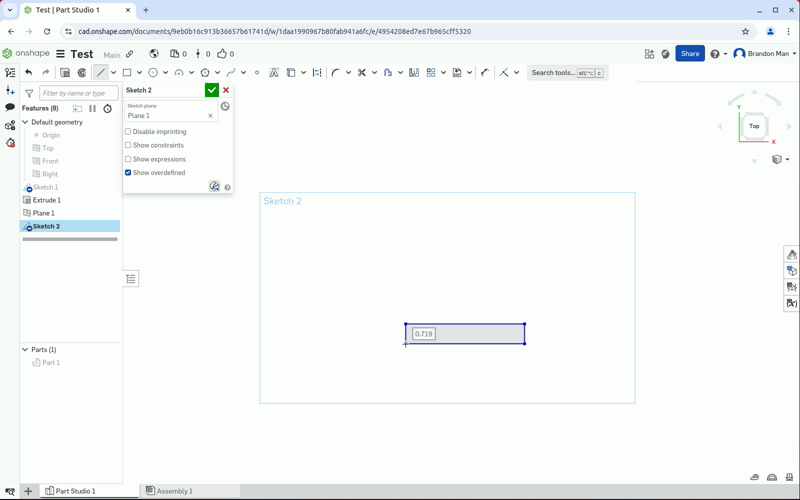
scroll(-6)
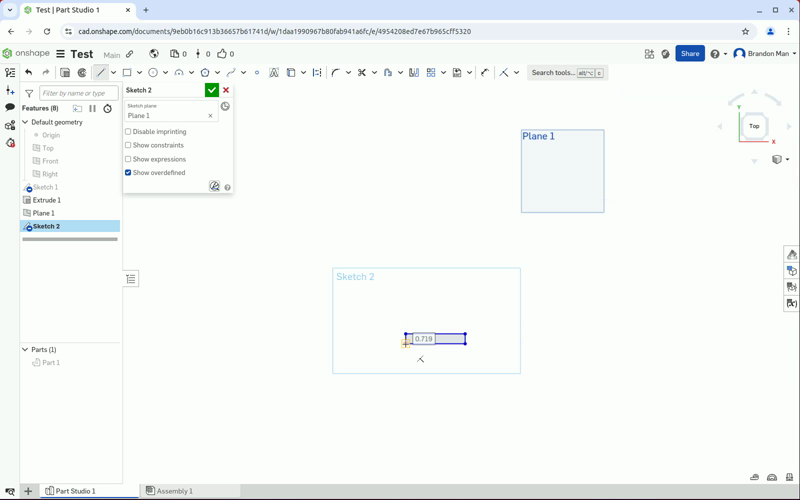
scroll(-6)
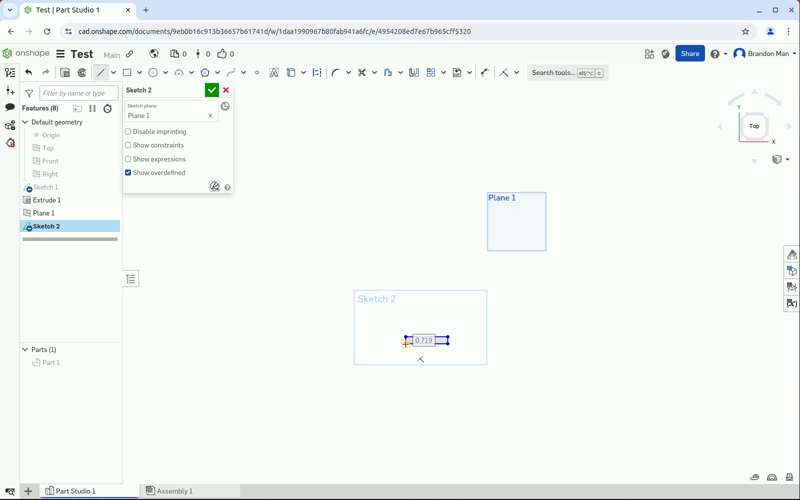
scroll(-6)
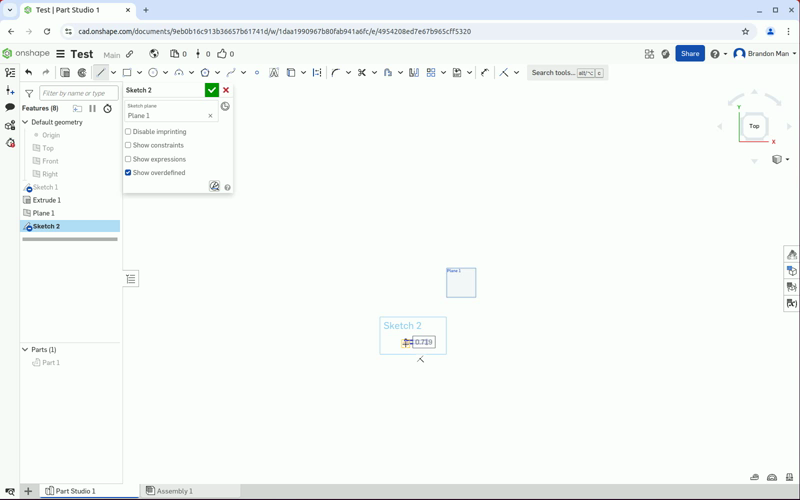
key(esc)
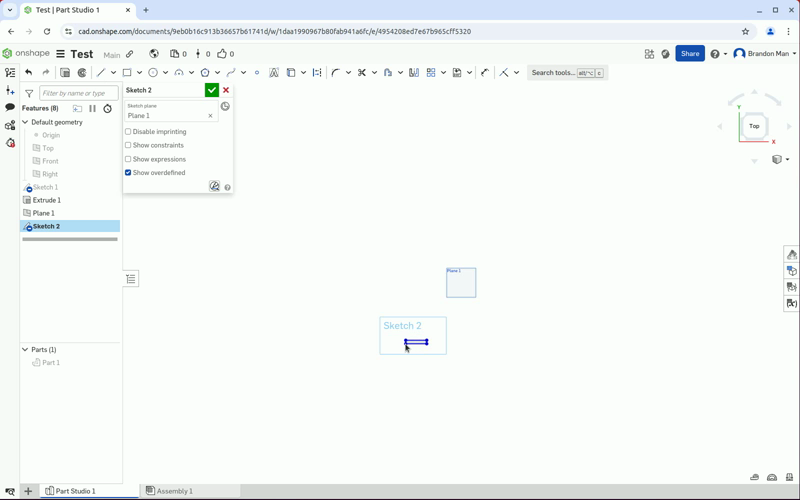
mouse_move(406, 342)
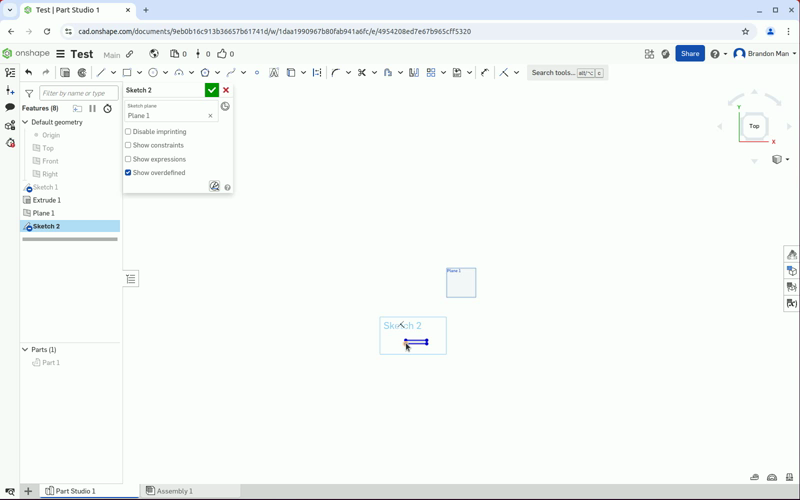
scroll(6)
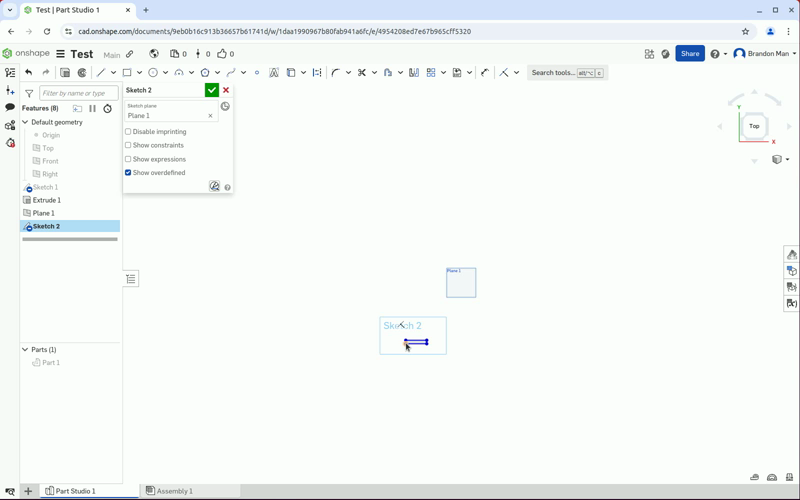
scroll(6)
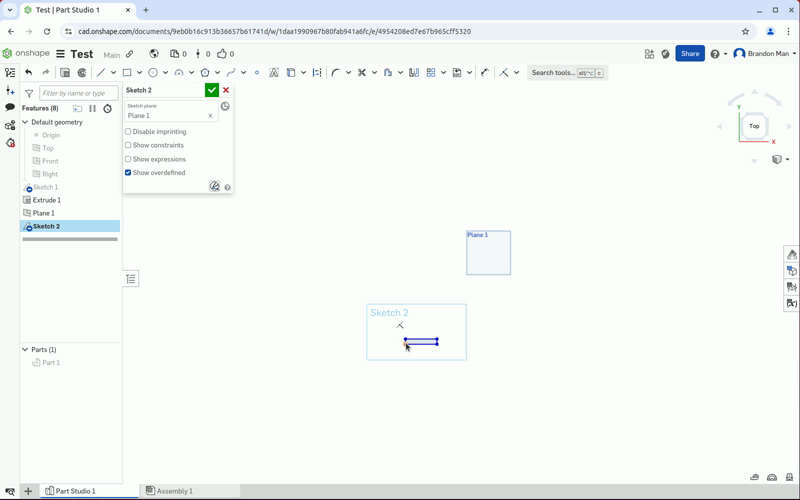
scroll(6)
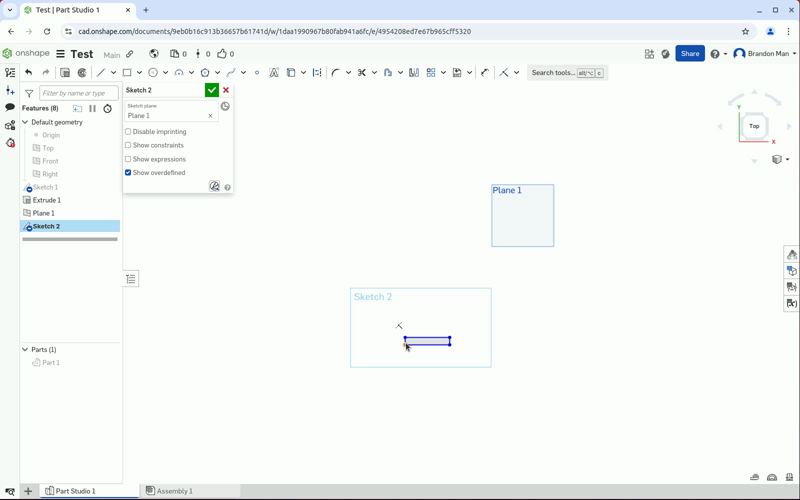
scroll(6)
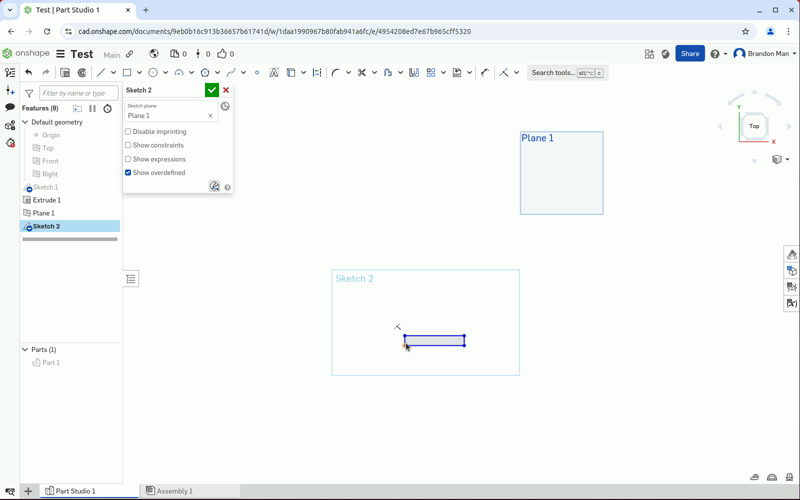
scroll(6)
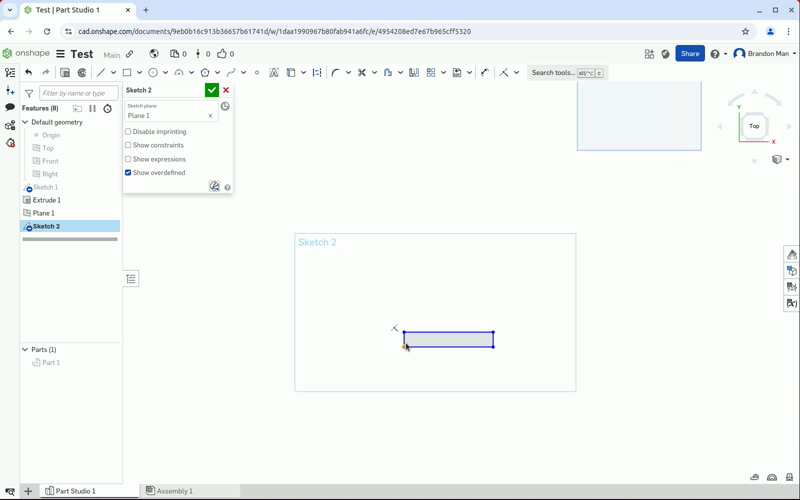
scroll(6)
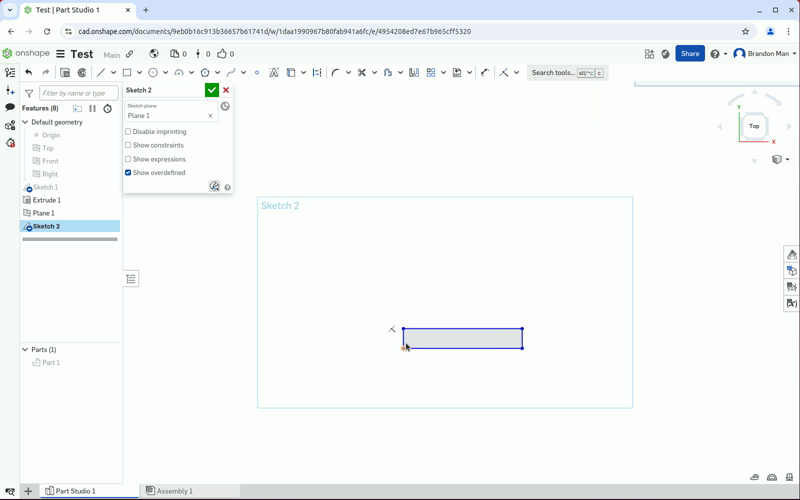
scroll(6)
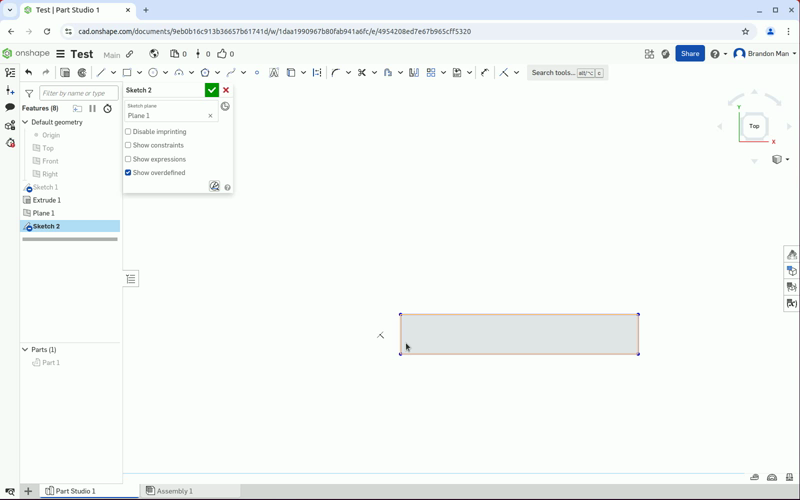
click(406, 342)
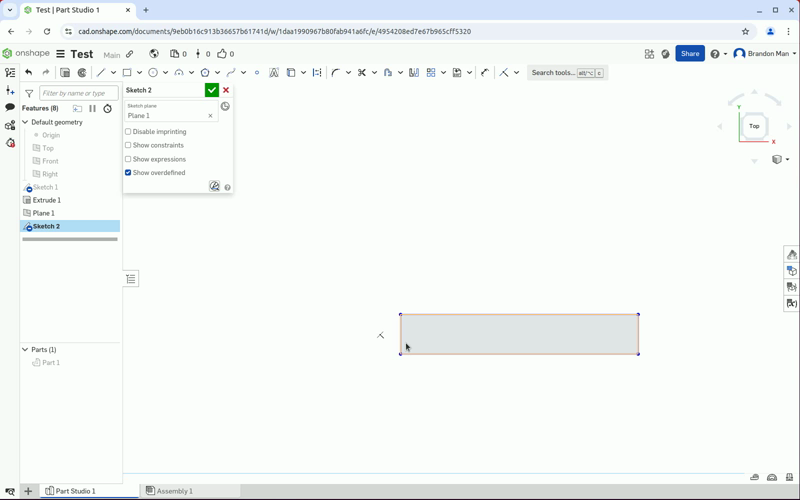
scroll(-6)
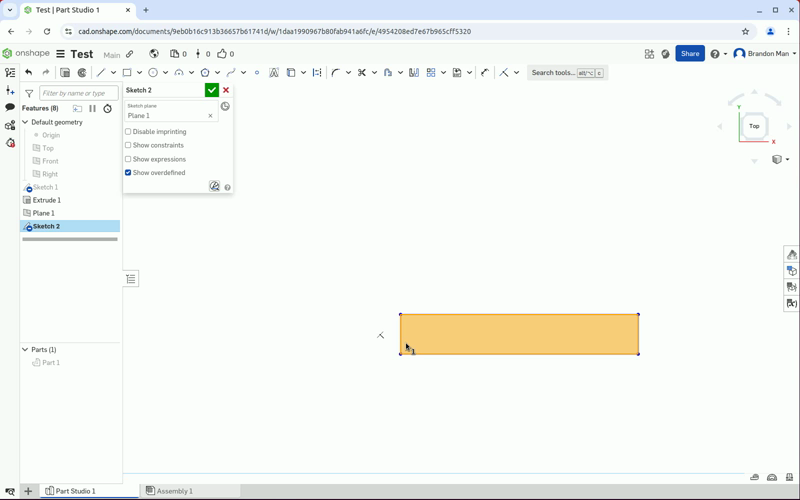
scroll(-6)
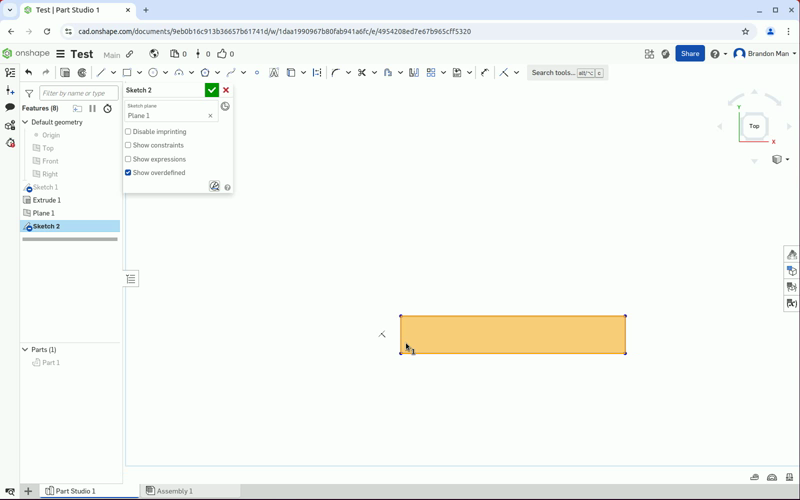
scroll(-6)
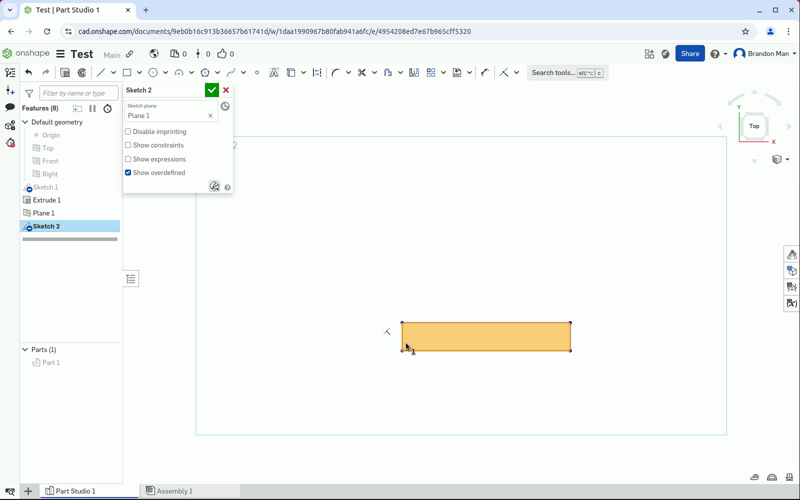
scroll(-6)
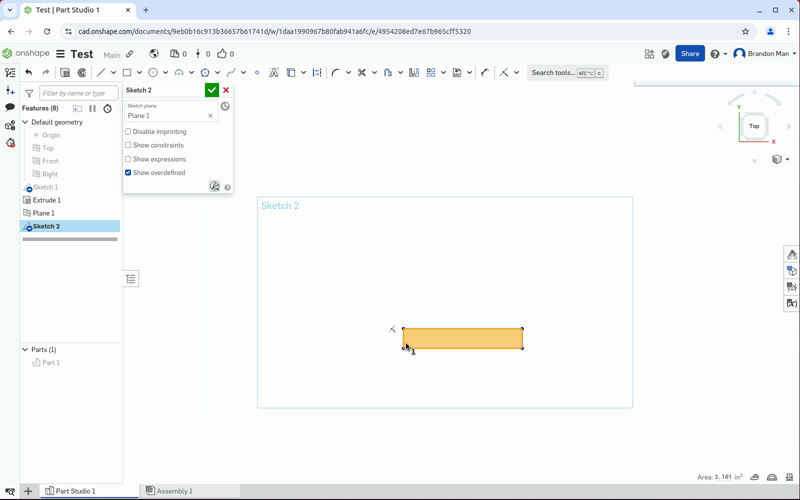
scroll(-6)
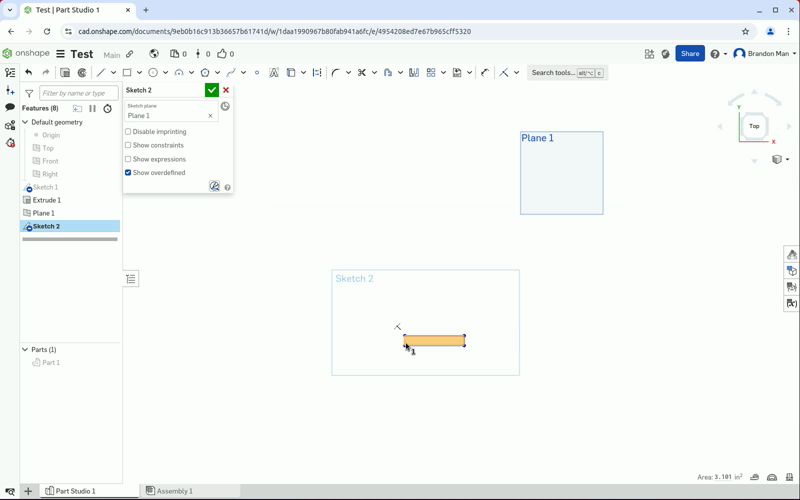
scroll(-6)
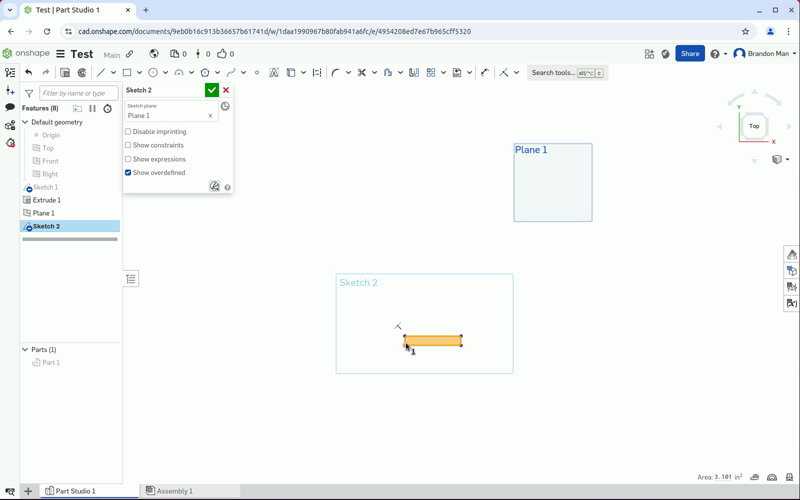
scroll(-6)
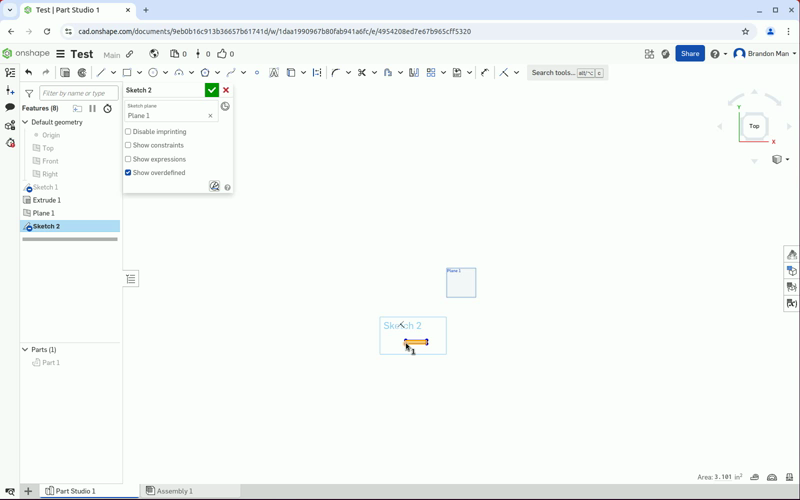
mouse_move(73, 352)
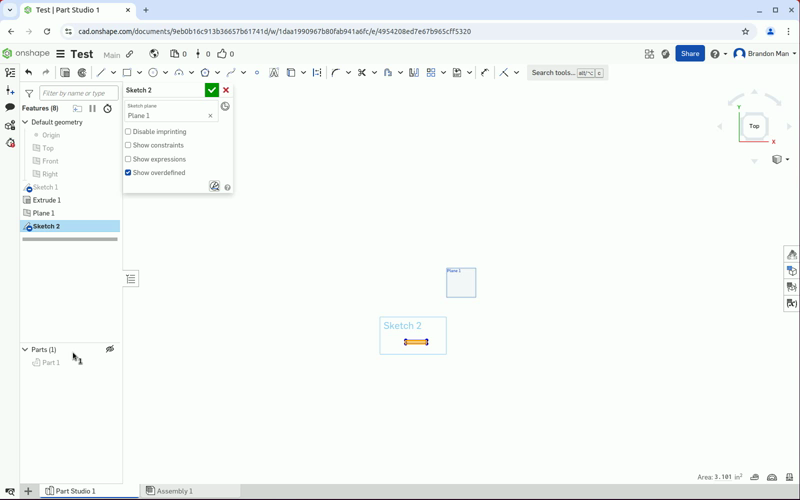
key(shift+y)
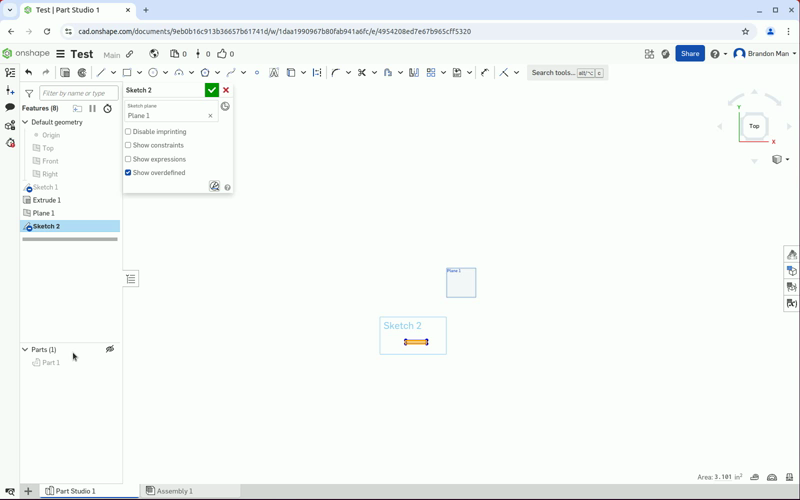
key(shift+e)
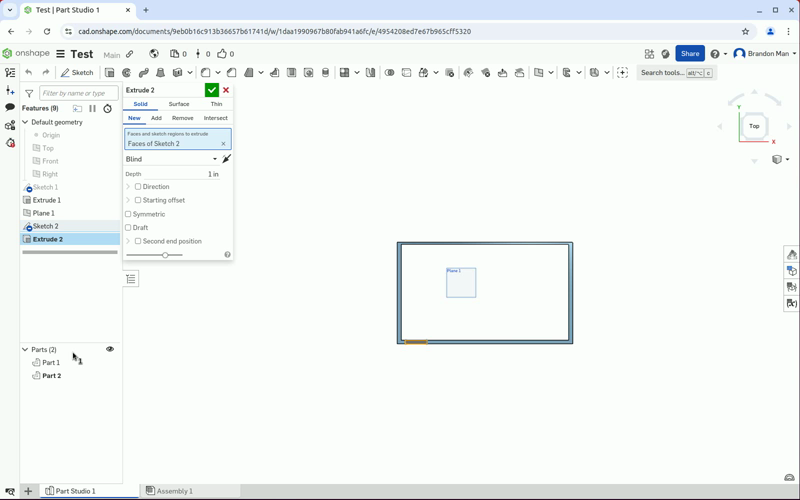
mouse_move(143, 106)
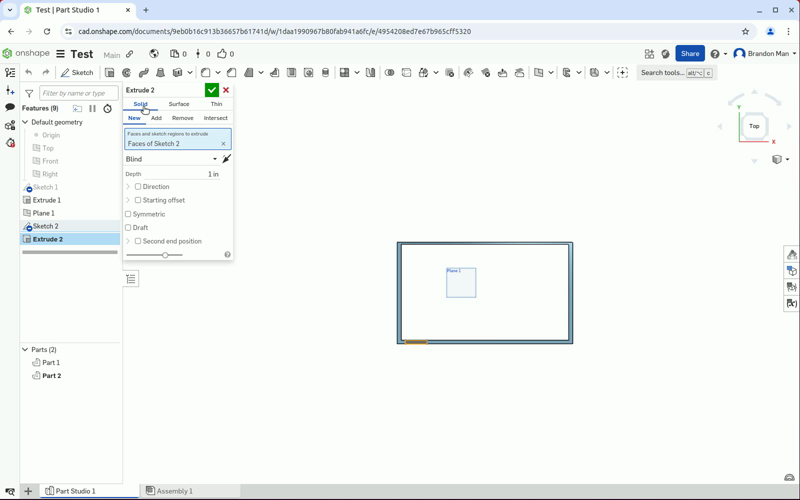
click(143, 106)
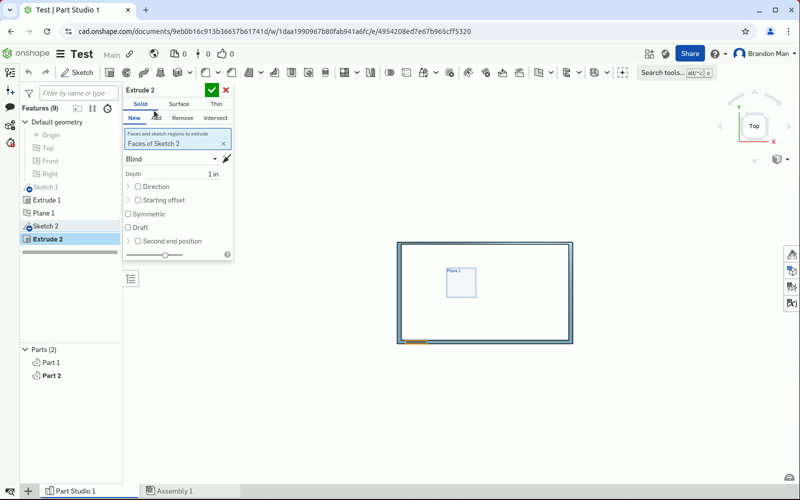
mouse_move(186, 120)
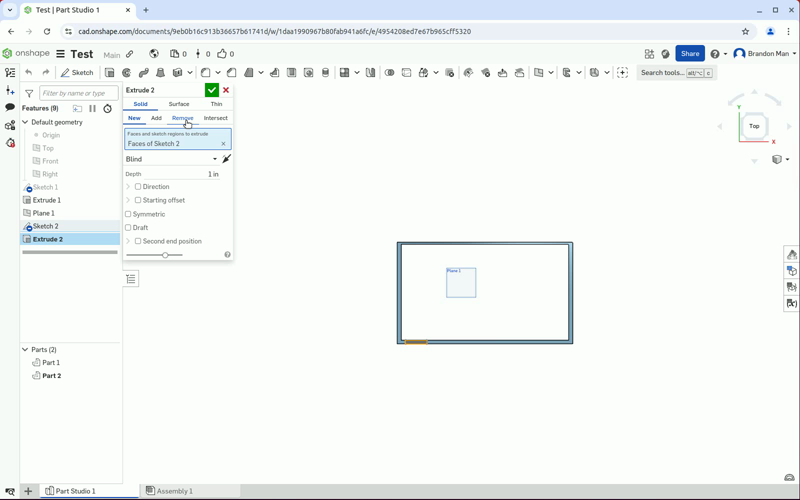
click(186, 120)
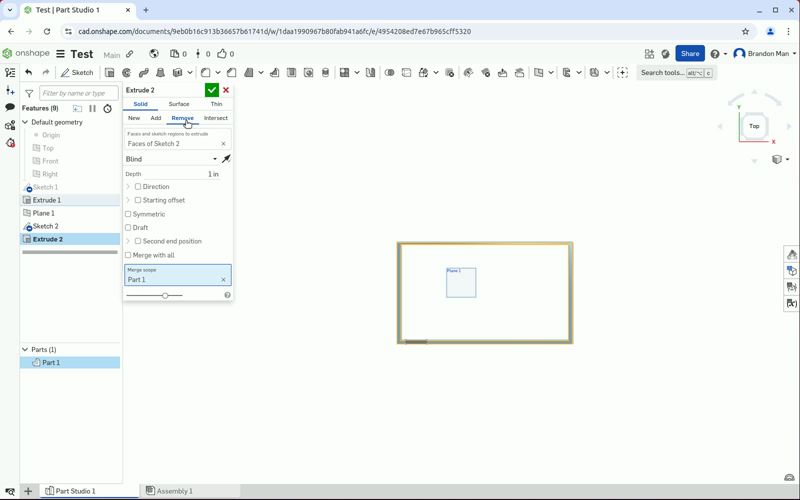
key(tab, 4)
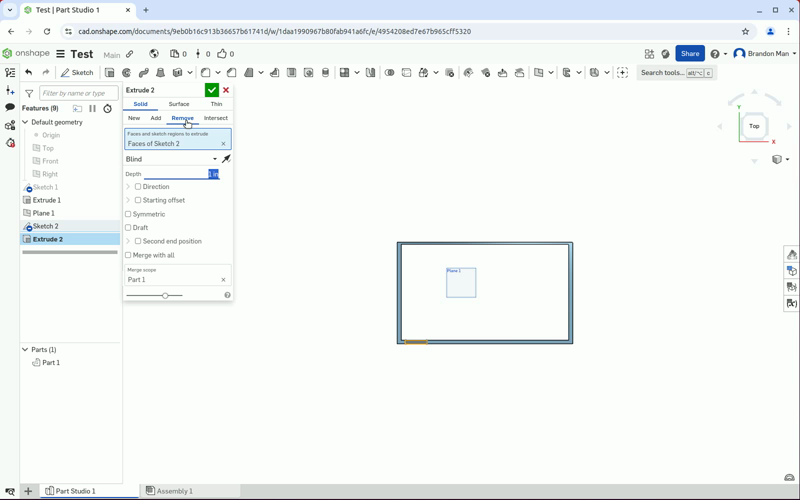
text(4.092)
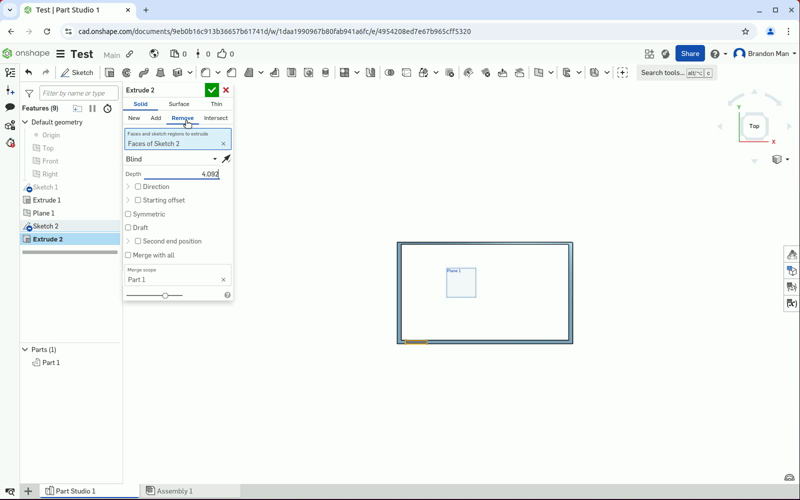
key(tab, 6)
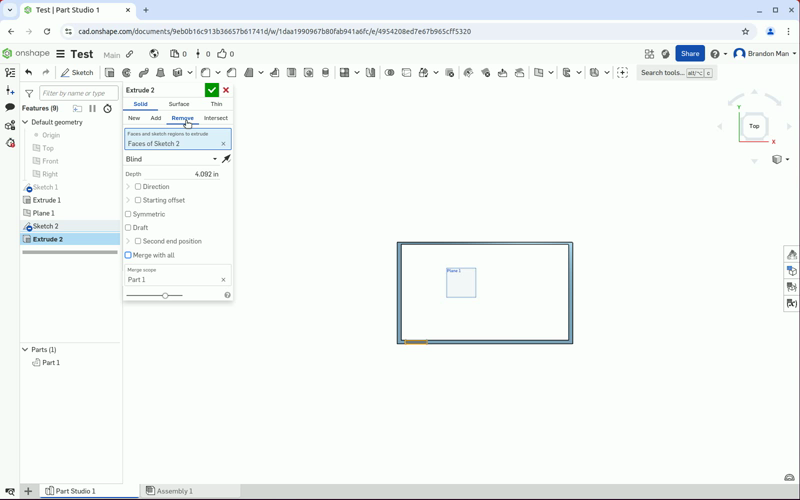
key(space)
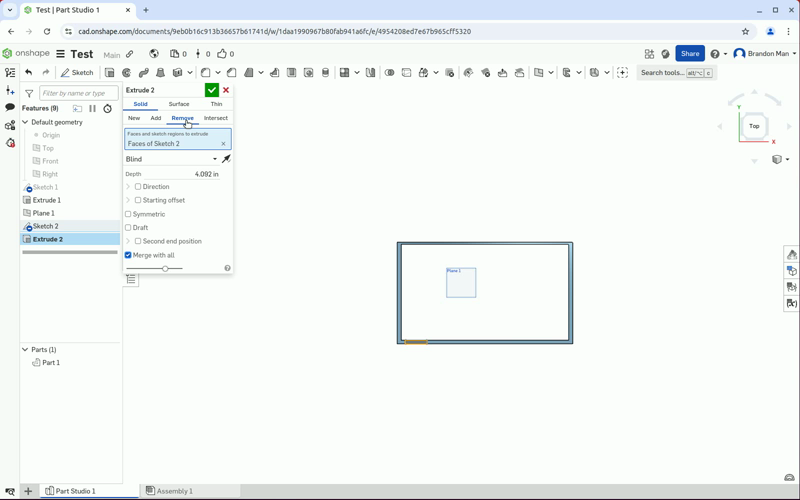
key(enter)
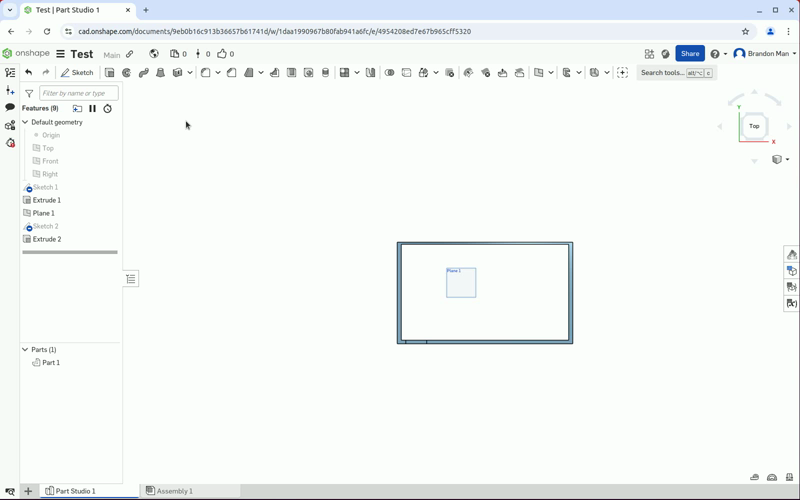
key(shift+h)
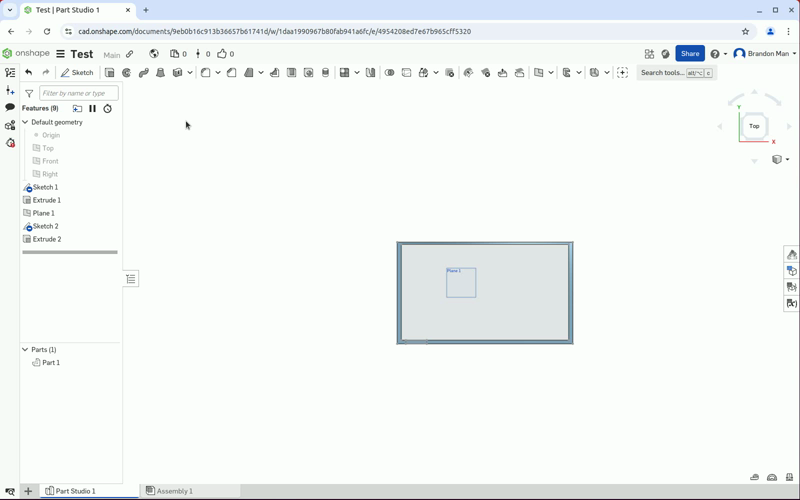
key(shift+h)
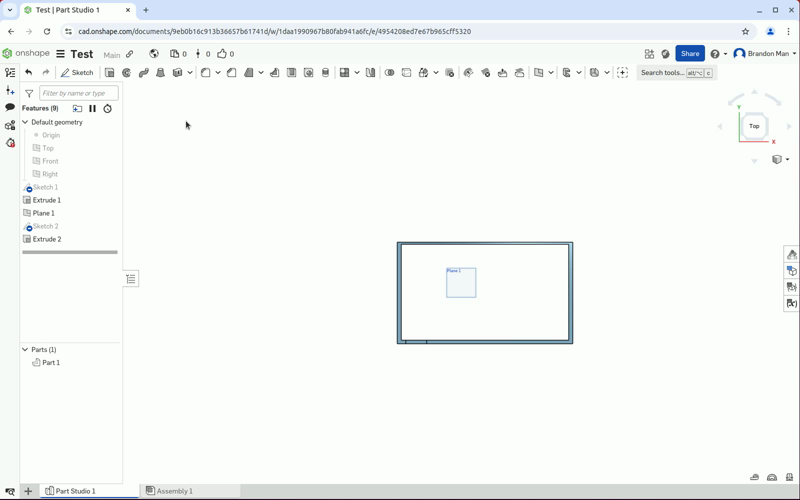
mouse_move(73, 189)
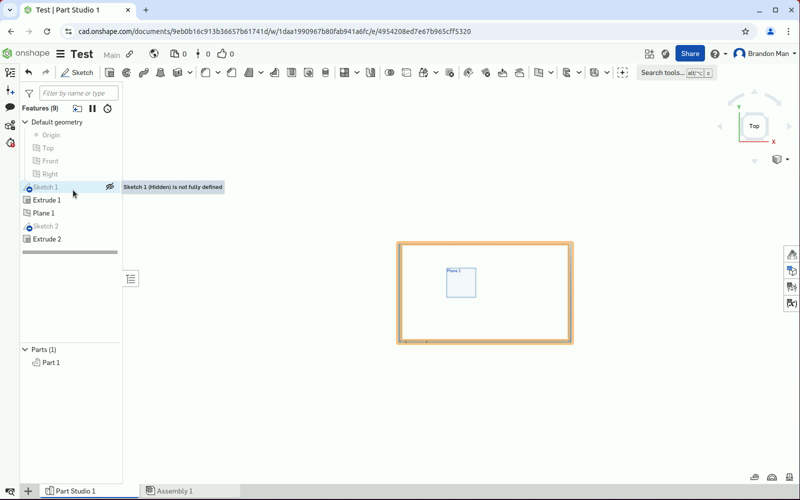
click(73, 189)
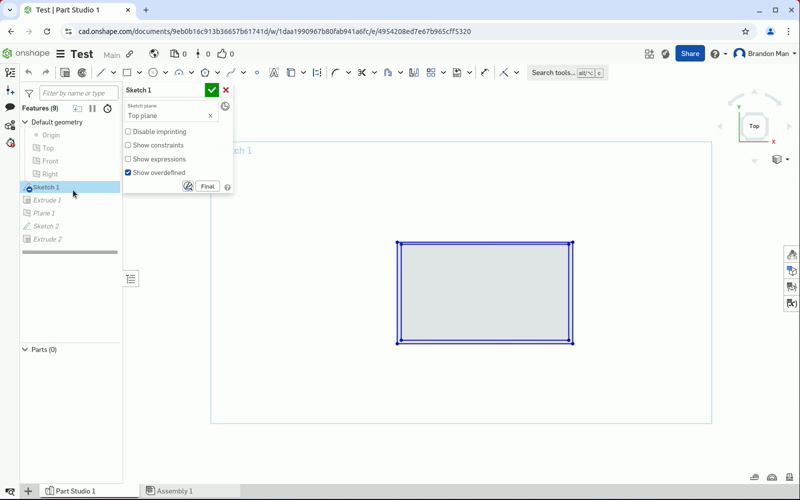
mouse_move(229, 92)
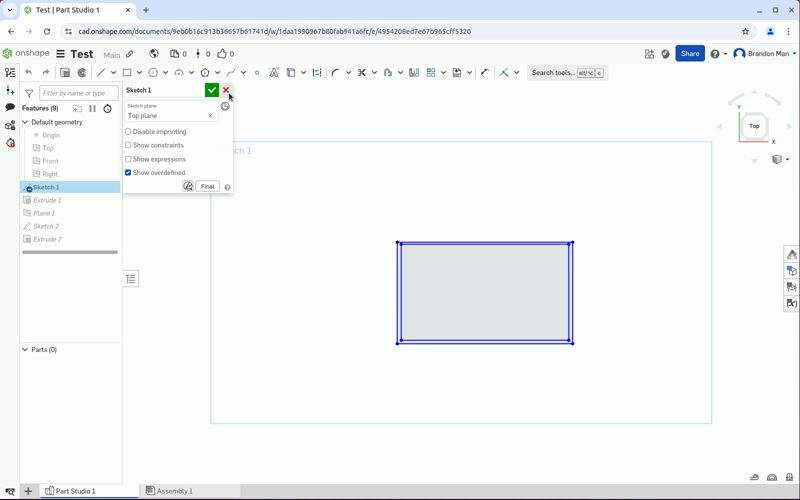
click(229, 92)
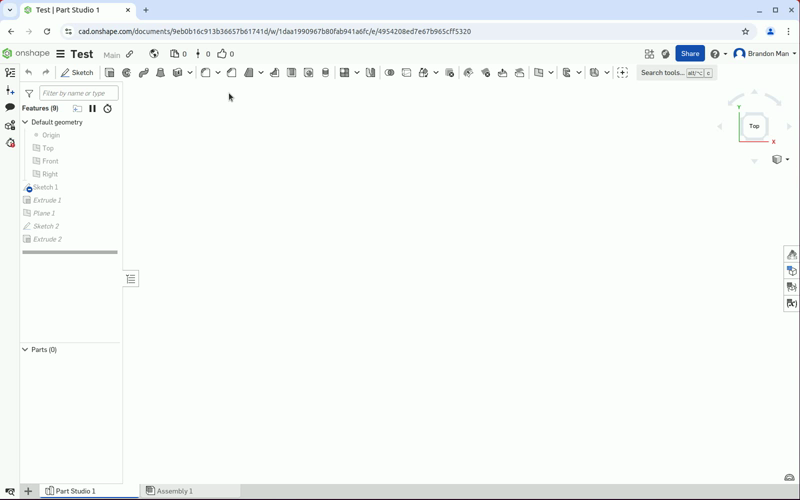
key(shift+s)
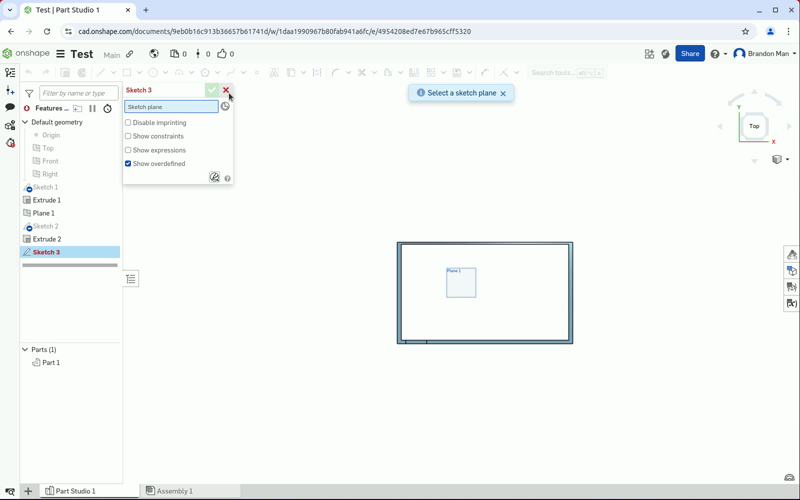
mouse_move(73, 215)
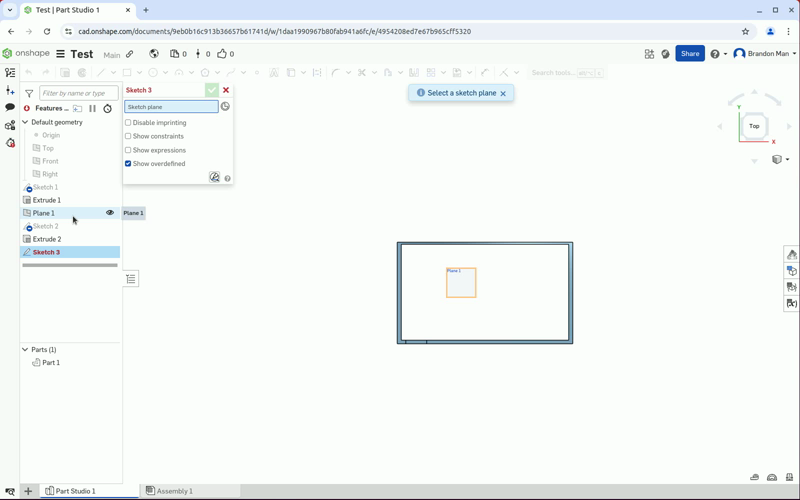
click(73, 215)
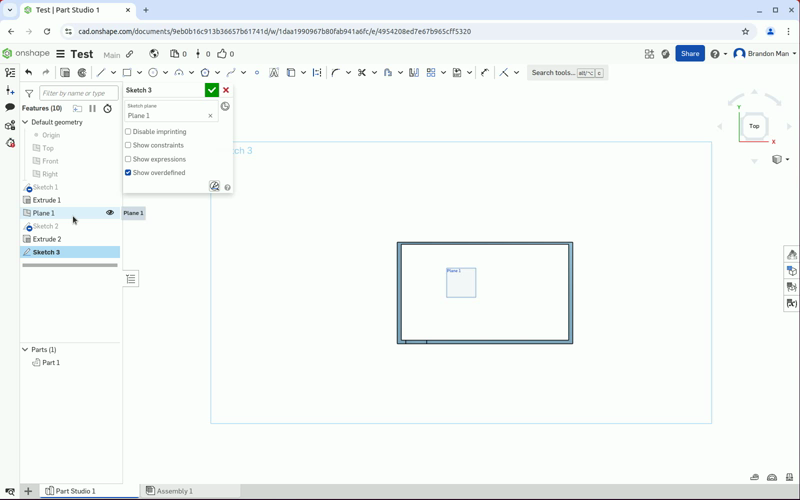
mouse_move(73, 352)
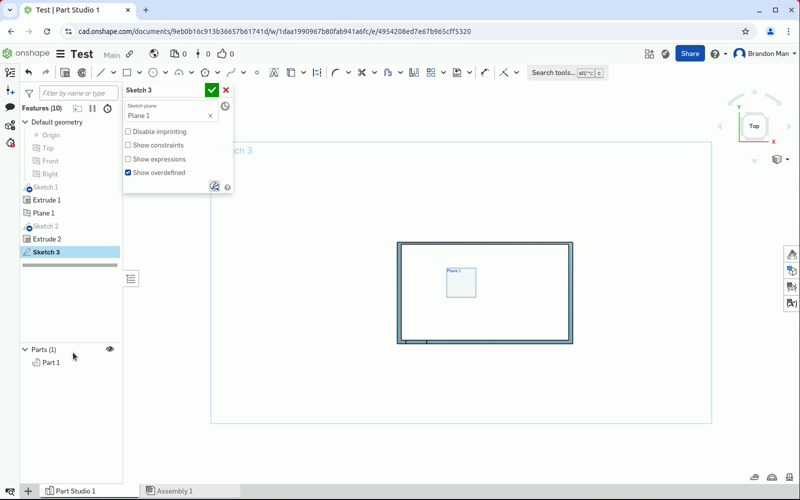
key(y)
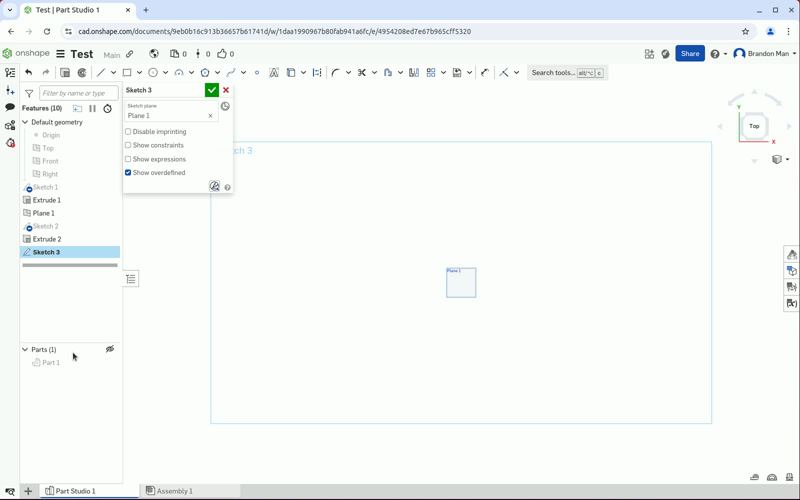
key(l)
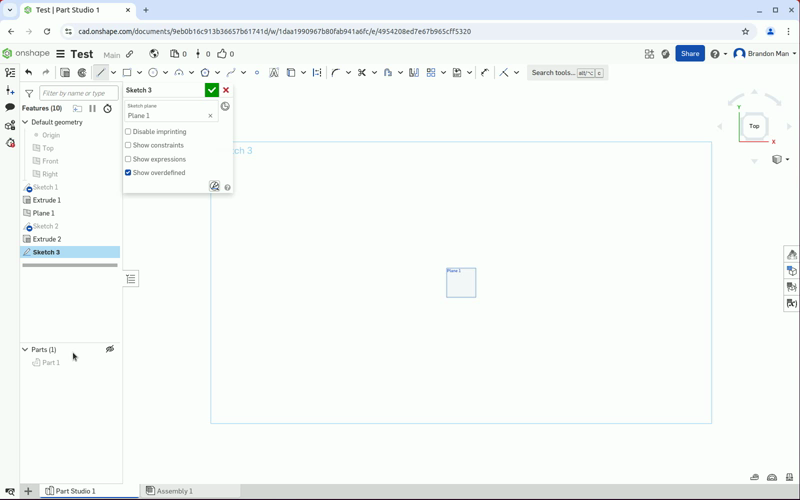
key_down(shift)
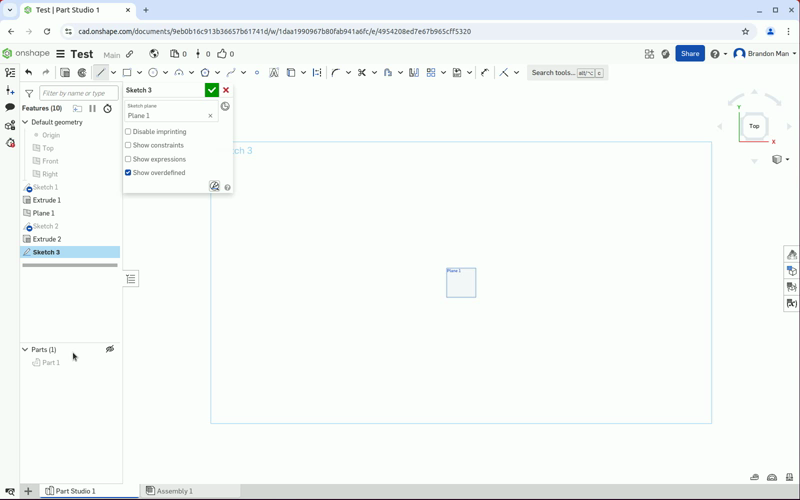
mouse_move(413, 245)
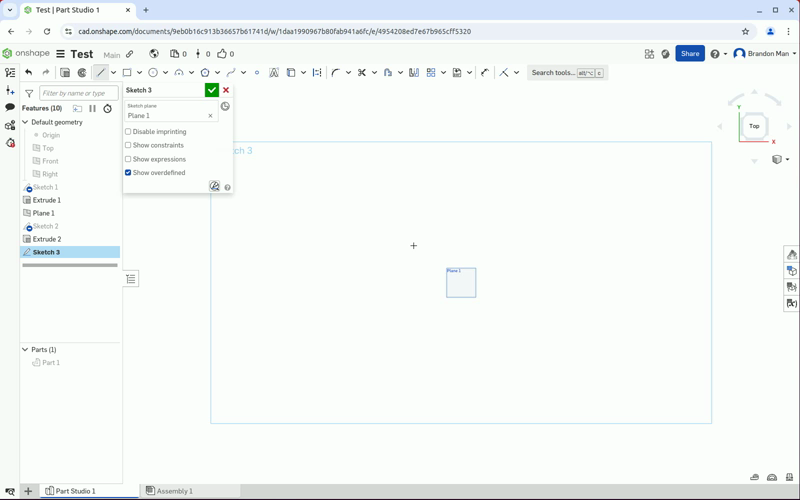
click(413, 245)
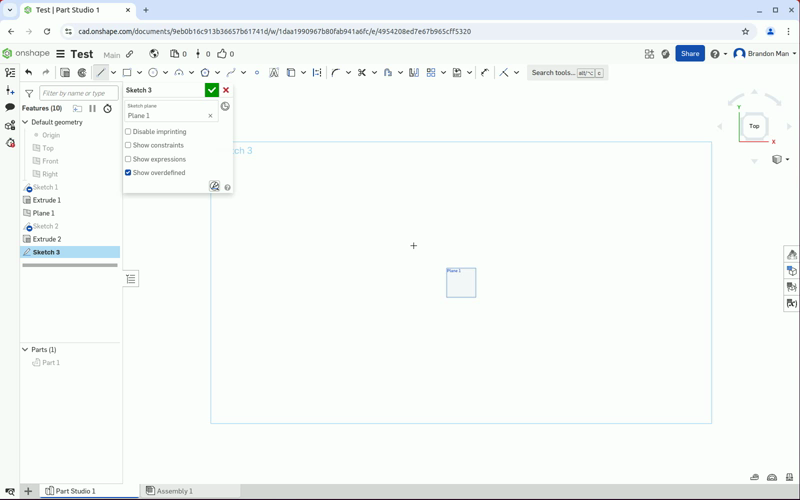
key_up(shift)
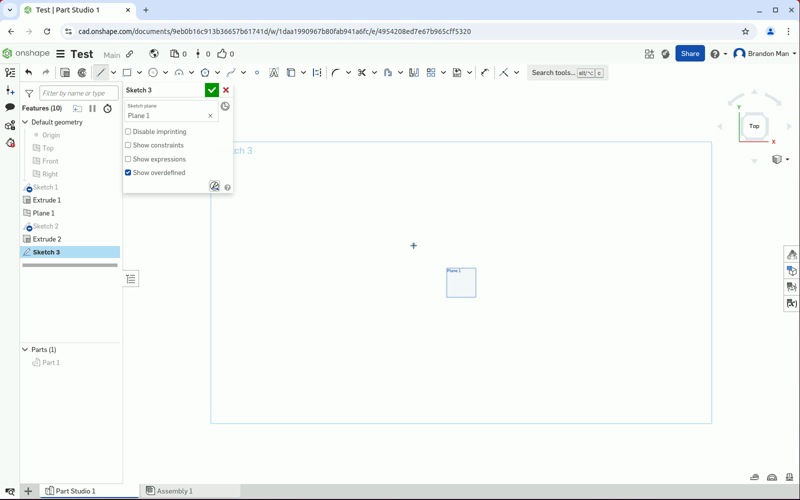
key_down(shift)
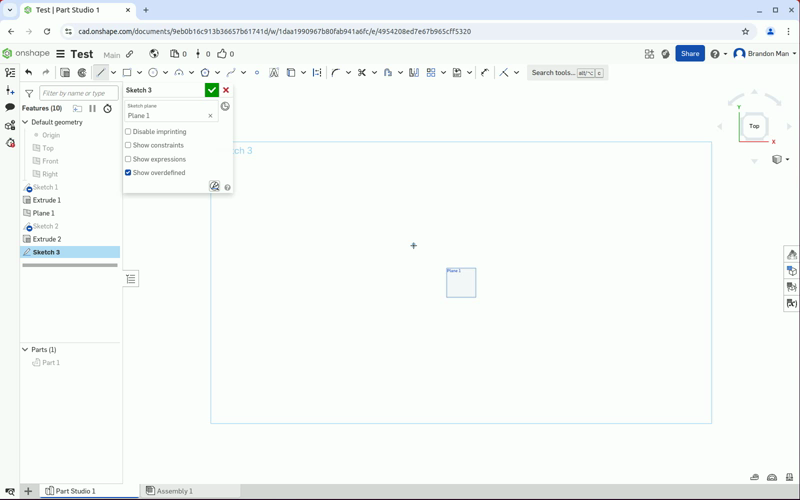
mouse_move(444, 245)
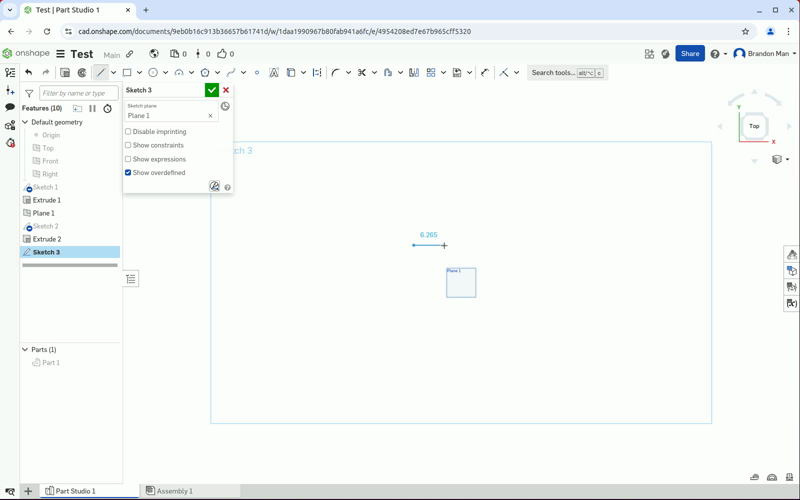
mouse_move(455, 245)
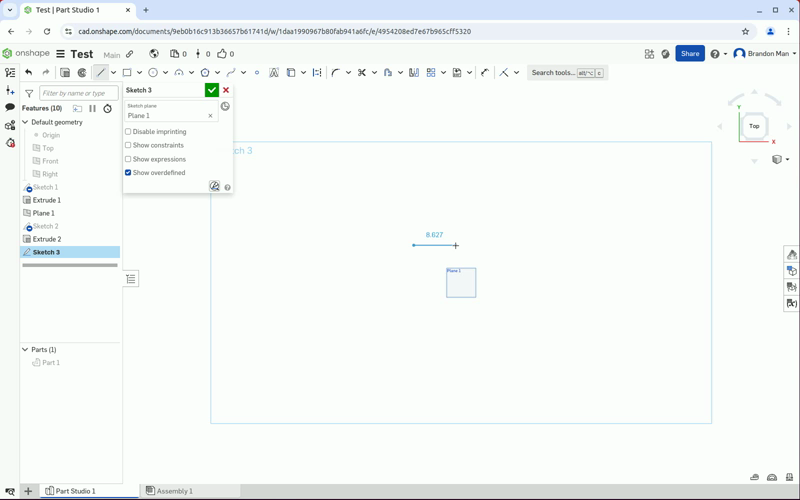
click(455, 245)
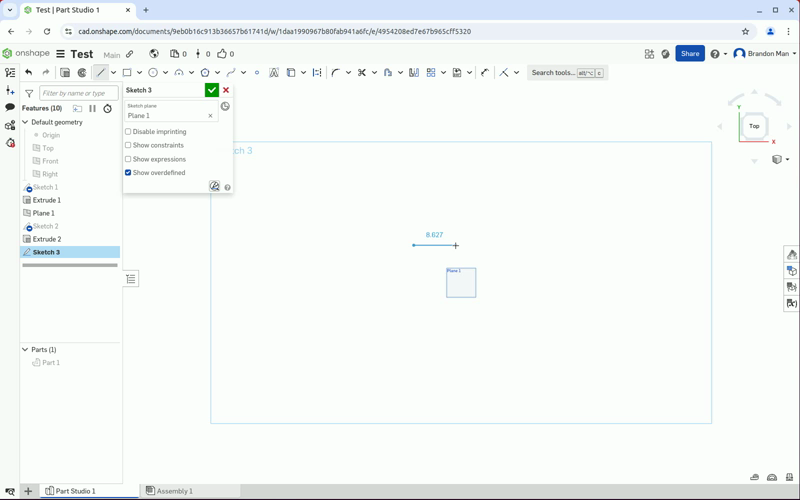
key_up(shift)
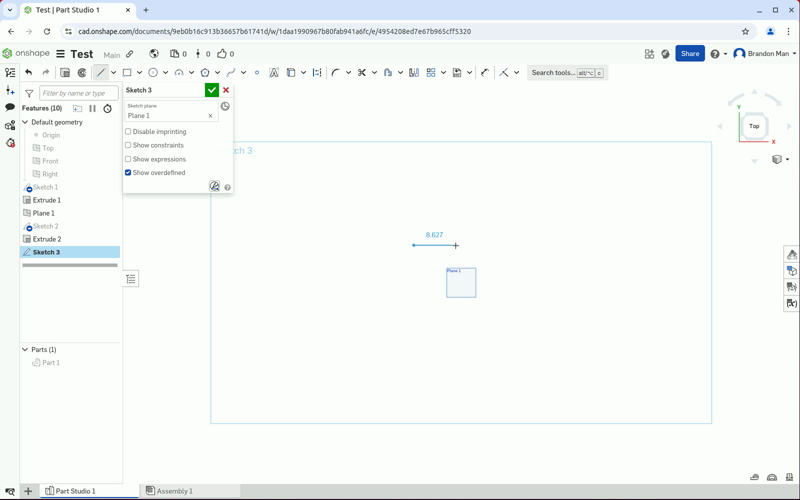
key_down(shift)
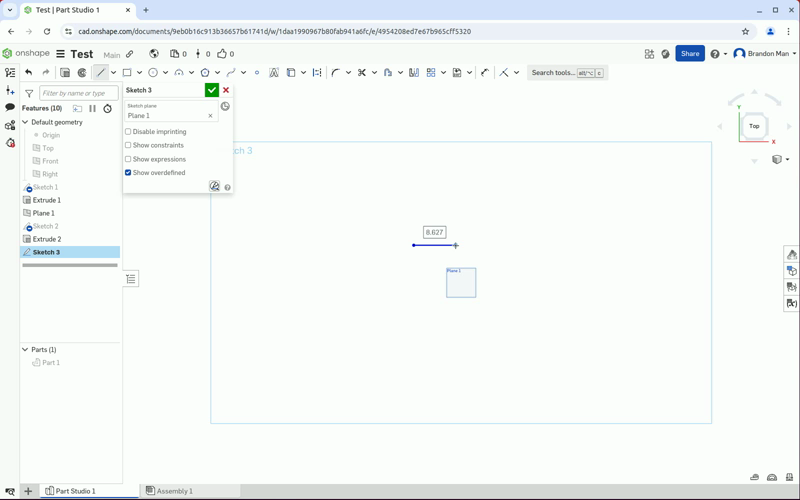
mouse_move(485, 245)
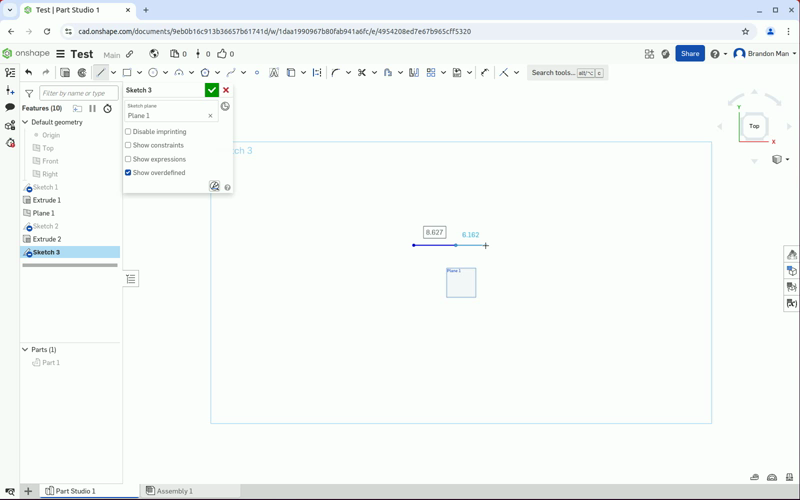
mouse_move(455, 241)
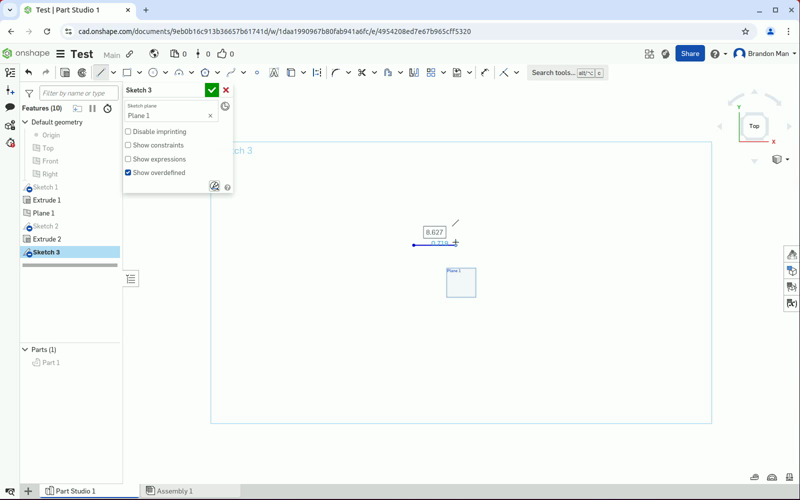
scroll(6)
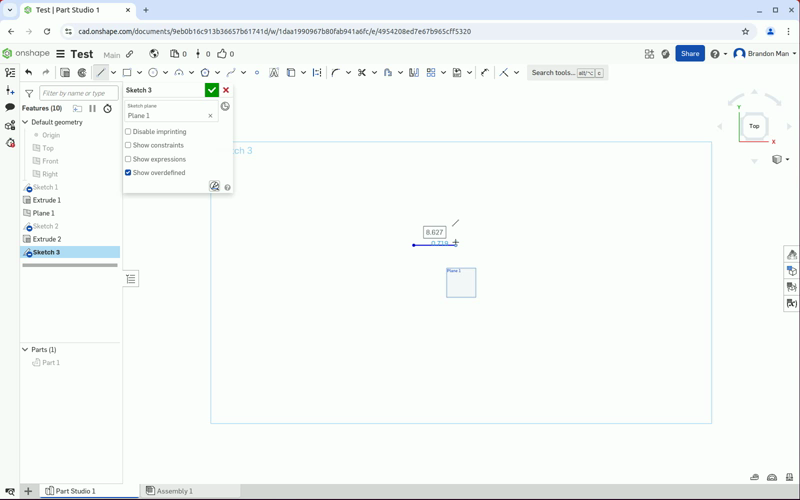
scroll(6)
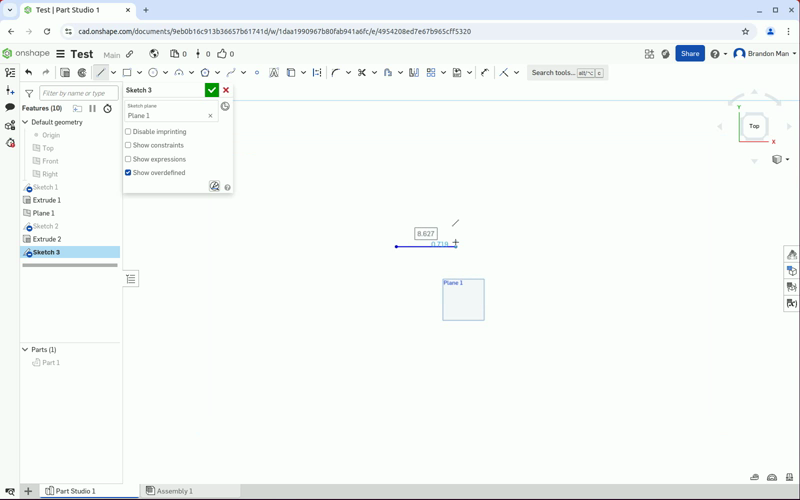
scroll(6)
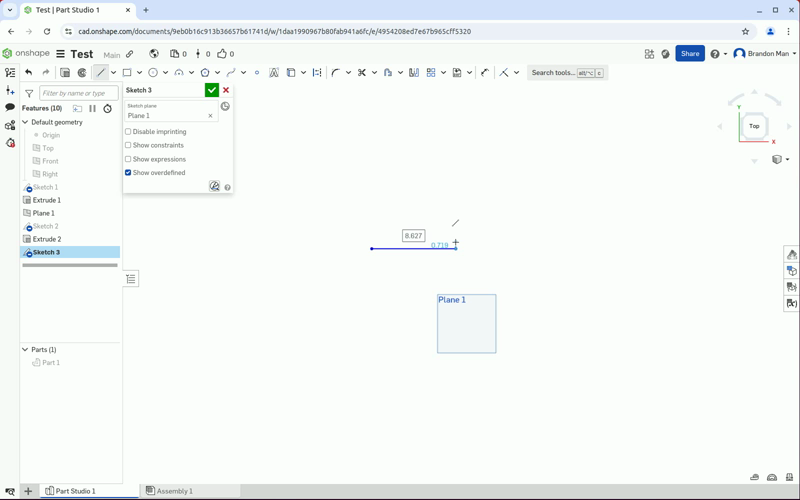
scroll(6)
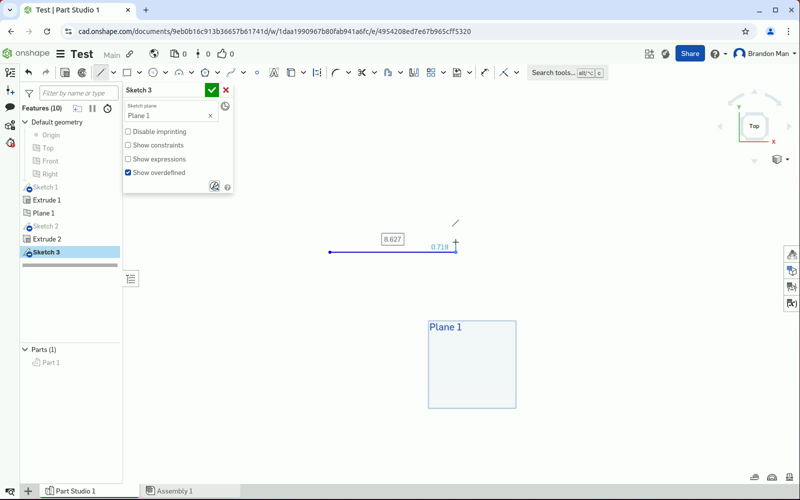
scroll(6)
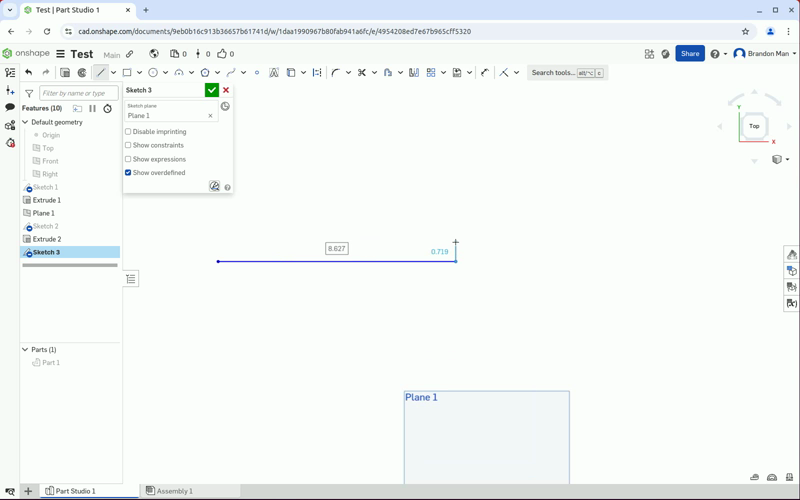
scroll(6)
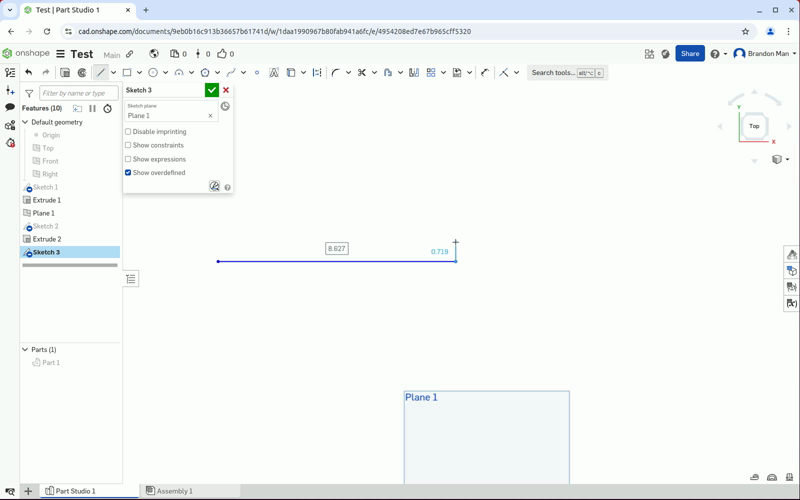
scroll(6)
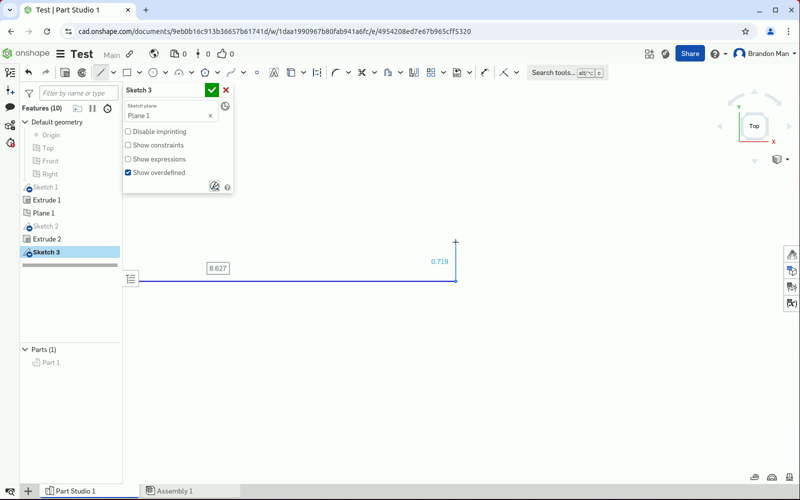
click(455, 241)
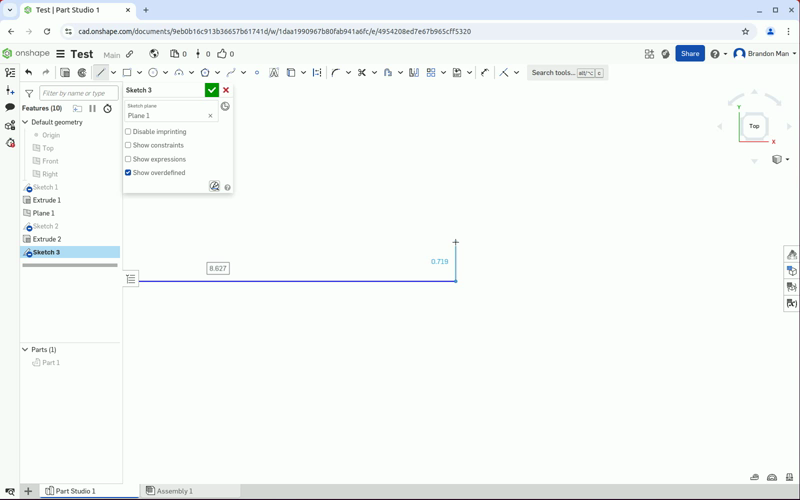
scroll(-6)
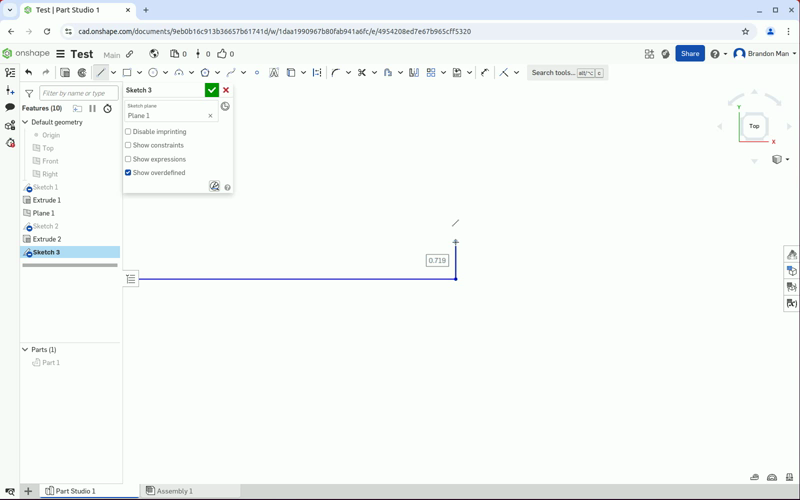
scroll(-6)
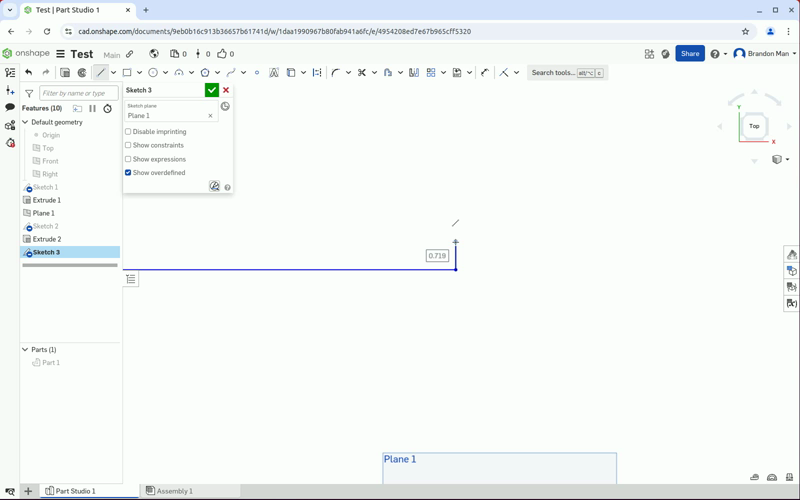
scroll(-6)
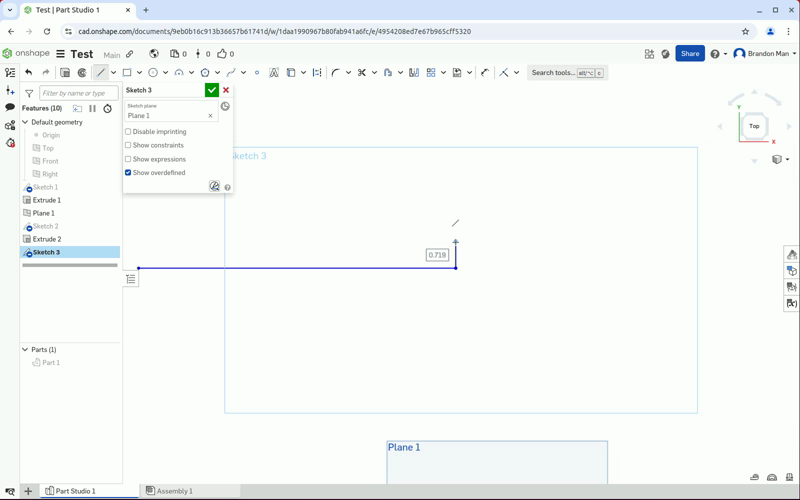
scroll(-6)
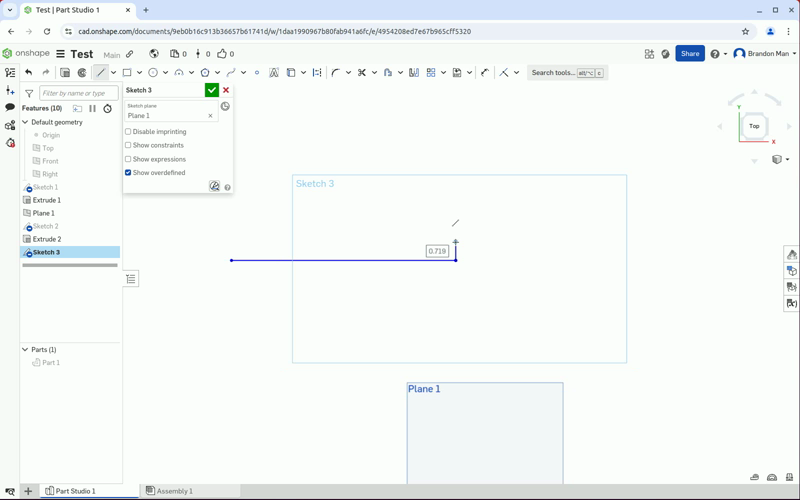
scroll(-6)
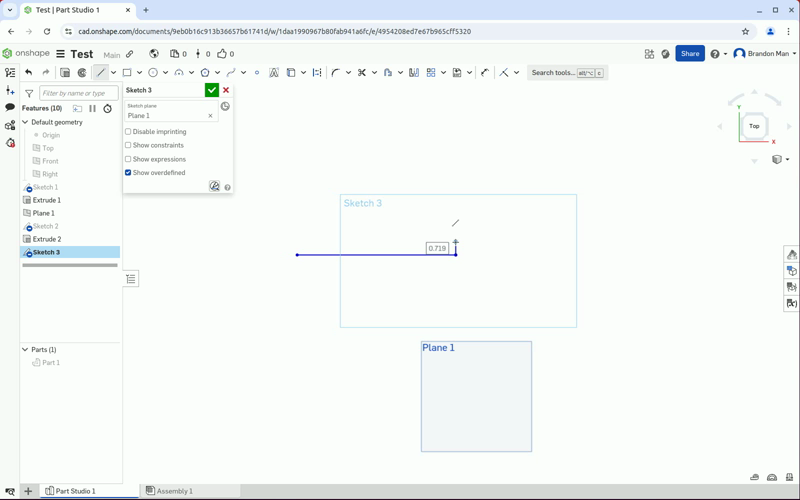
scroll(-6)
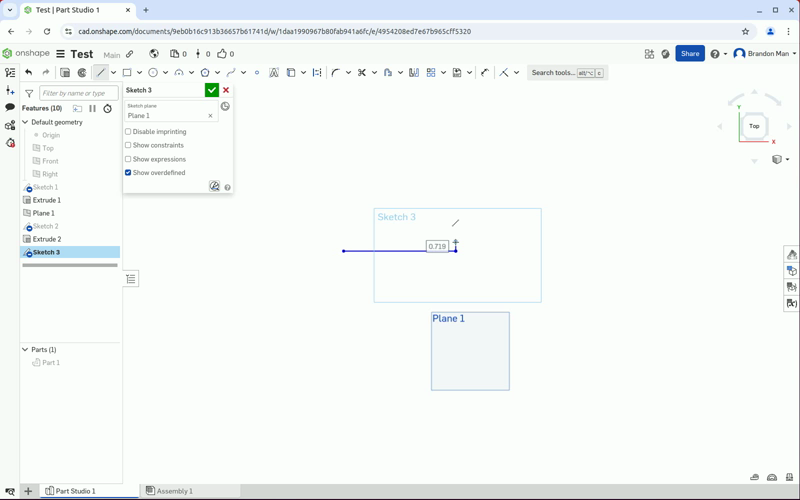
scroll(-6)
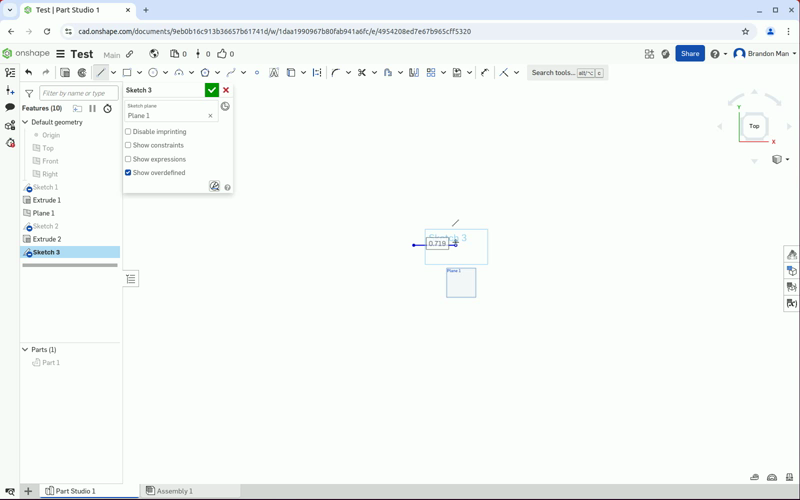
key_up(shift)
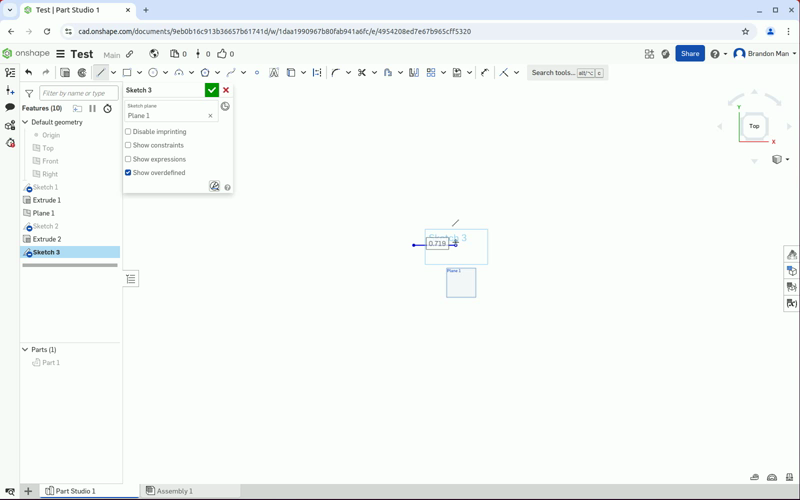
key_down(shift)
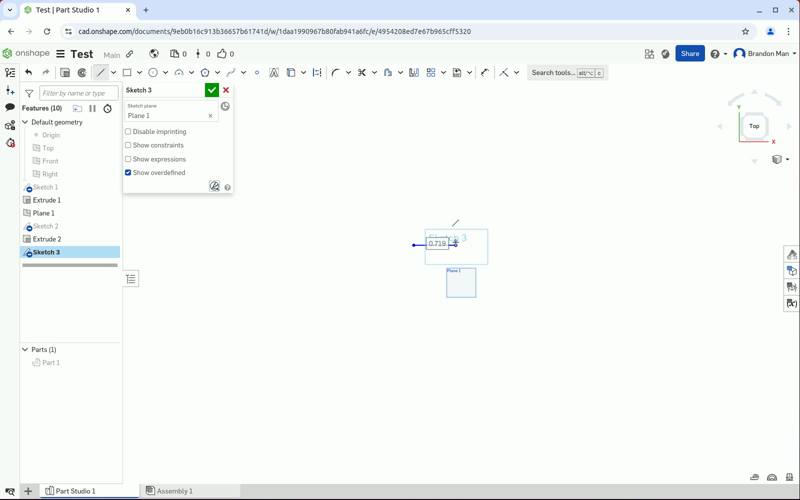
mouse_move(485, 241)
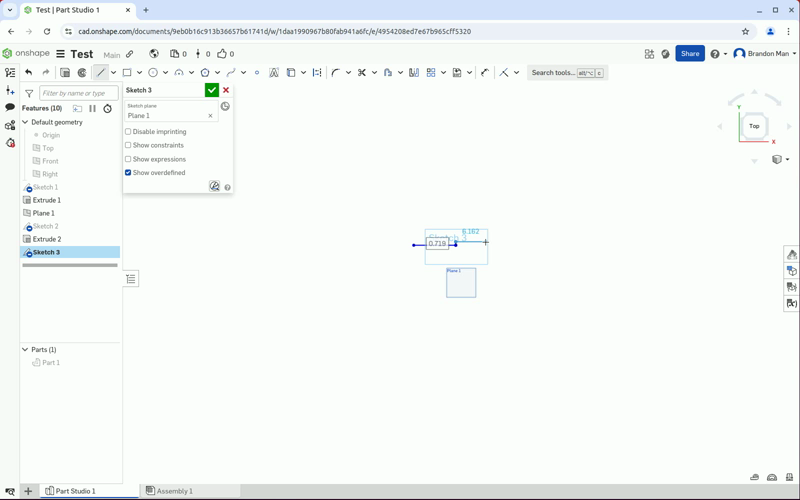
mouse_move(413, 241)
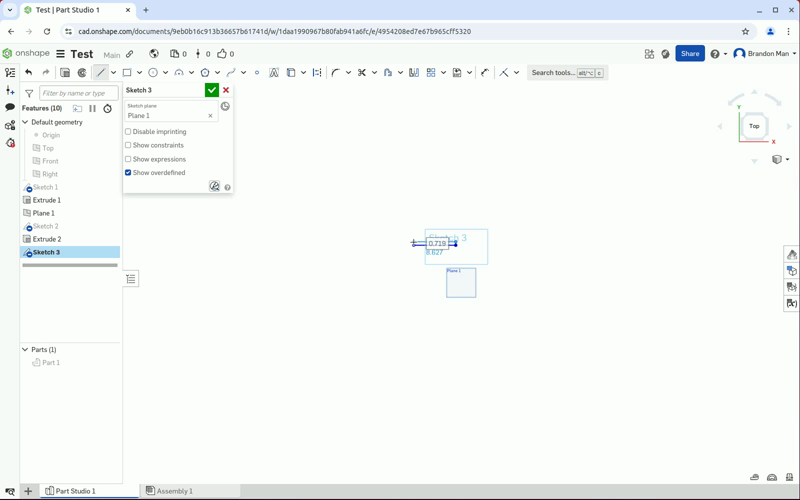
scroll(6)
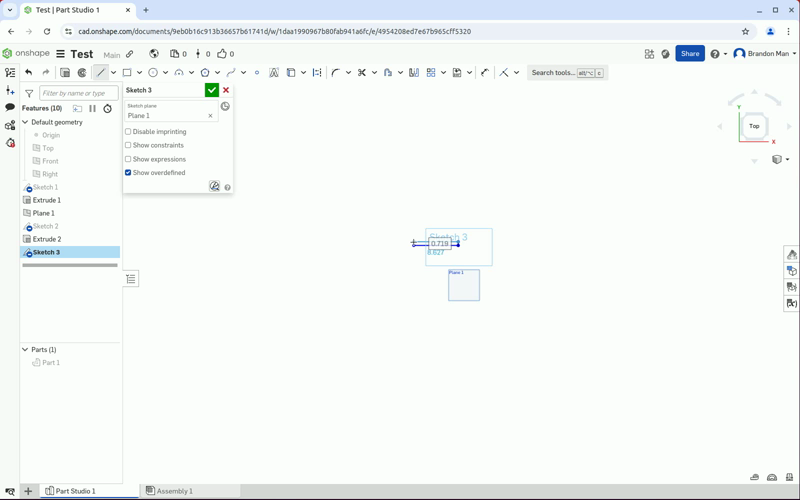
scroll(6)
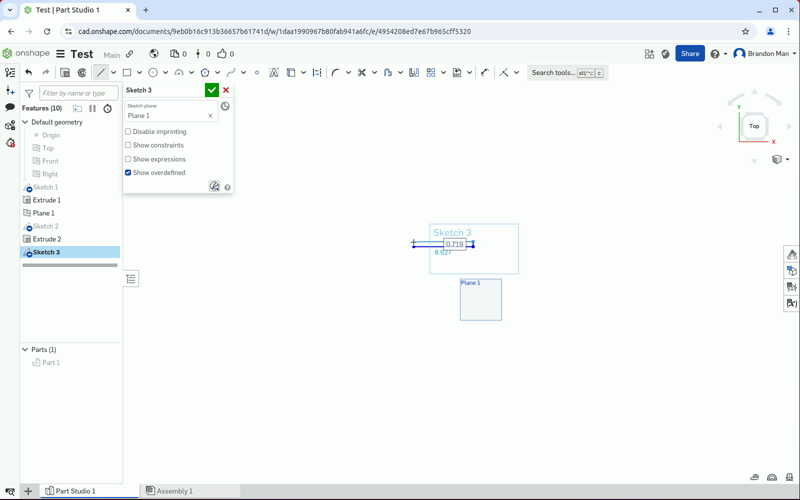
scroll(6)
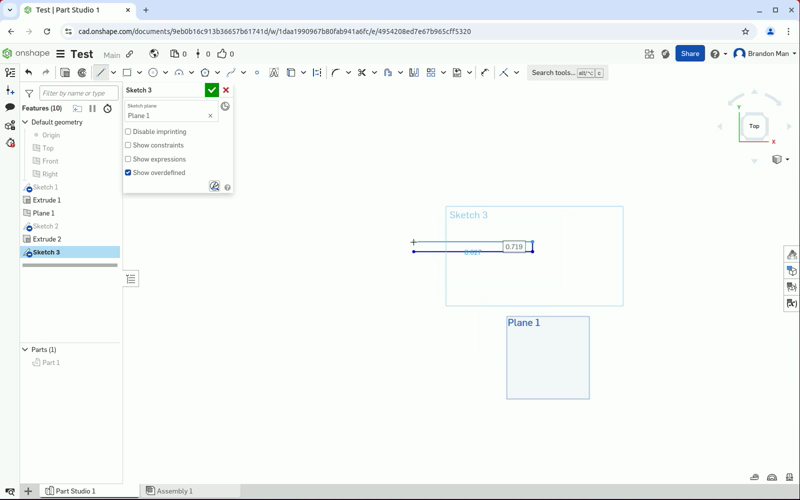
scroll(6)
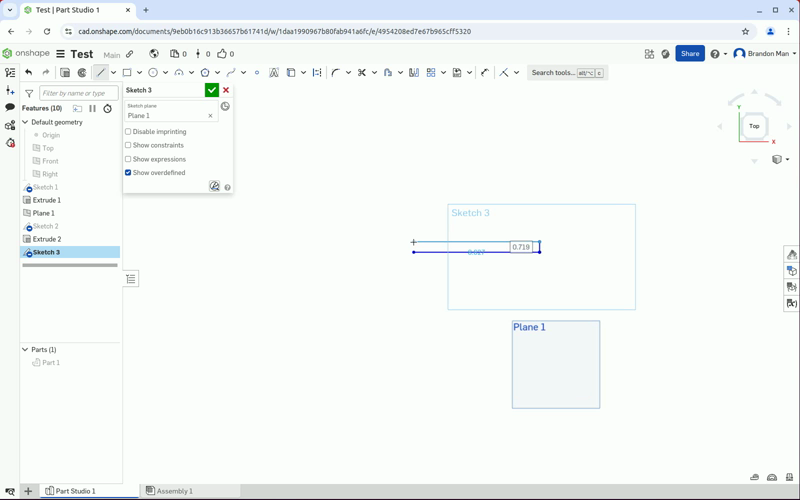
scroll(6)
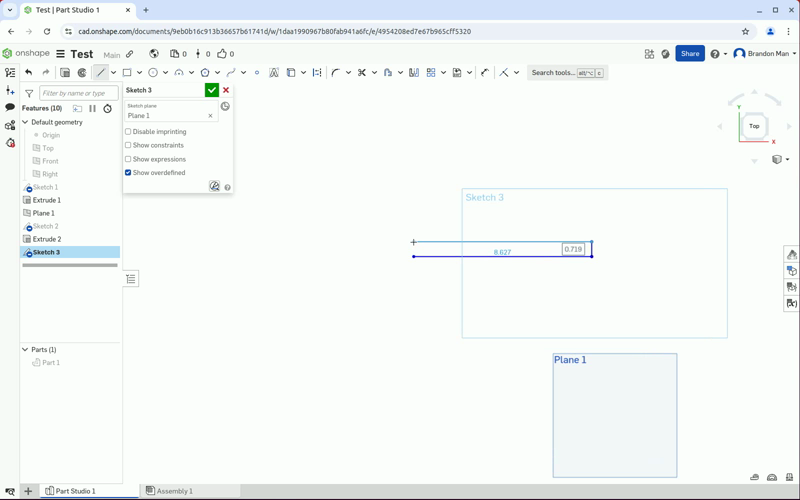
scroll(6)
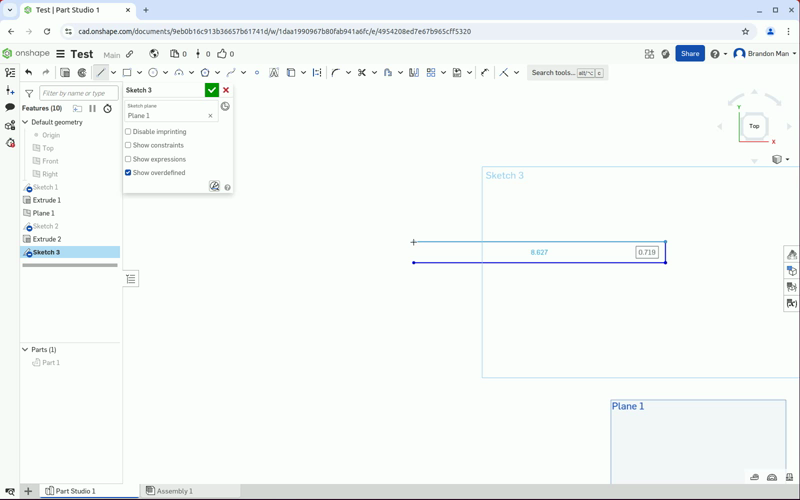
scroll(6)
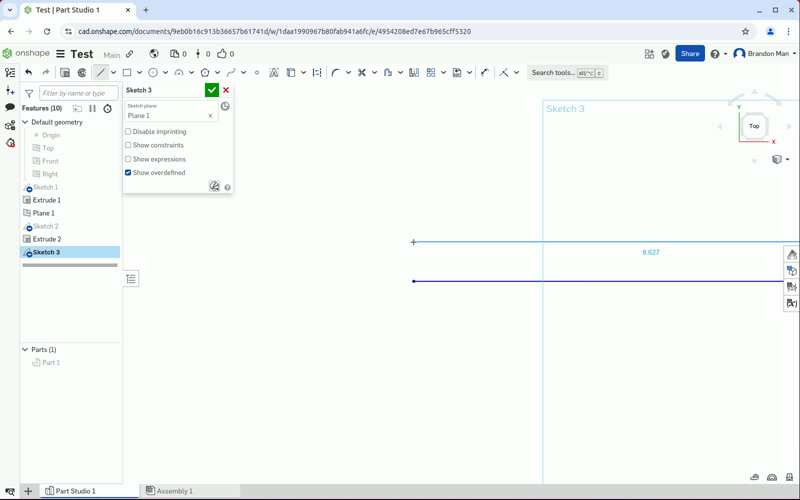
click(413, 241)
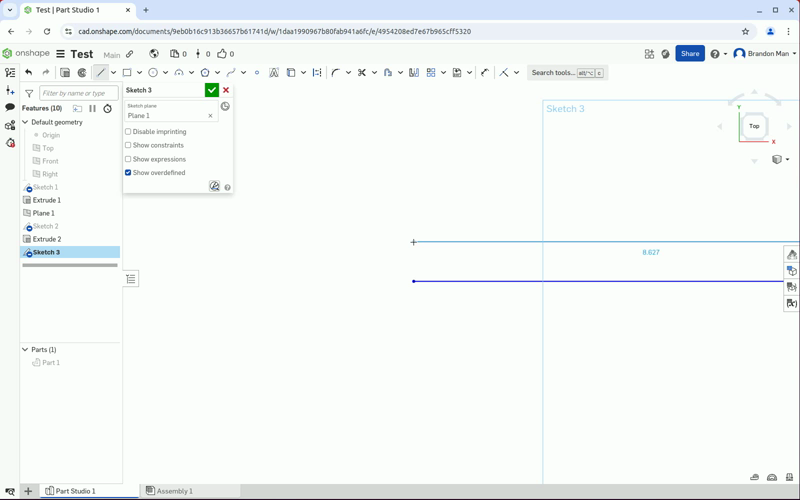
scroll(-6)
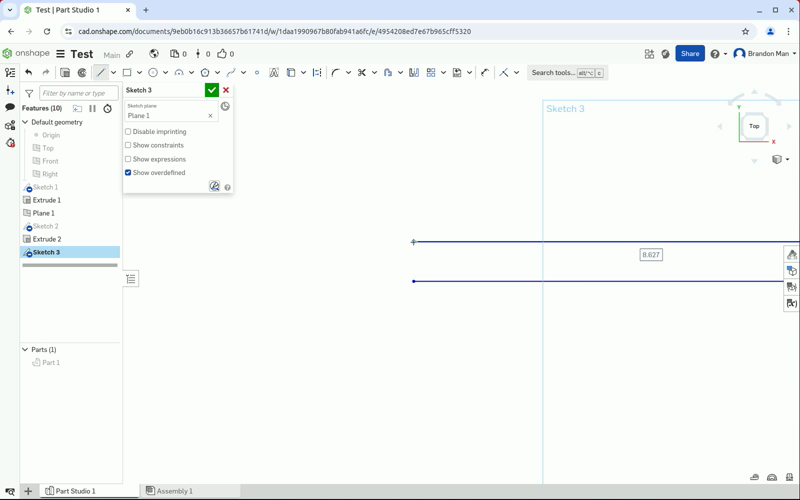
scroll(-6)
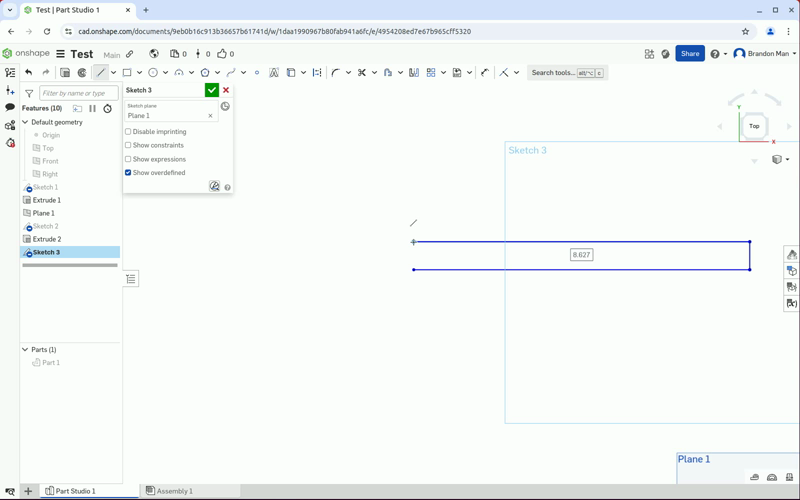
scroll(-6)
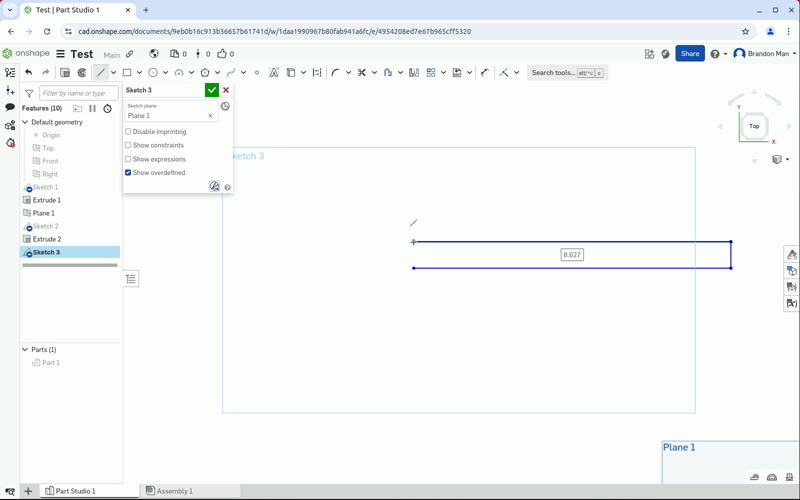
scroll(-6)
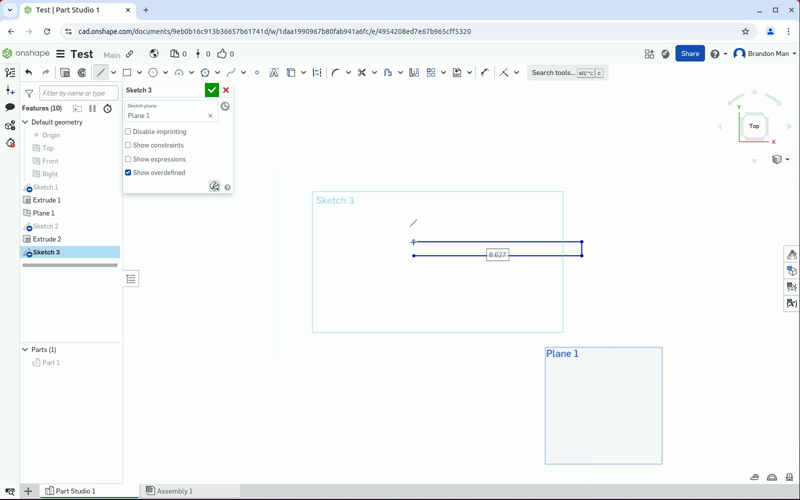
scroll(-6)
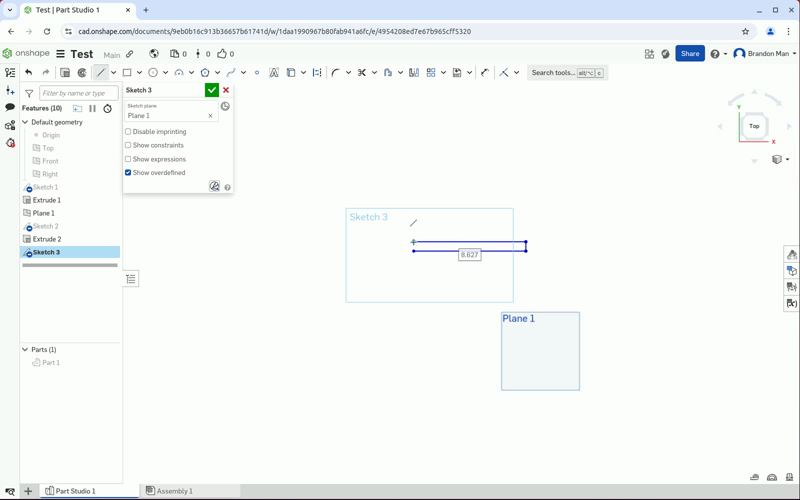
scroll(-6)
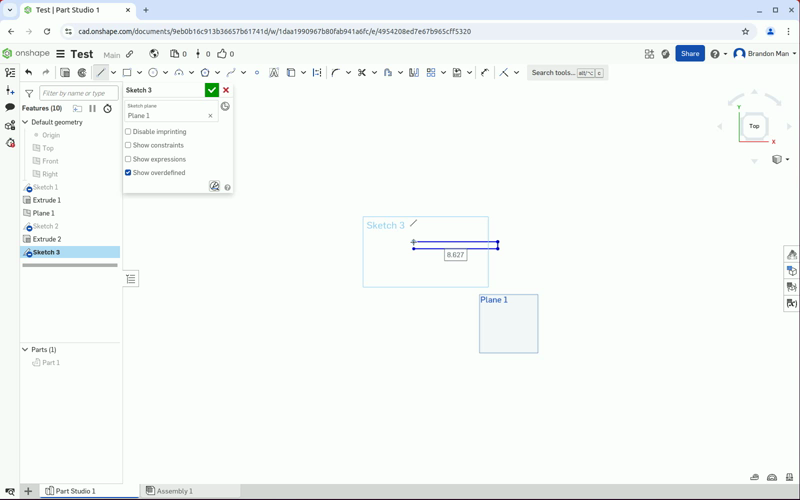
scroll(-6)
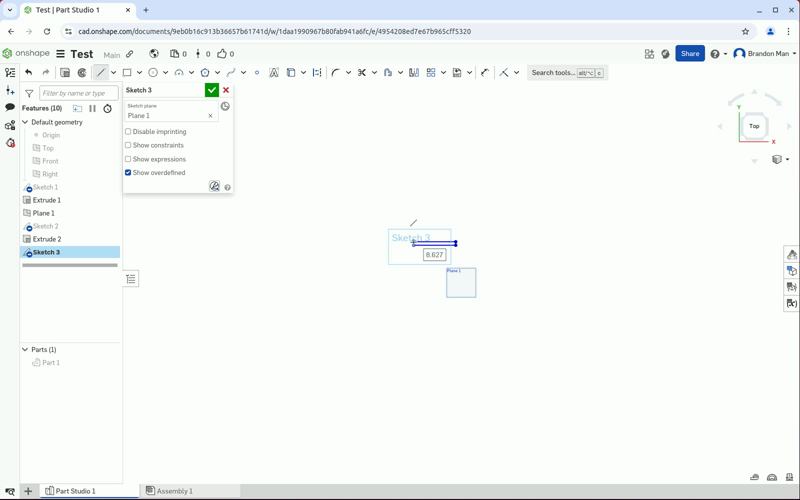
key_up(shift)
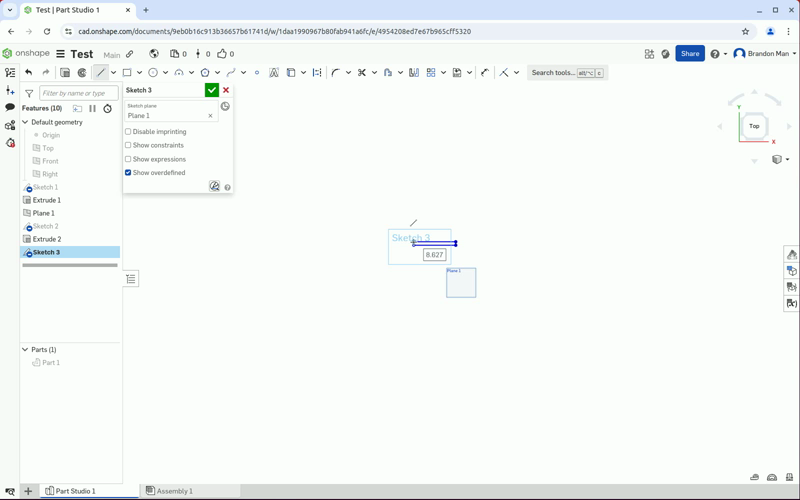
mouse_move(444, 241)
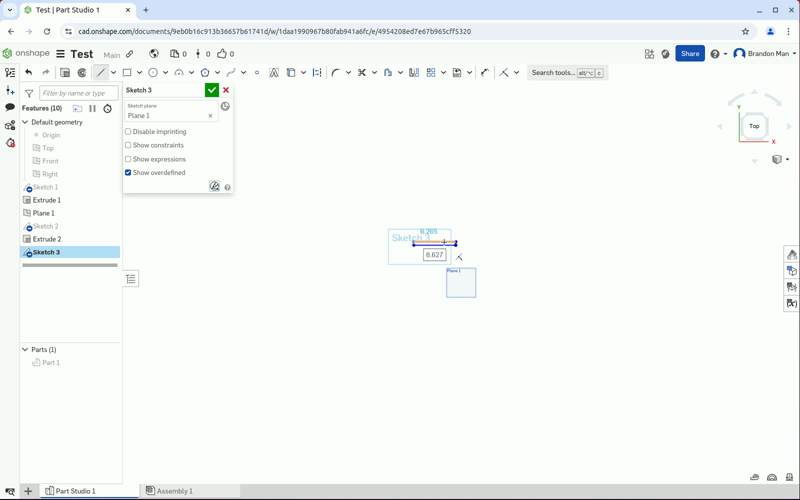
key_down(shift)
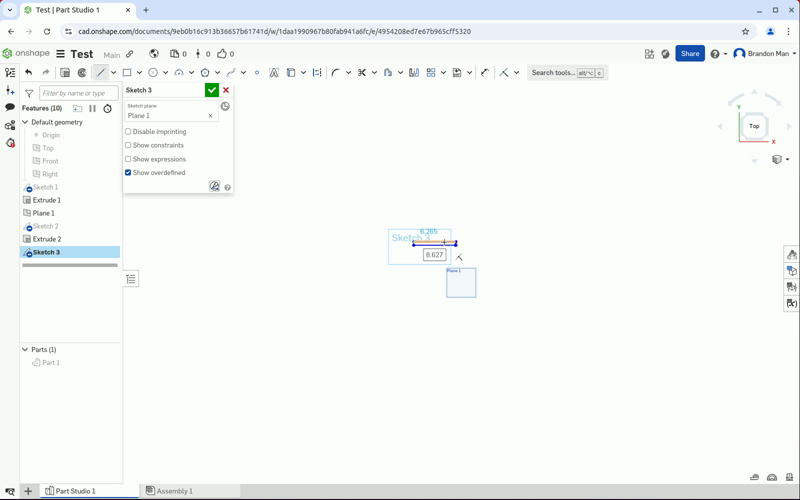
mouse_move(413, 245)
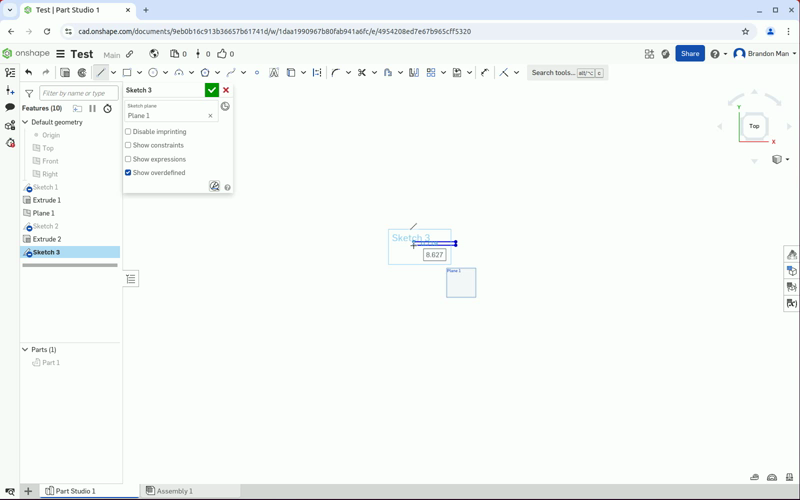
scroll(6)
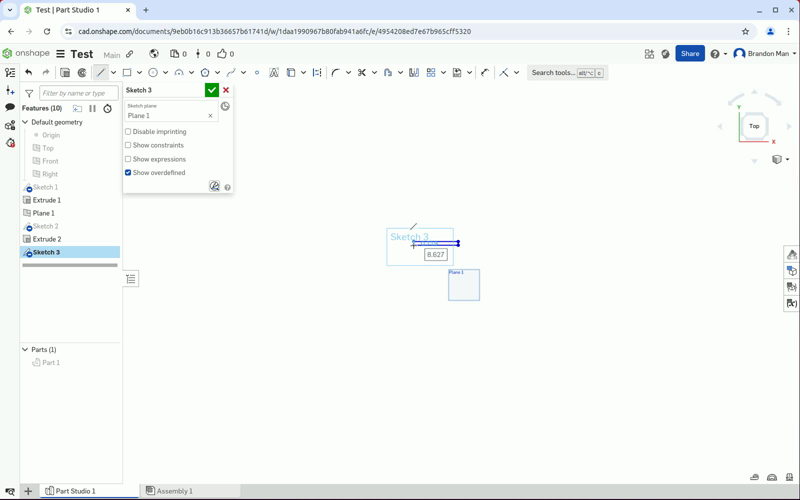
scroll(6)
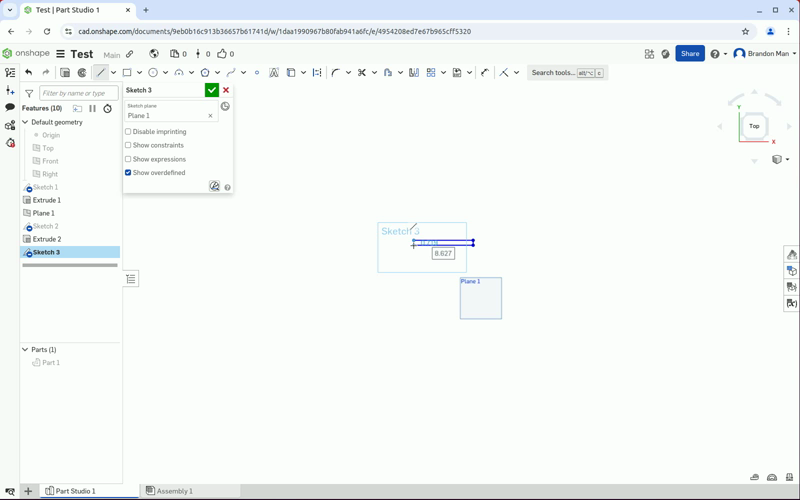
scroll(6)
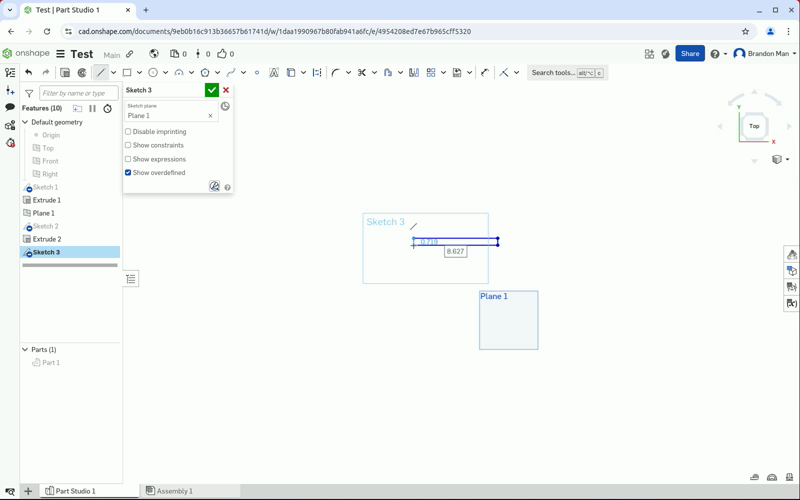
scroll(6)
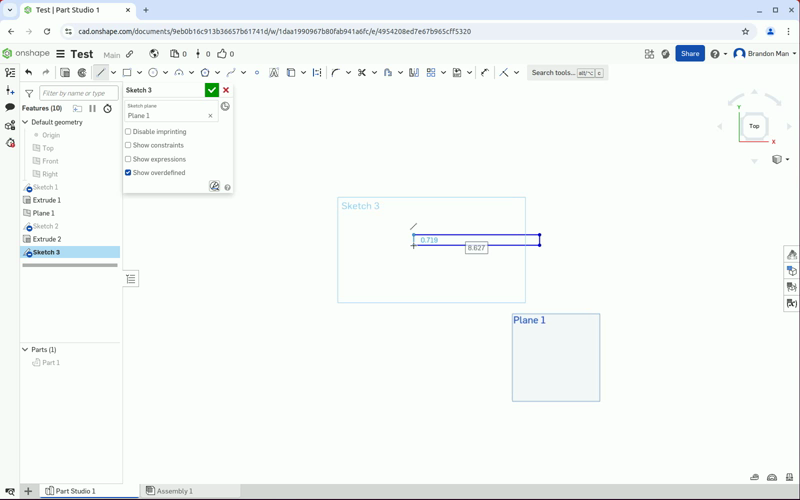
scroll(6)
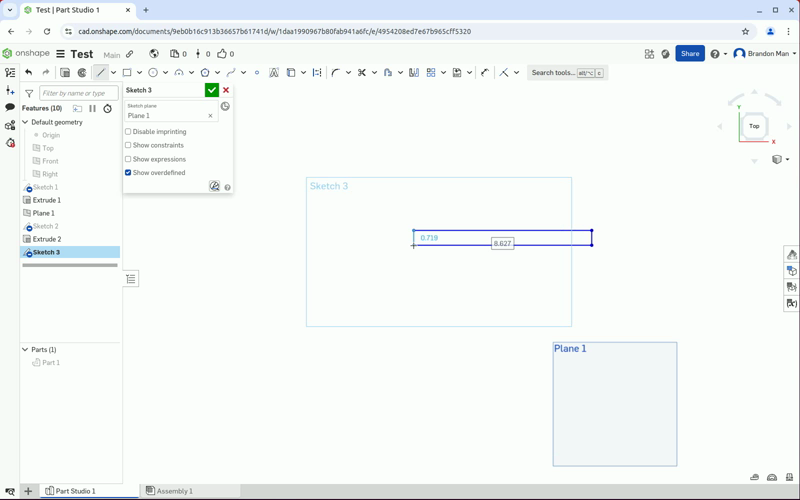
scroll(6)
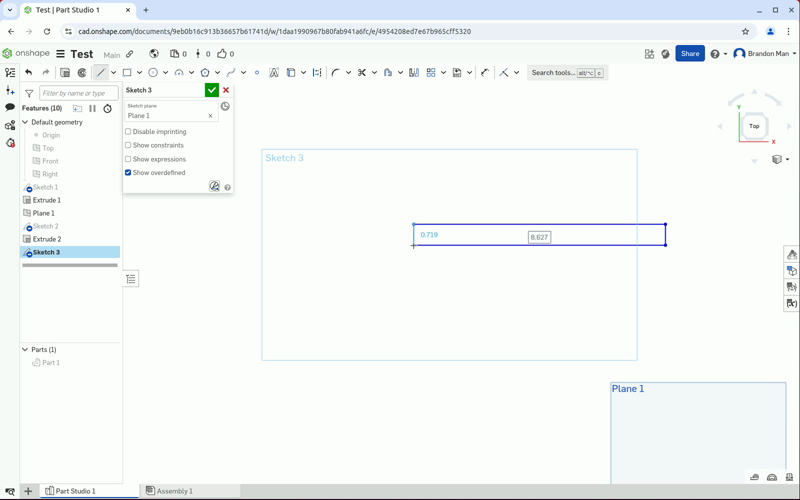
scroll(6)
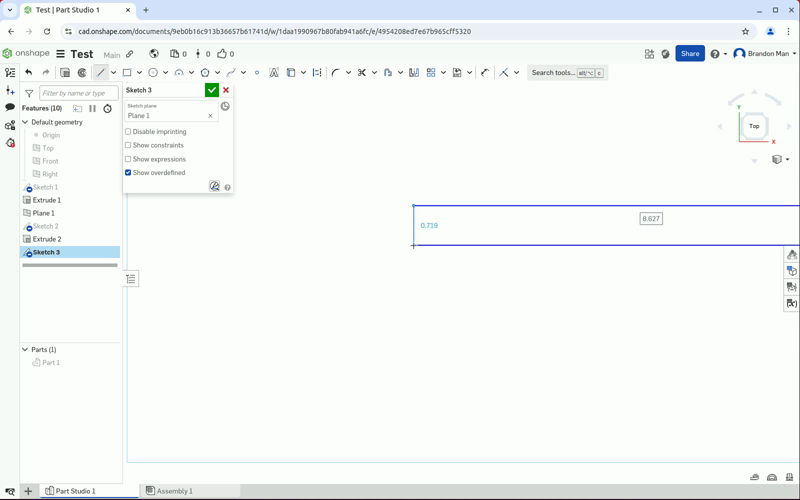
key_up(shift)
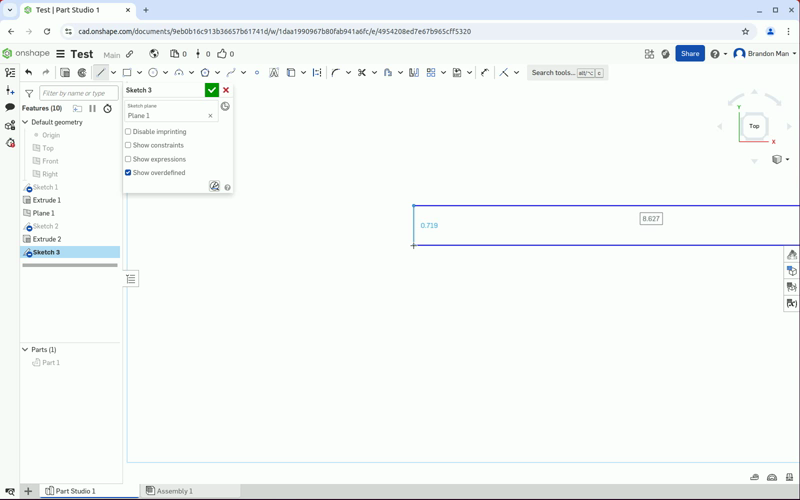
click(413, 245)
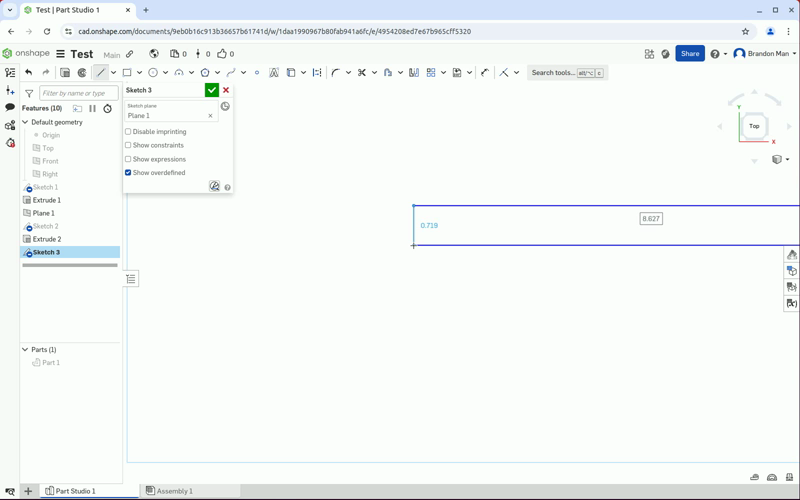
scroll(-6)
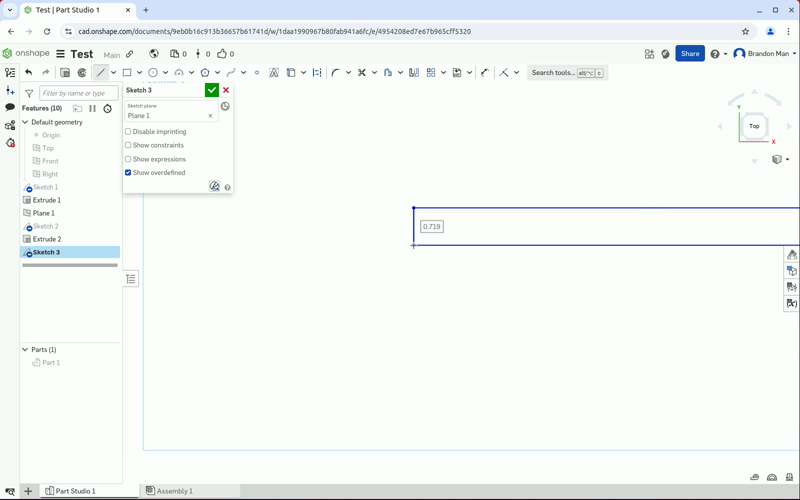
scroll(-6)
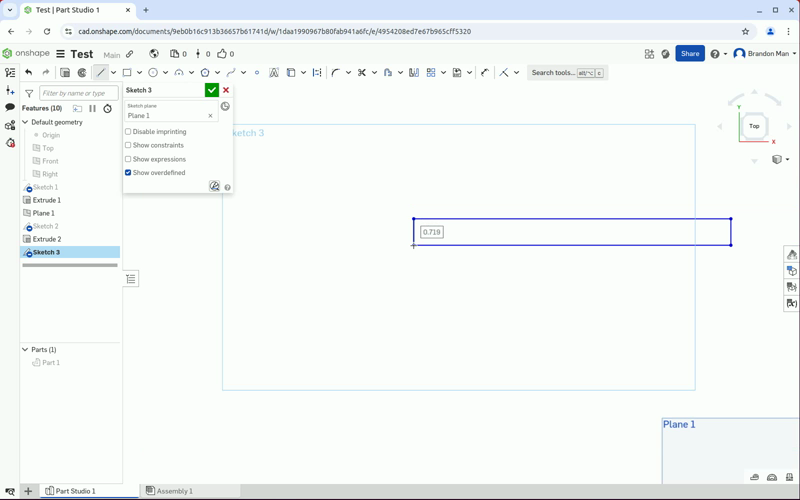
scroll(-6)
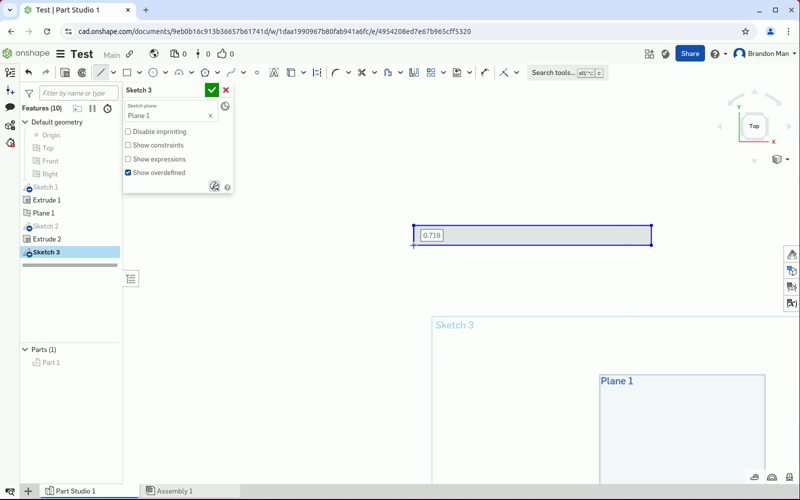
scroll(-6)
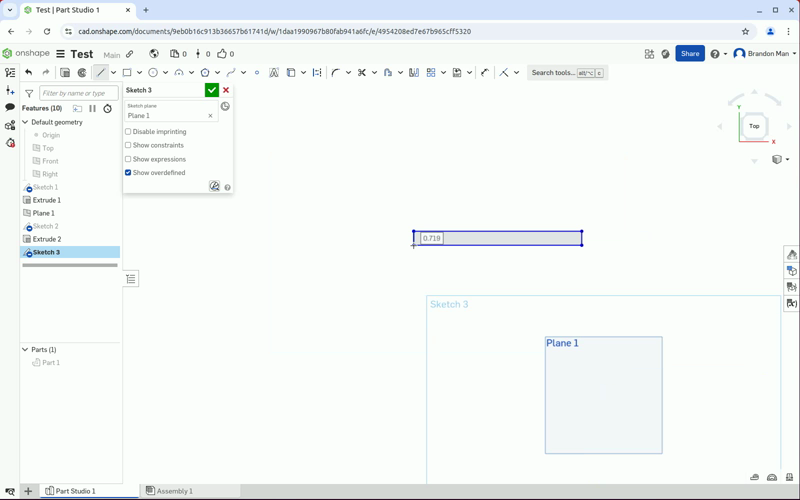
scroll(-6)
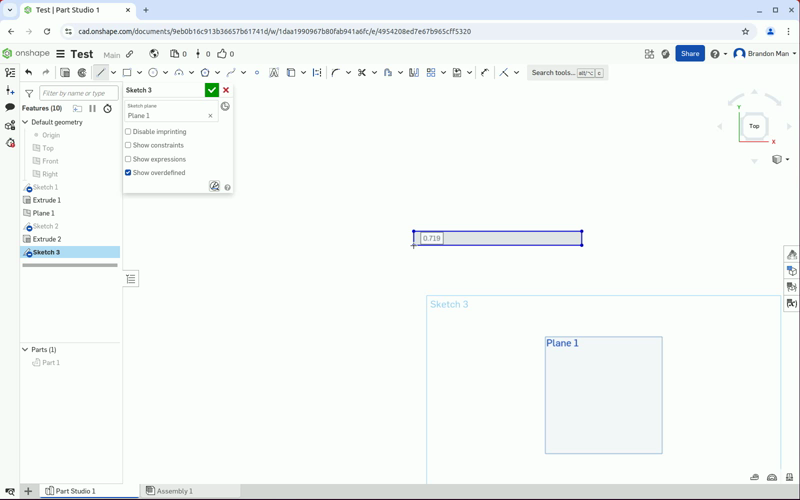
scroll(-6)
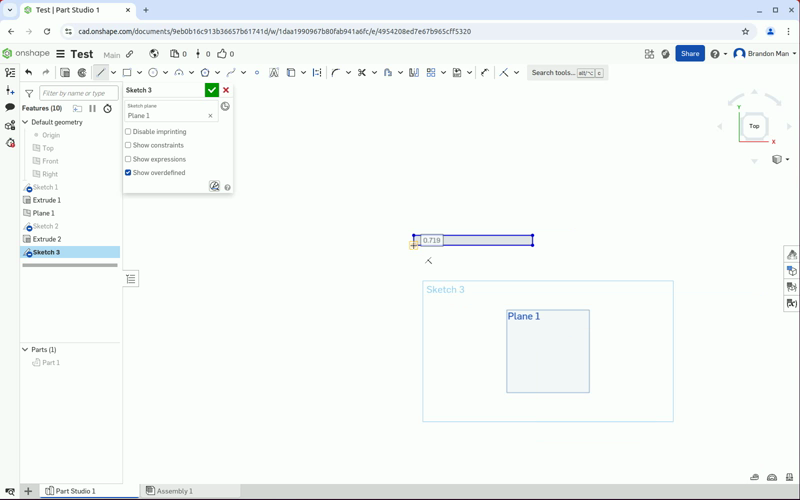
scroll(-6)
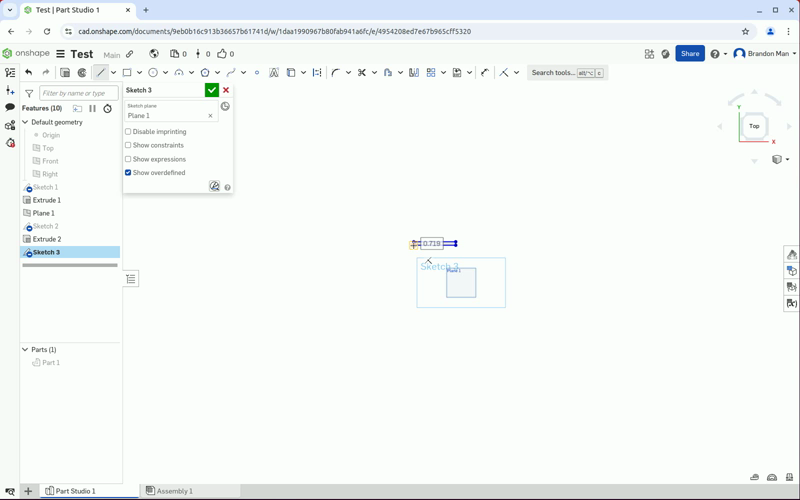
key(esc)
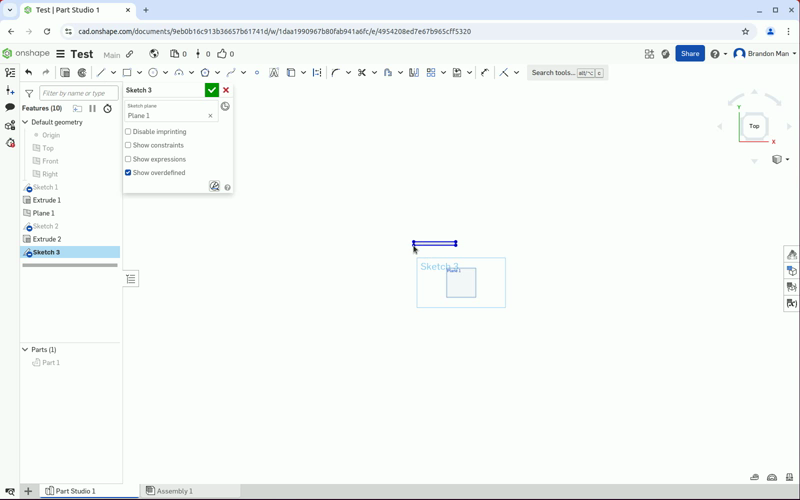
mouse_move(443, 243)
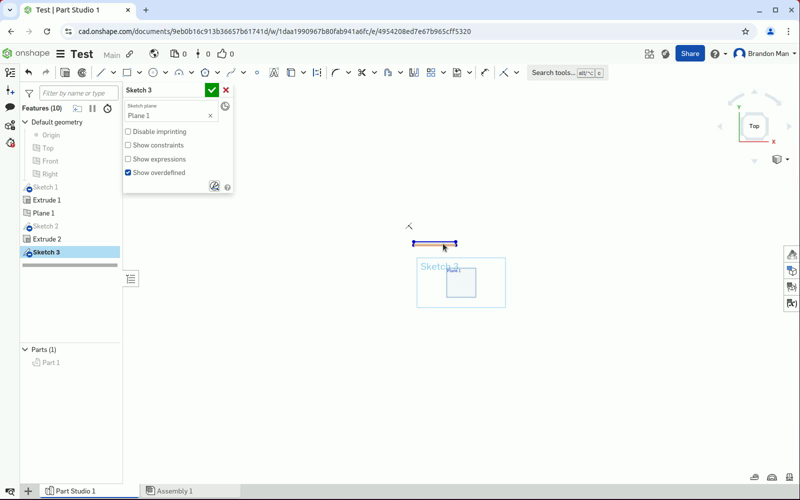
scroll(6)
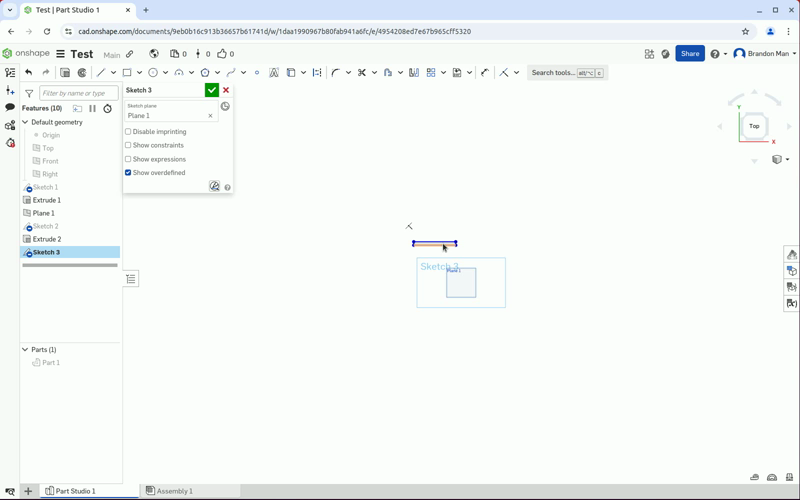
scroll(6)
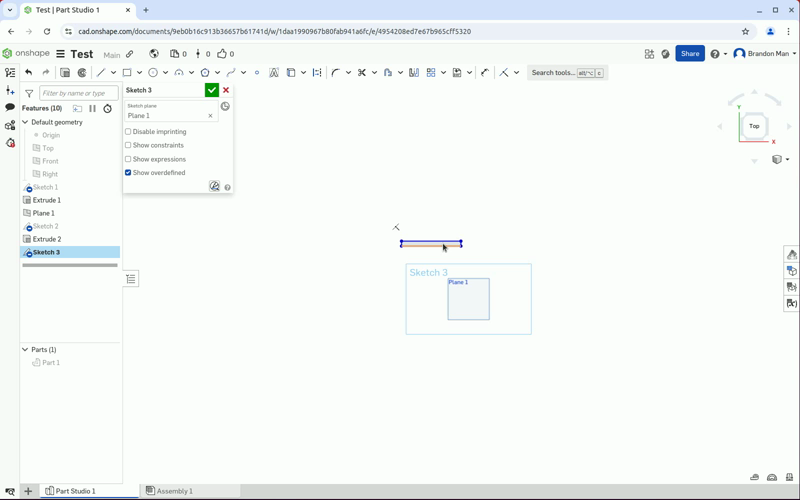
scroll(6)
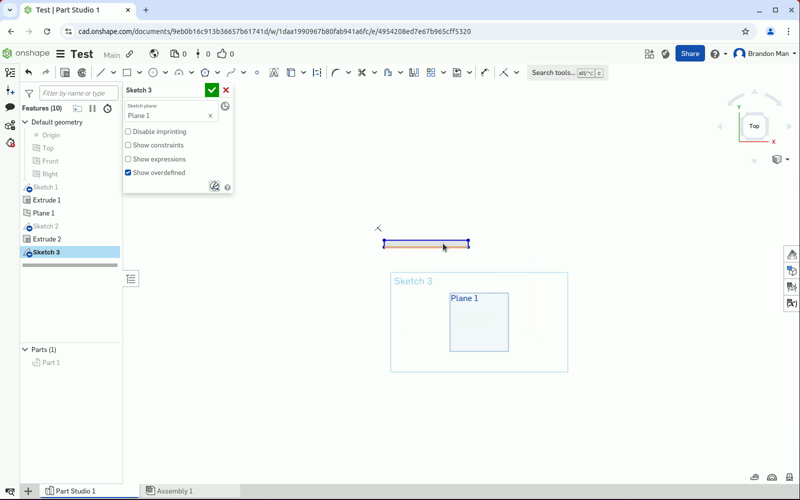
scroll(6)
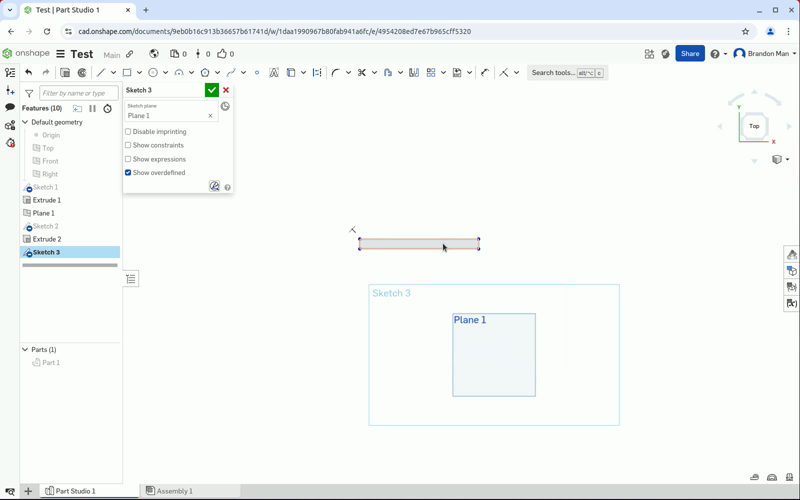
scroll(6)
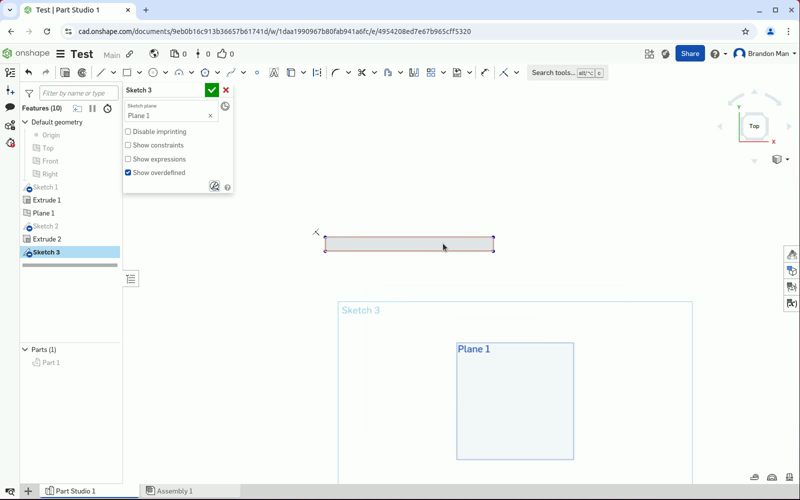
scroll(6)
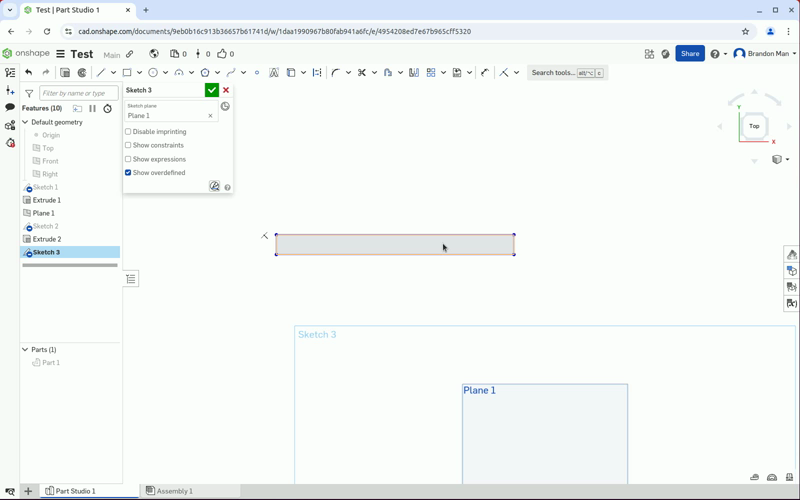
scroll(6)
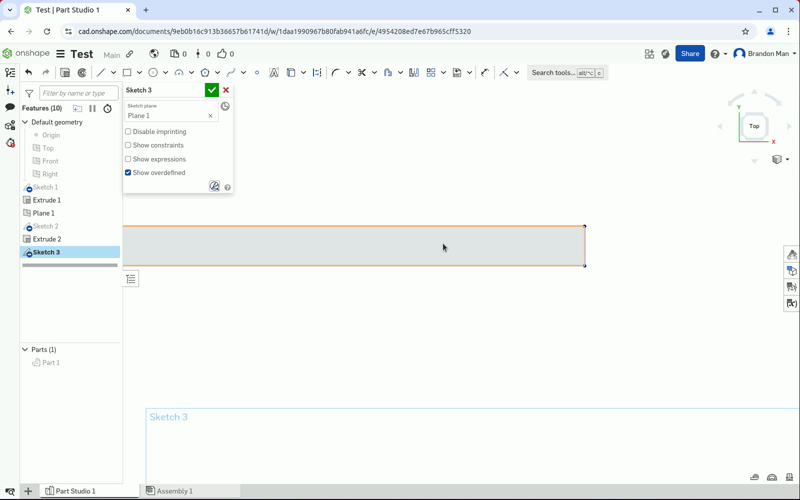
click(443, 243)
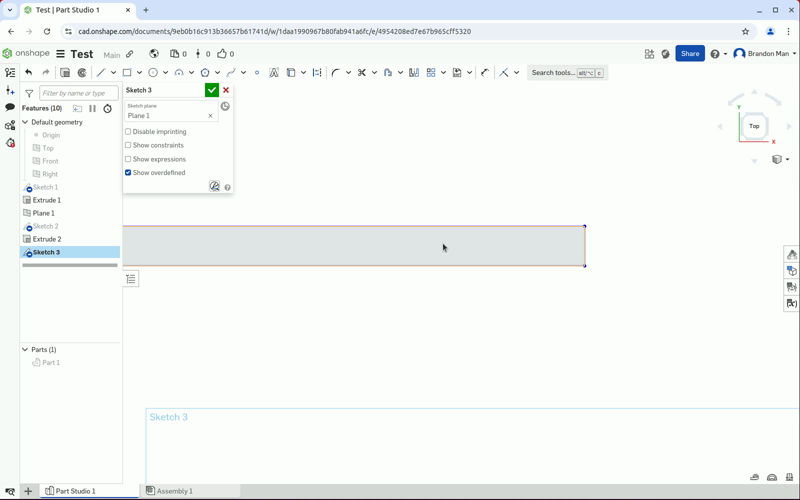
scroll(-6)
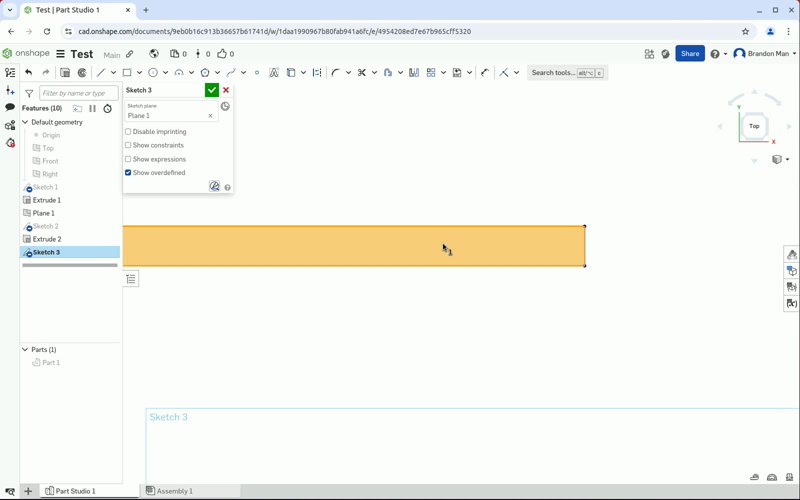
scroll(-6)
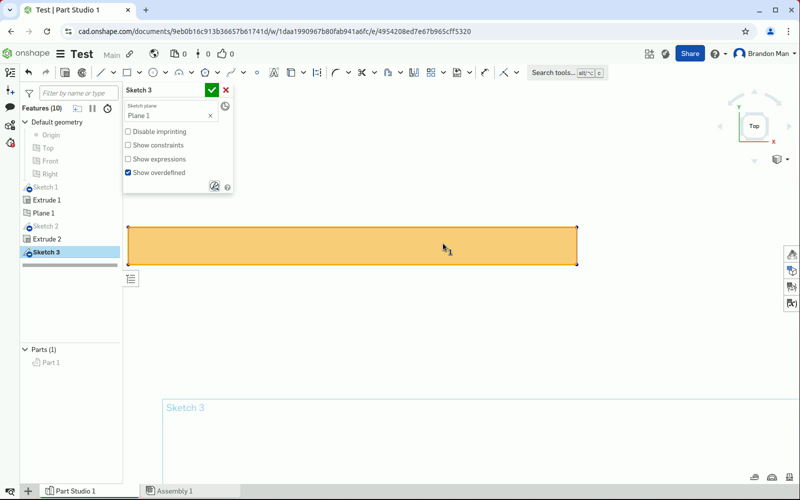
scroll(-6)
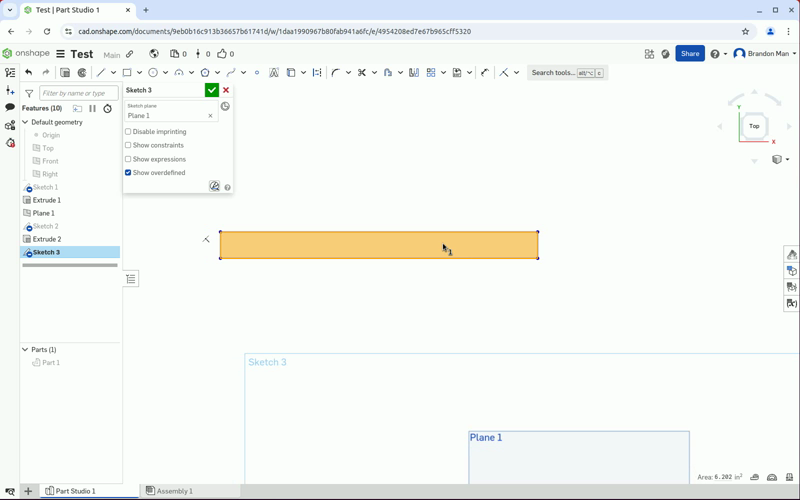
scroll(-6)
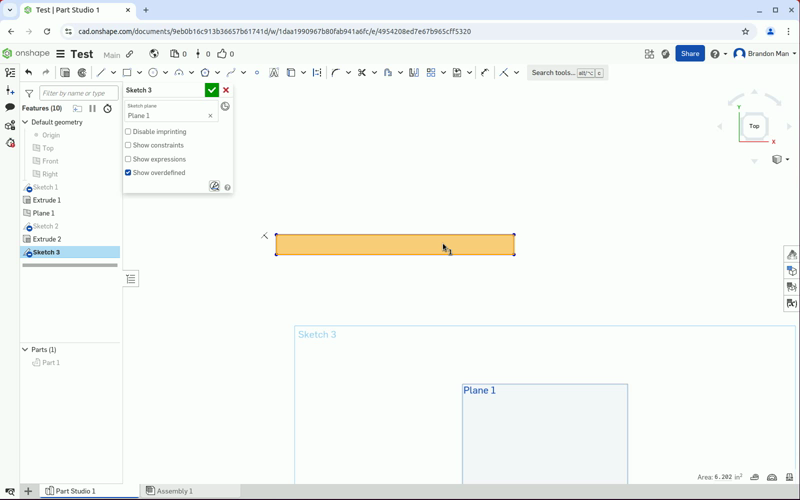
scroll(-6)
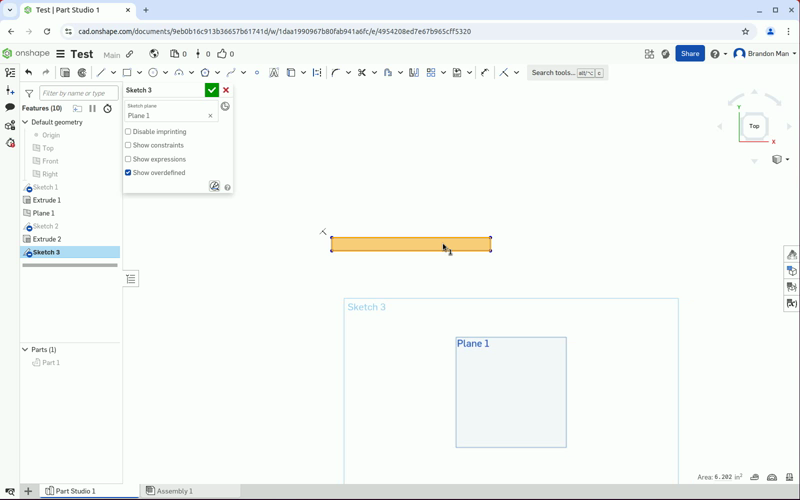
scroll(-6)
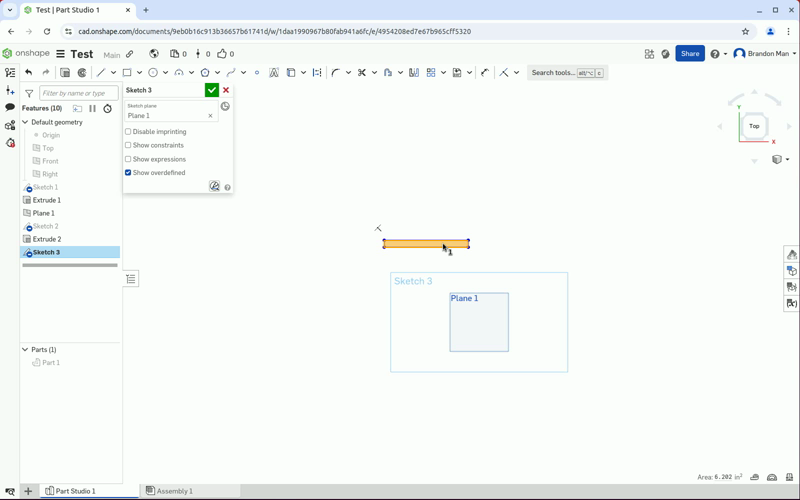
scroll(-6)
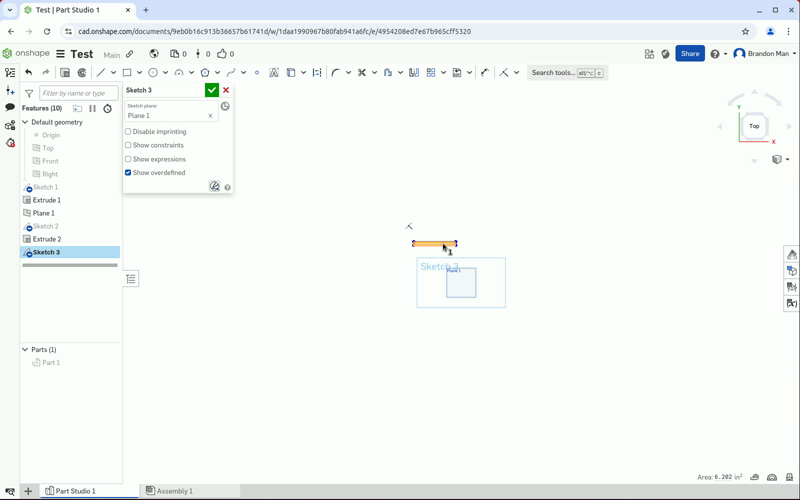
mouse_move(73, 352)
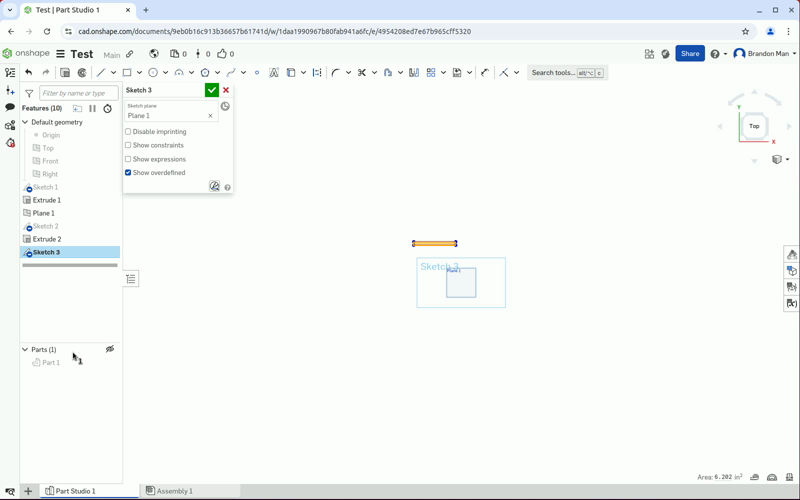
key(shift+y)
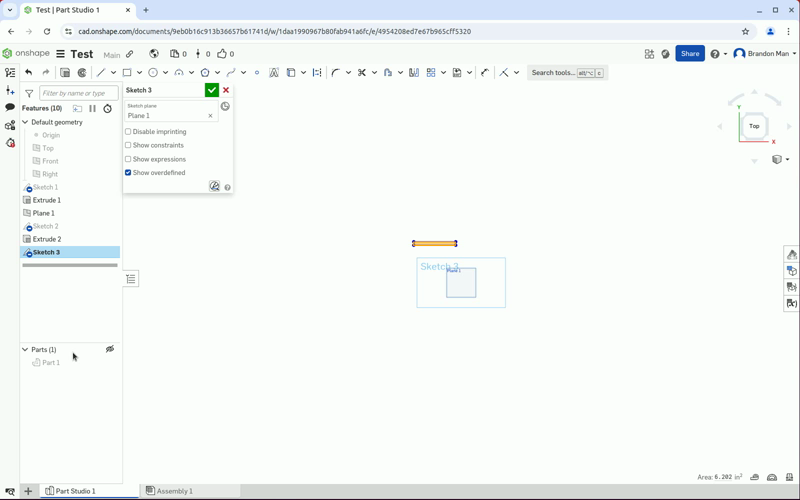
key(shift+e)
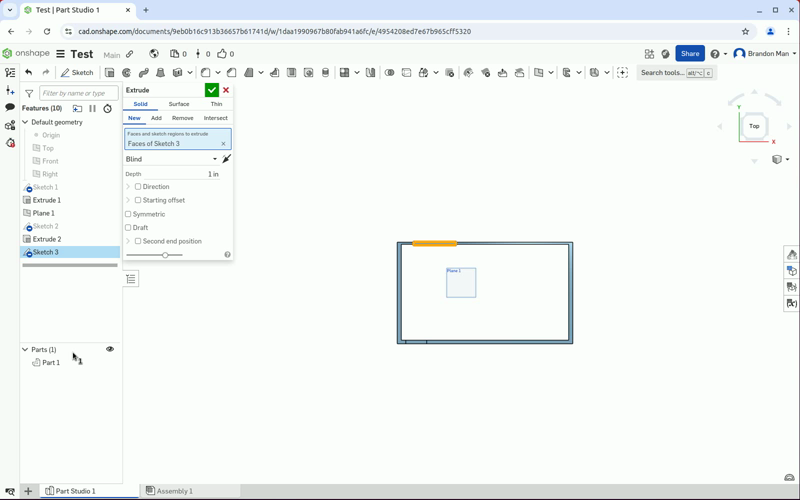
mouse_move(143, 106)
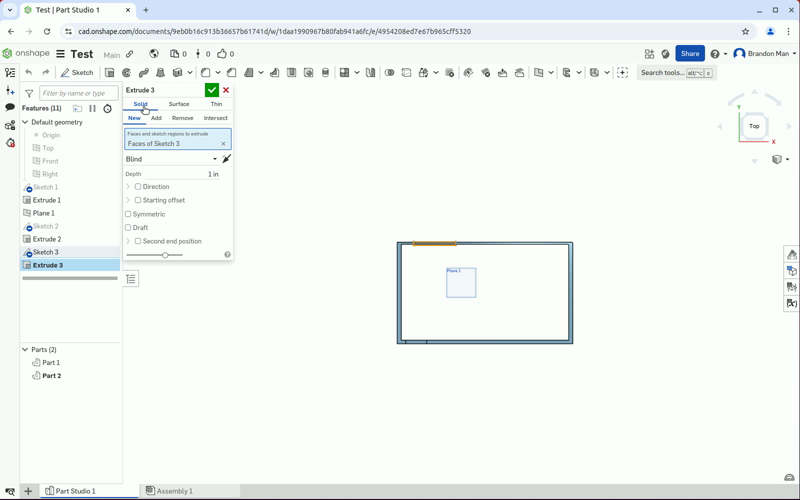
click(143, 106)
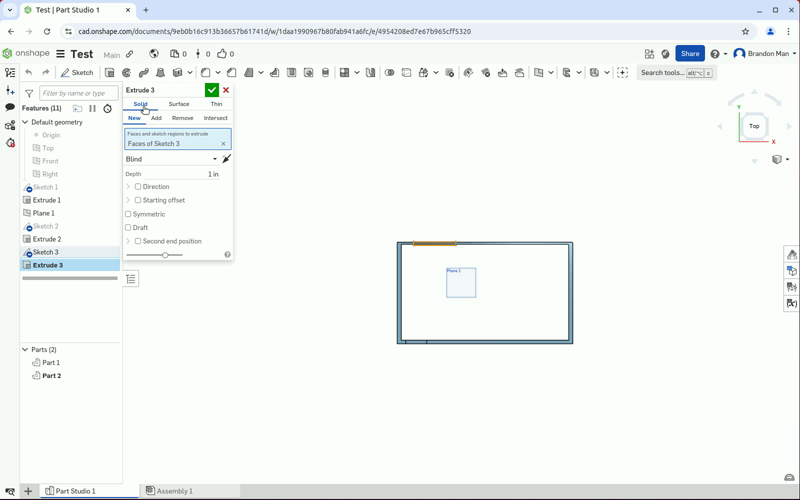
mouse_move(186, 120)
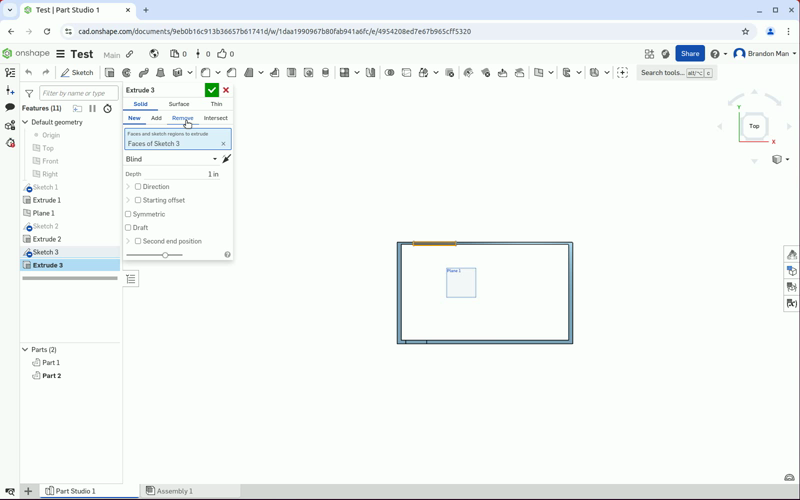
click(186, 120)
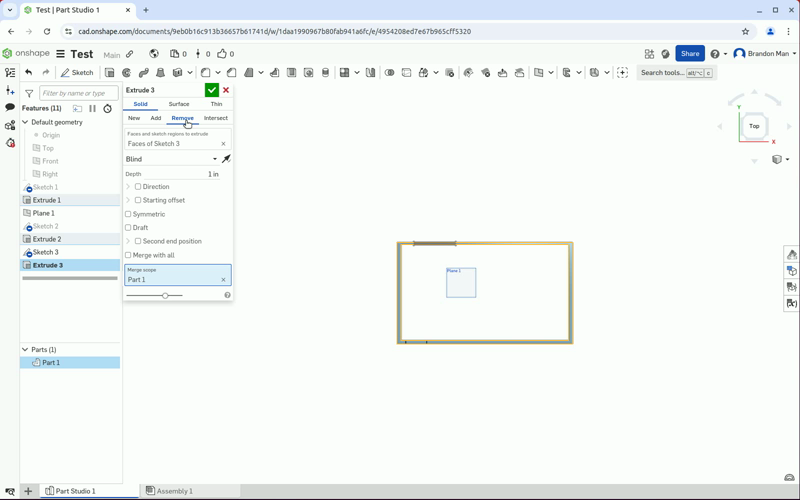
key(tab, 4)
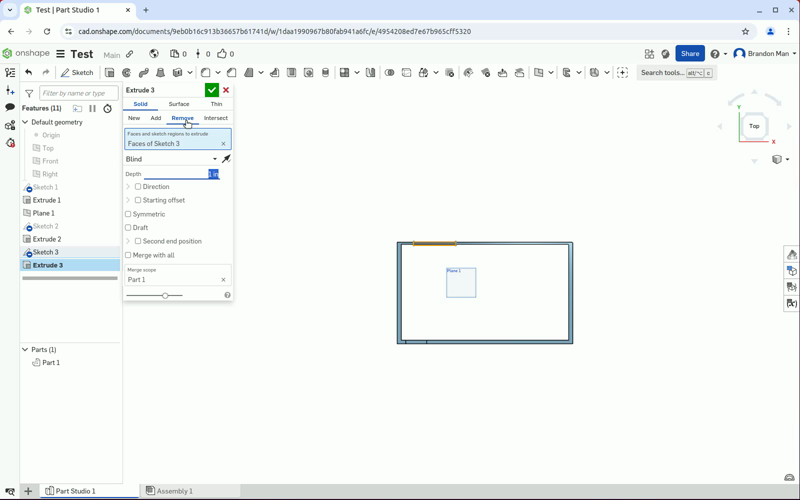
text(4.092)
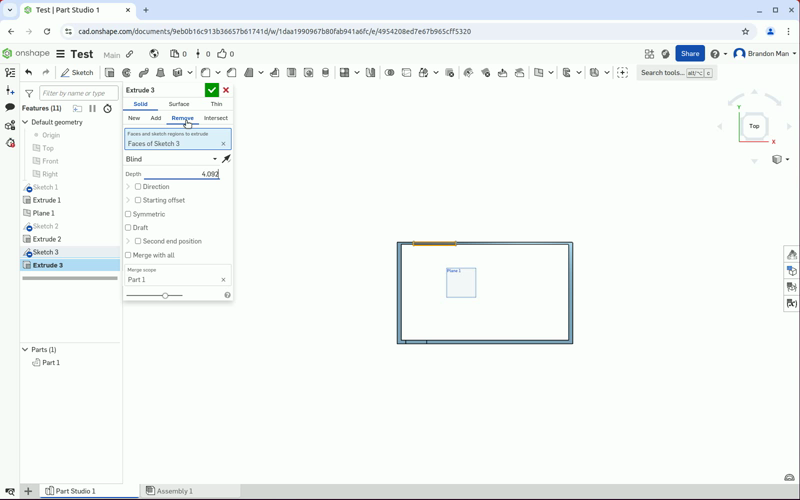
key(tab, 6)
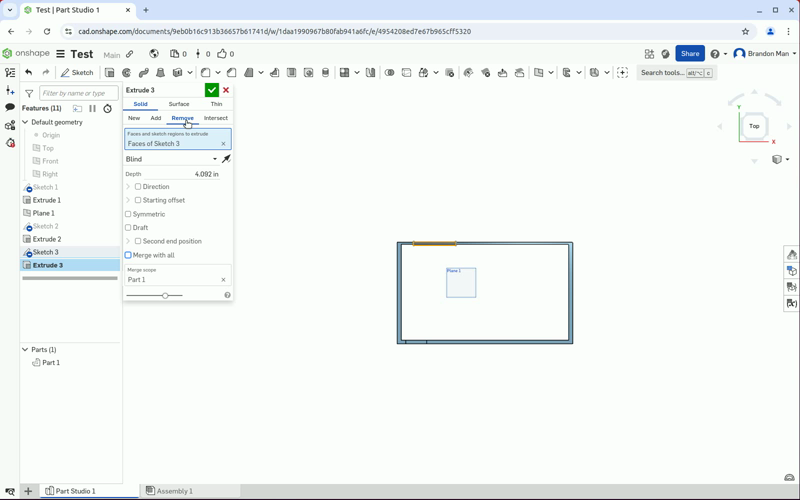
key(space)
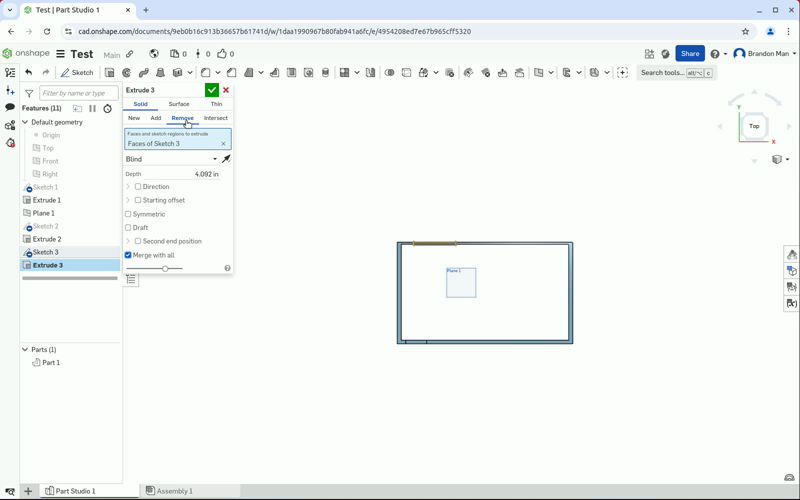
key(enter)
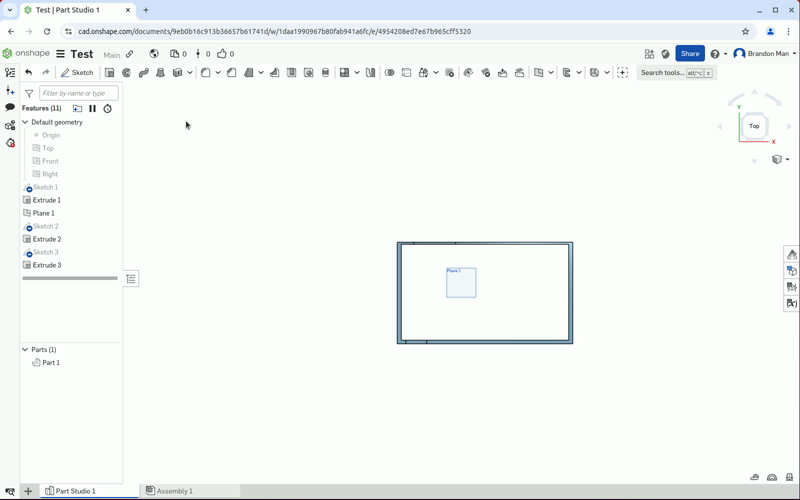
key(shift+h)
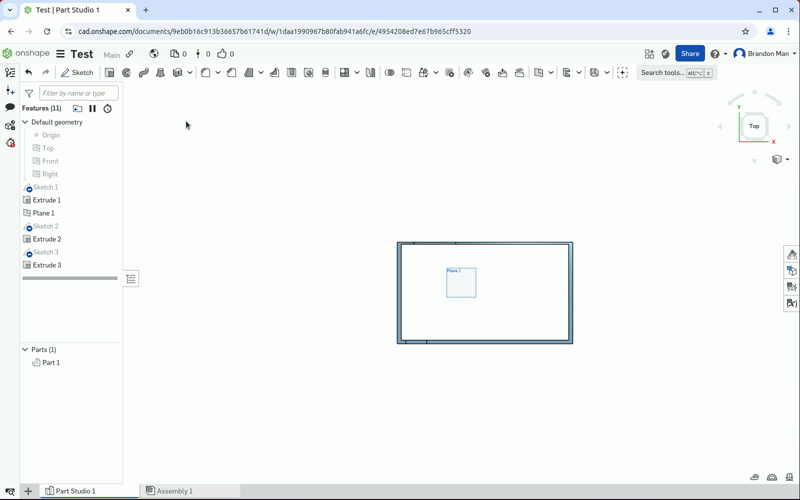
key(shift+h)
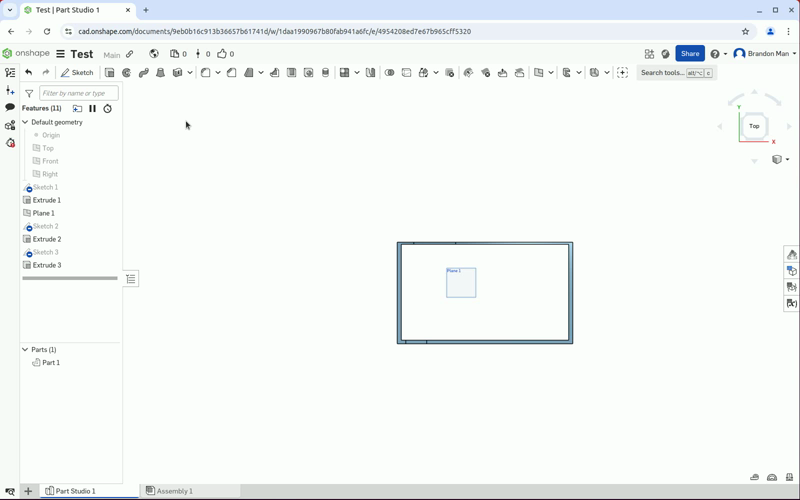
mouse_move(73, 189)
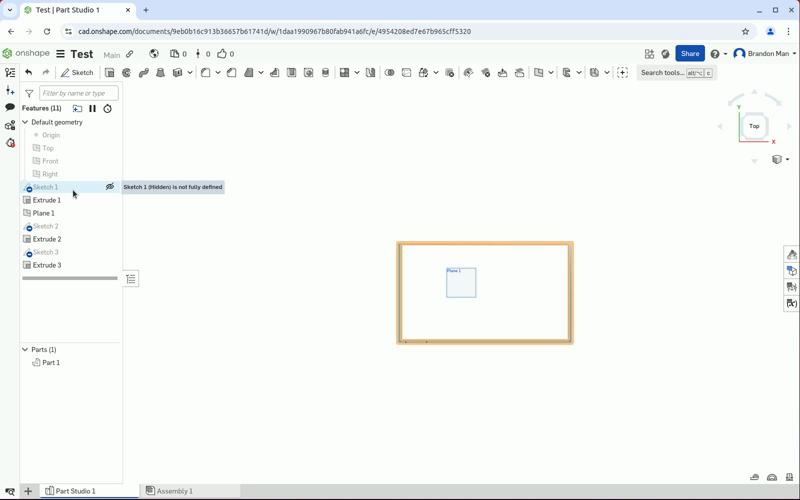
click(73, 189)
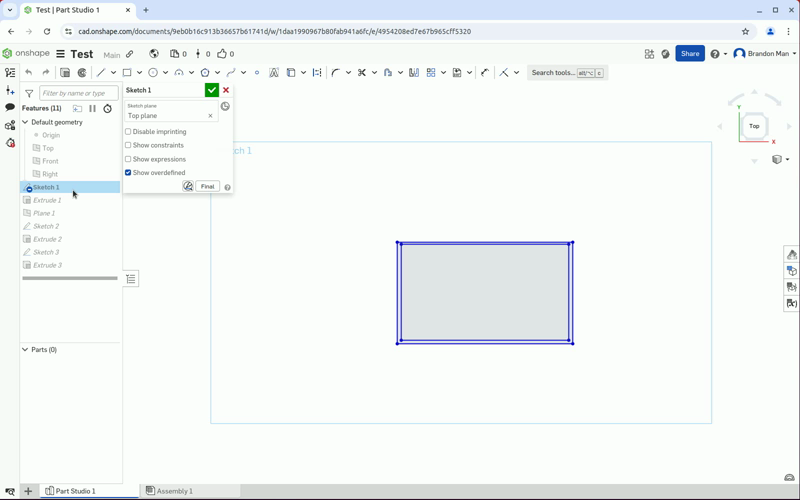
mouse_move(229, 92)
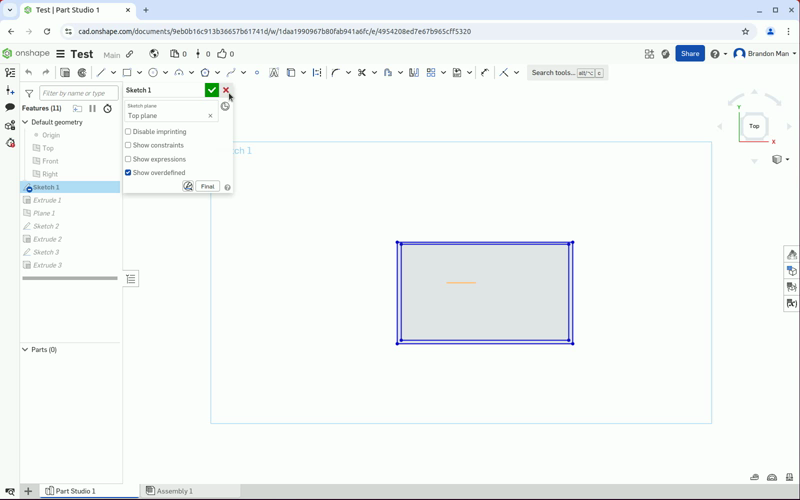
click(229, 92)
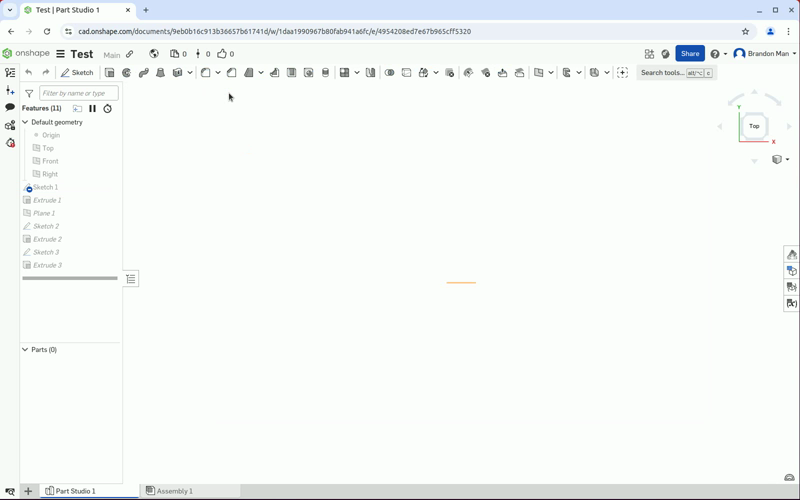
key(shift+s)
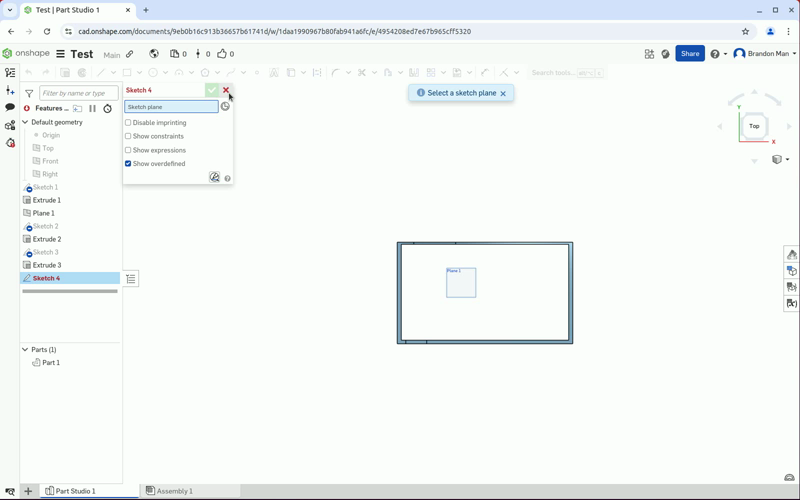
mouse_move(73, 215)
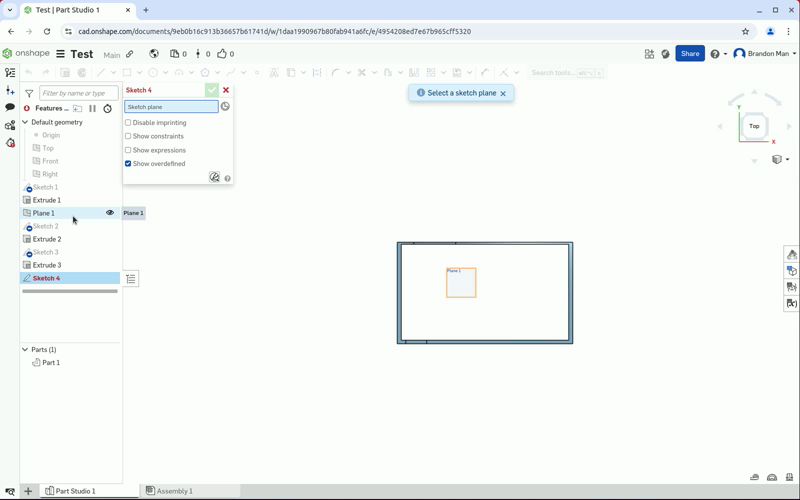
click(73, 215)
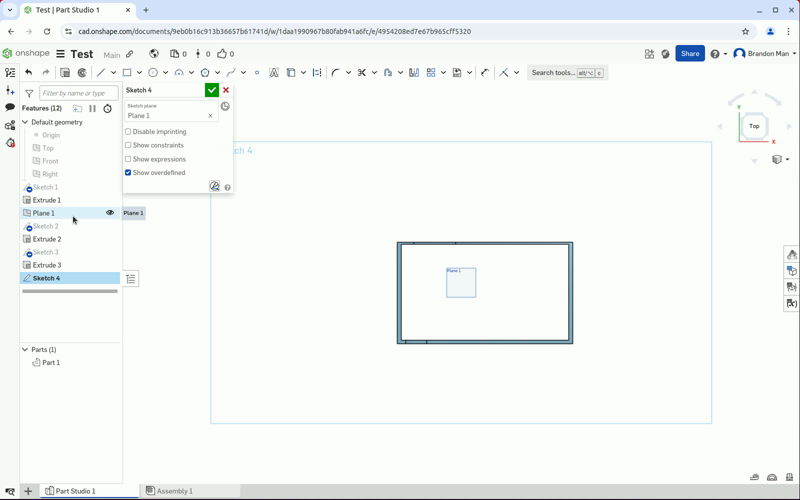
mouse_move(73, 352)
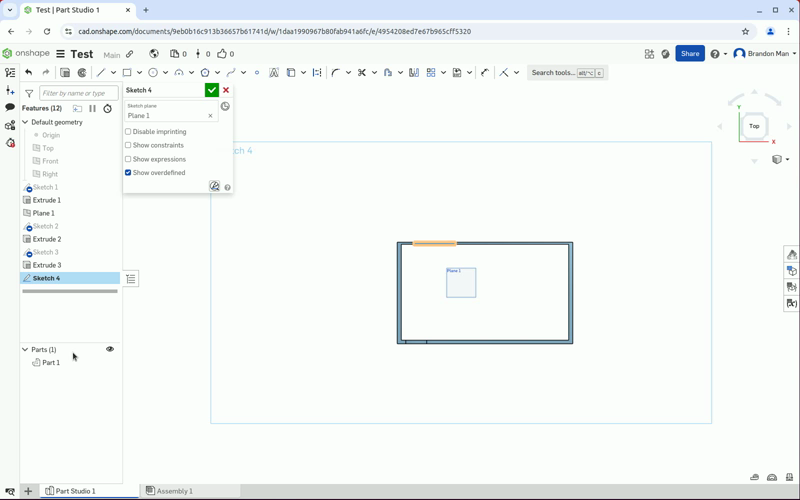
key(y)
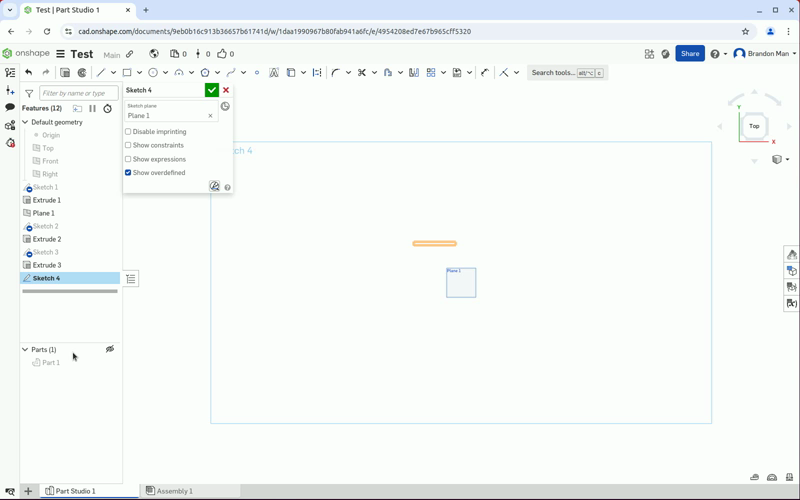
key(l)
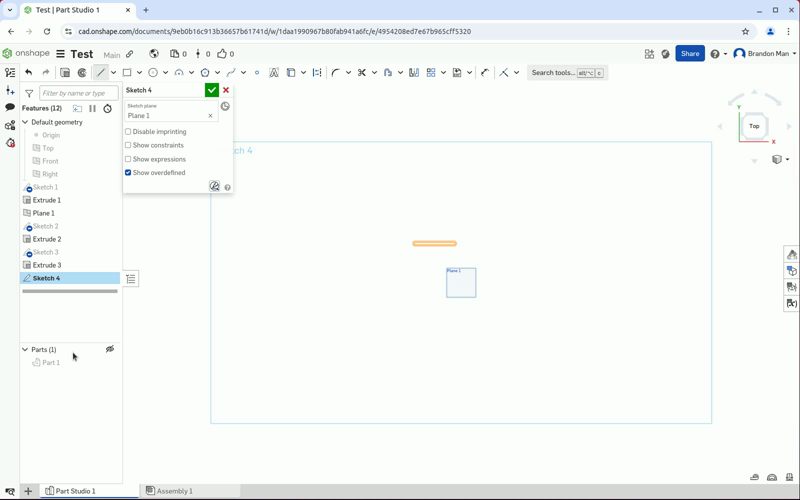
key_down(shift)
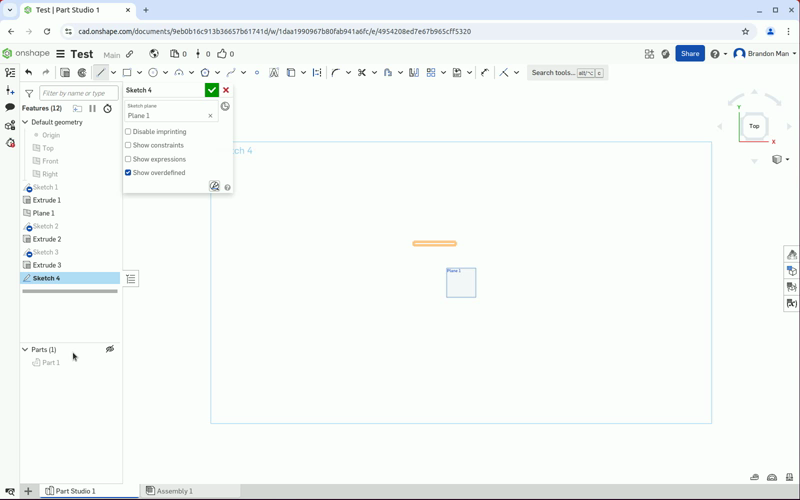
mouse_move(476, 343)
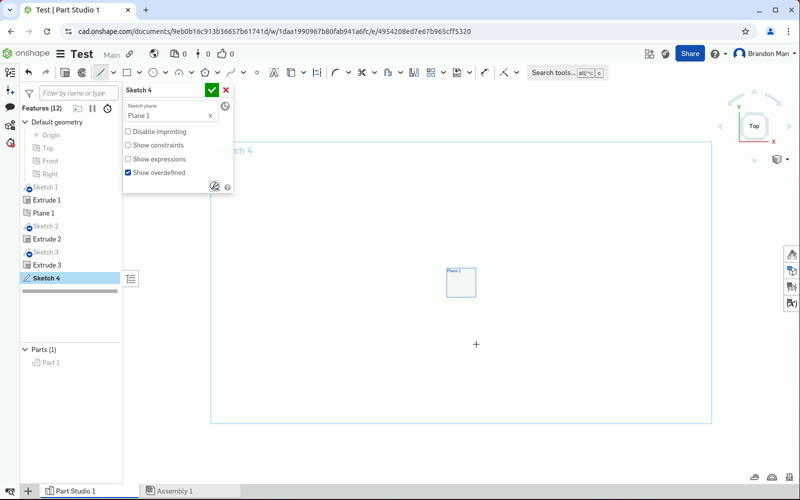
click(476, 343)
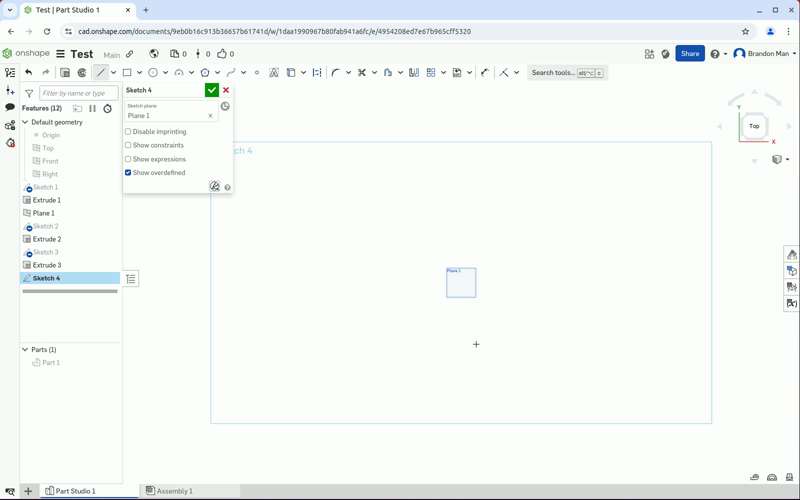
key_up(shift)
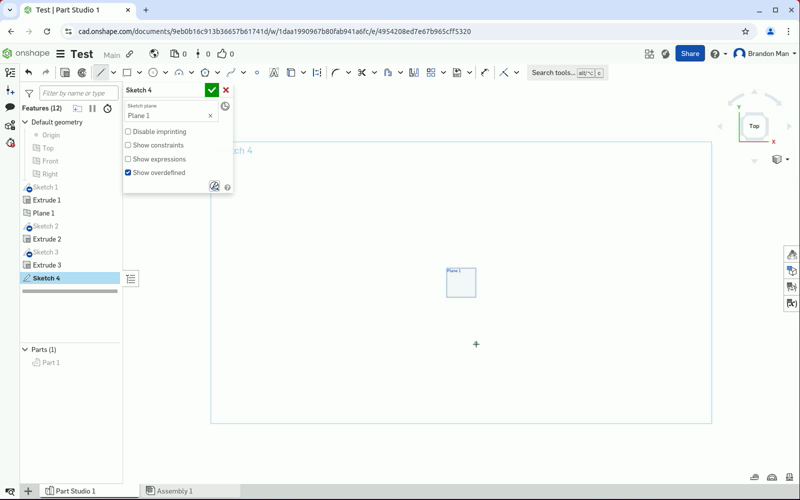
key_down(shift)
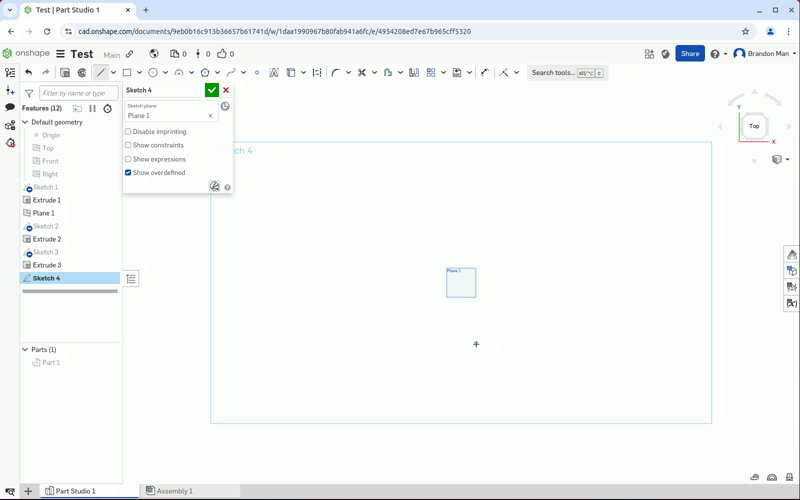
mouse_move(506, 343)
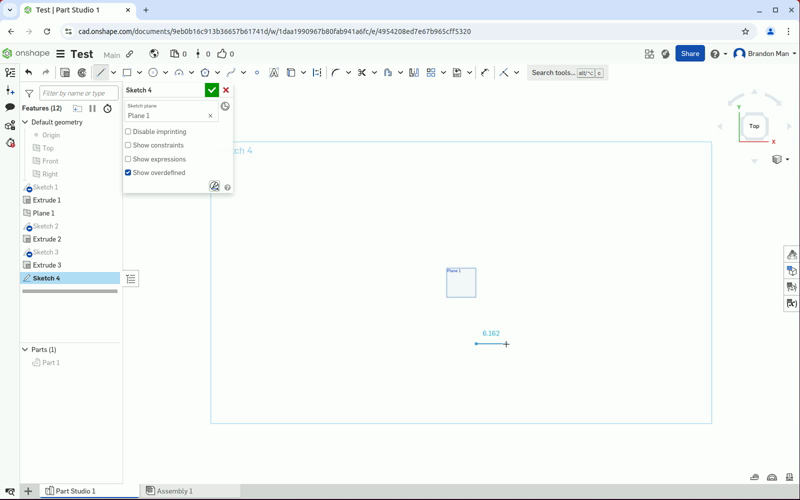
mouse_move(505, 343)
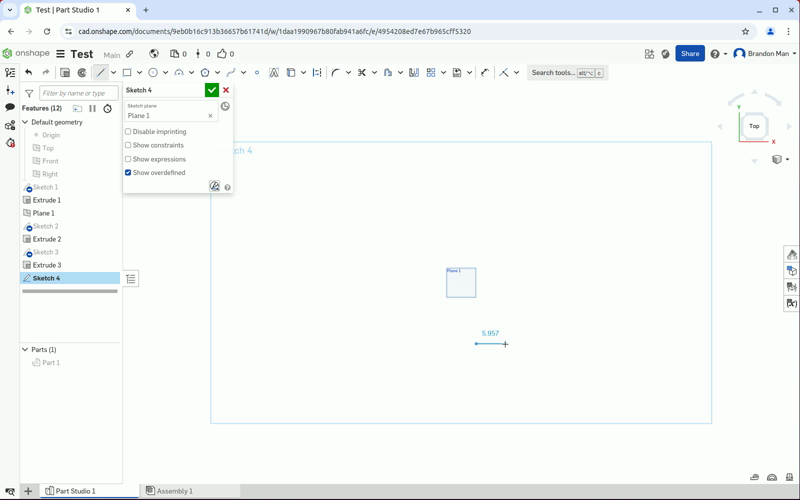
click(505, 343)
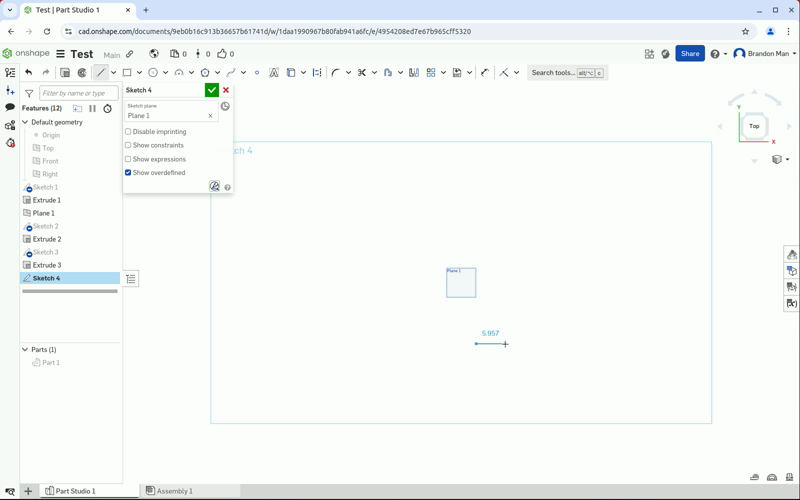
key_up(shift)
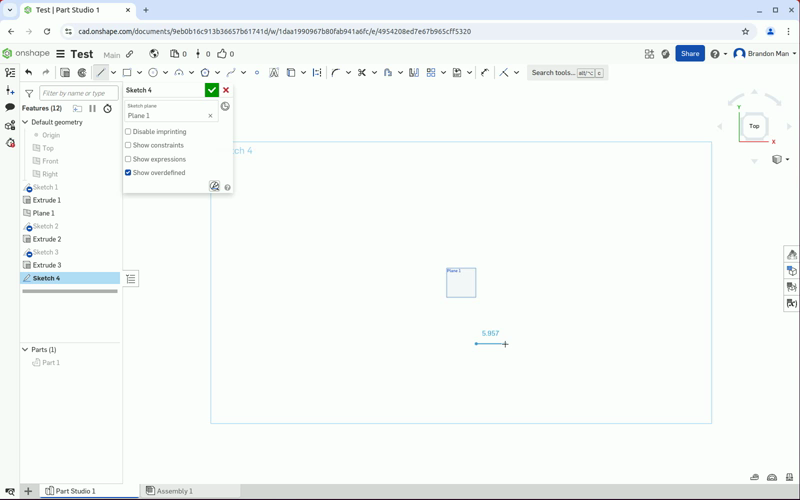
key_down(shift)
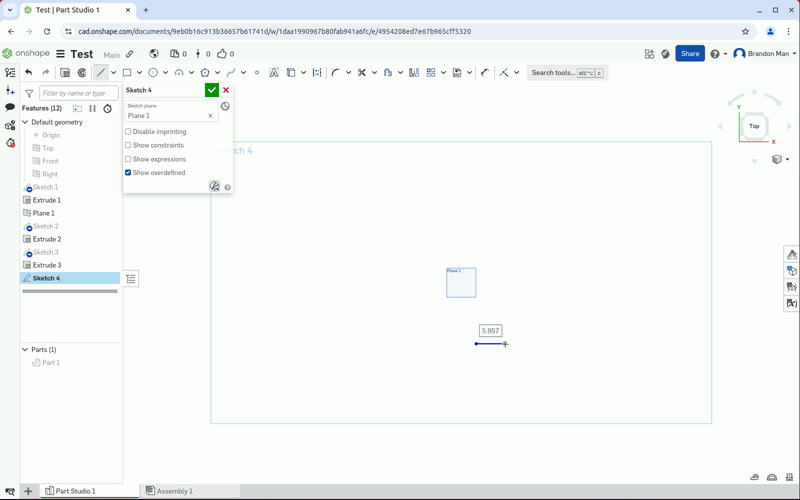
mouse_move(535, 343)
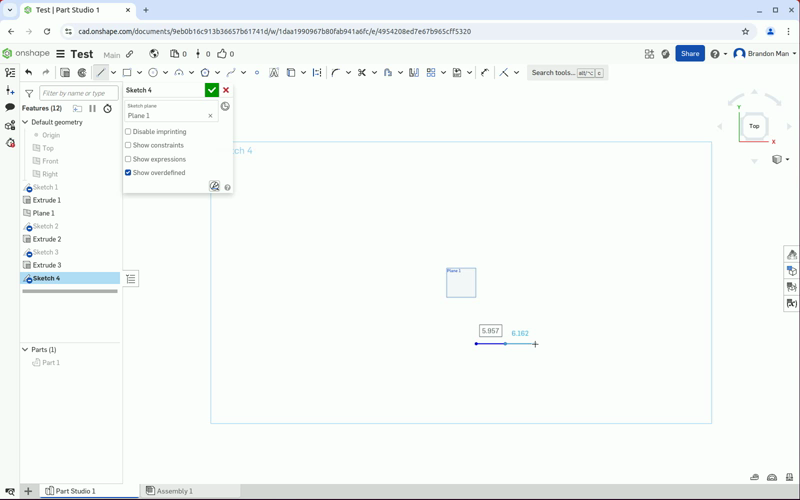
mouse_move(505, 340)
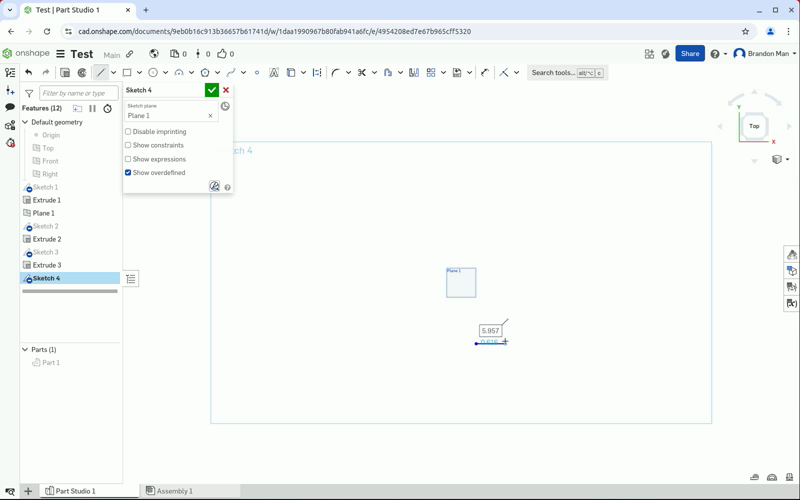
scroll(6)
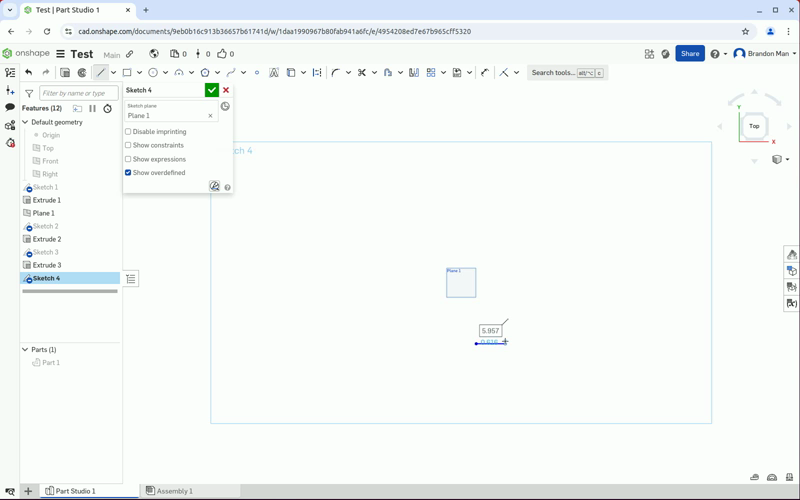
scroll(6)
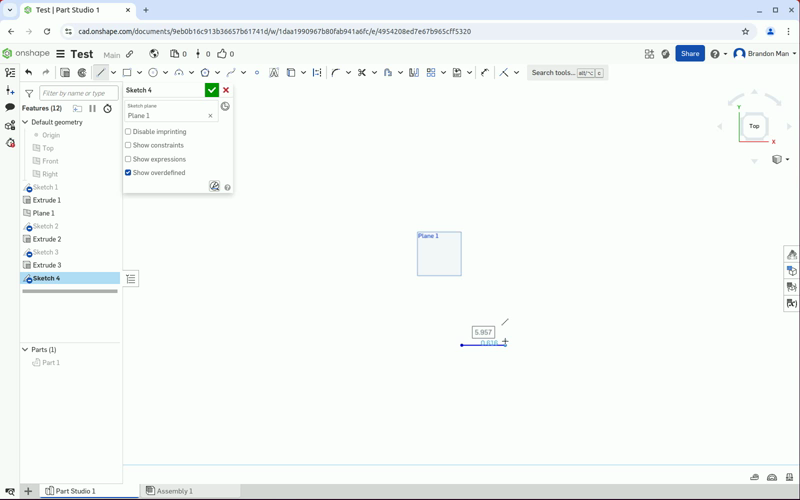
scroll(6)
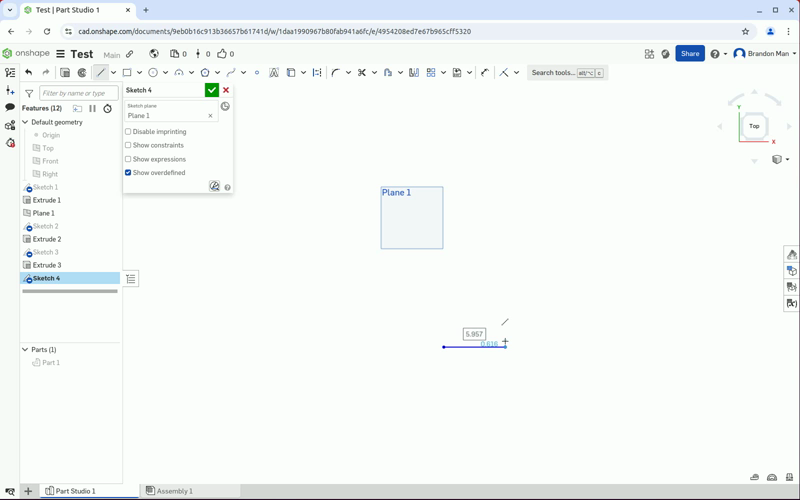
scroll(6)
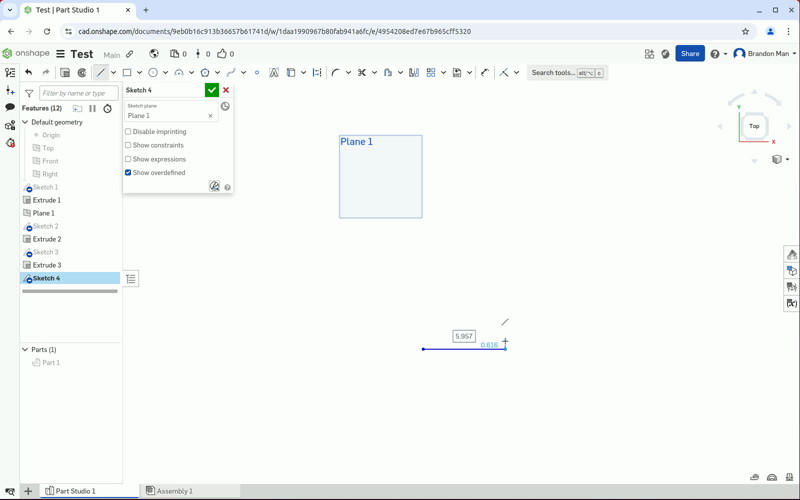
scroll(6)
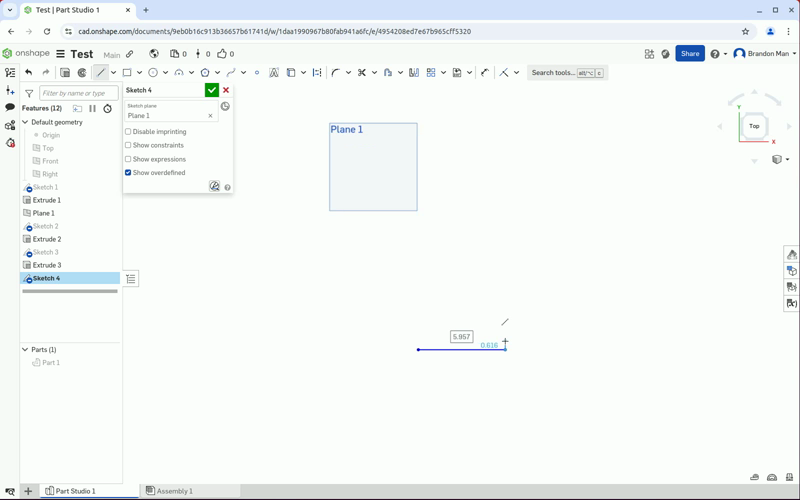
scroll(6)
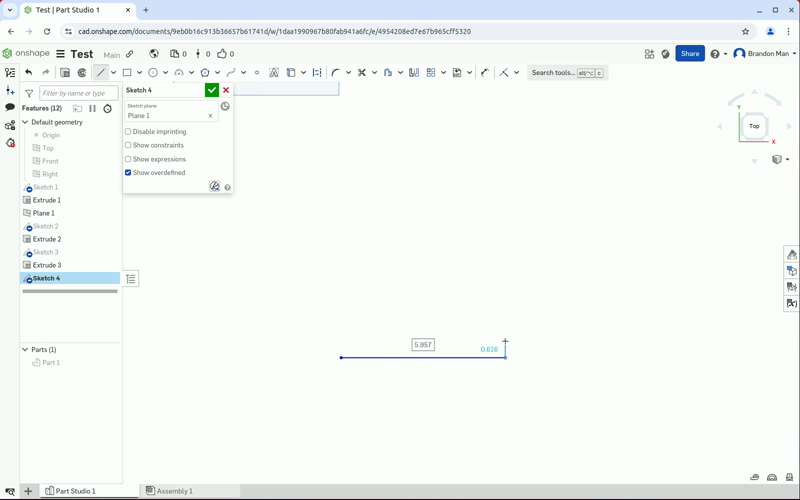
scroll(6)
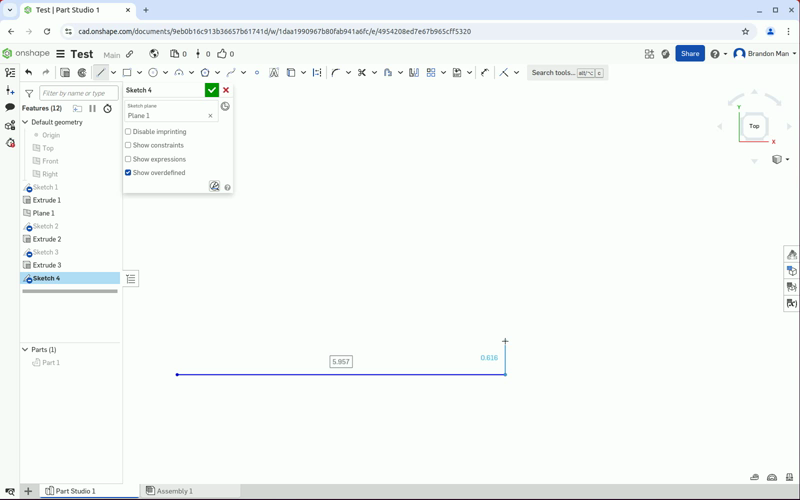
click(505, 340)
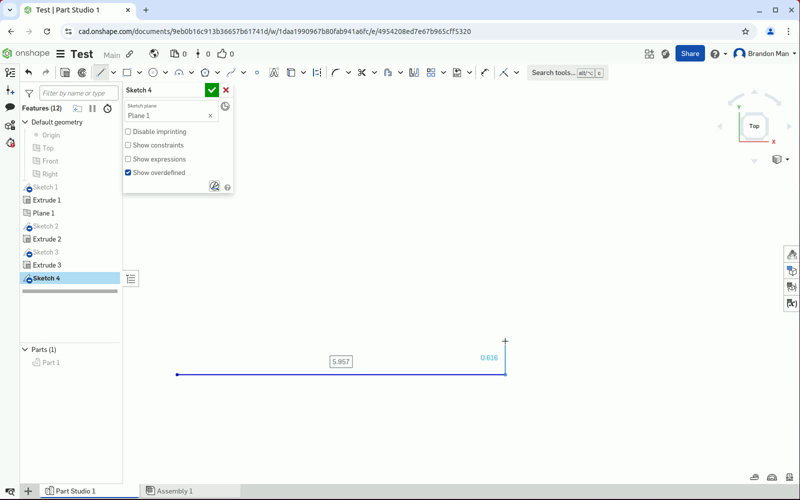
scroll(-6)
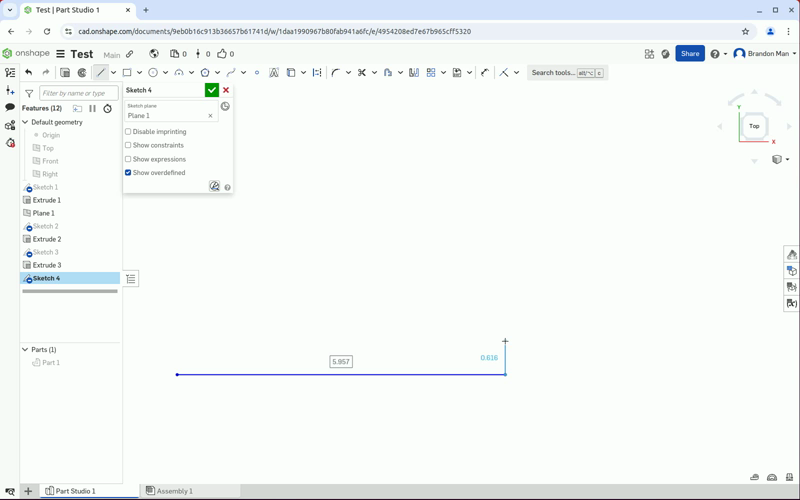
scroll(-6)
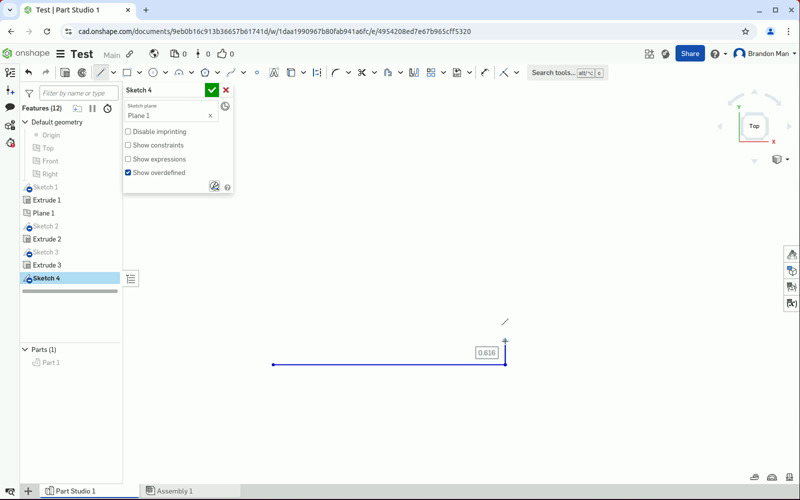
scroll(-6)
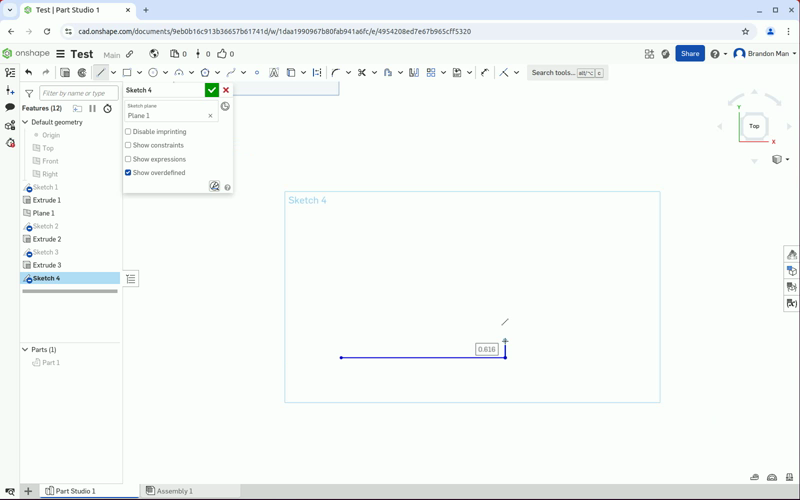
scroll(-6)
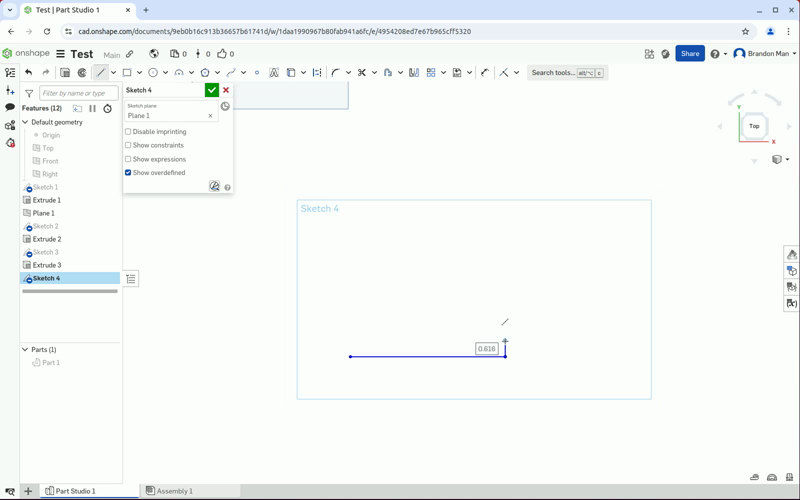
scroll(-6)
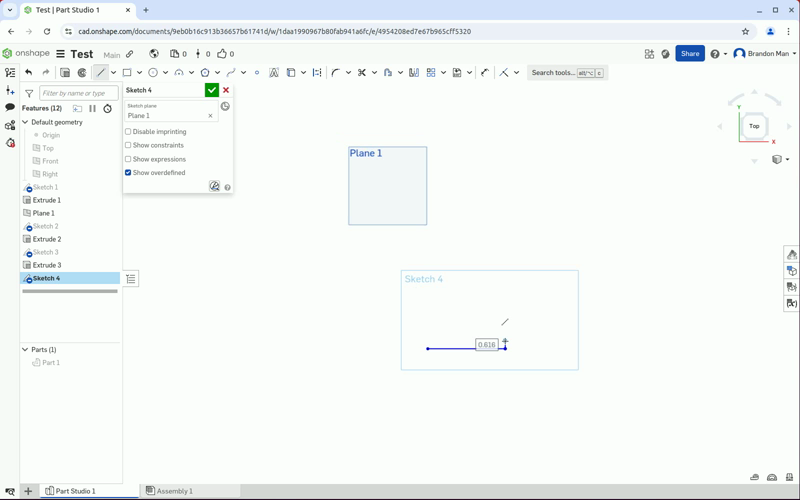
scroll(-6)
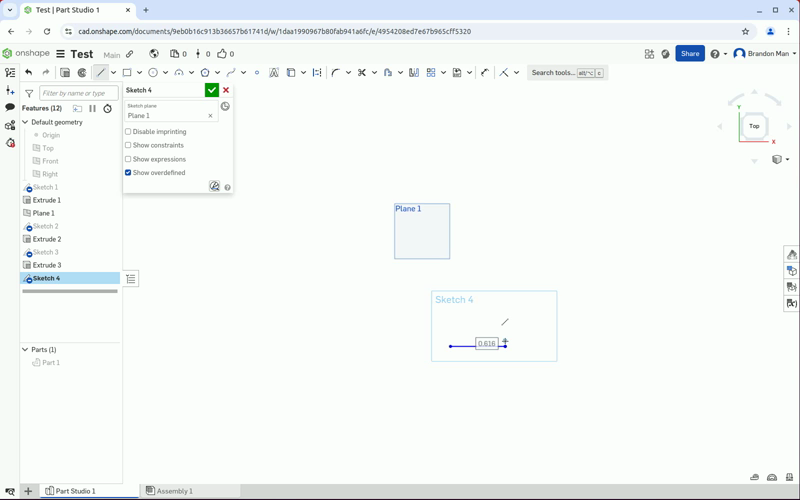
scroll(-6)
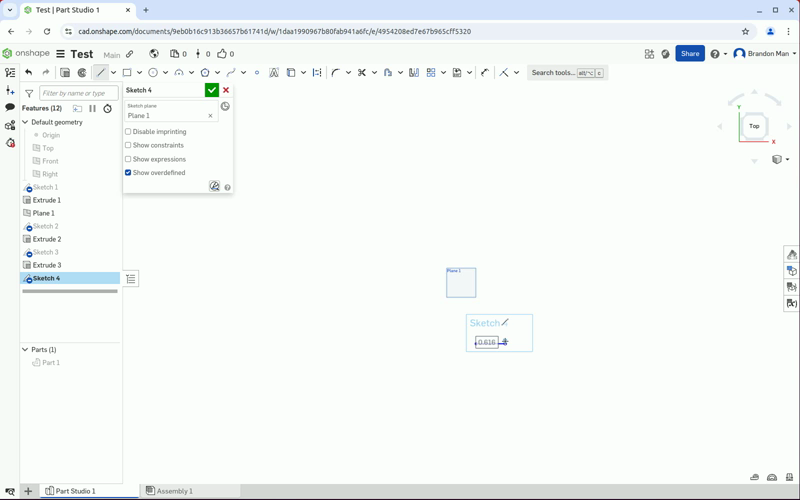
key_up(shift)
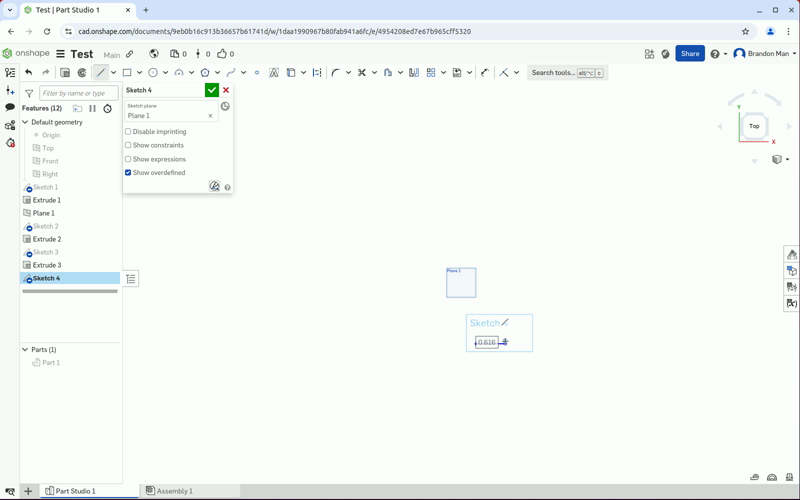
key_down(shift)
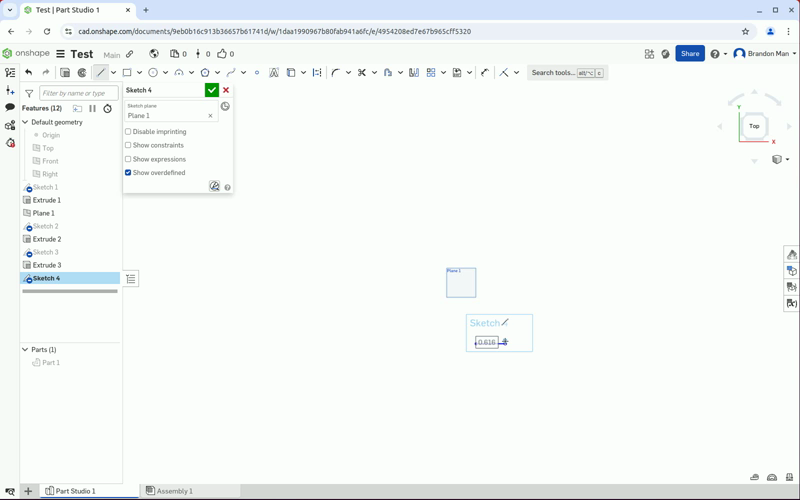
mouse_move(535, 340)
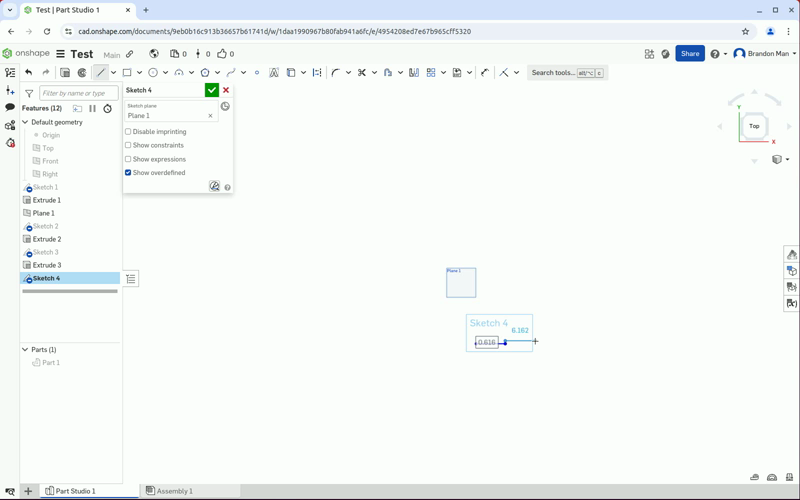
mouse_move(476, 340)
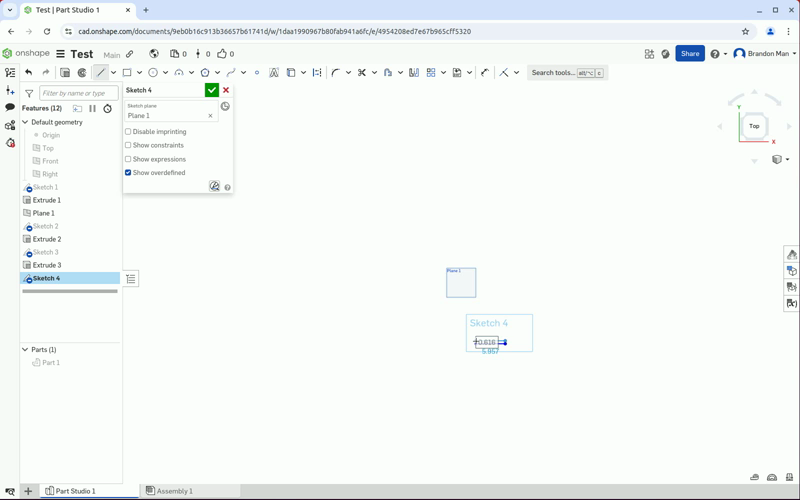
scroll(6)
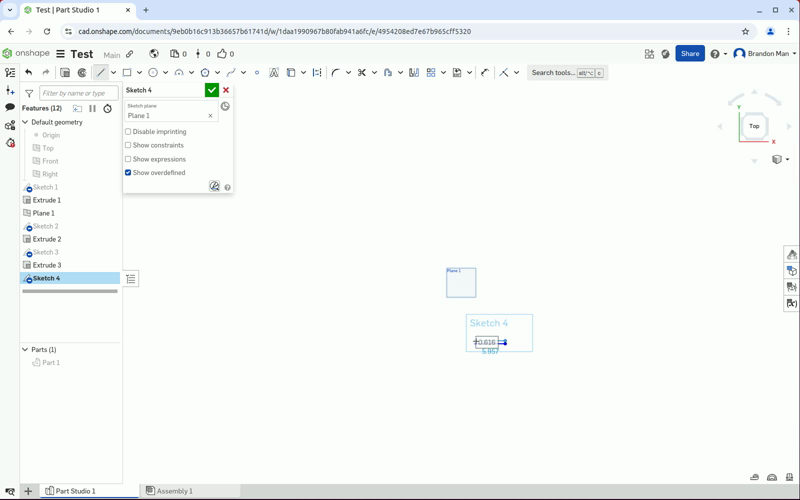
scroll(6)
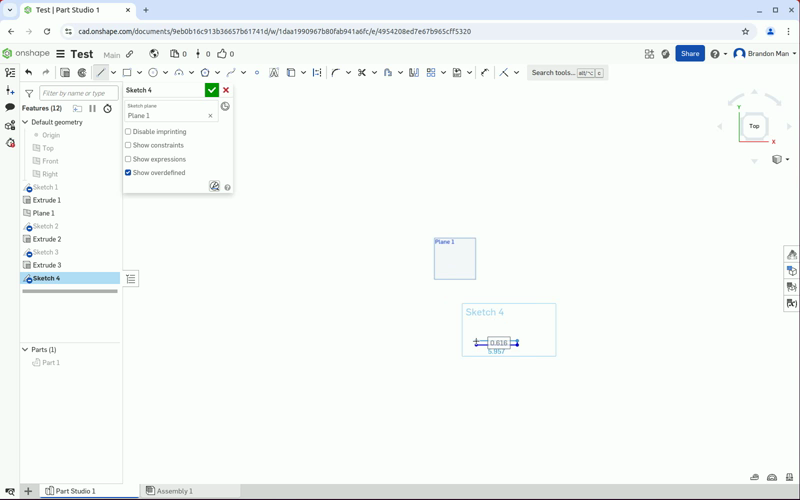
scroll(6)
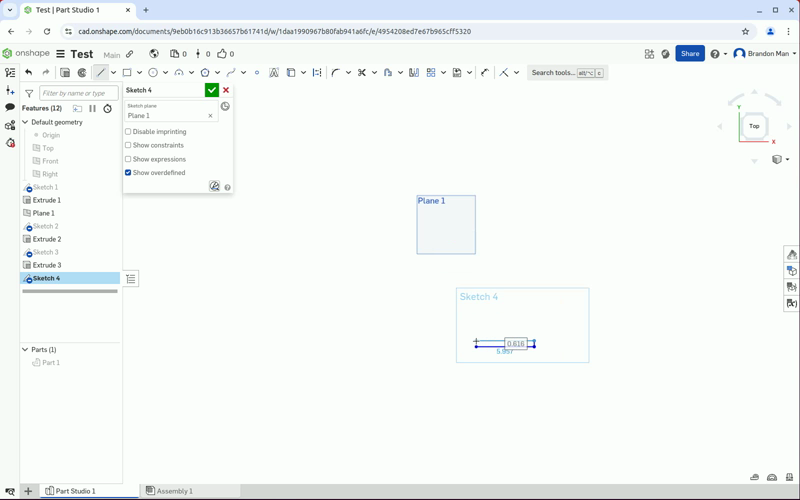
scroll(6)
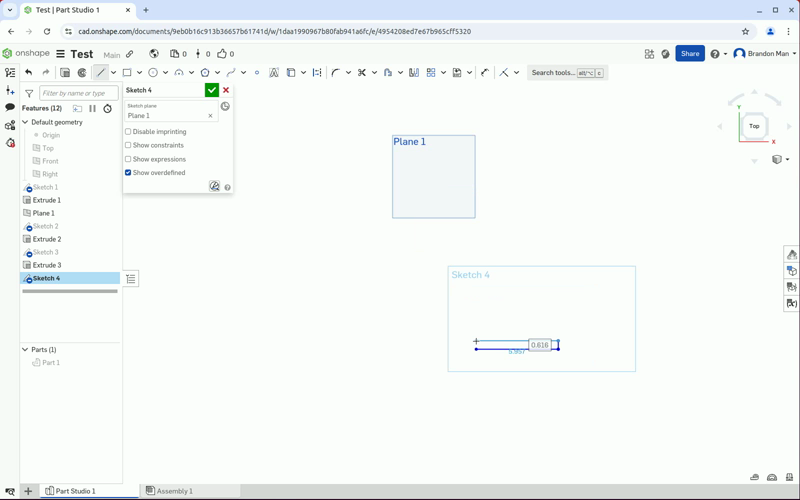
scroll(6)
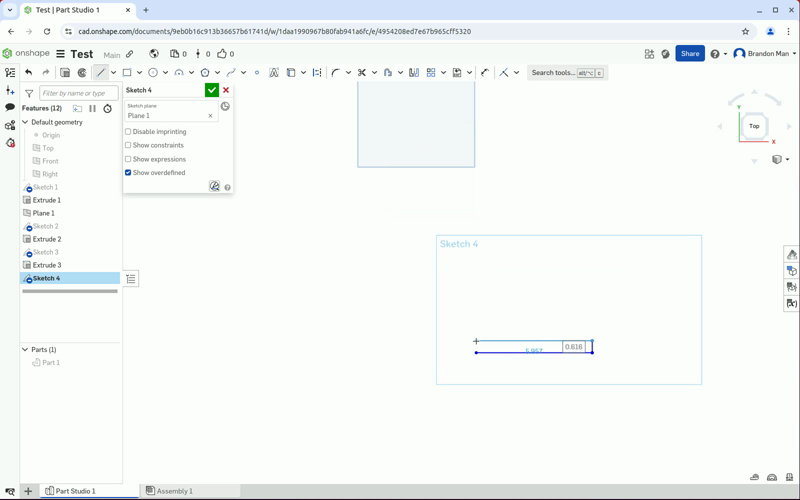
scroll(6)
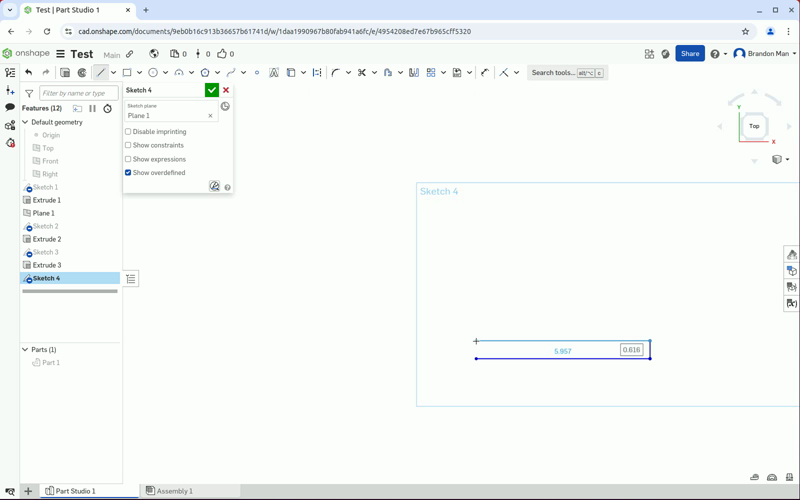
scroll(6)
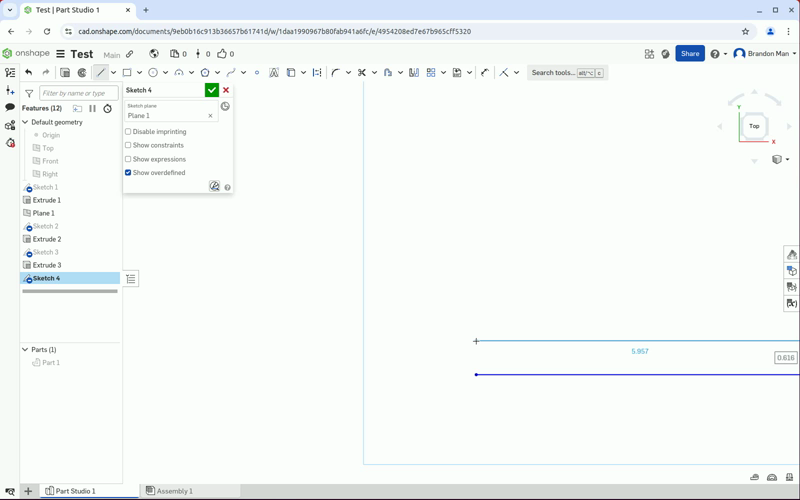
click(476, 340)
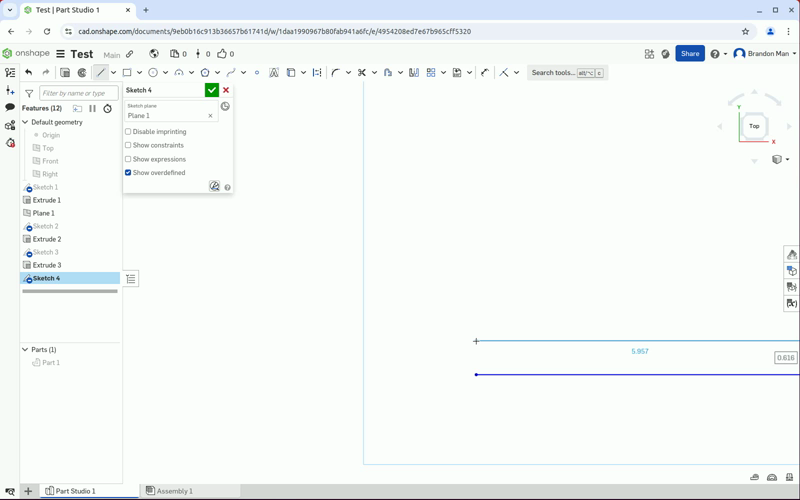
scroll(-6)
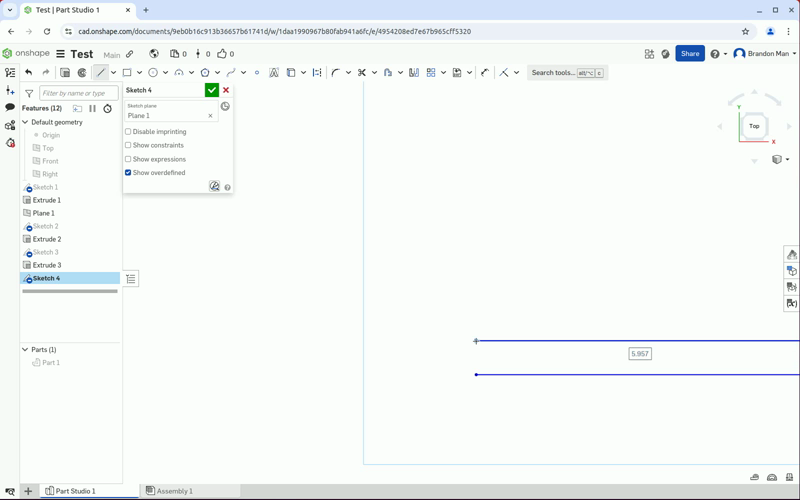
scroll(-6)
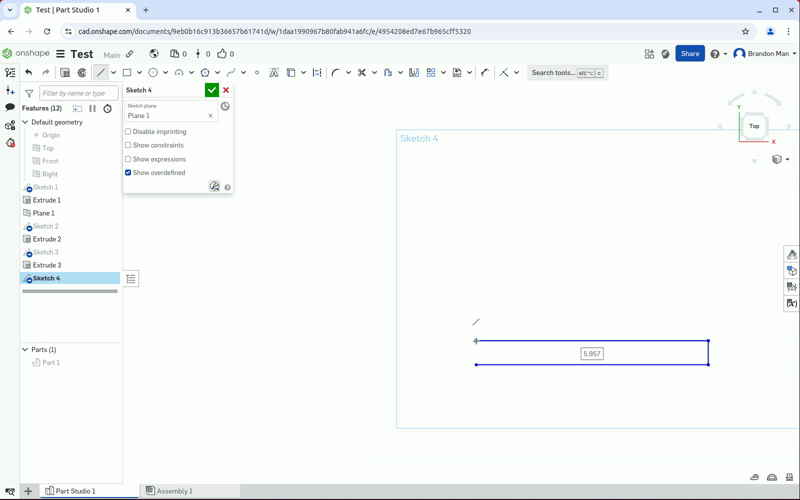
scroll(-6)
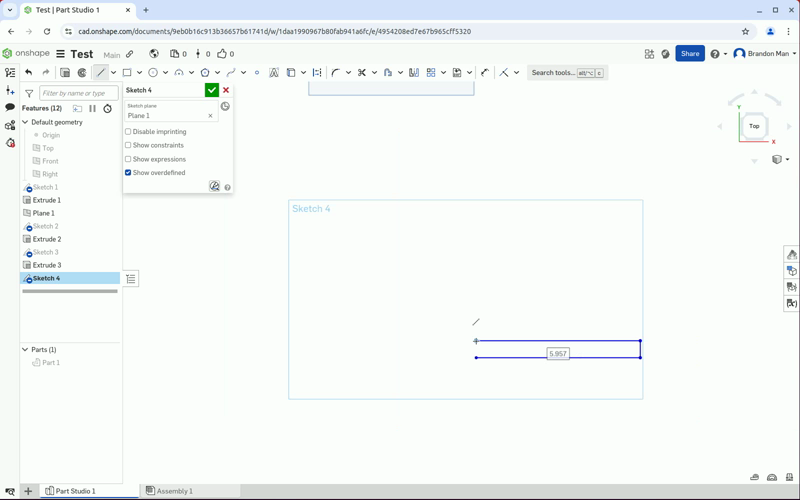
scroll(-6)
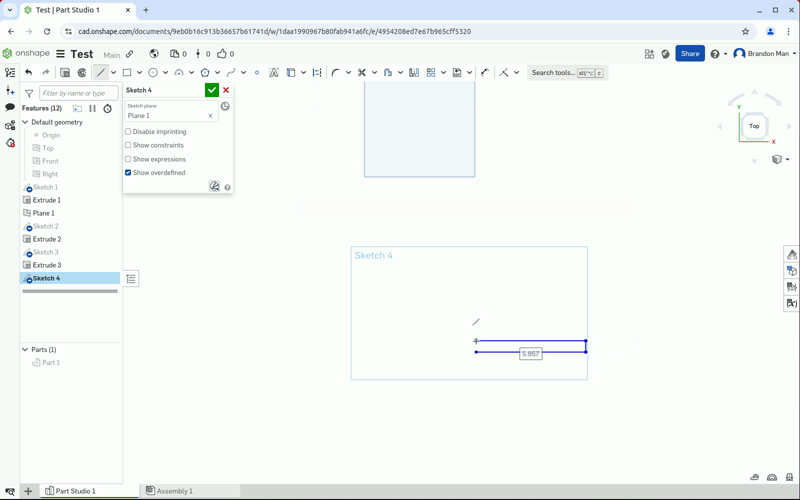
scroll(-6)
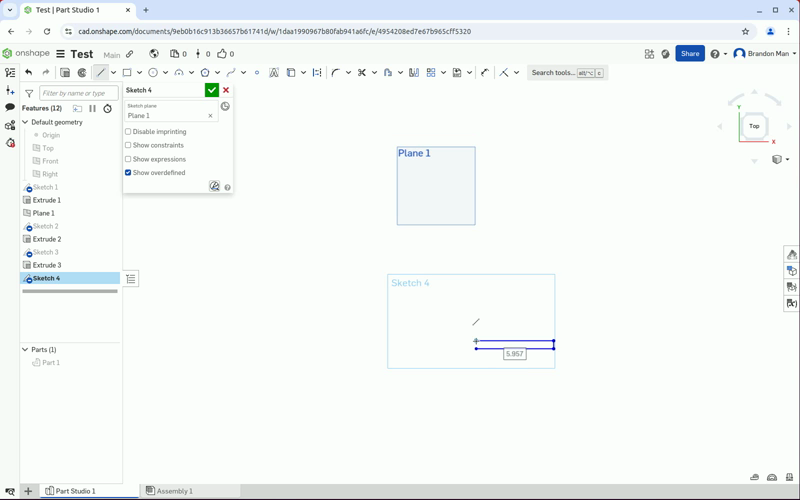
scroll(-6)
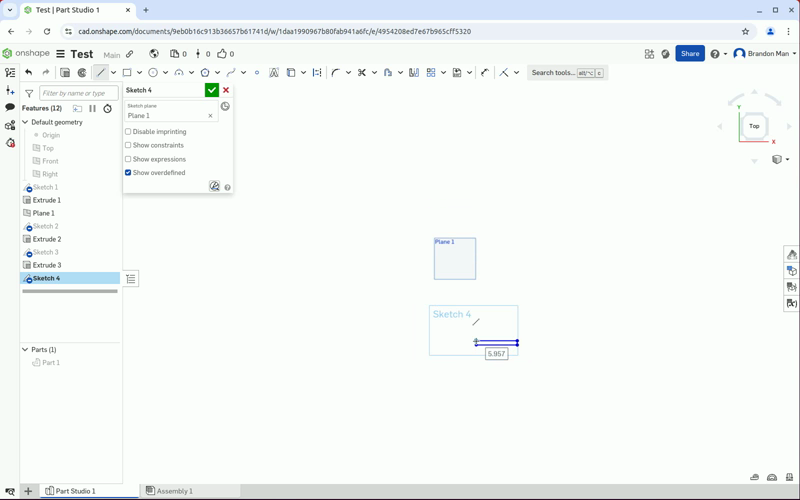
scroll(-6)
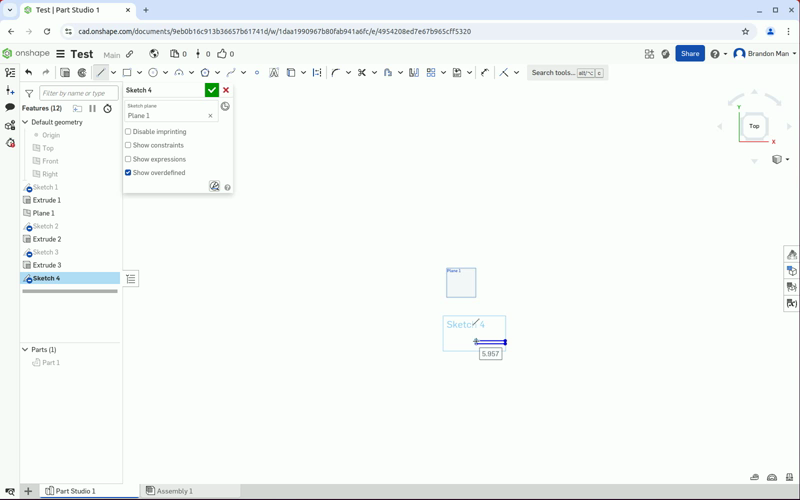
key_up(shift)
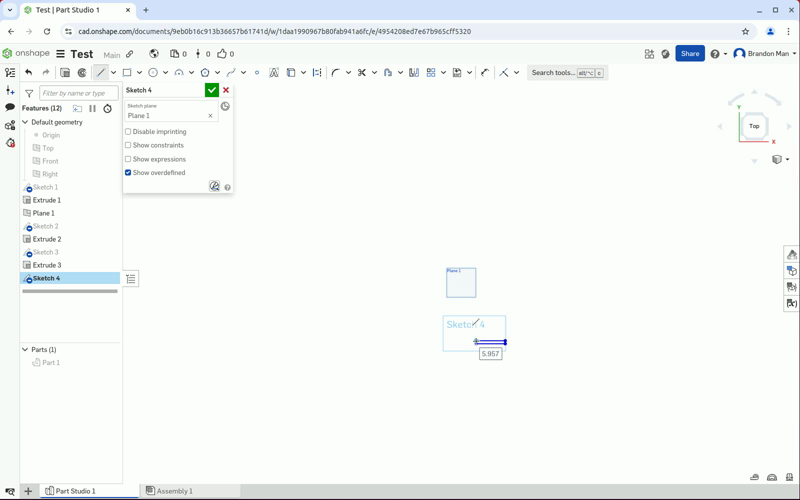
mouse_move(506, 340)
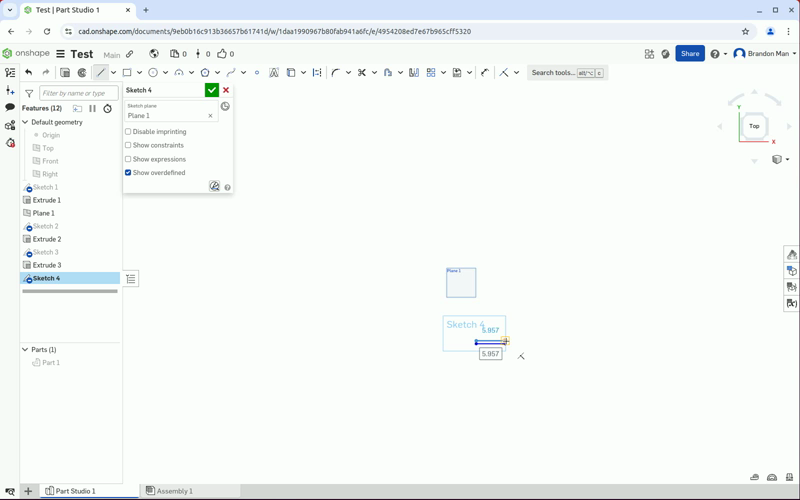
key_down(shift)
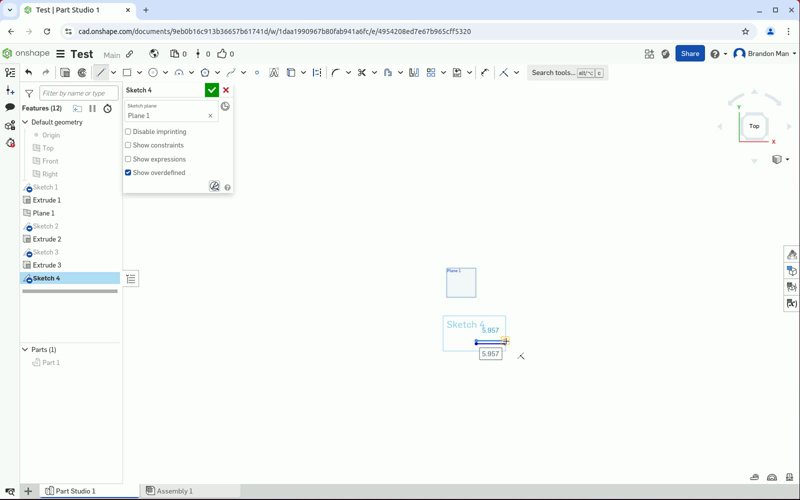
mouse_move(476, 343)
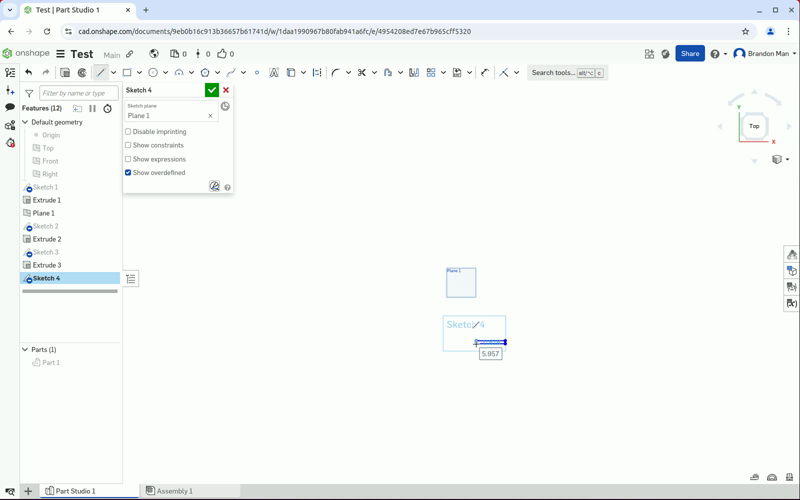
scroll(6)
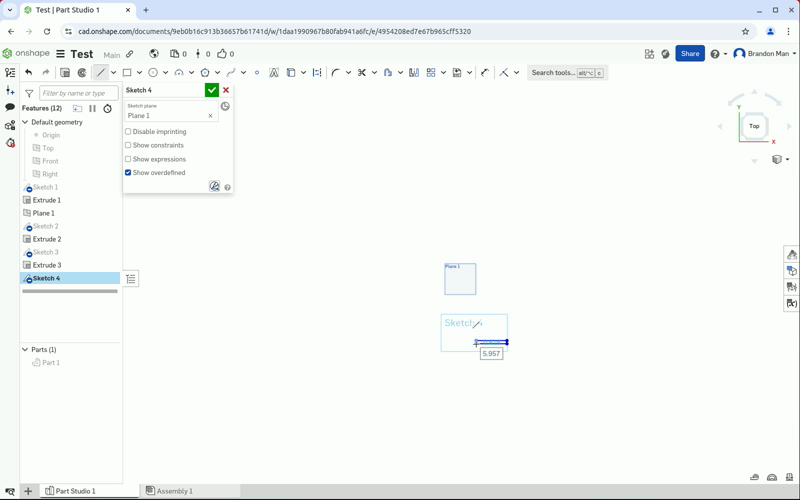
scroll(6)
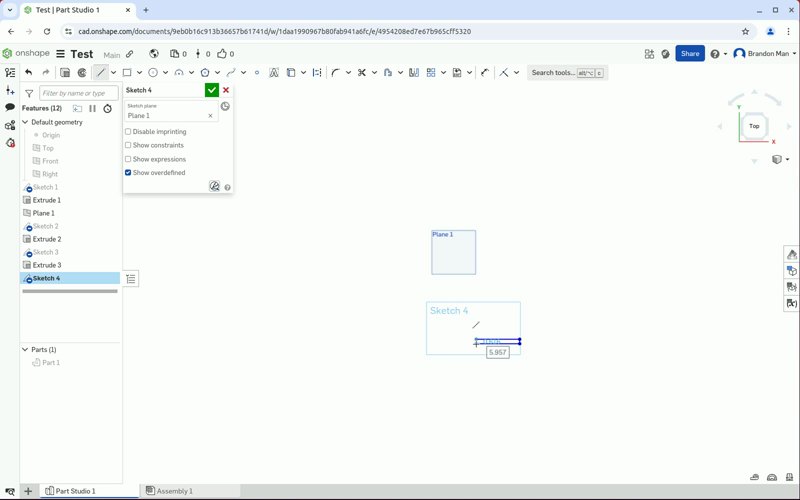
scroll(6)
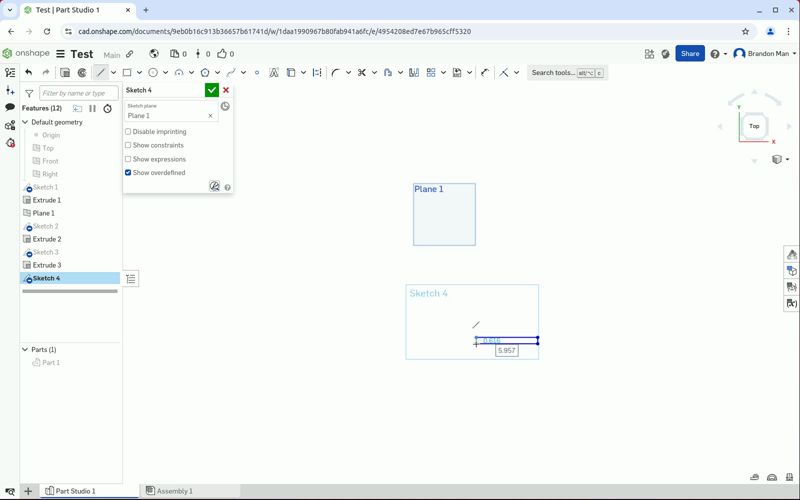
scroll(6)
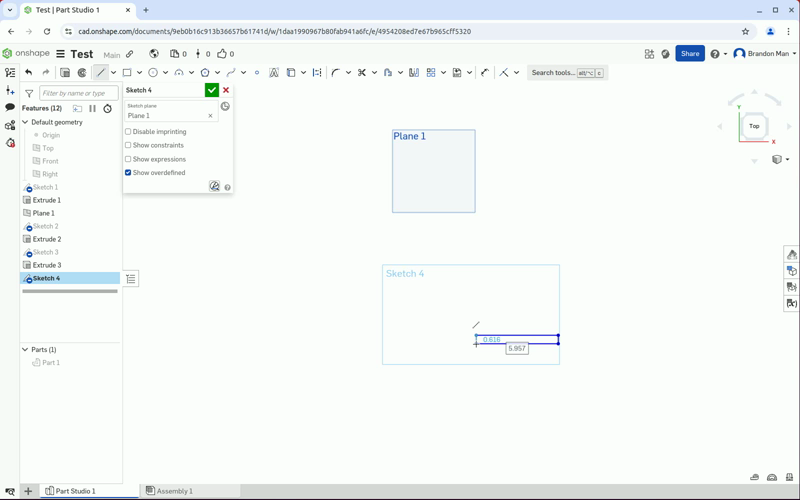
scroll(6)
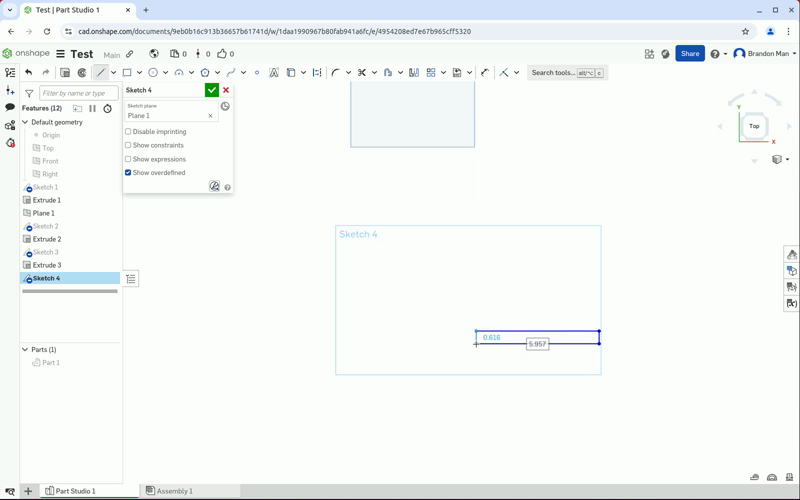
scroll(6)
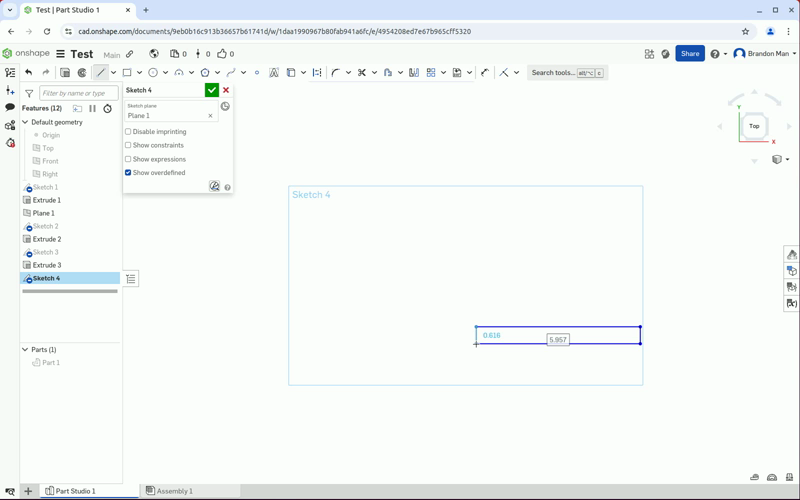
scroll(6)
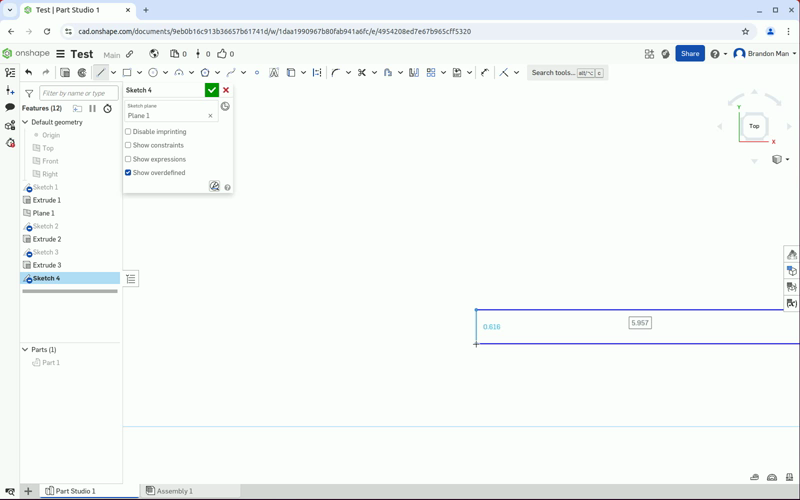
key_up(shift)
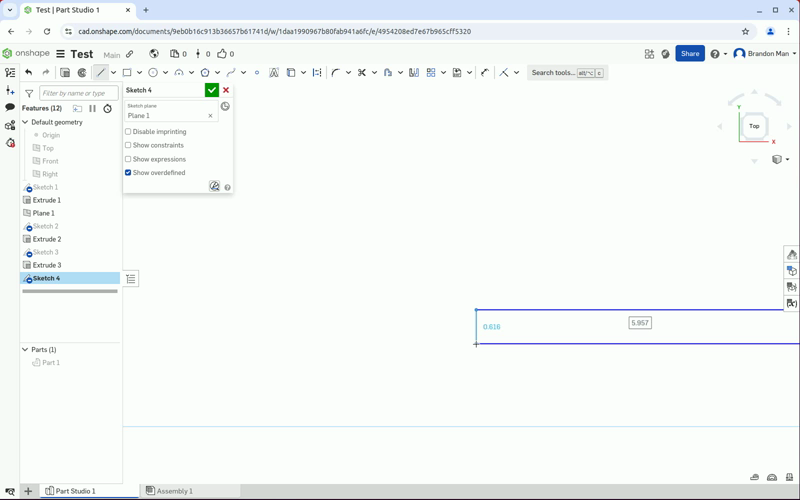
click(476, 343)
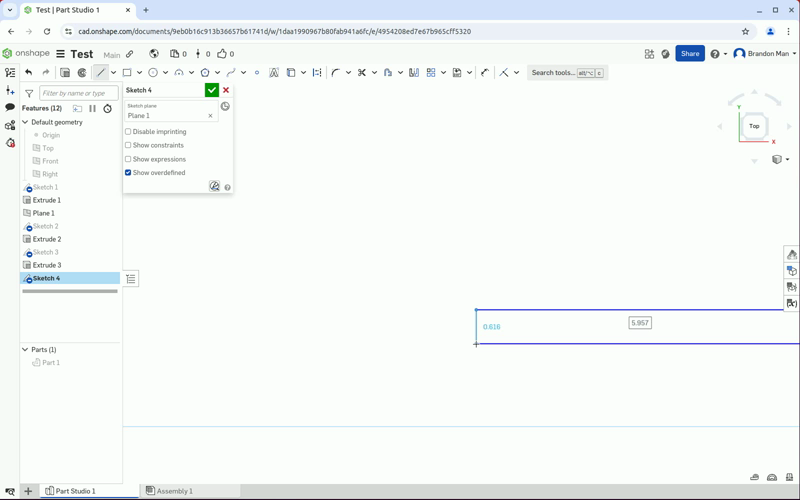
scroll(-6)
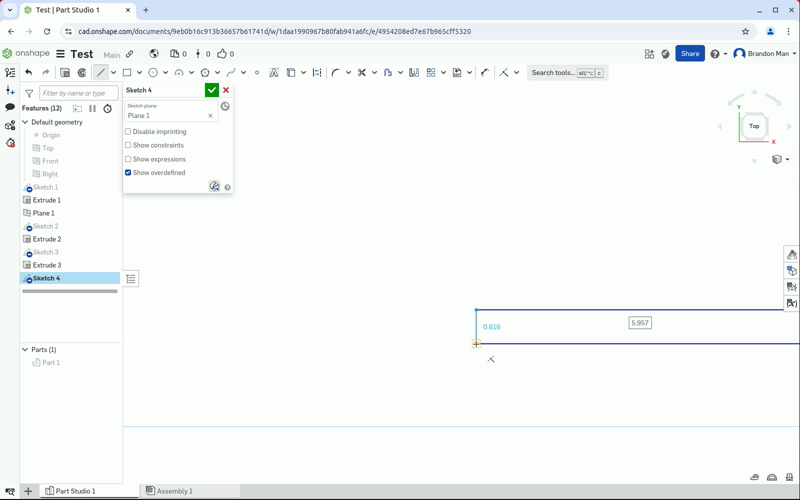
scroll(-6)
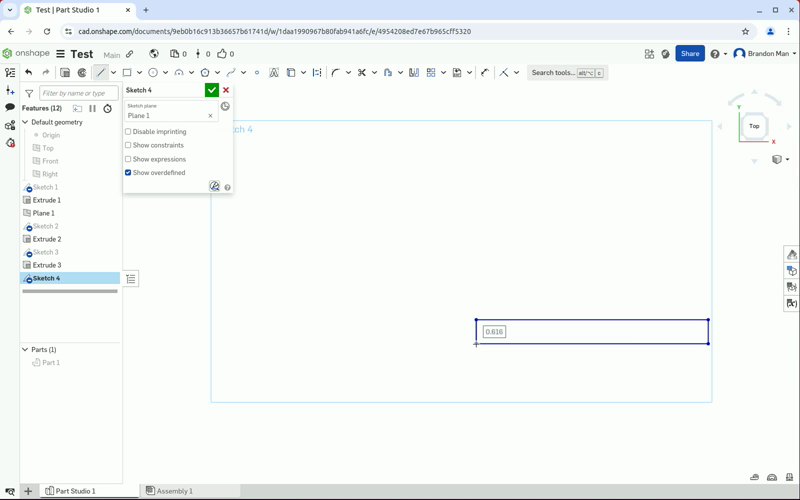
scroll(-6)
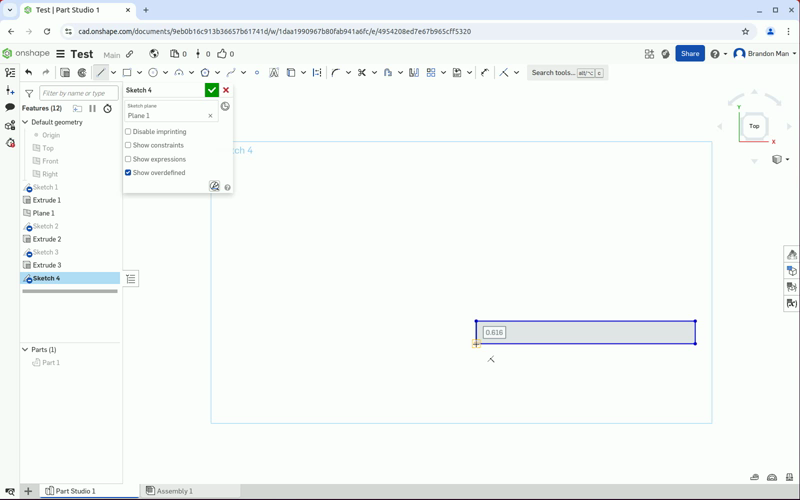
scroll(-6)
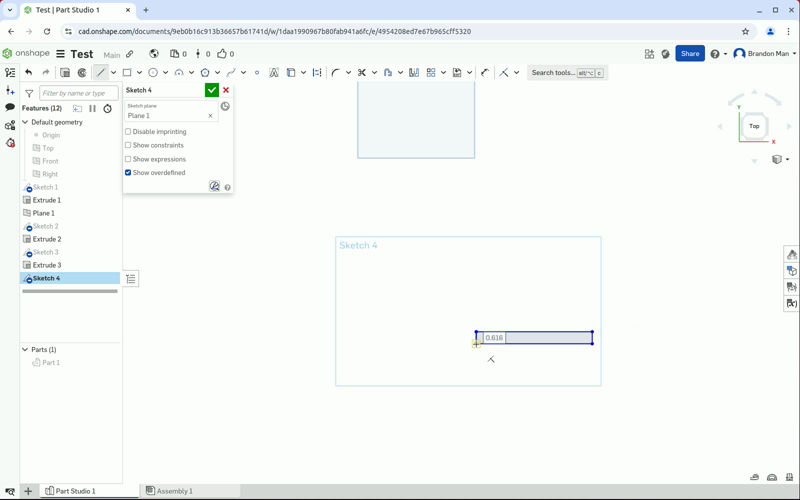
scroll(-6)
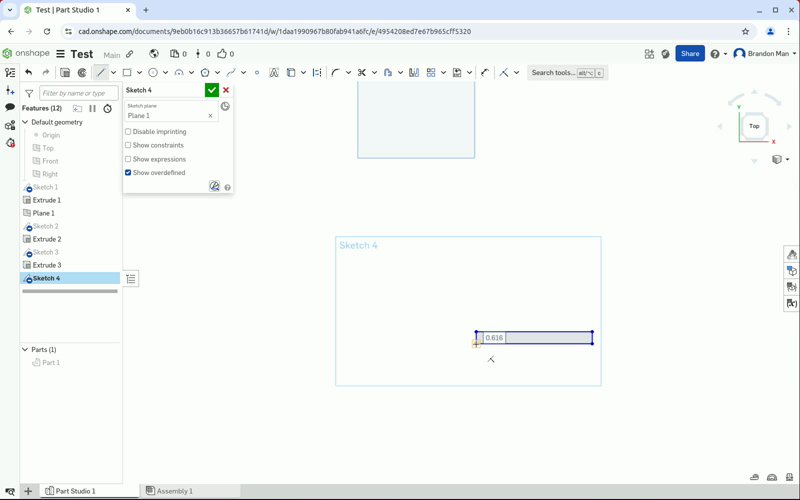
scroll(-6)
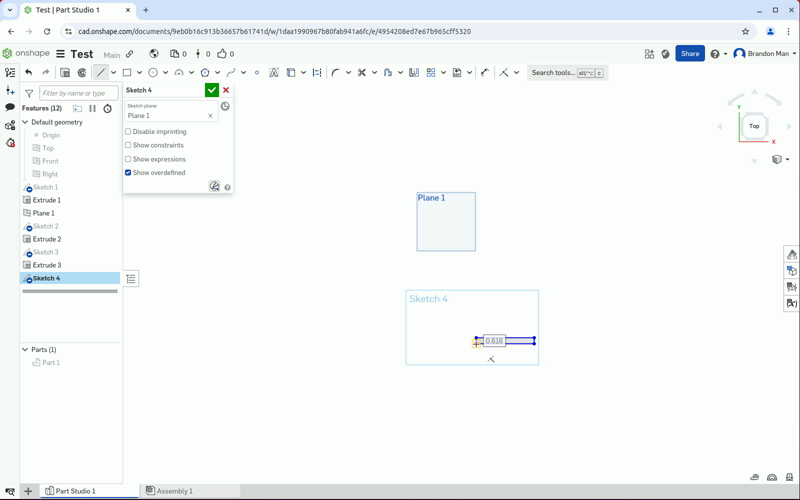
scroll(-6)
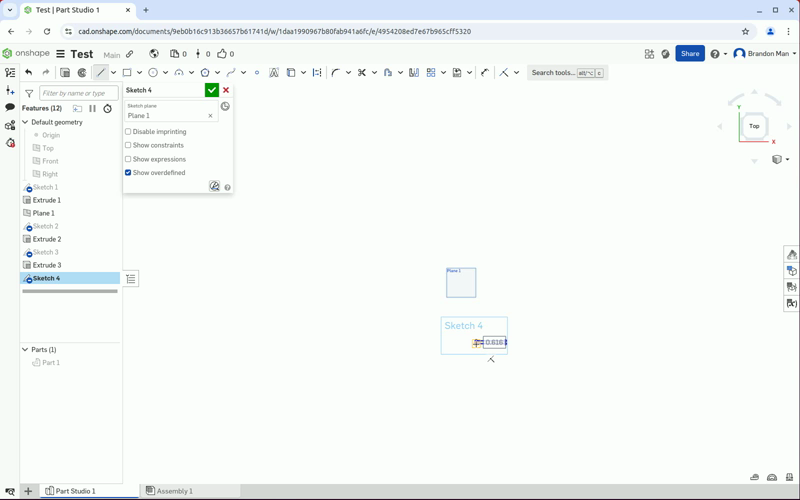
key(esc)
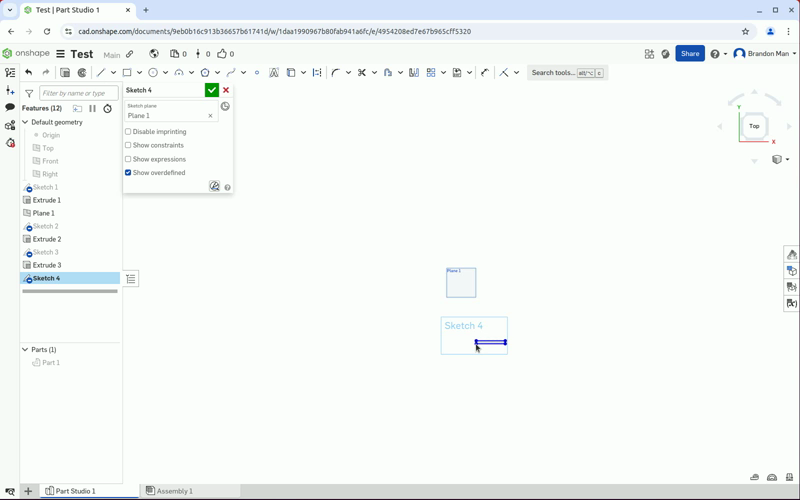
mouse_move(494, 342)
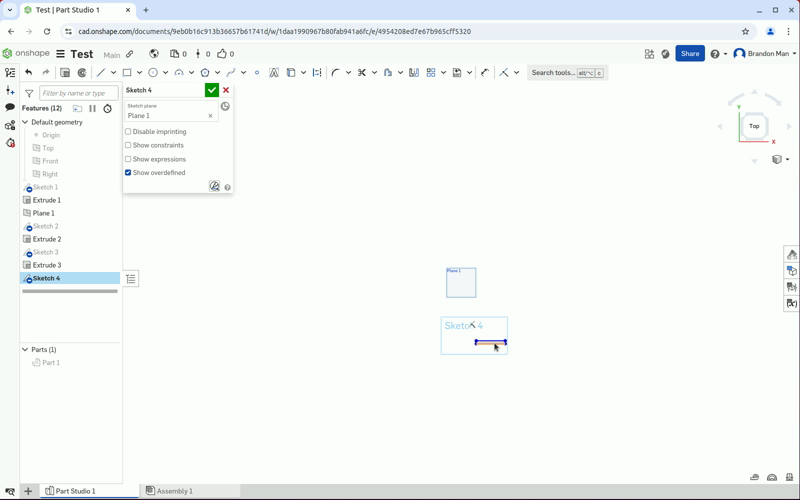
scroll(6)
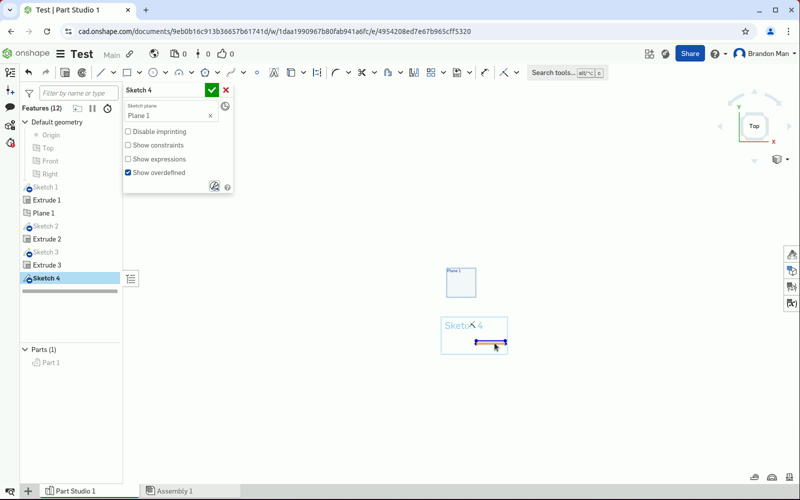
scroll(6)
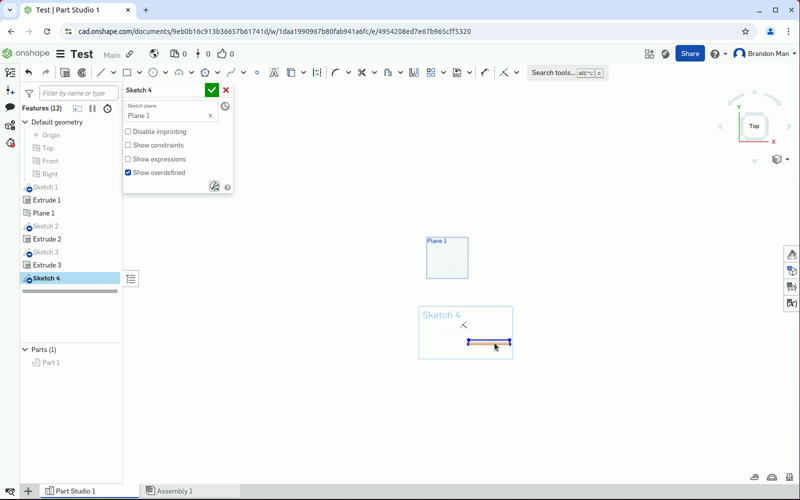
scroll(6)
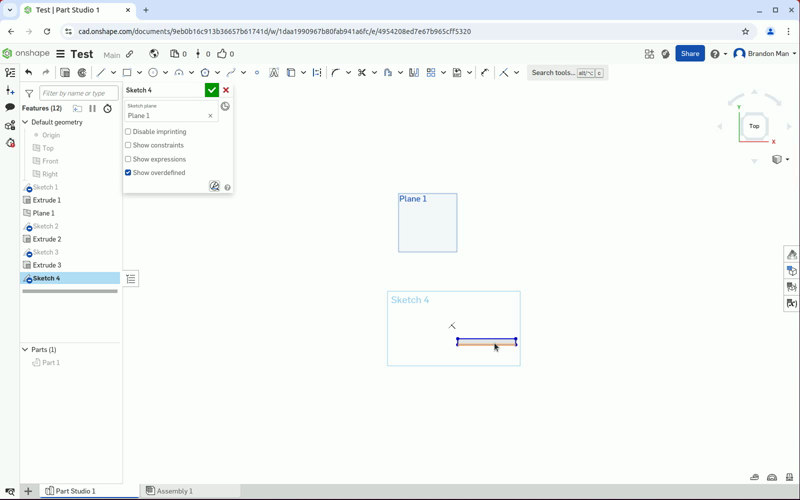
scroll(6)
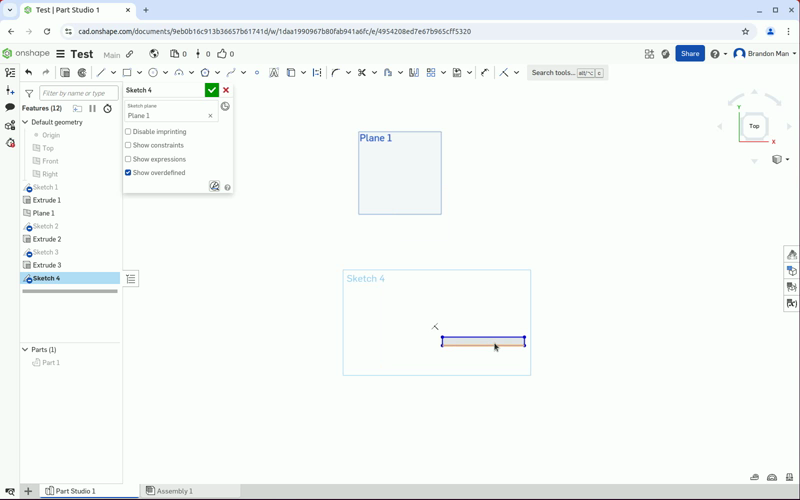
scroll(6)
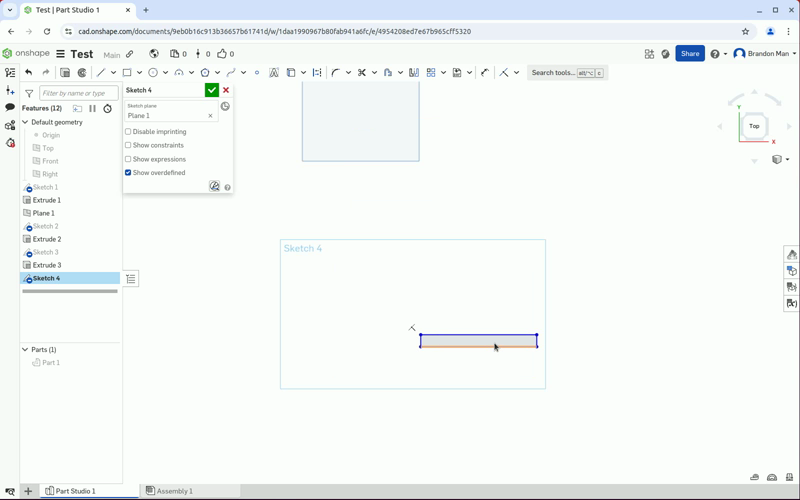
scroll(6)
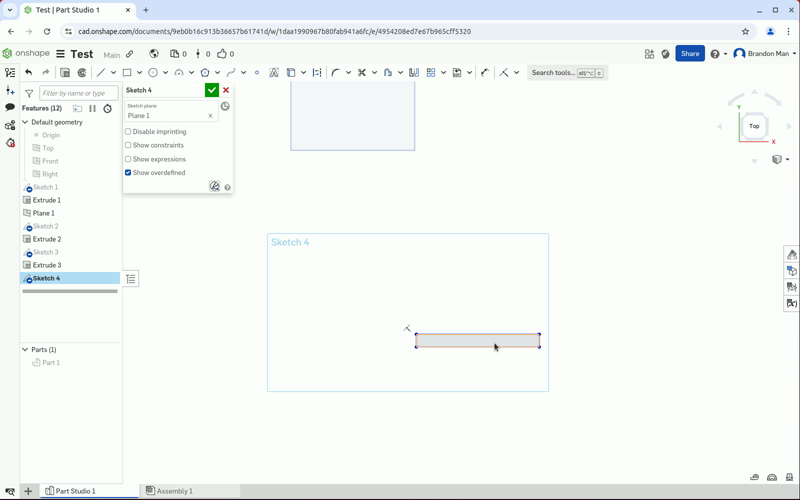
scroll(6)
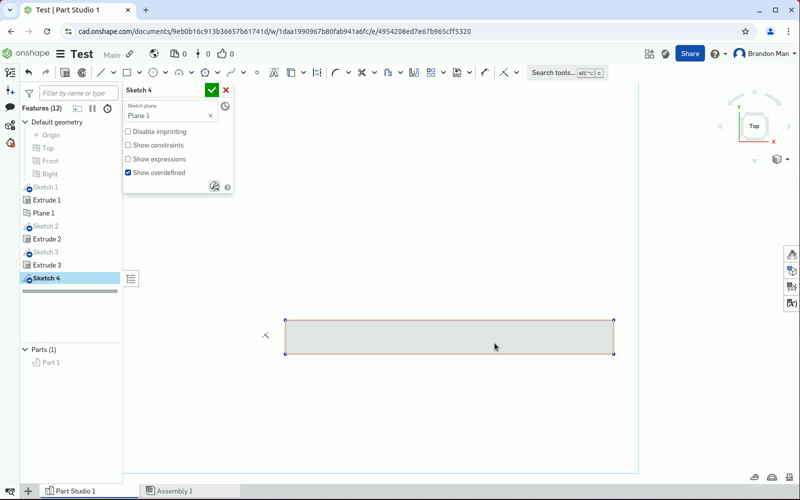
click(494, 342)
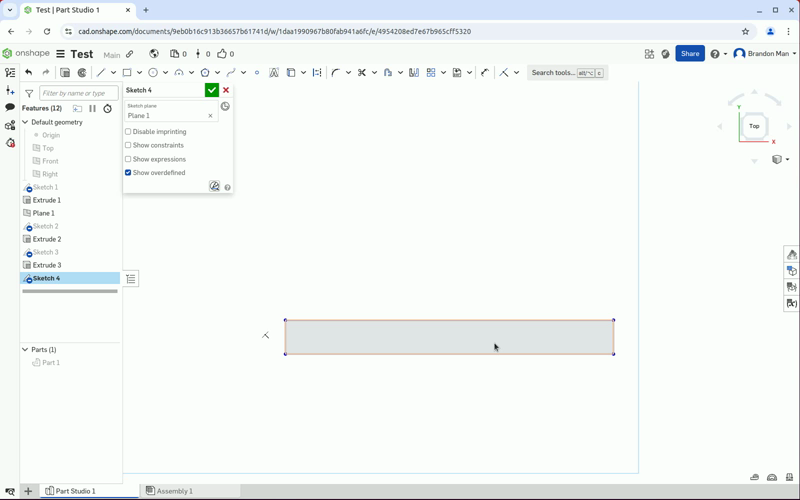
scroll(-6)
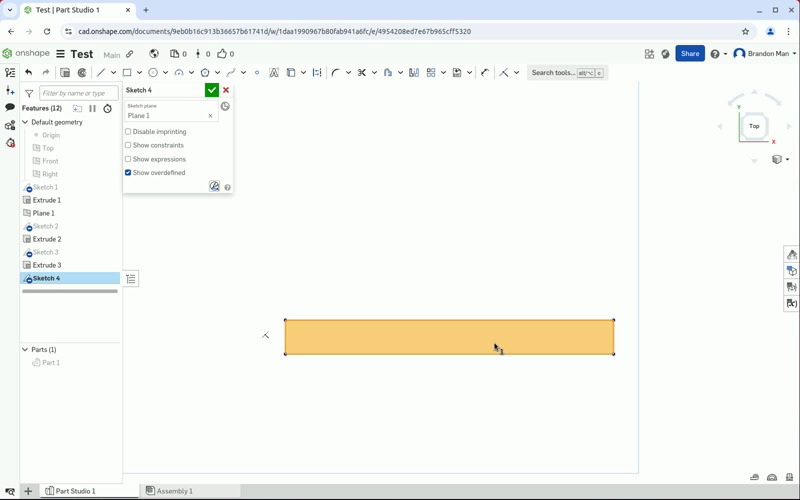
scroll(-6)
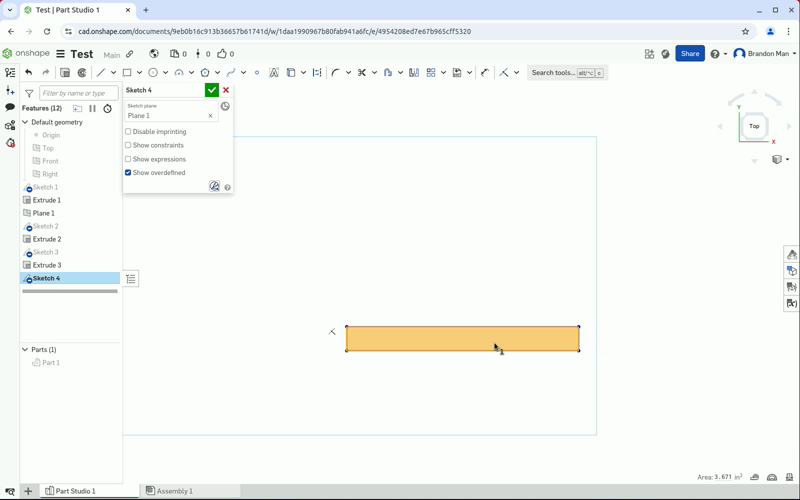
scroll(-6)
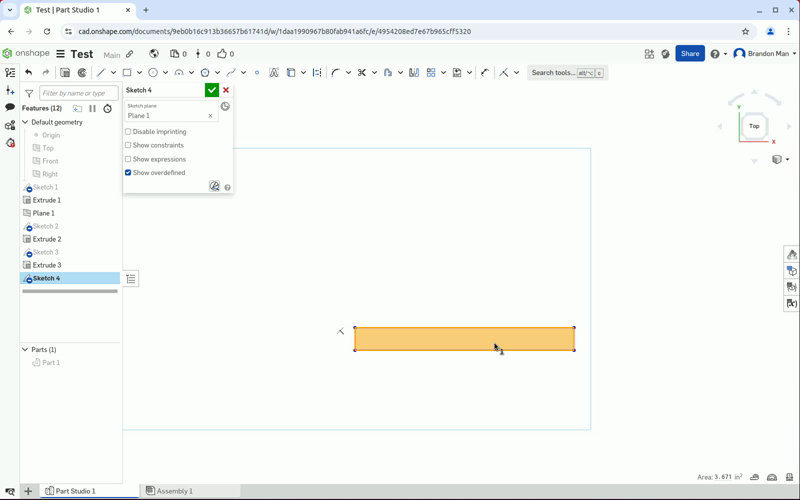
scroll(-6)
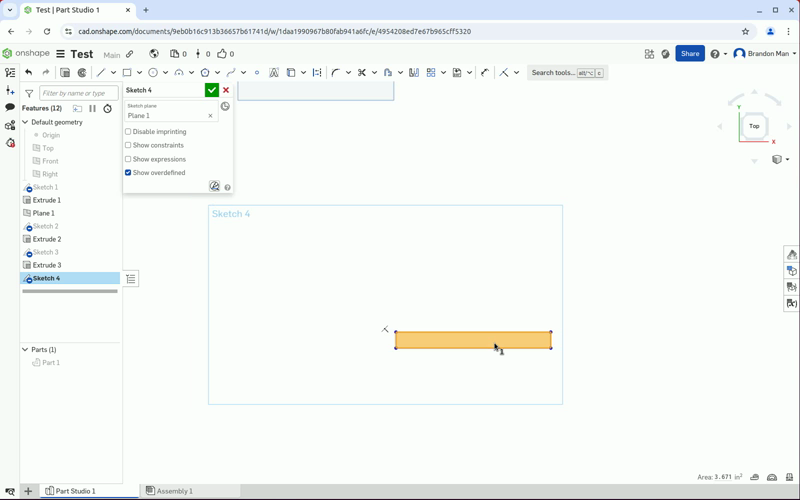
scroll(-6)
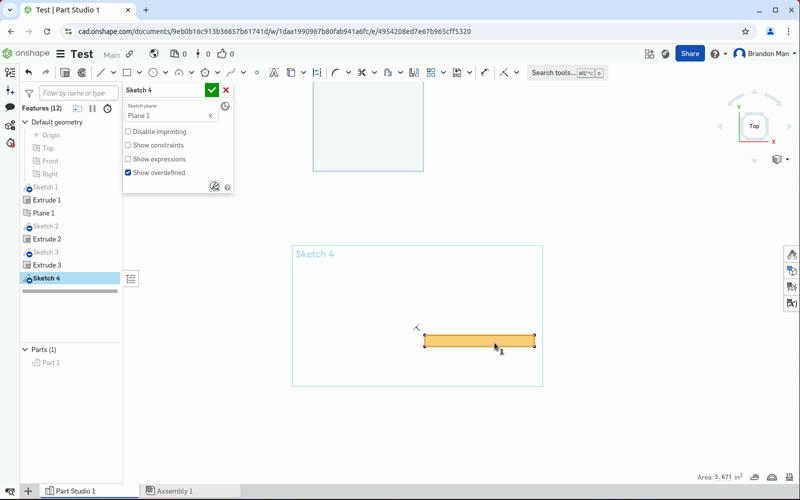
scroll(-6)
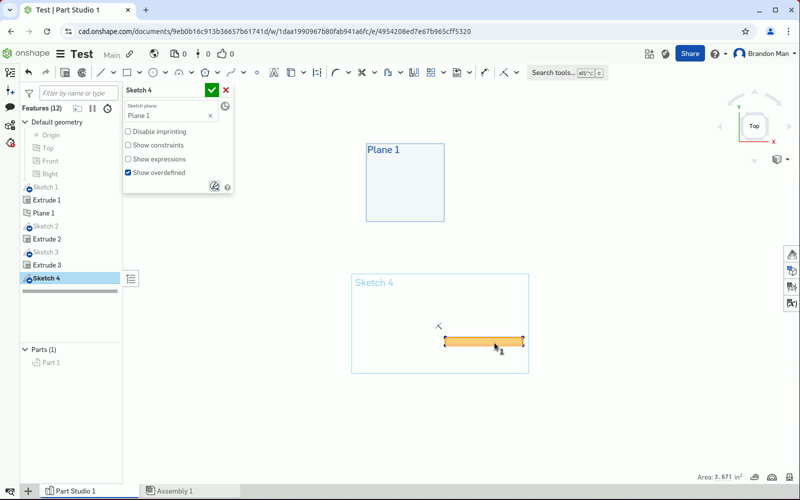
scroll(-6)
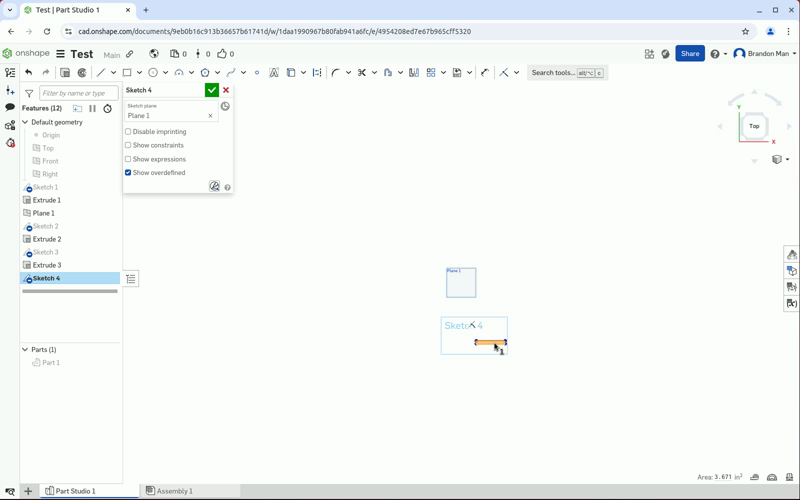
mouse_move(73, 352)
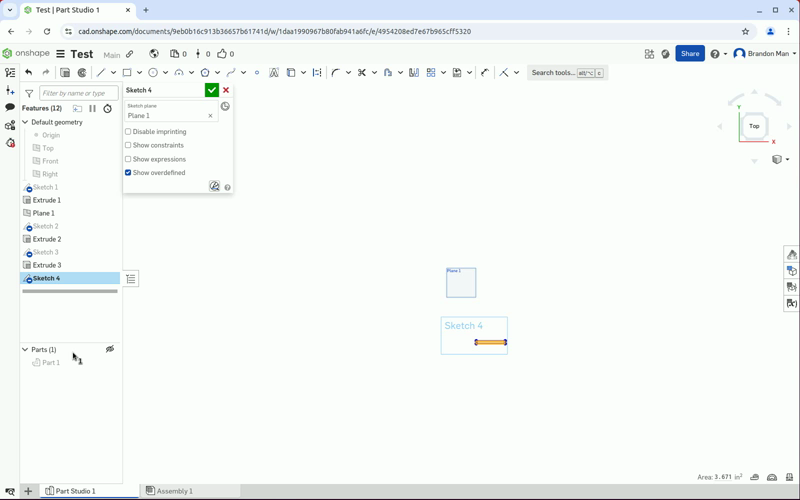
key(shift+y)
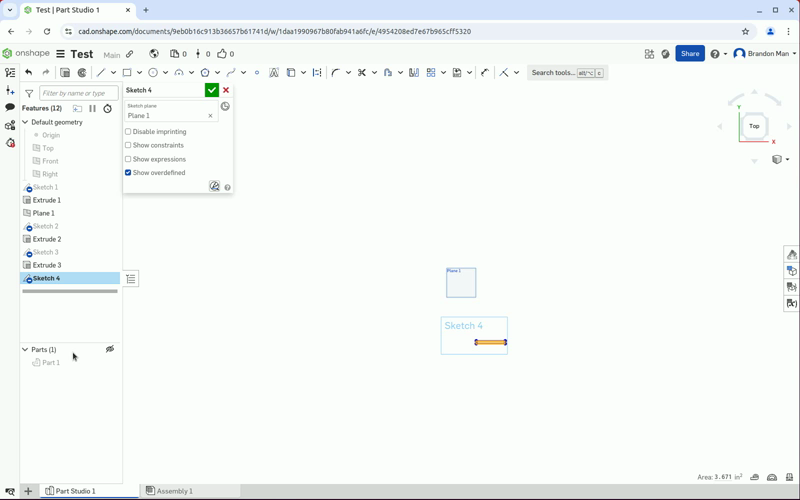
key(shift+e)
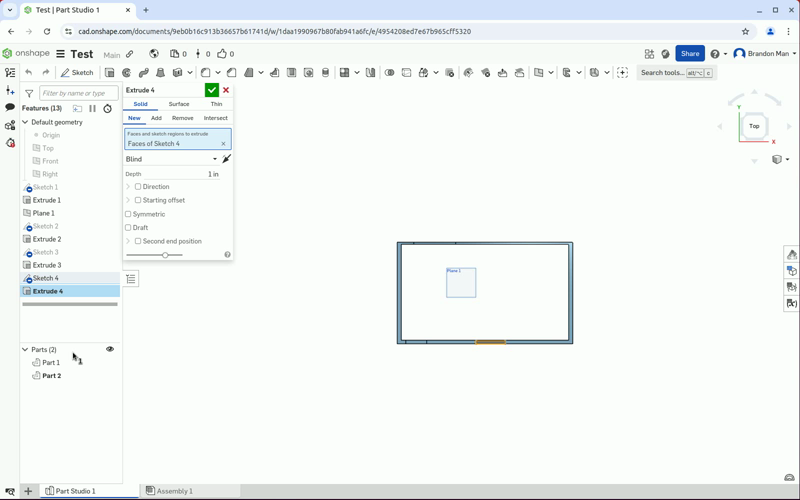
mouse_move(143, 106)
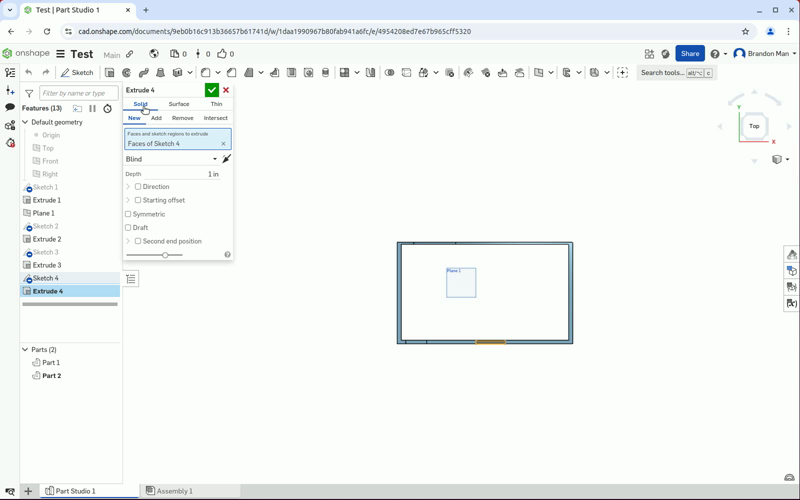
click(143, 106)
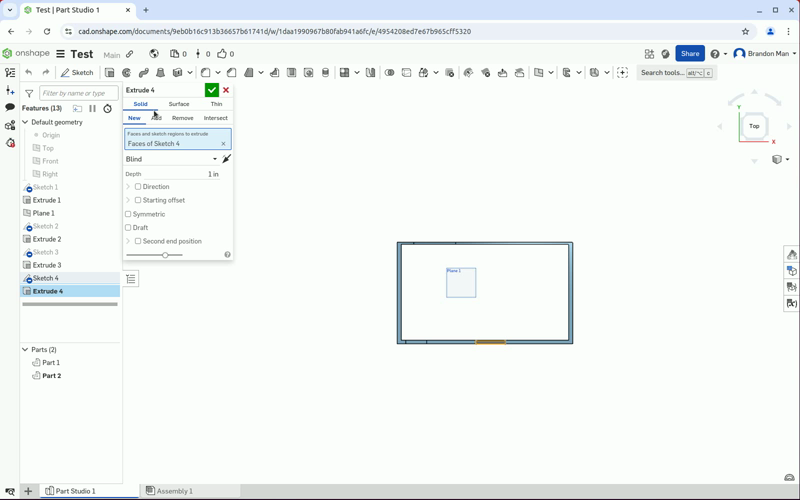
mouse_move(186, 120)
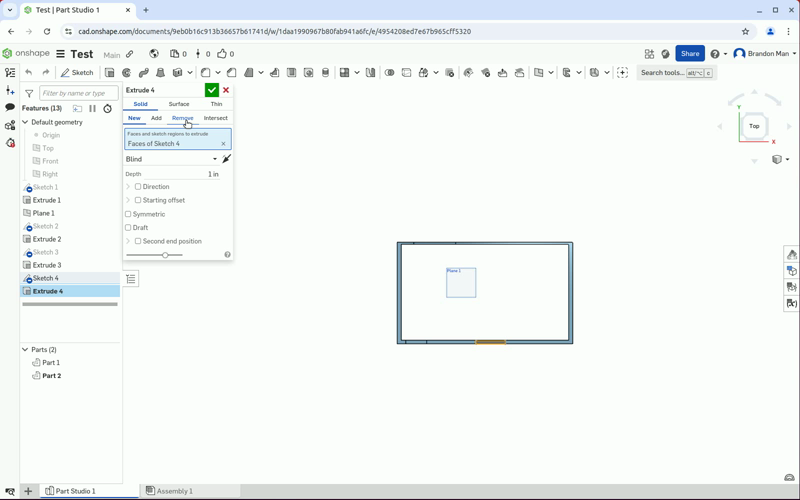
click(186, 120)
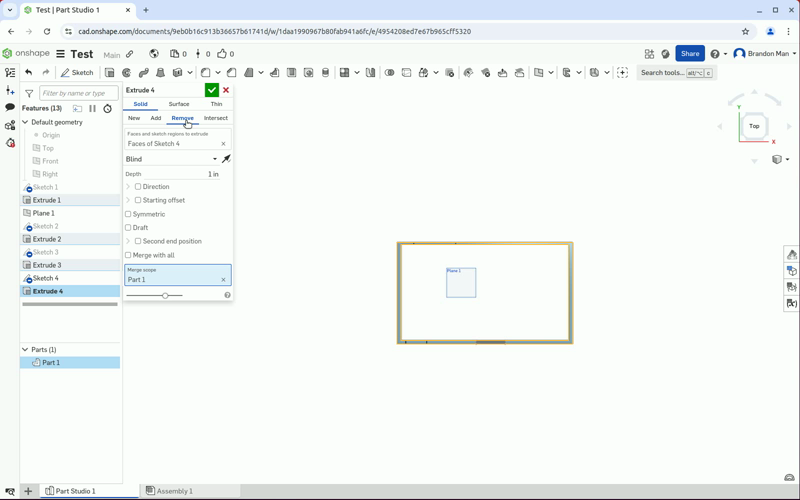
key(tab, 4)
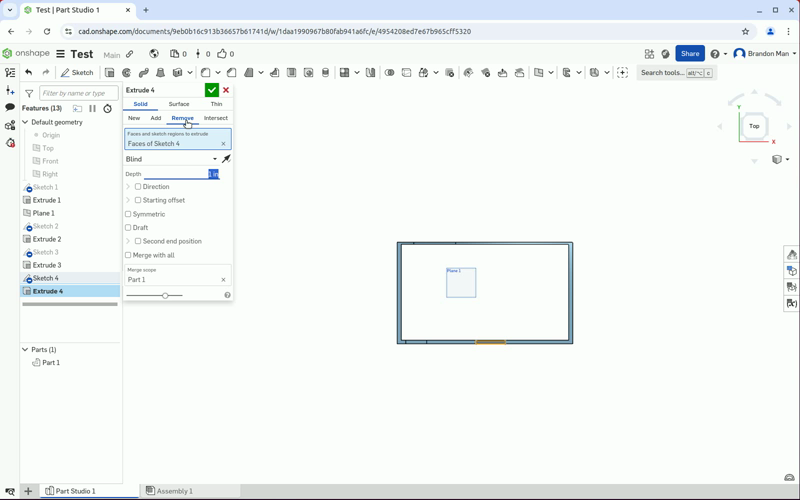
text(2.648)
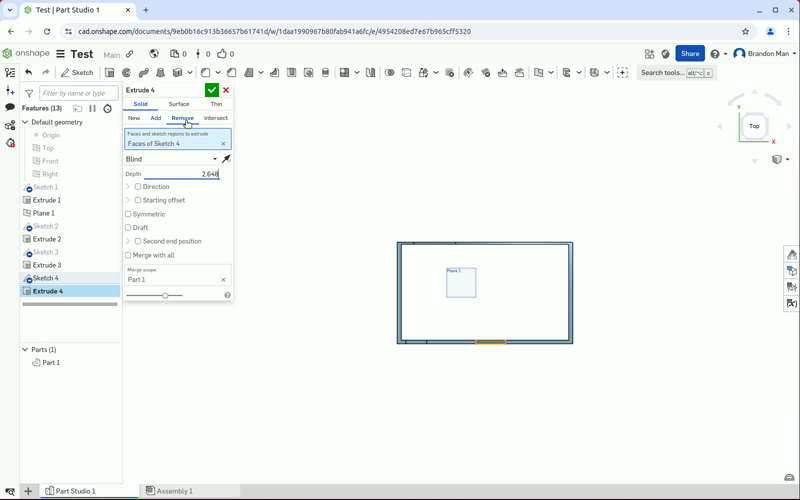
key(tab, 6)
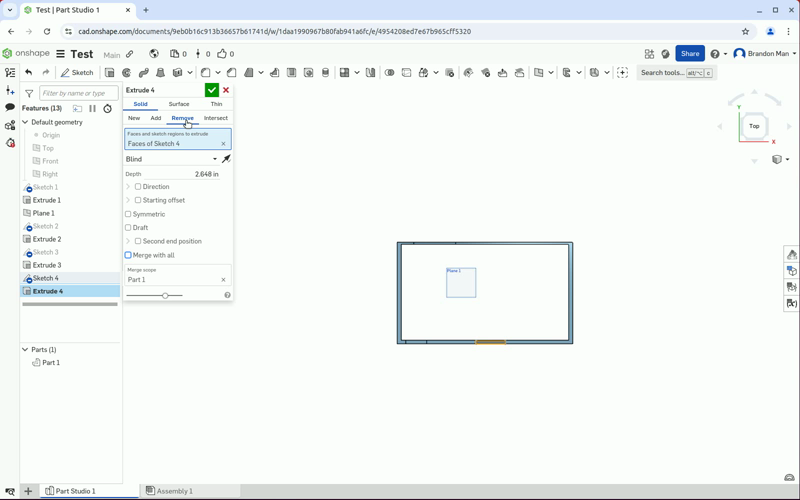
key(space)
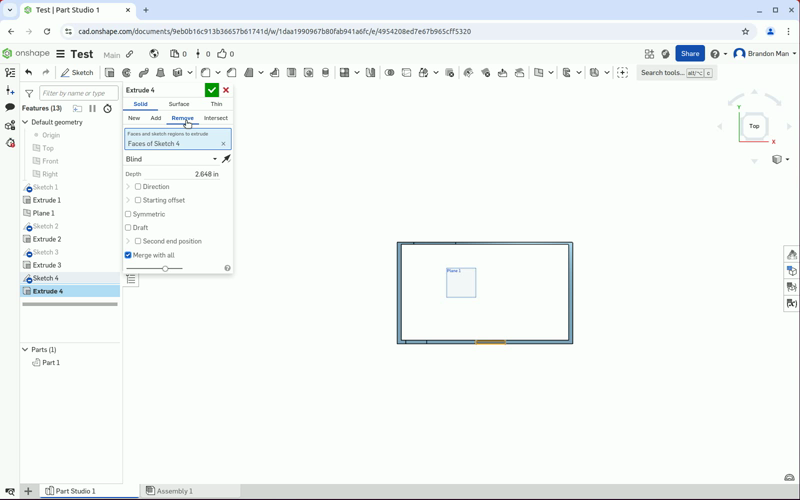
key(enter)
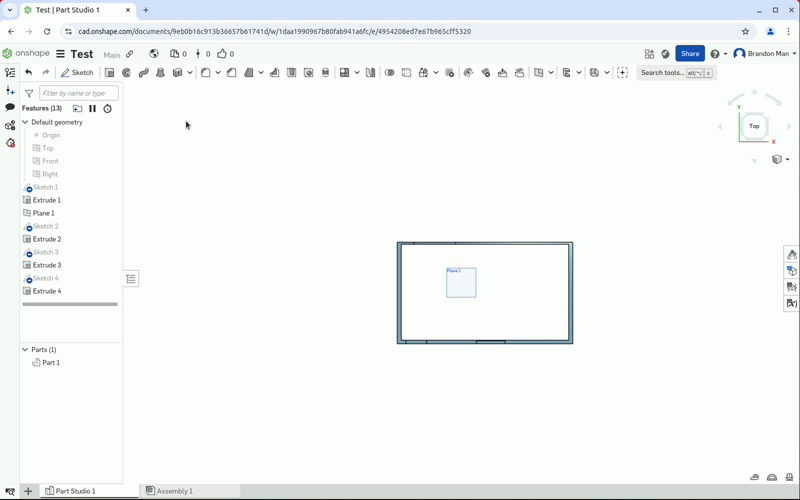
key(shift+h)
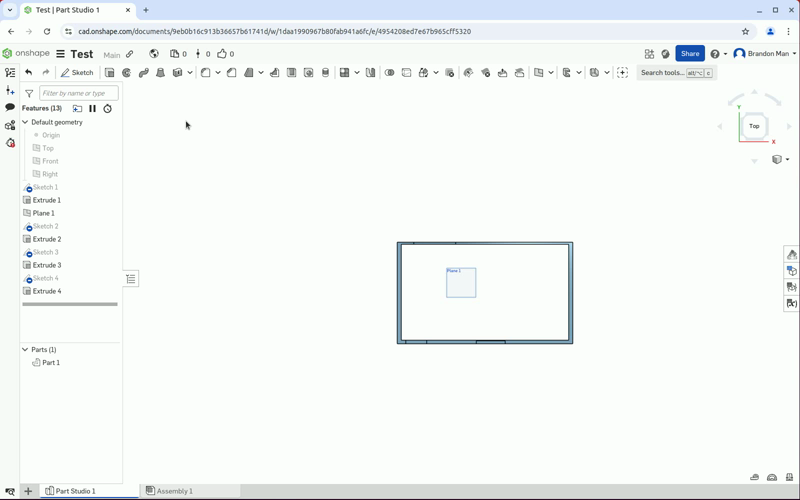
key(shift+h)
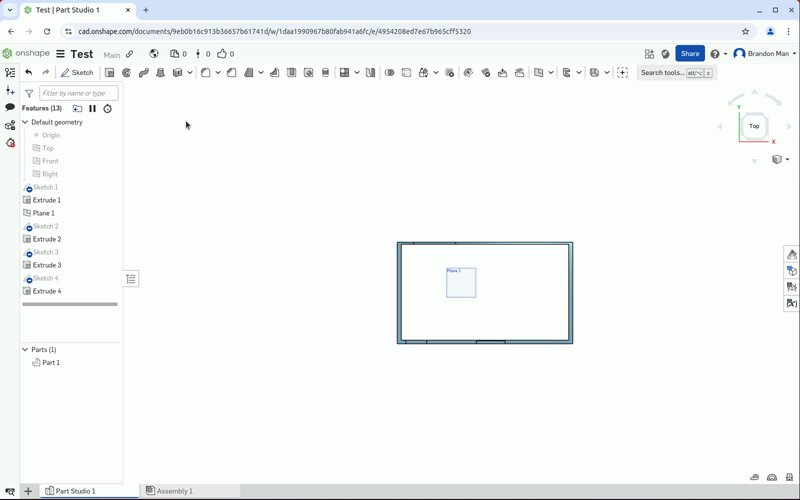
mouse_move(73, 189)
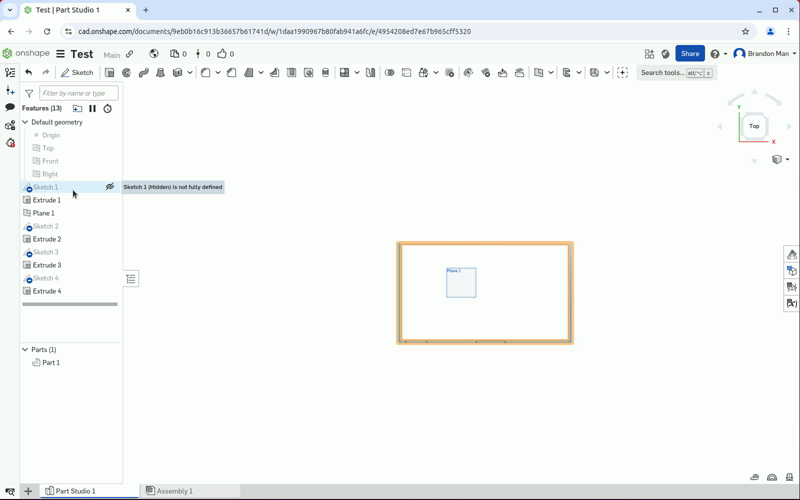
click(73, 189)
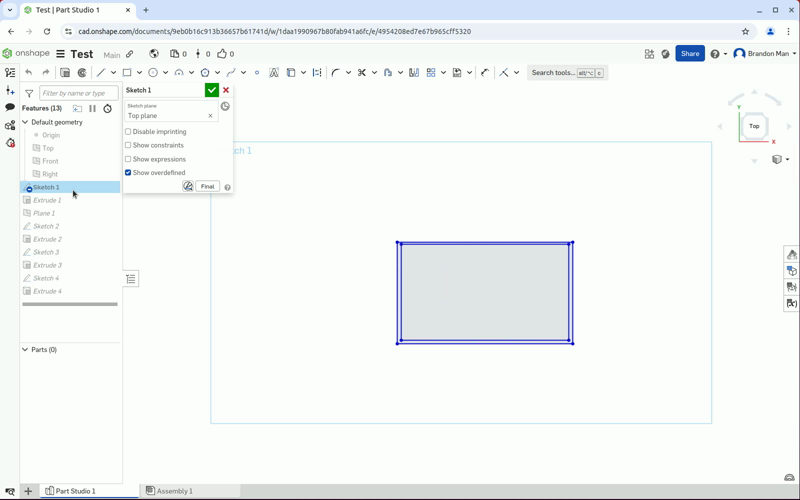
mouse_move(229, 92)
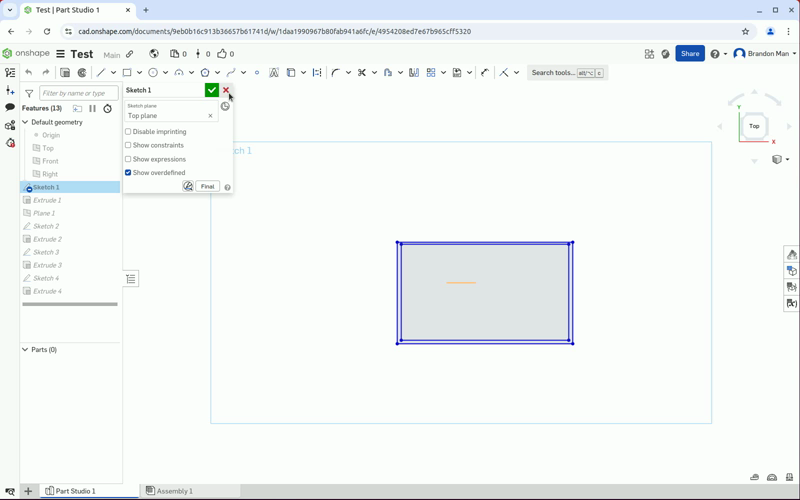
click(229, 92)
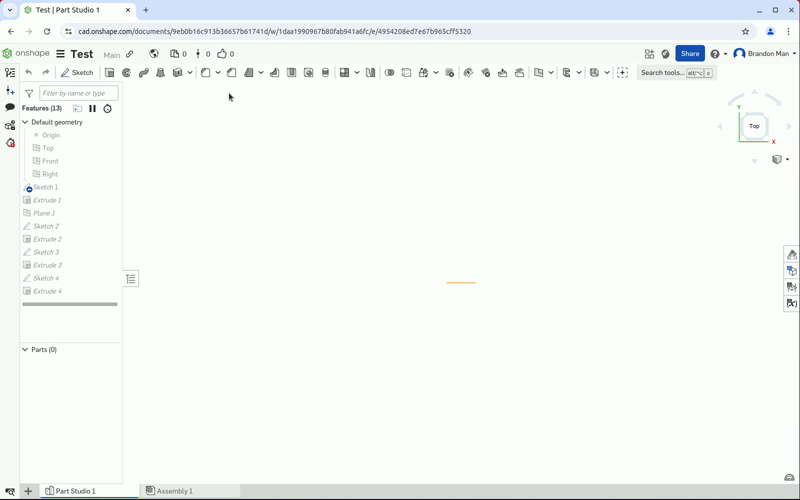
key(shift+s)
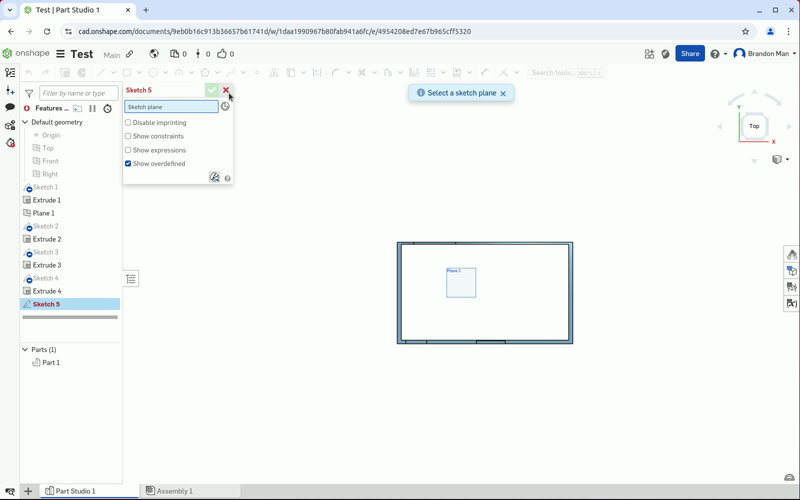
mouse_move(73, 215)
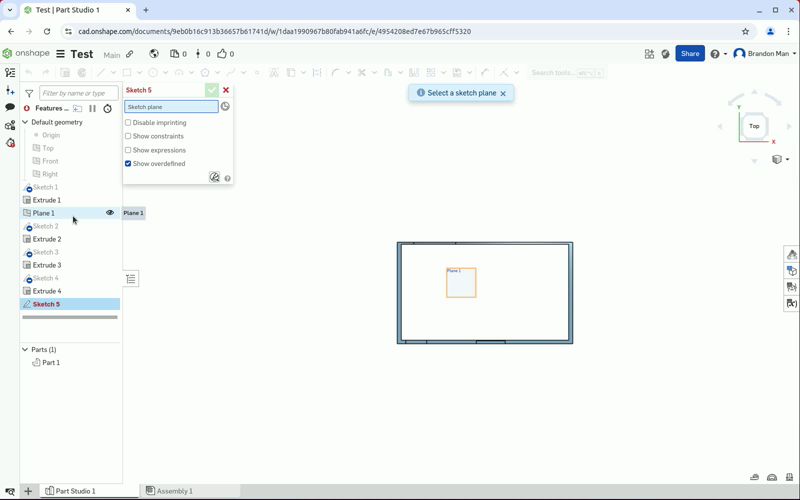
click(73, 215)
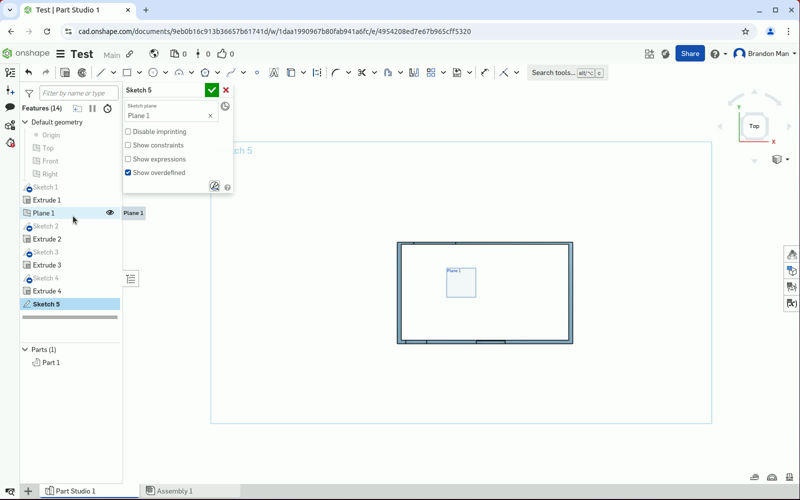
mouse_move(73, 352)
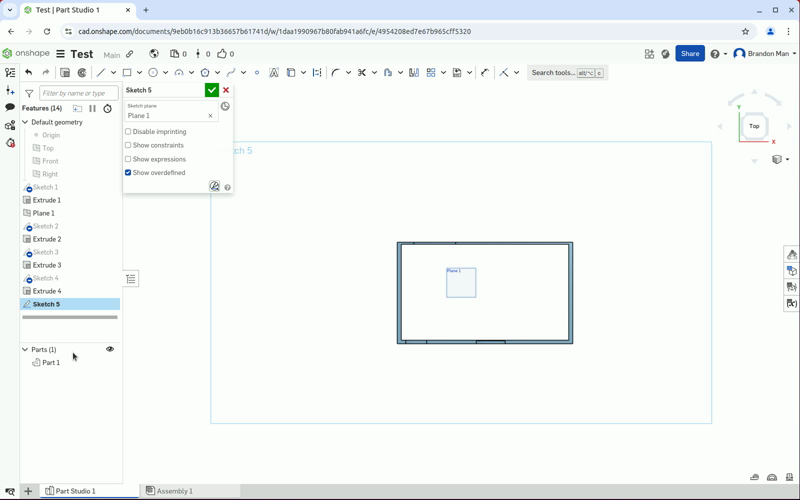
key(y)
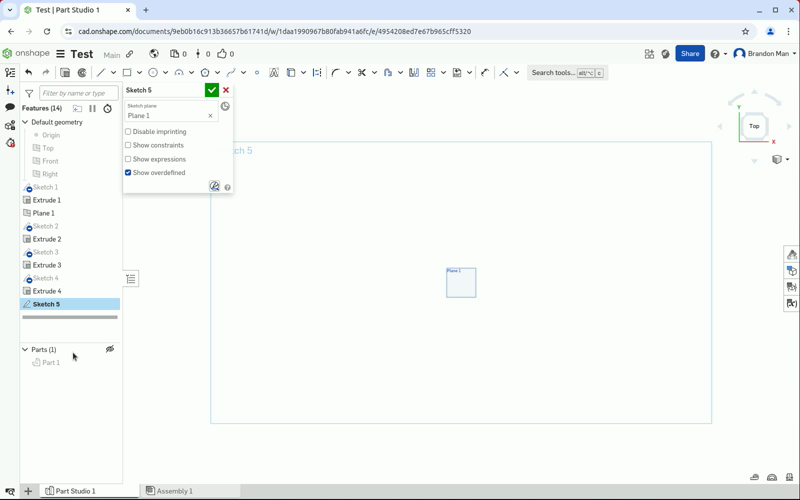
key(l)
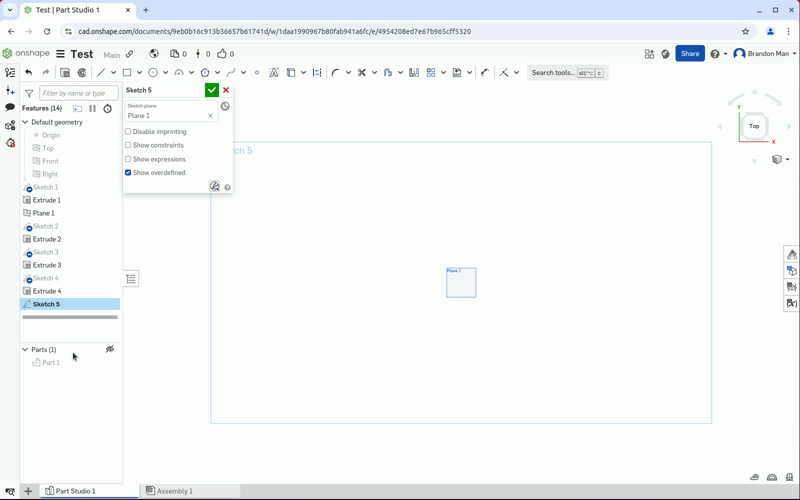
key_down(shift)
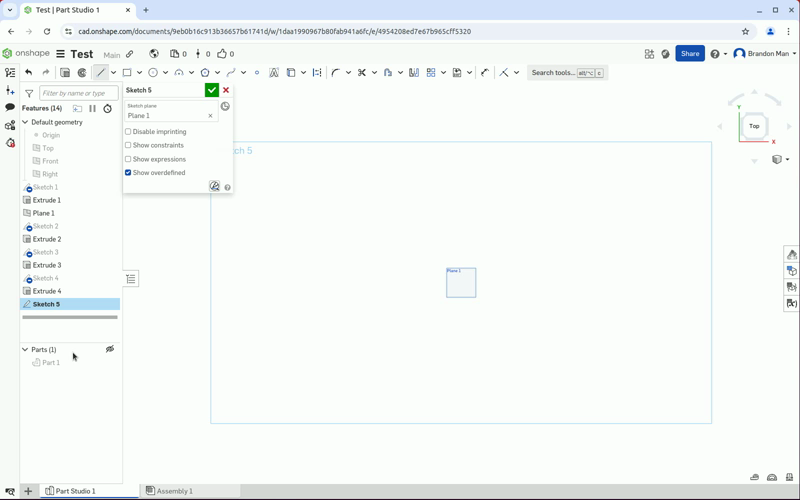
mouse_move(569, 313)
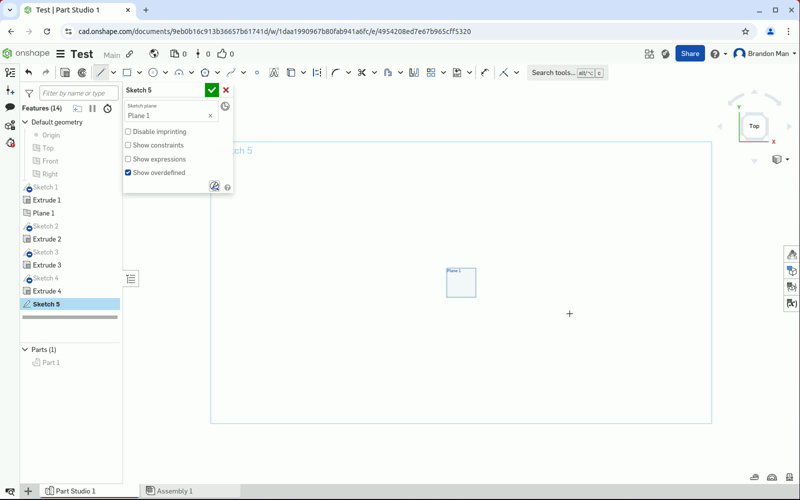
click(569, 313)
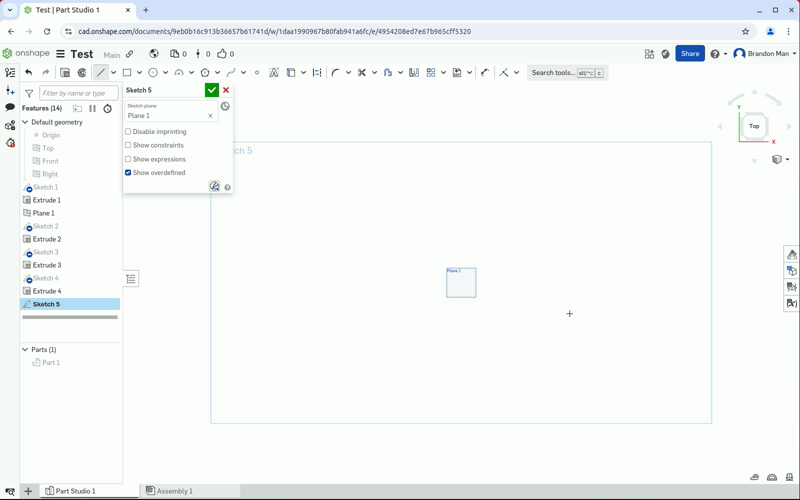
key_up(shift)
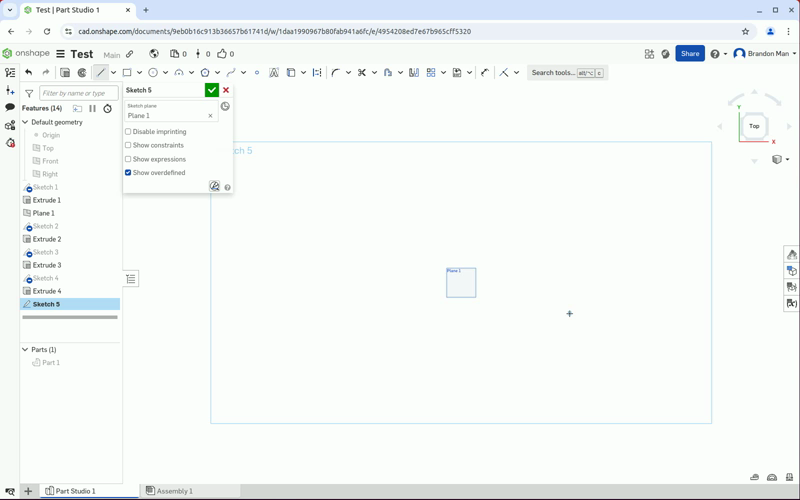
key_down(shift)
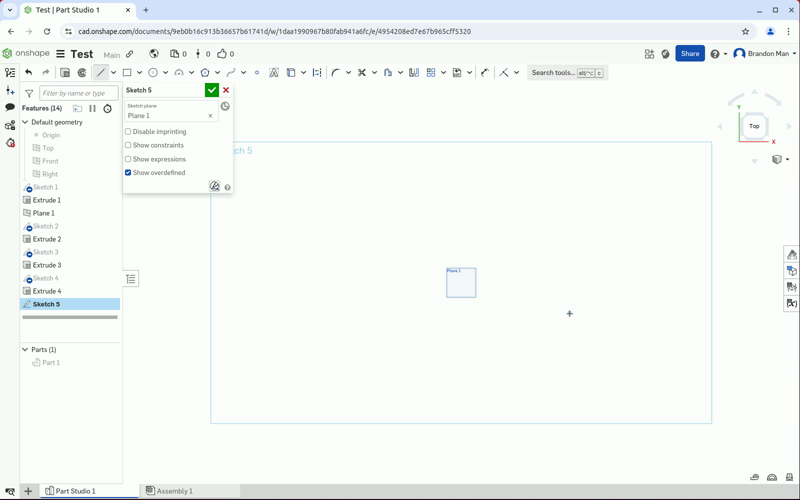
mouse_move(589, 313)
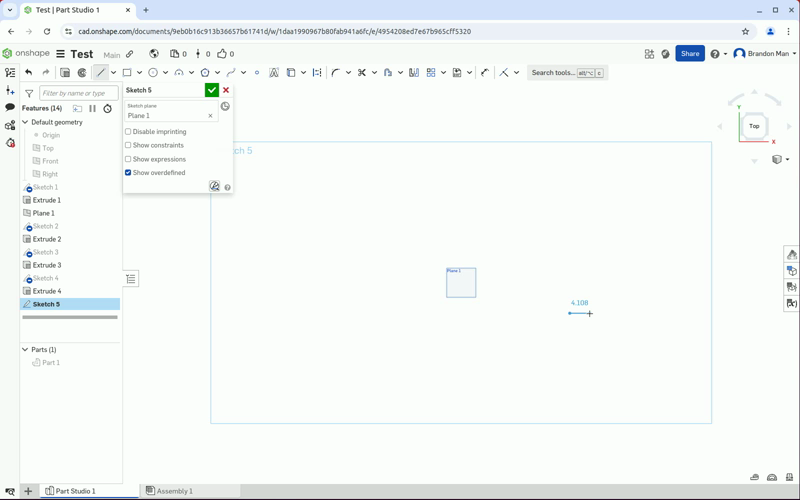
mouse_move(573, 313)
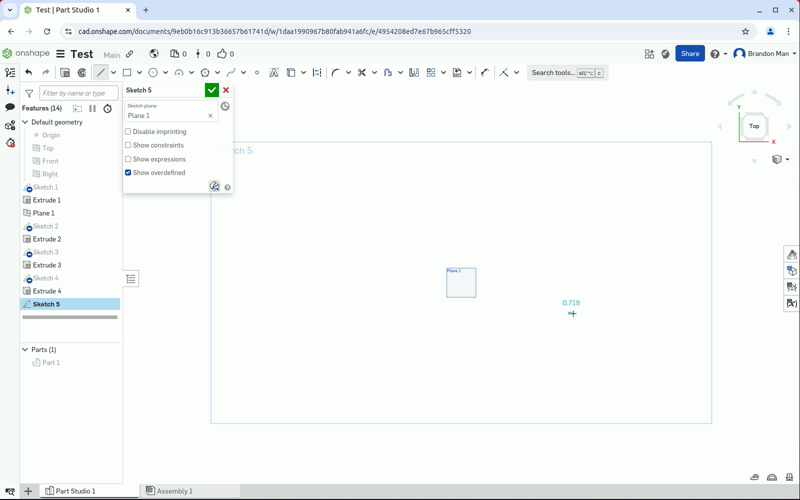
scroll(6)
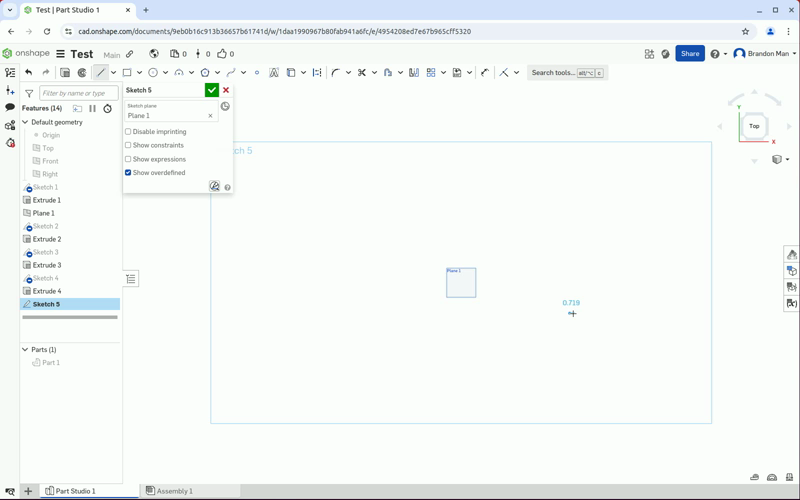
scroll(6)
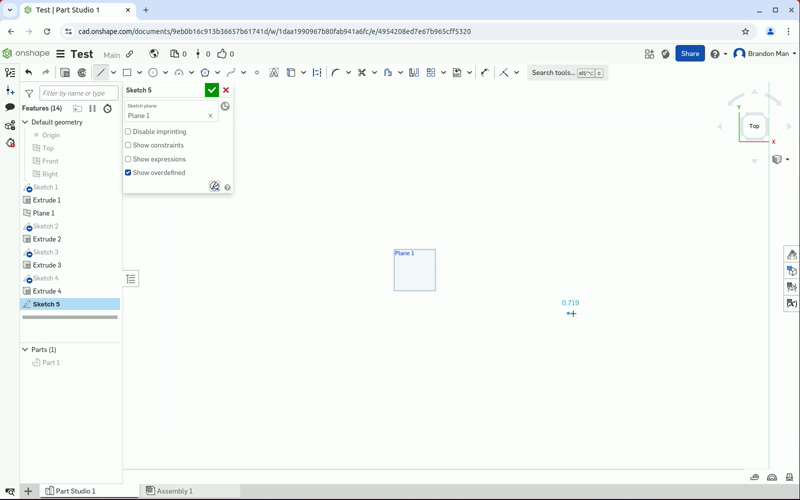
scroll(6)
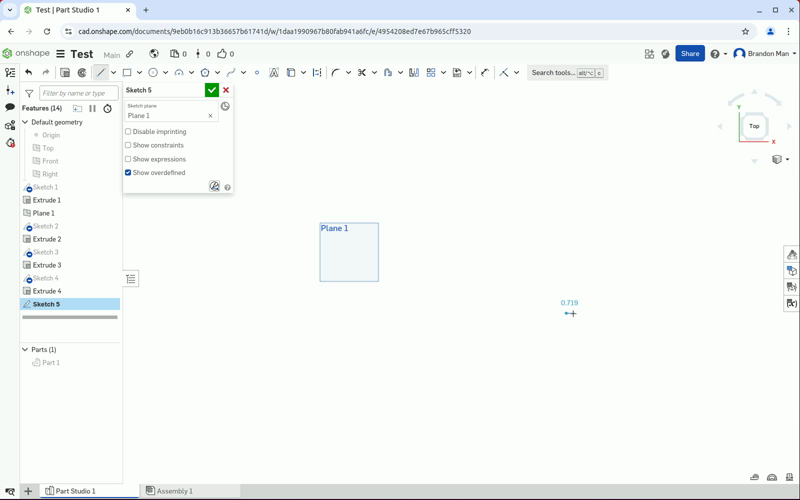
scroll(6)
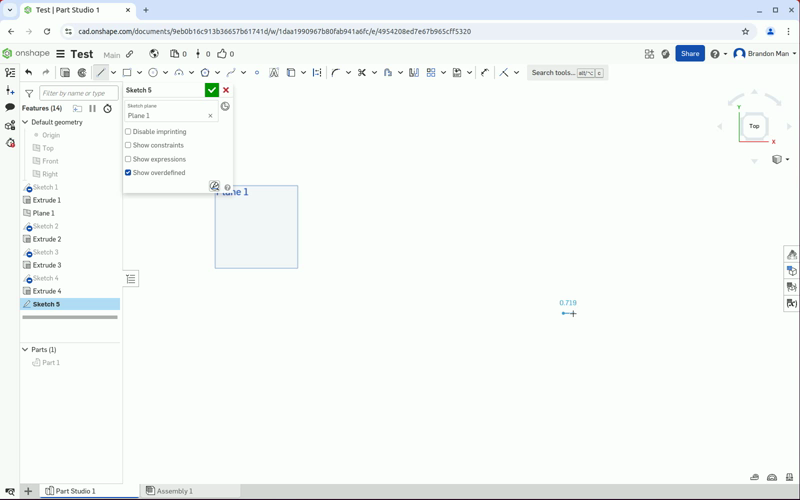
scroll(6)
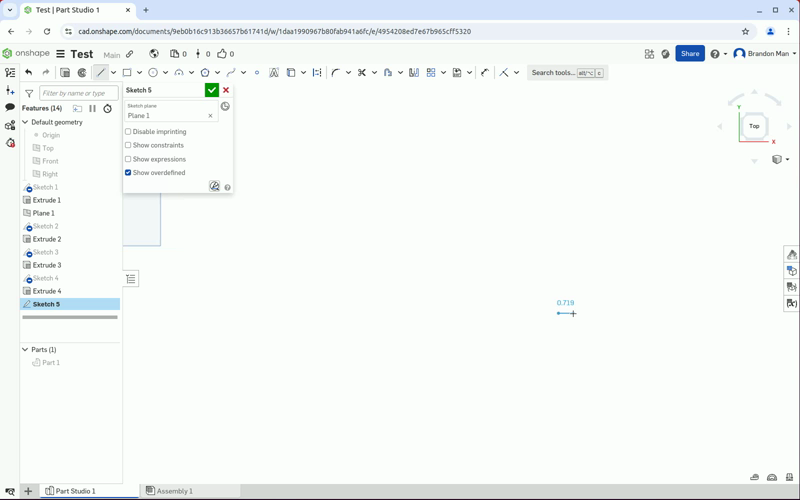
scroll(6)
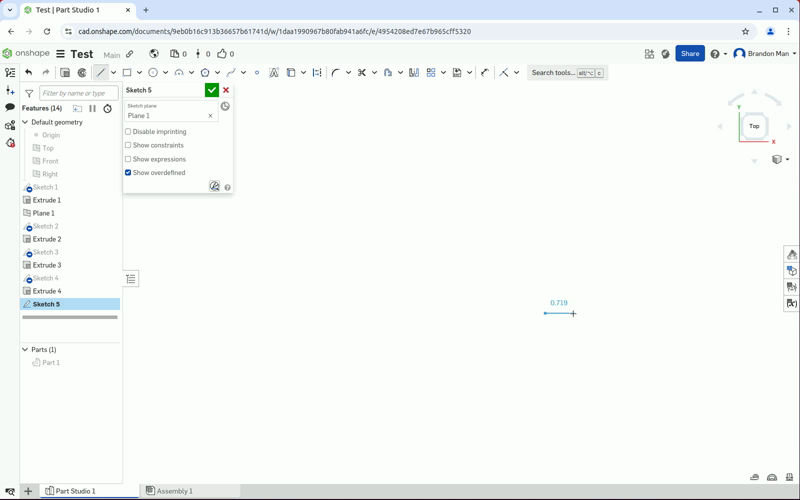
scroll(6)
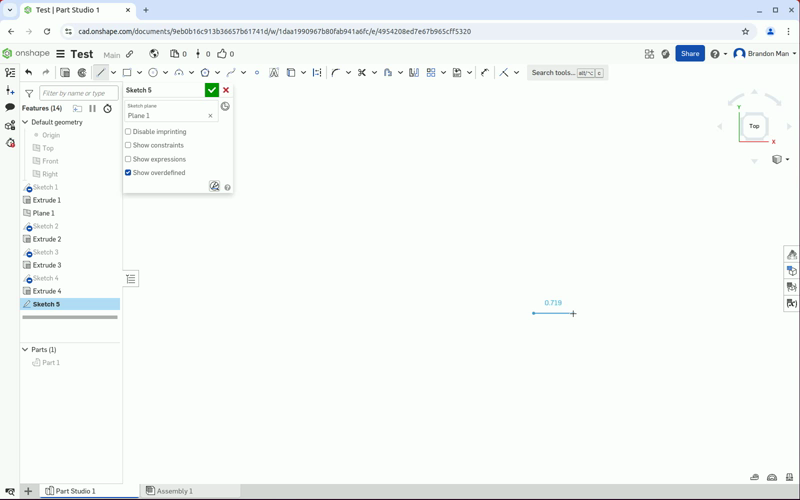
click(573, 313)
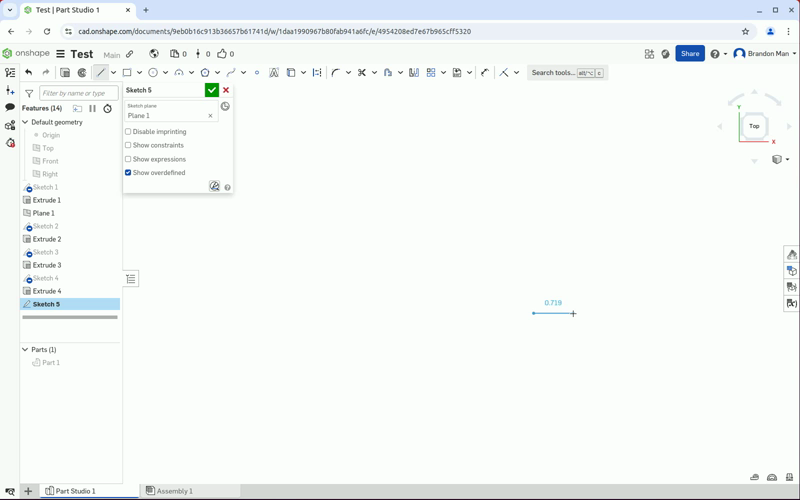
scroll(-6)
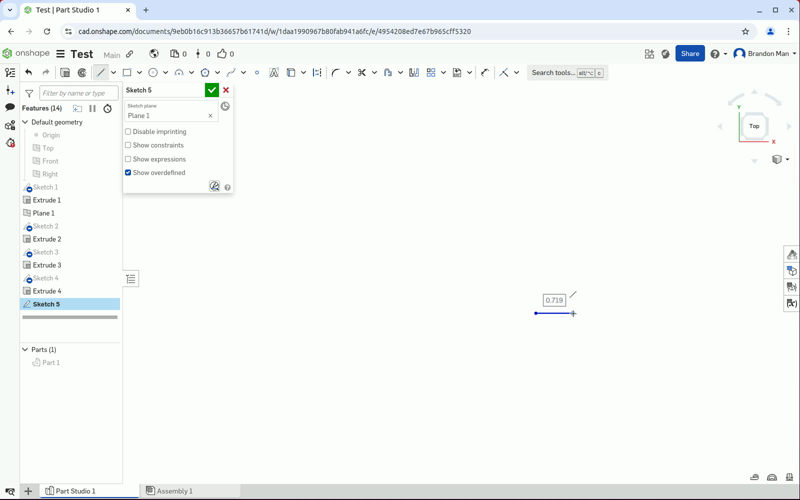
scroll(-6)
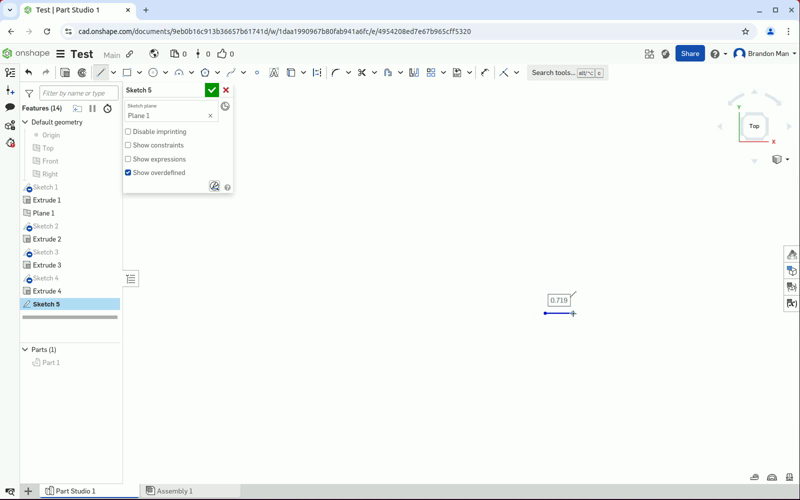
scroll(-6)
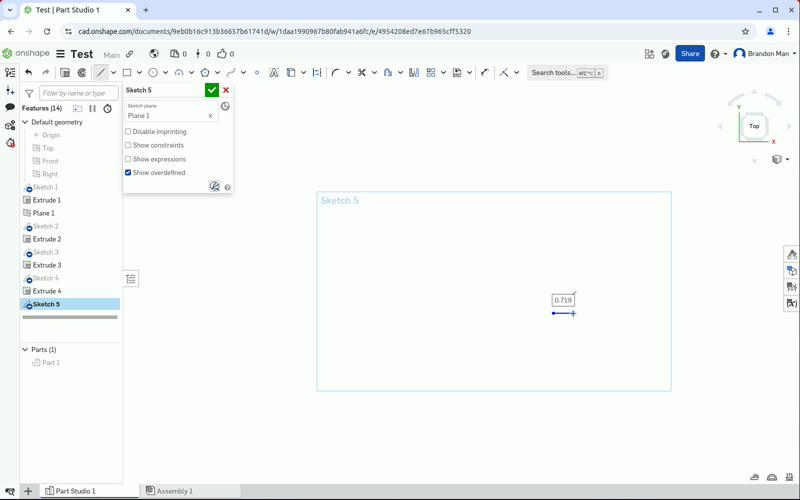
scroll(-6)
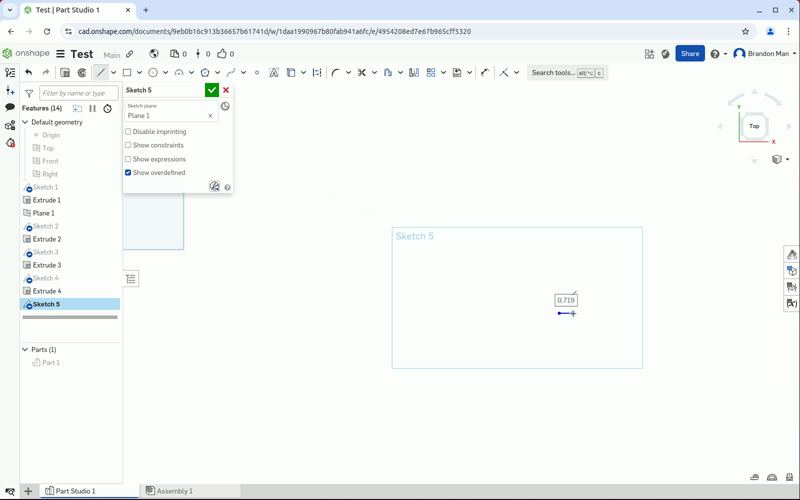
scroll(-6)
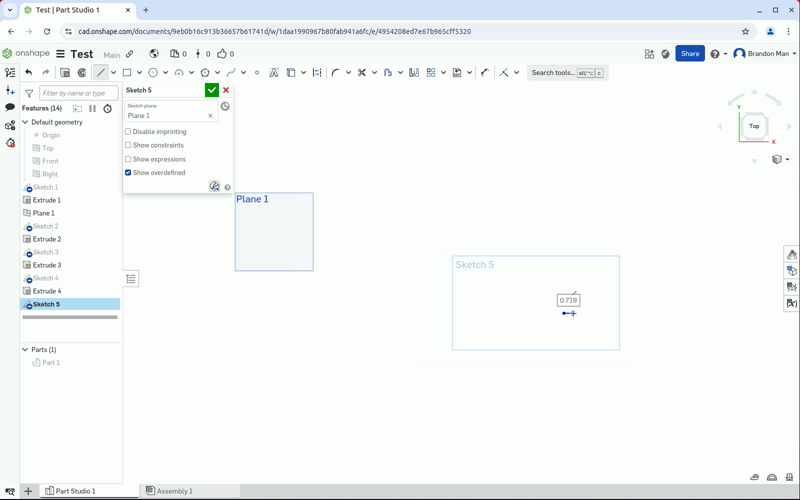
scroll(-6)
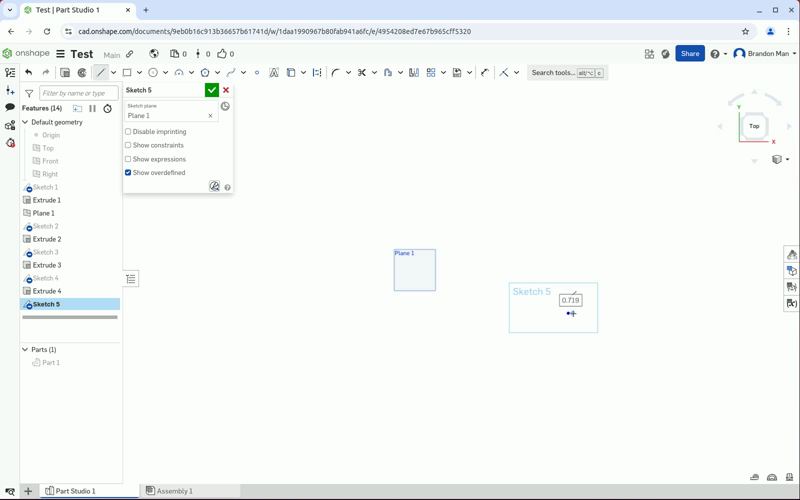
scroll(-6)
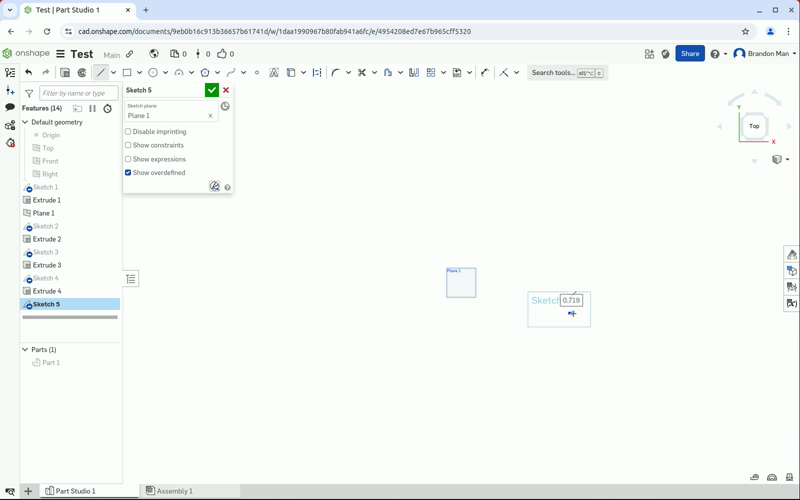
key_up(shift)
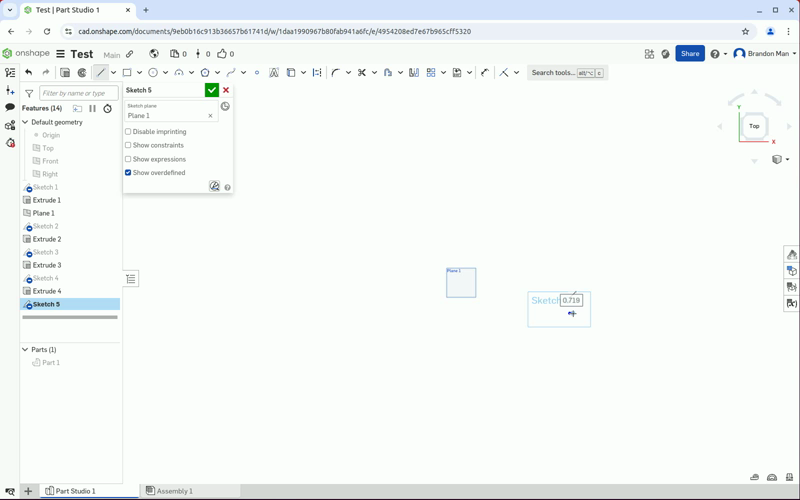
key_down(shift)
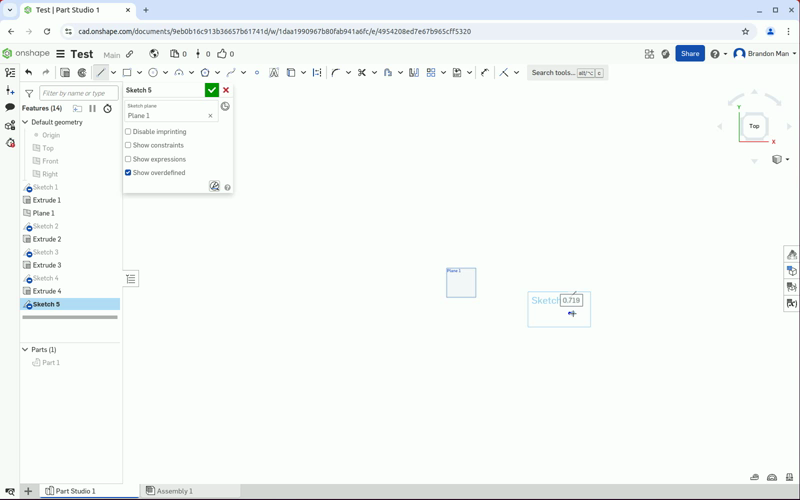
mouse_move(589, 313)
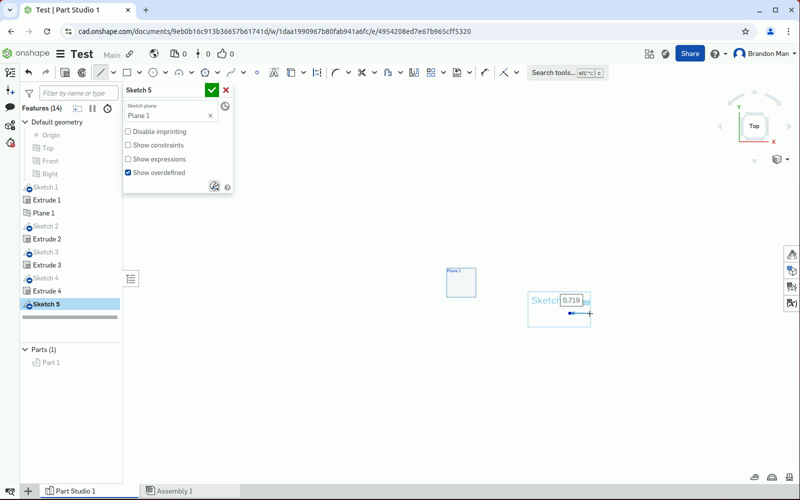
mouse_move(573, 292)
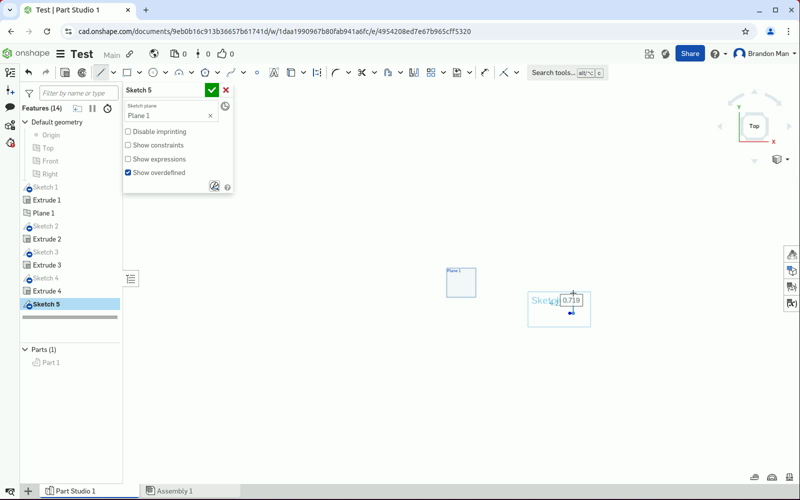
click(573, 292)
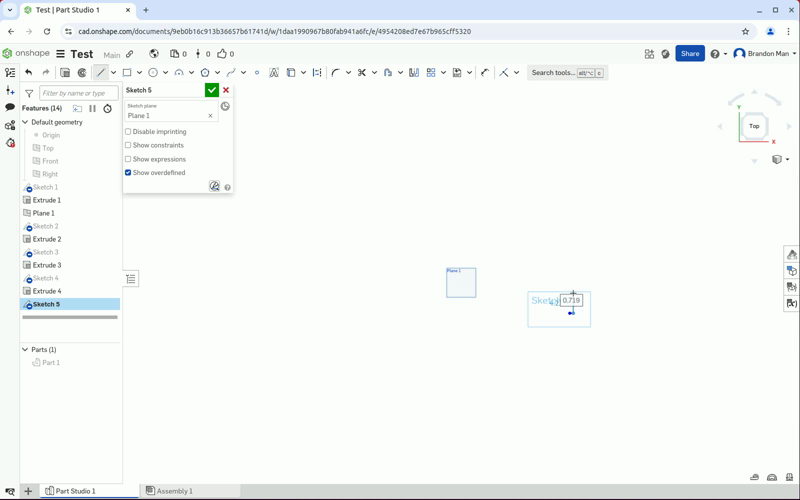
key_up(shift)
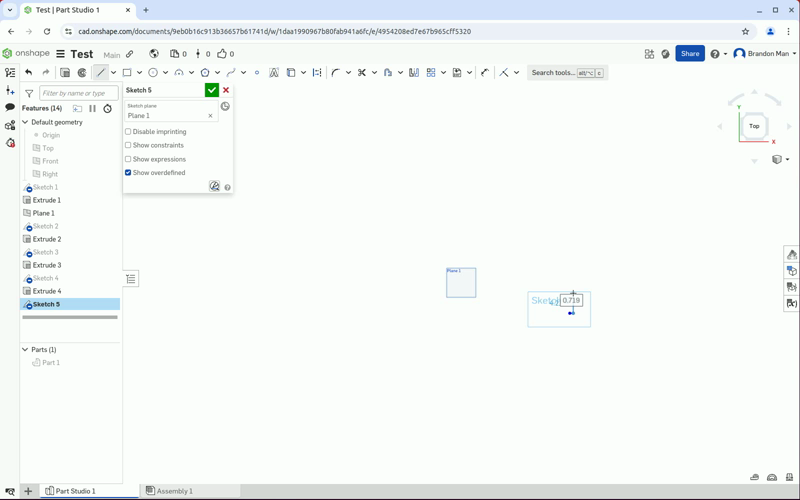
key_down(shift)
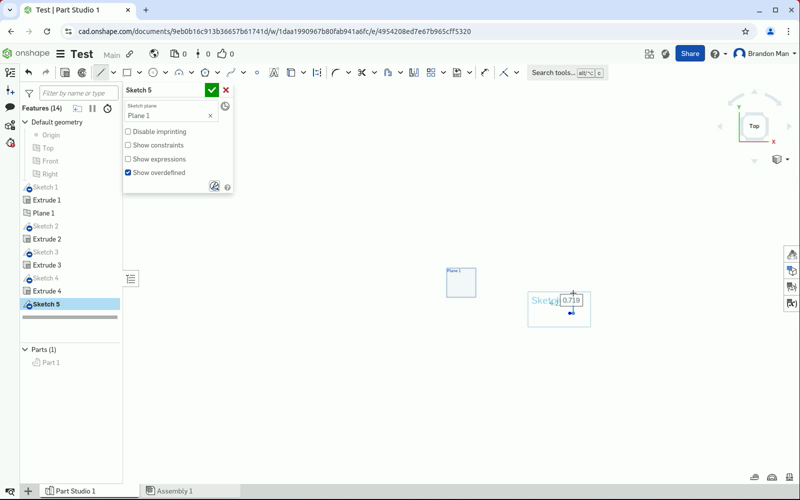
mouse_move(589, 292)
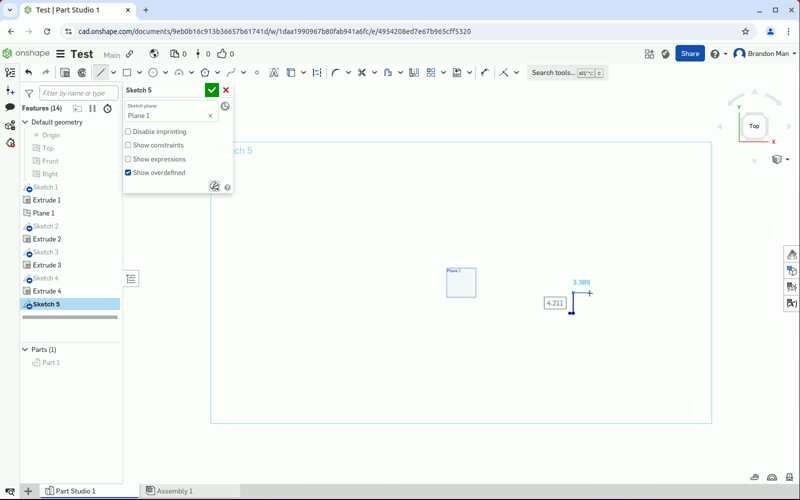
mouse_move(569, 292)
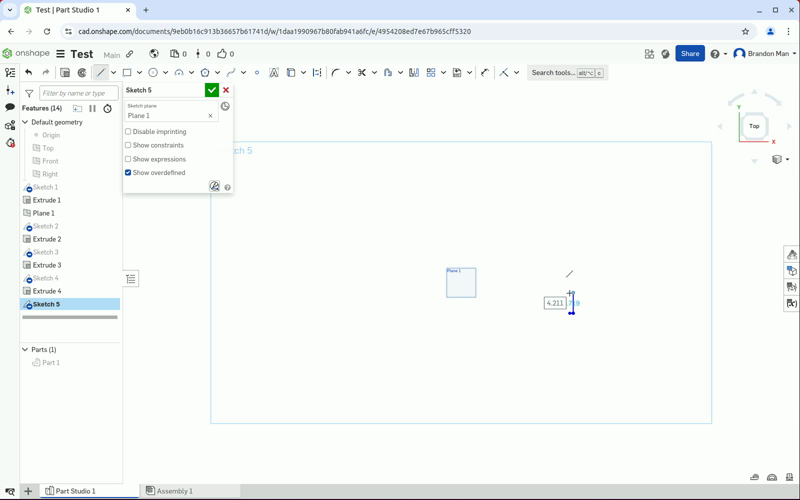
scroll(6)
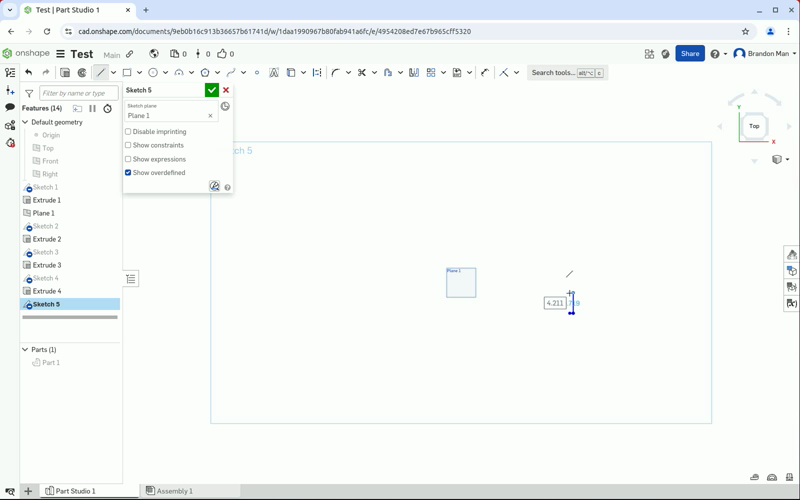
scroll(6)
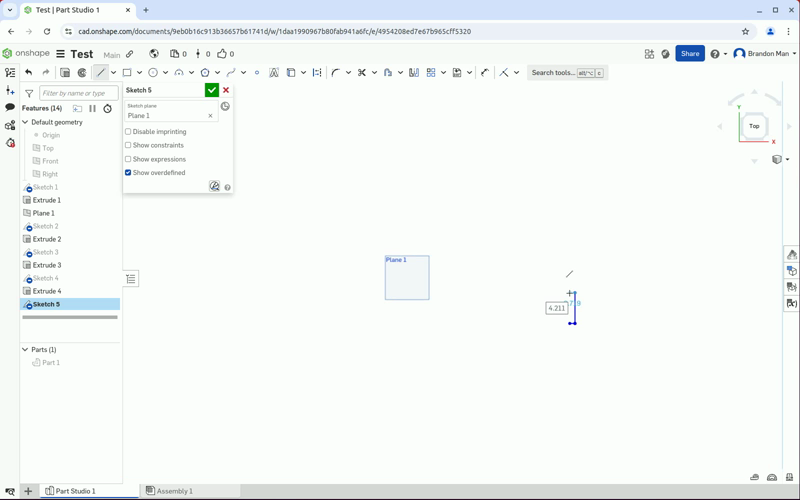
scroll(6)
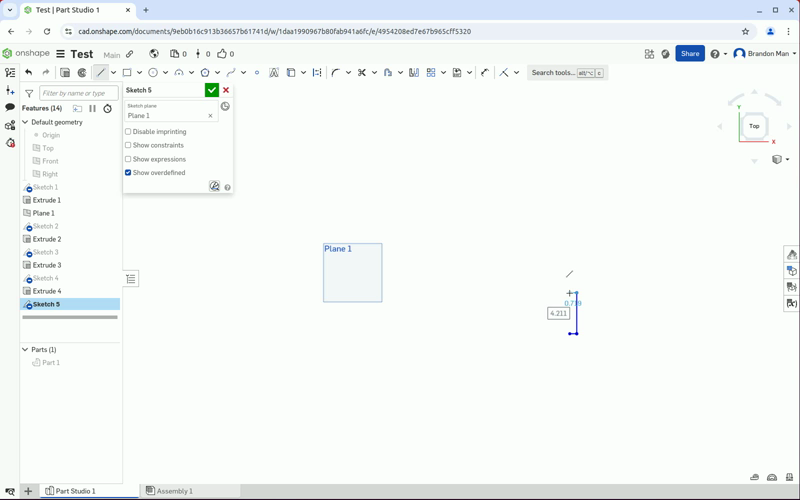
scroll(6)
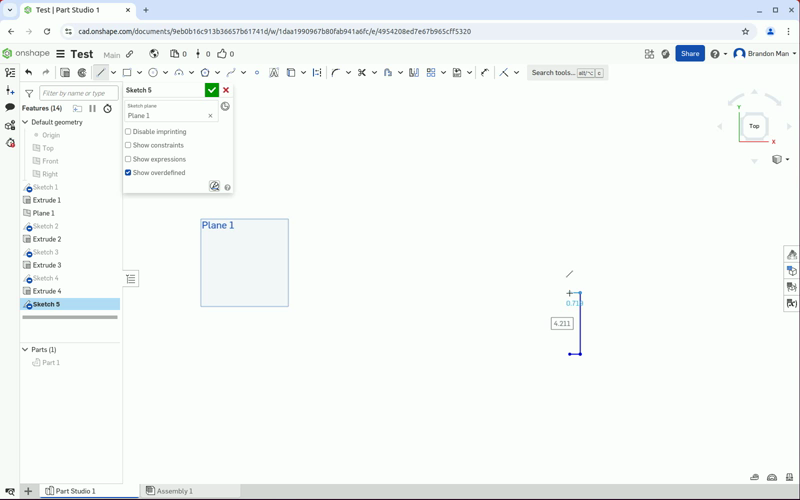
scroll(6)
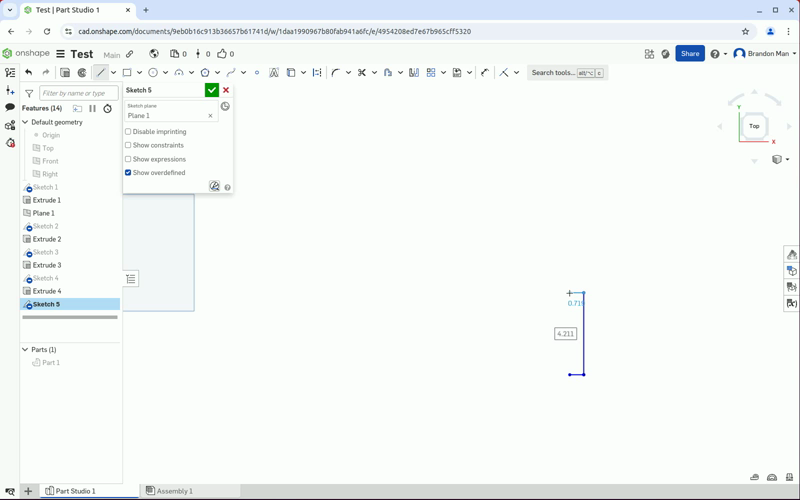
scroll(6)
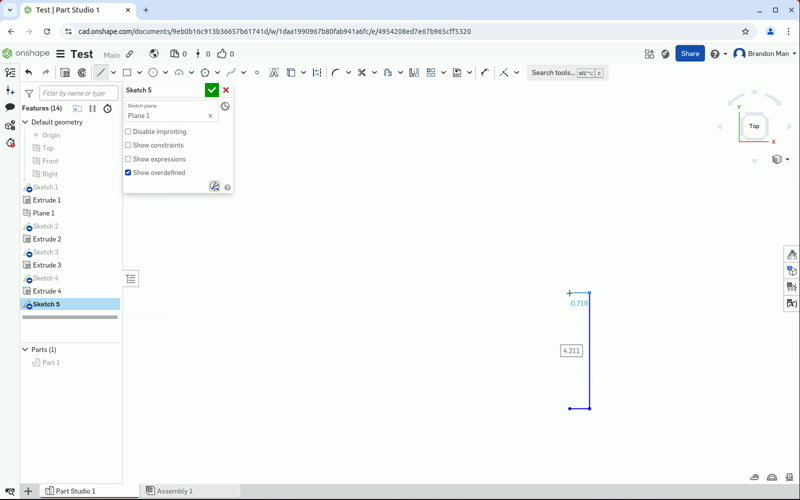
scroll(6)
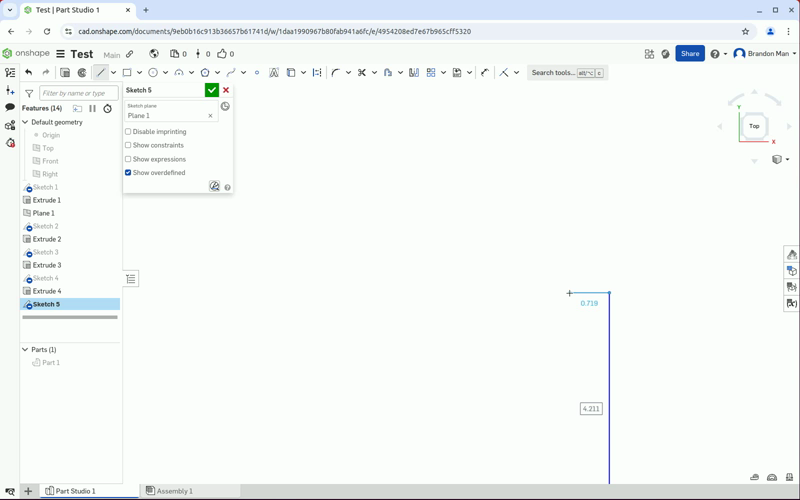
click(569, 292)
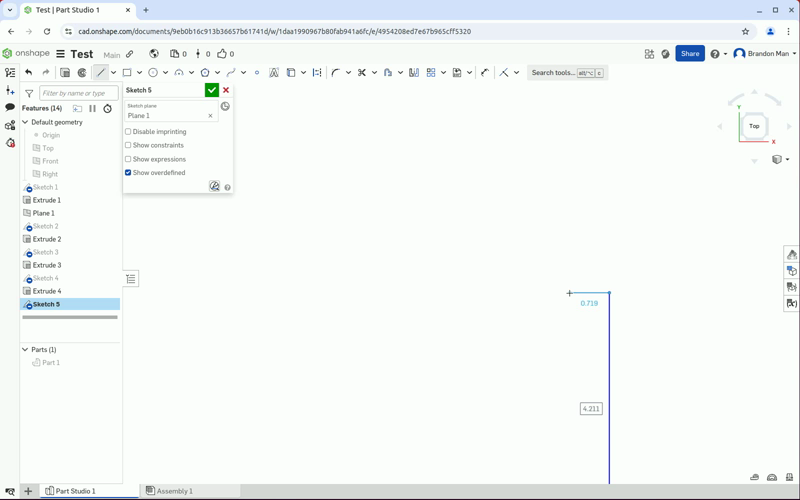
scroll(-6)
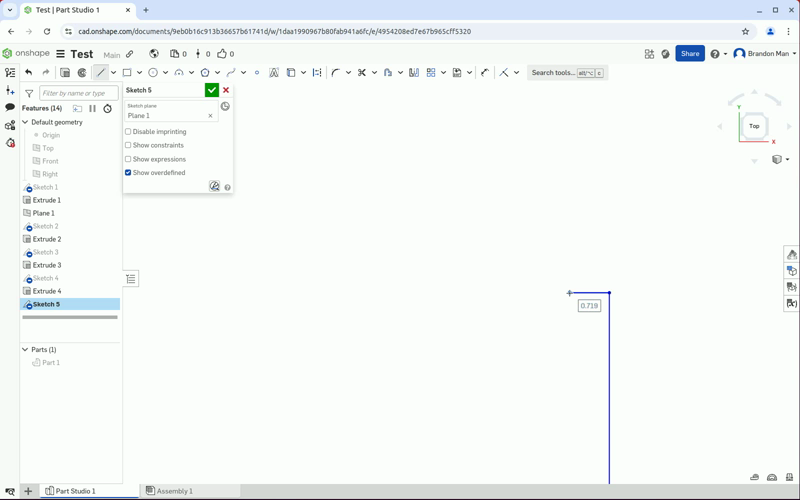
scroll(-6)
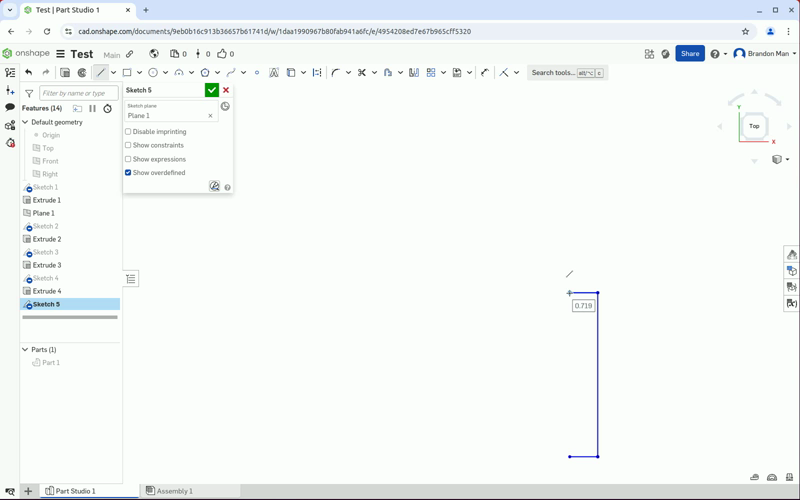
scroll(-6)
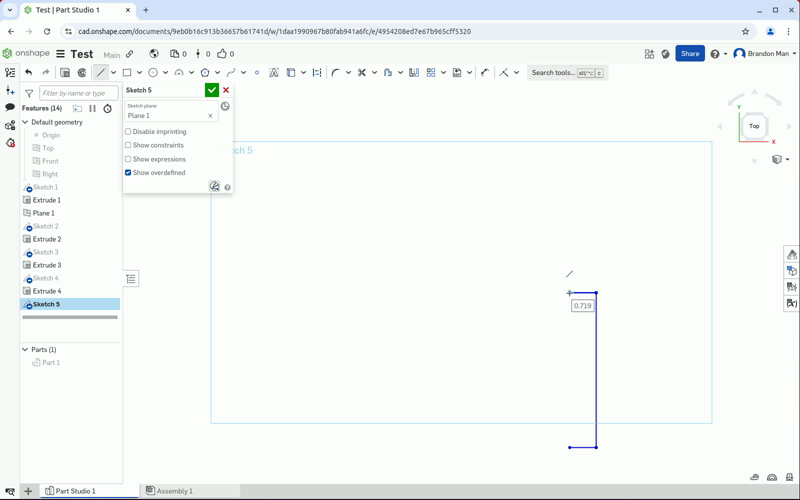
scroll(-6)
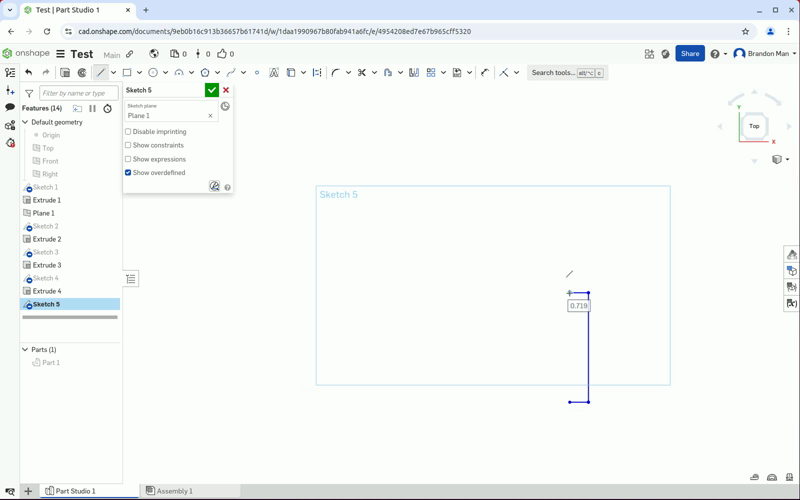
scroll(-6)
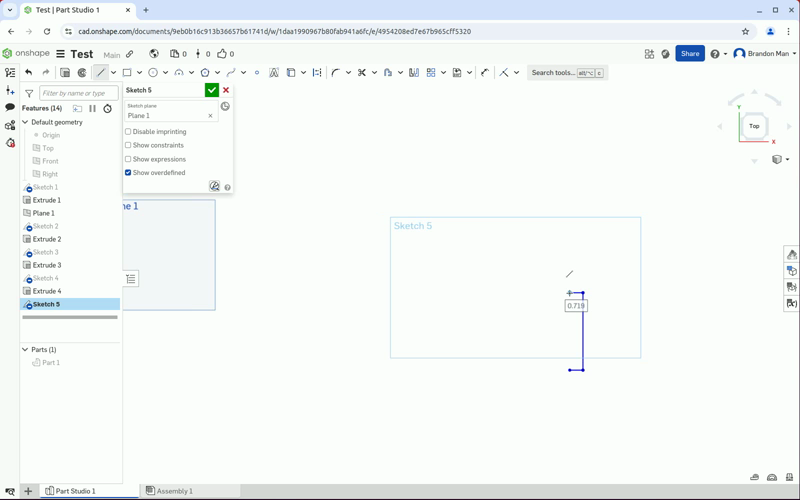
scroll(-6)
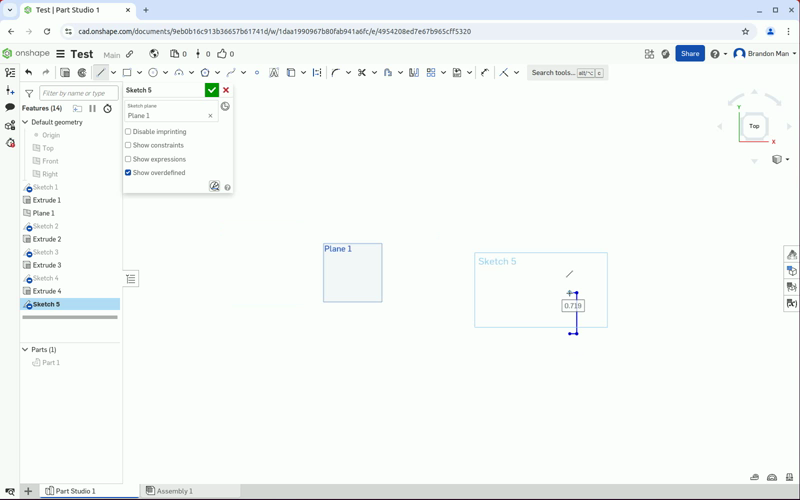
scroll(-6)
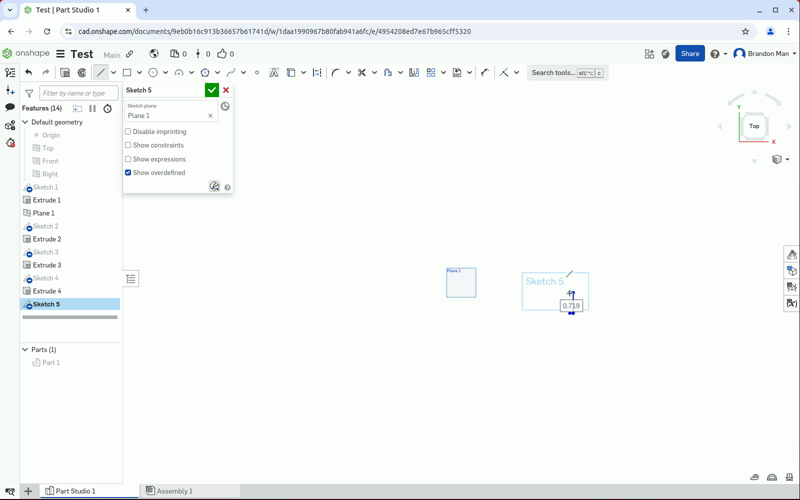
key_up(shift)
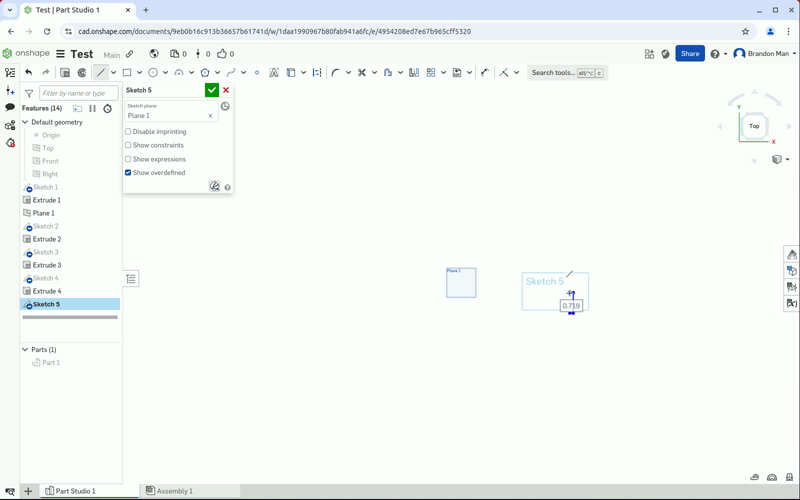
mouse_move(589, 292)
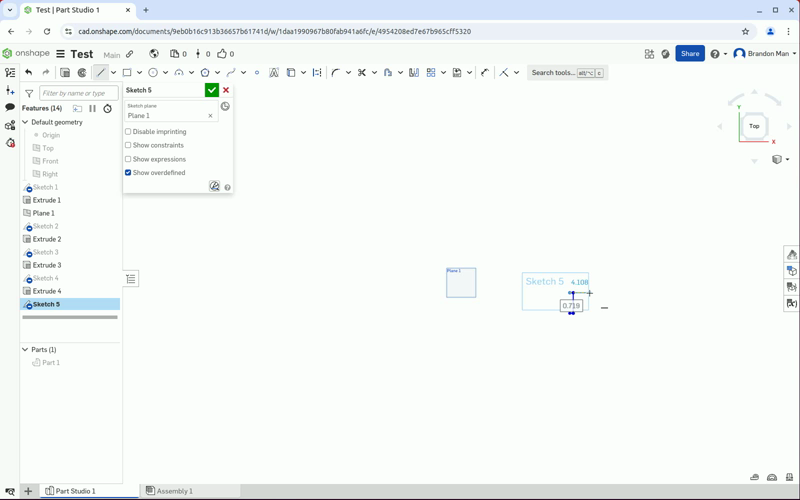
key_down(shift)
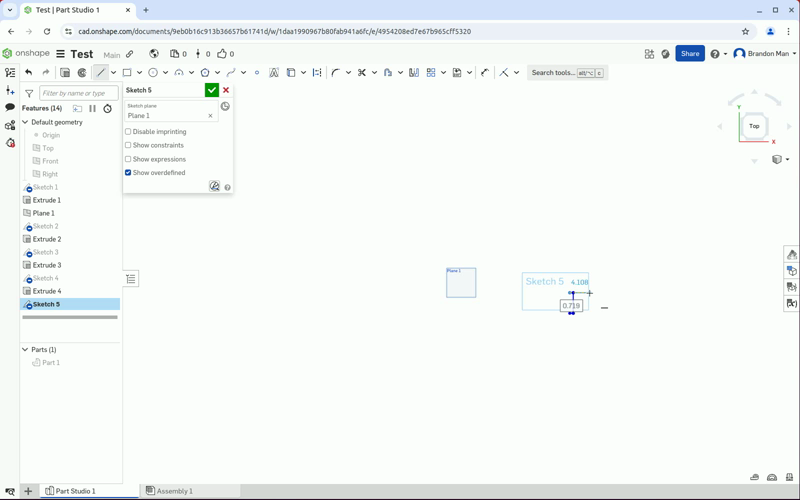
mouse_move(569, 313)
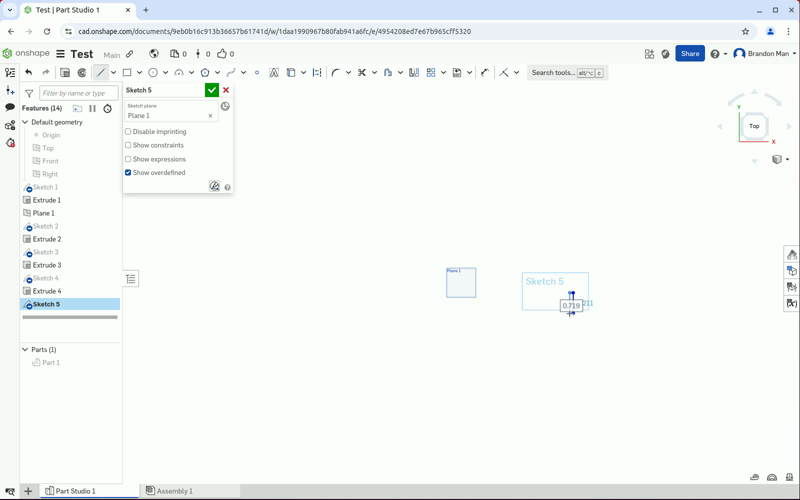
scroll(6)
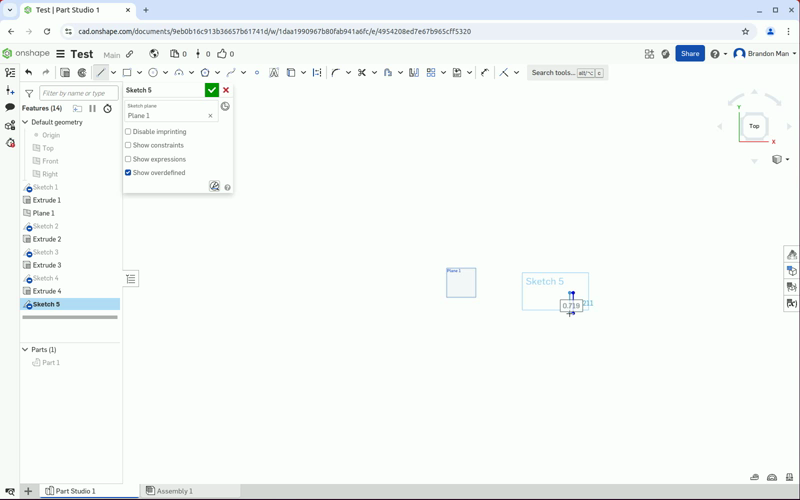
scroll(6)
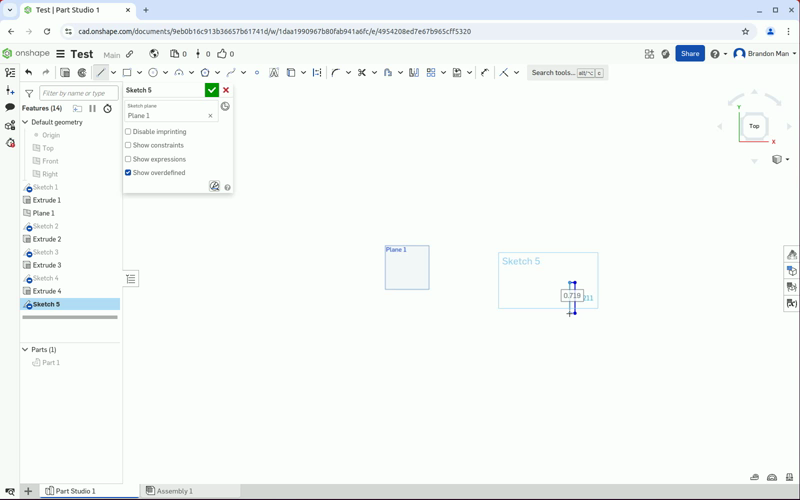
scroll(6)
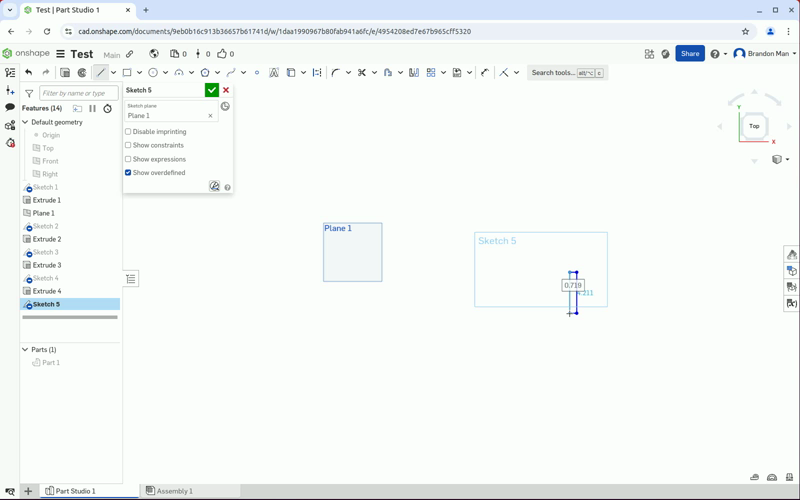
scroll(6)
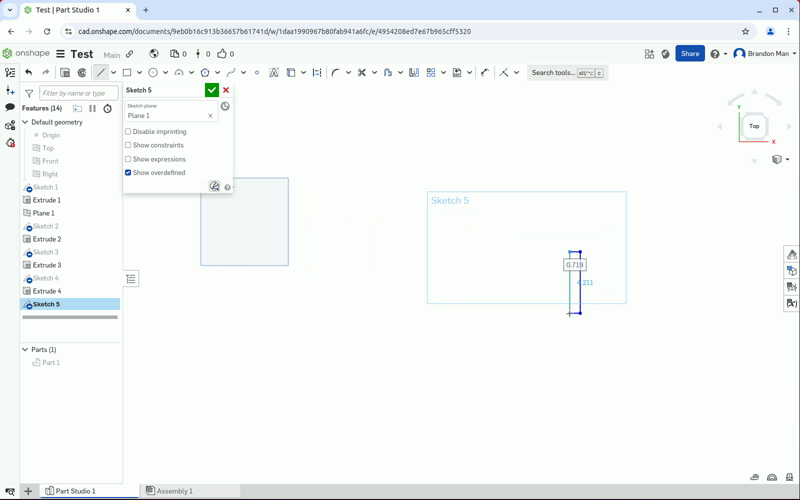
scroll(6)
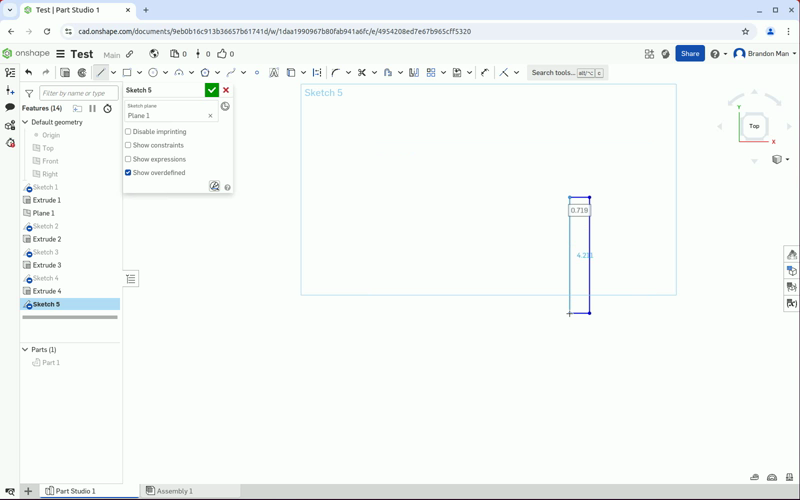
scroll(6)
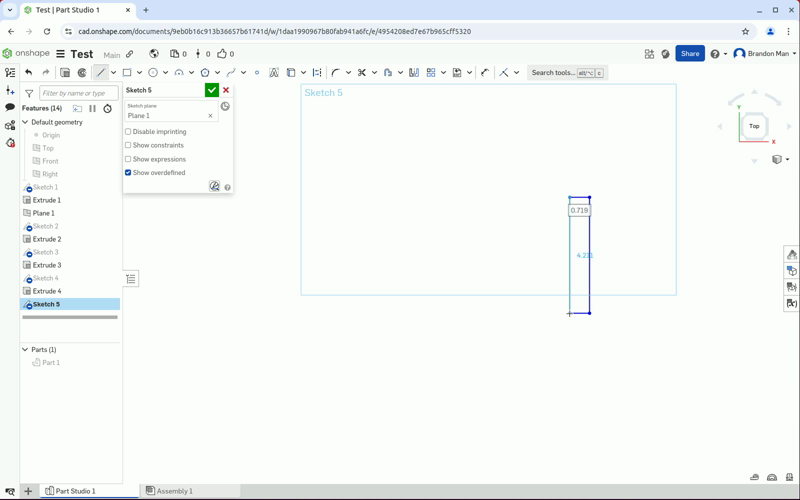
scroll(6)
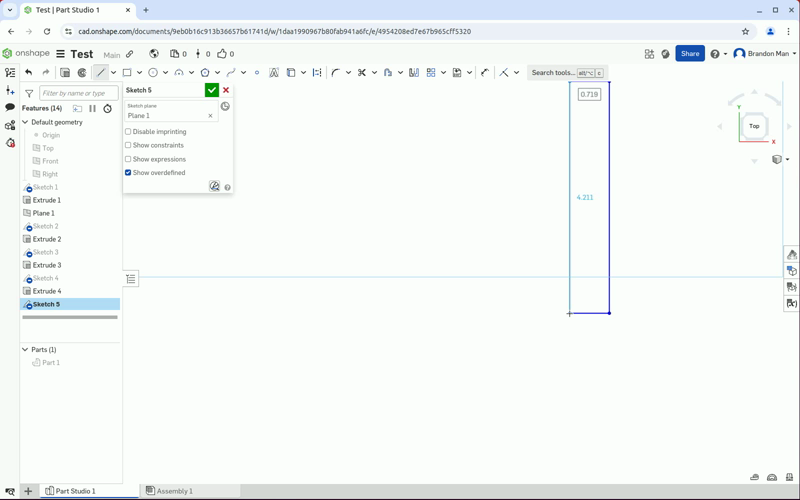
key_up(shift)
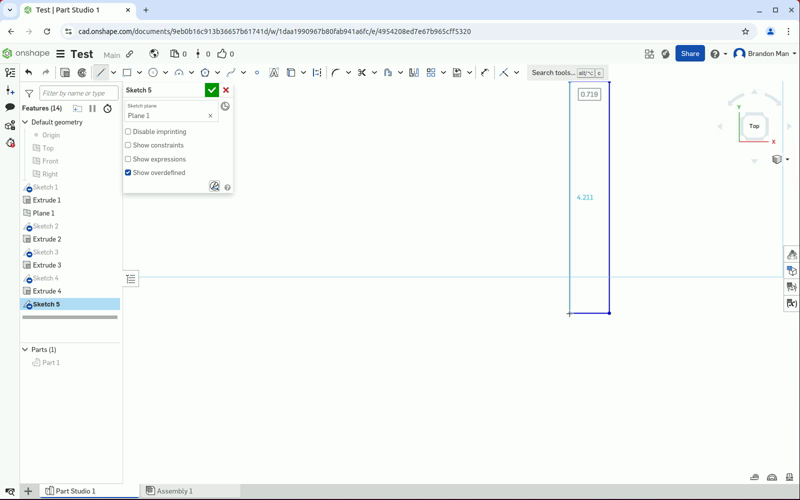
click(569, 313)
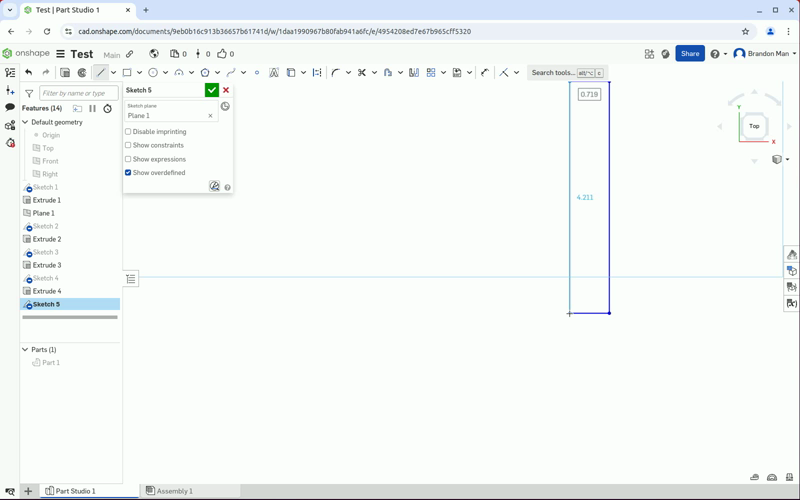
scroll(-6)
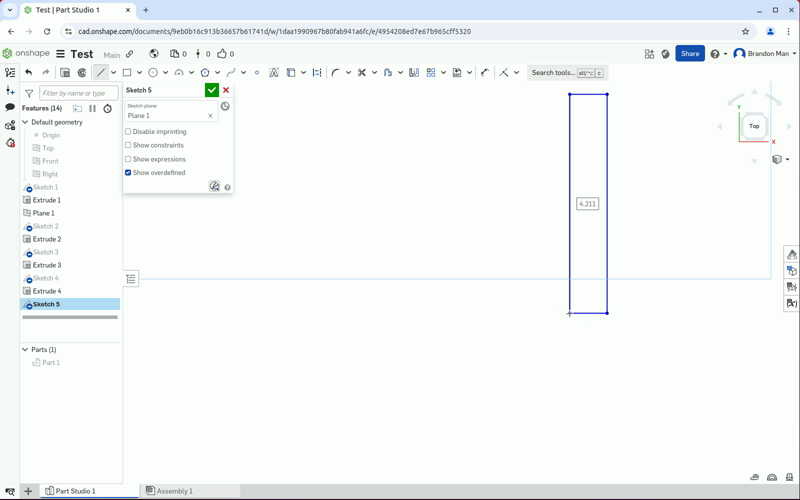
scroll(-6)
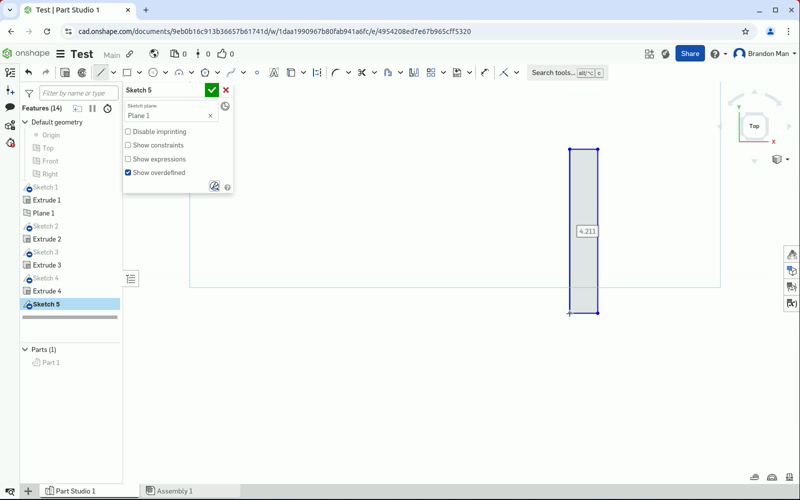
scroll(-6)
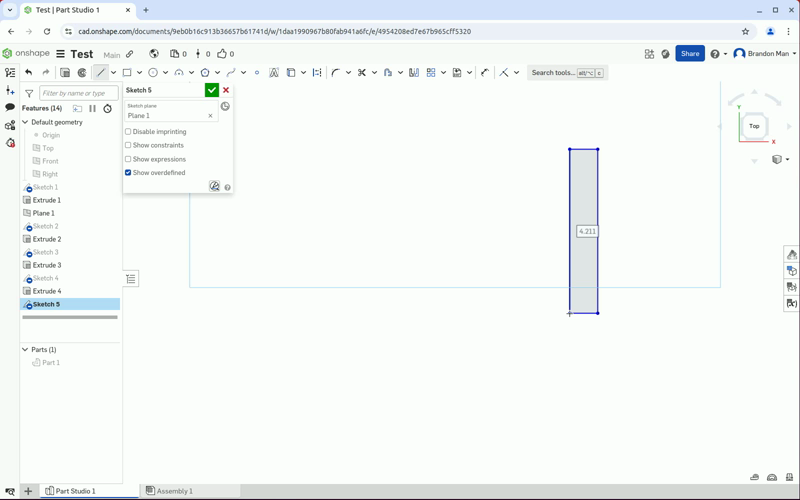
scroll(-6)
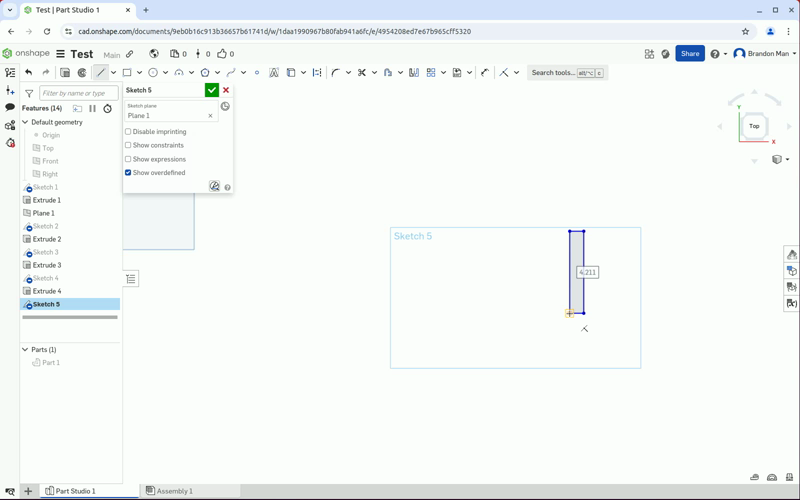
scroll(-6)
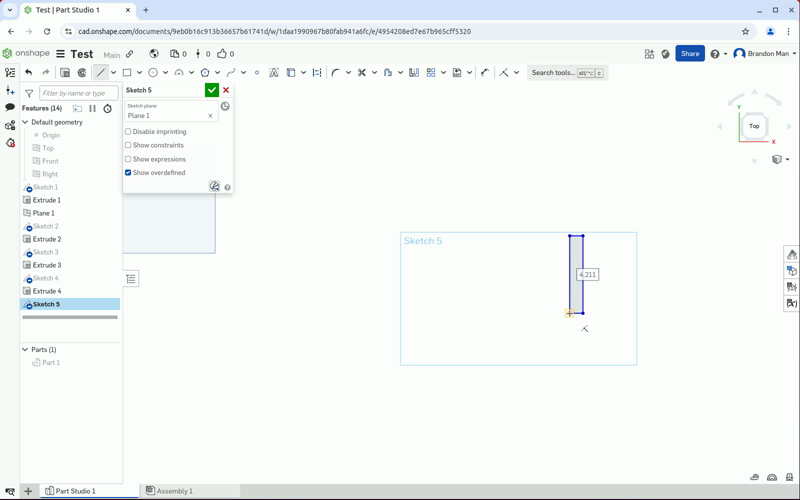
scroll(-6)
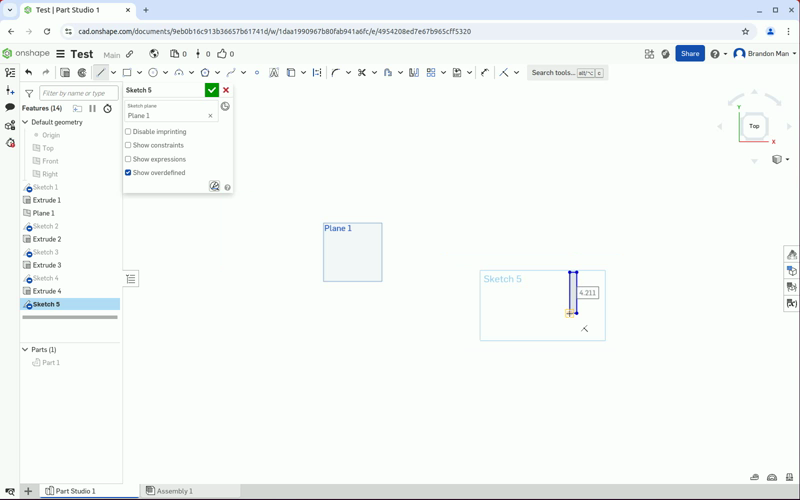
scroll(-6)
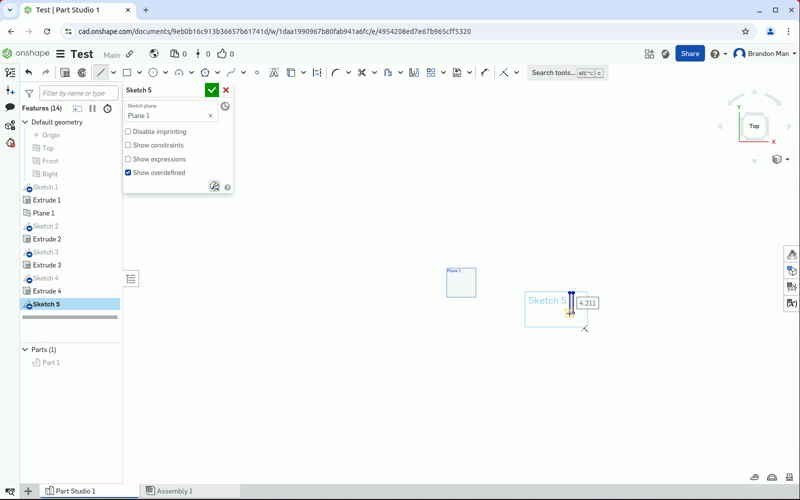
key(esc)
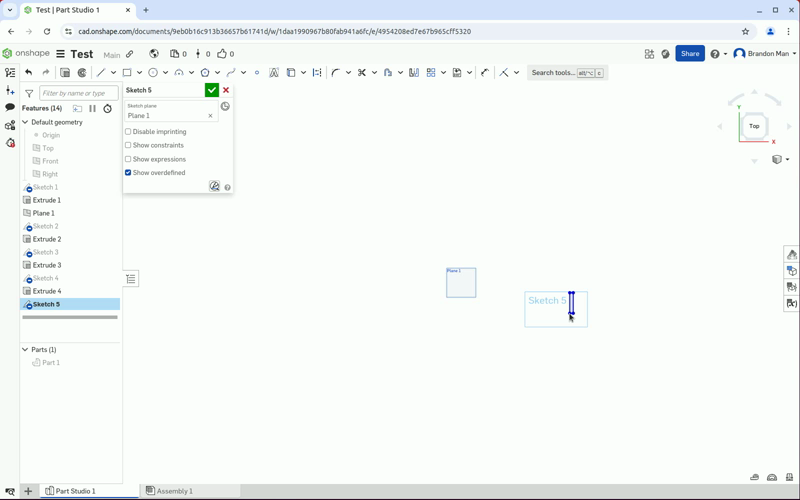
mouse_move(573, 299)
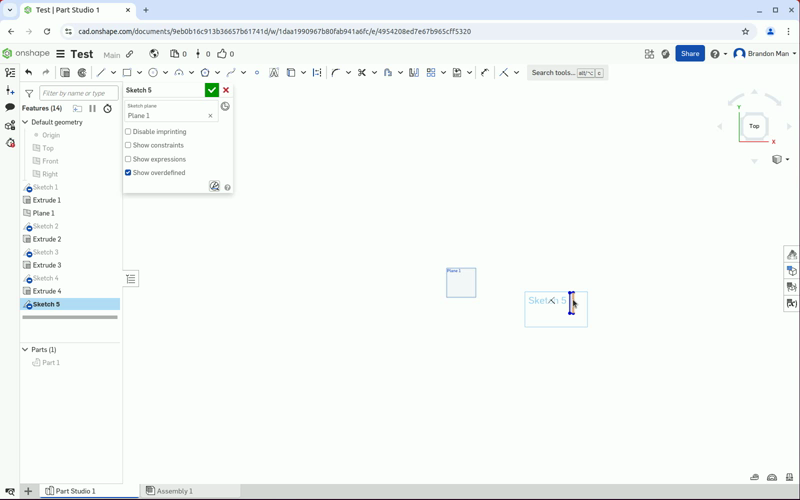
scroll(6)
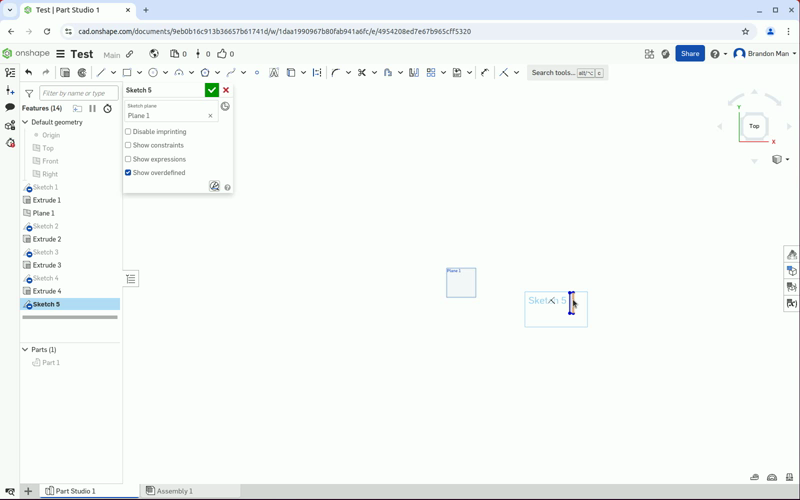
scroll(6)
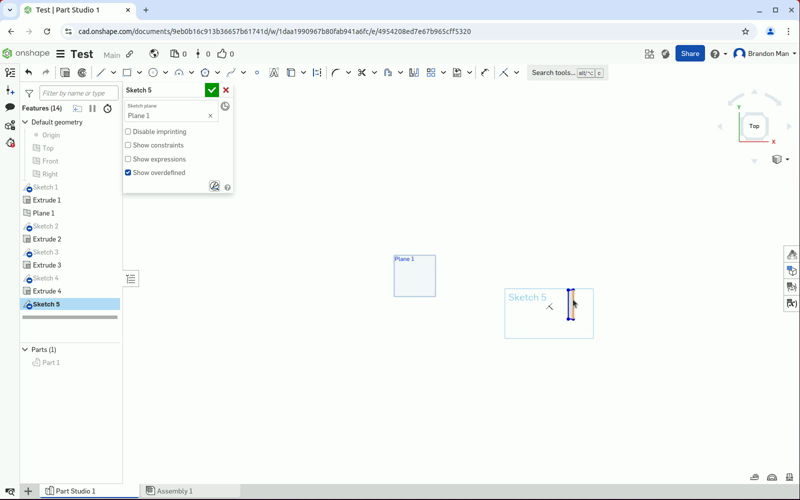
scroll(6)
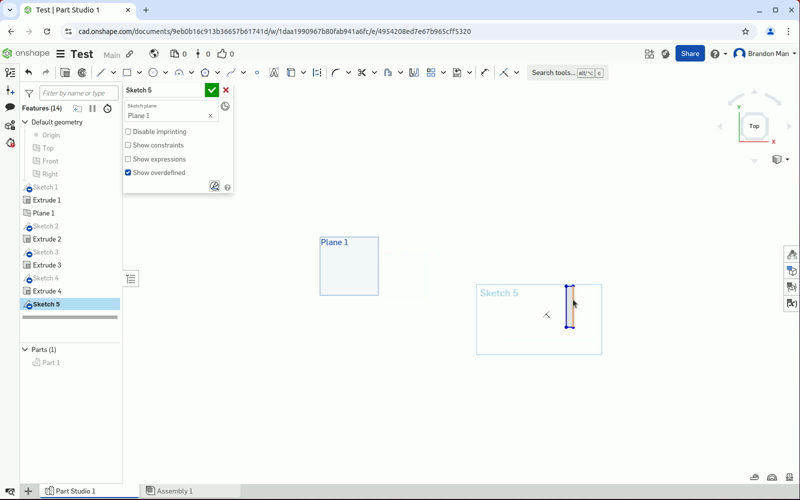
scroll(6)
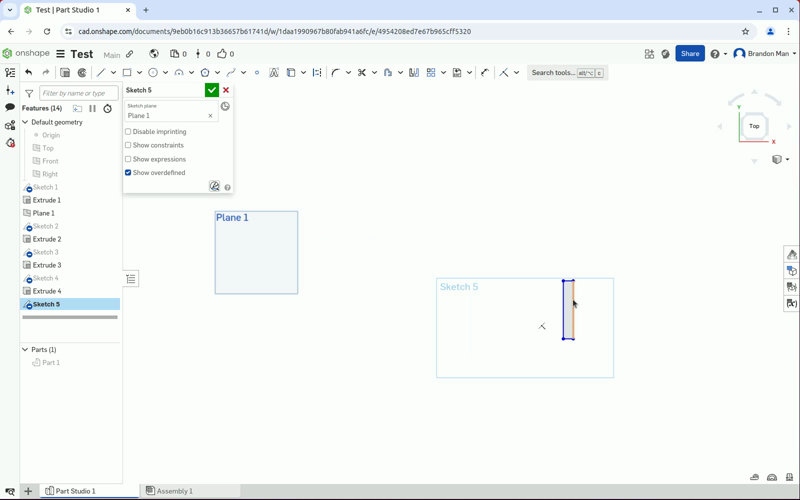
scroll(6)
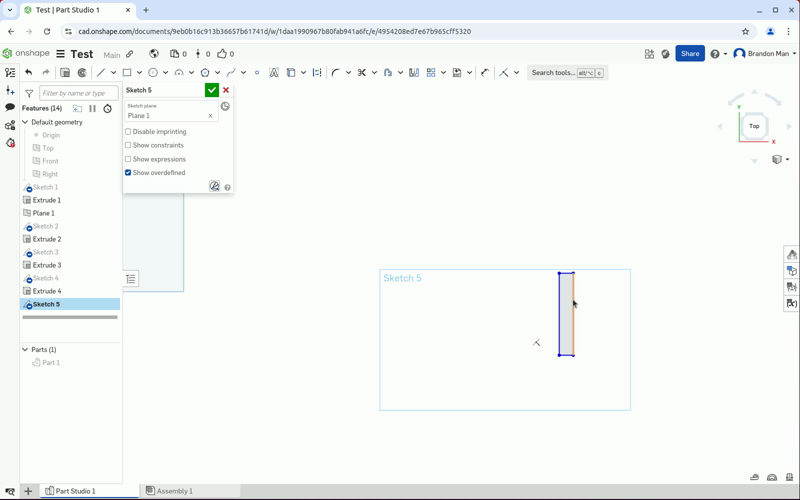
scroll(6)
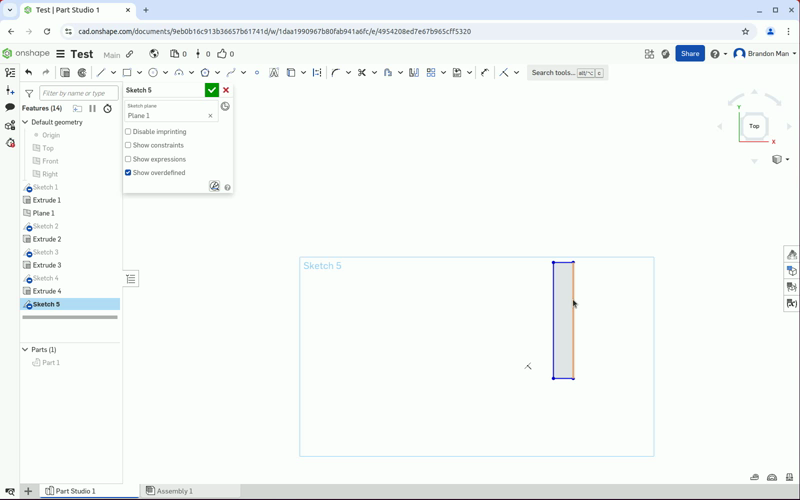
scroll(6)
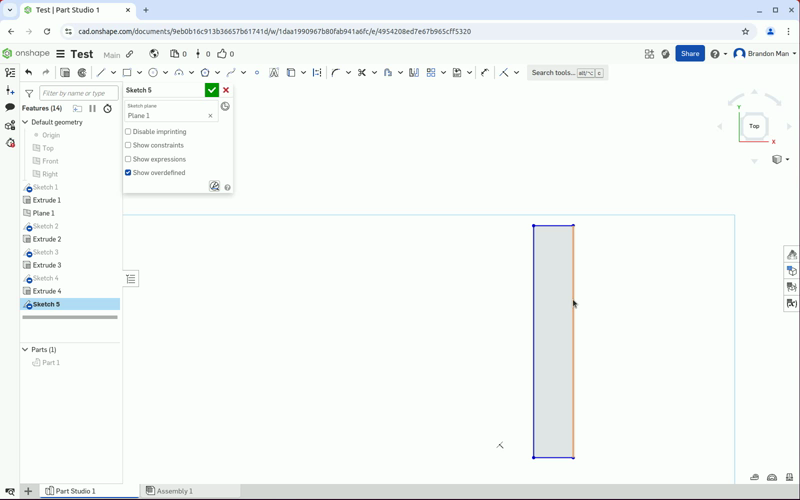
click(573, 299)
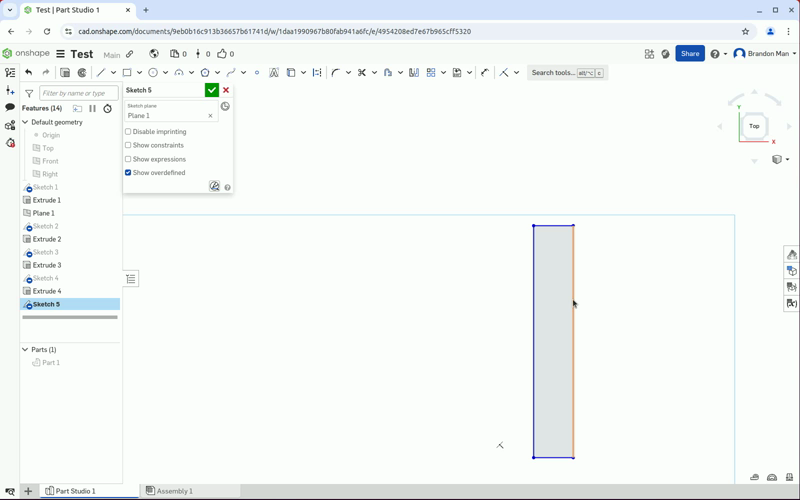
scroll(-6)
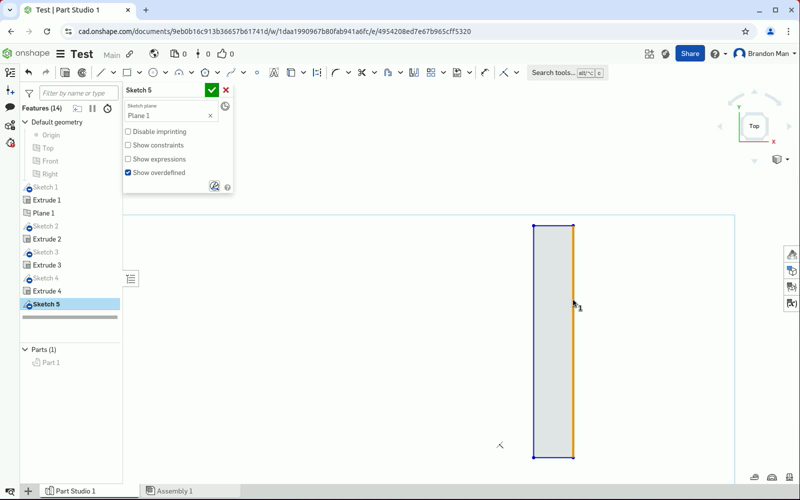
scroll(-6)
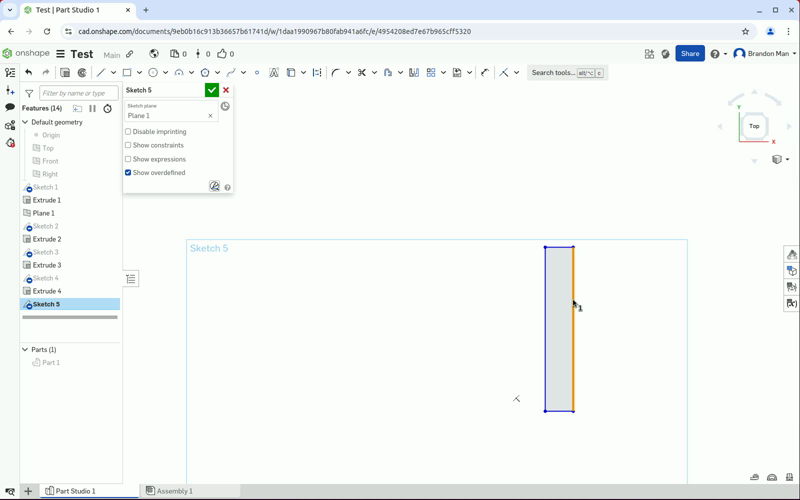
scroll(-6)
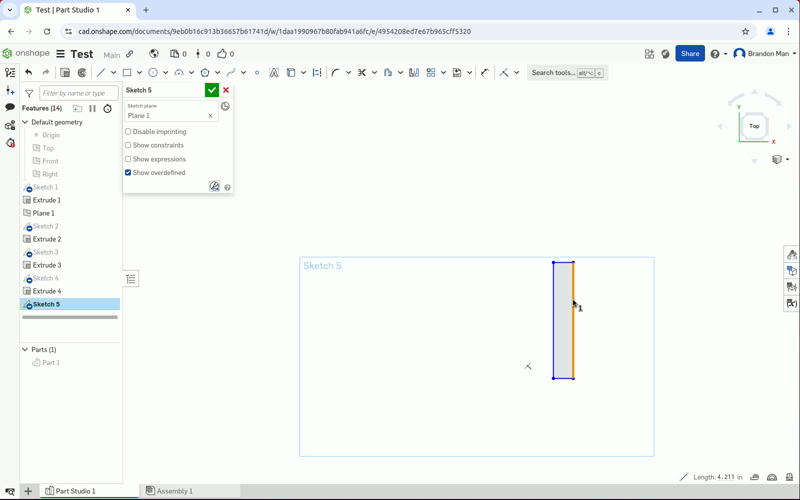
scroll(-6)
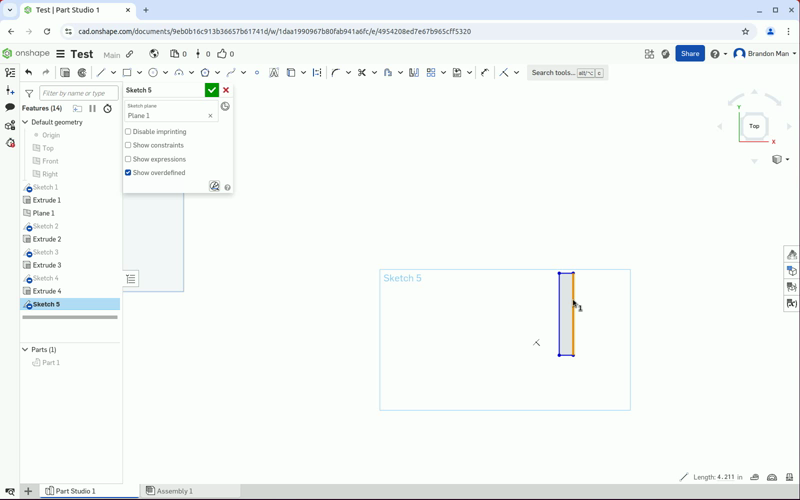
scroll(-6)
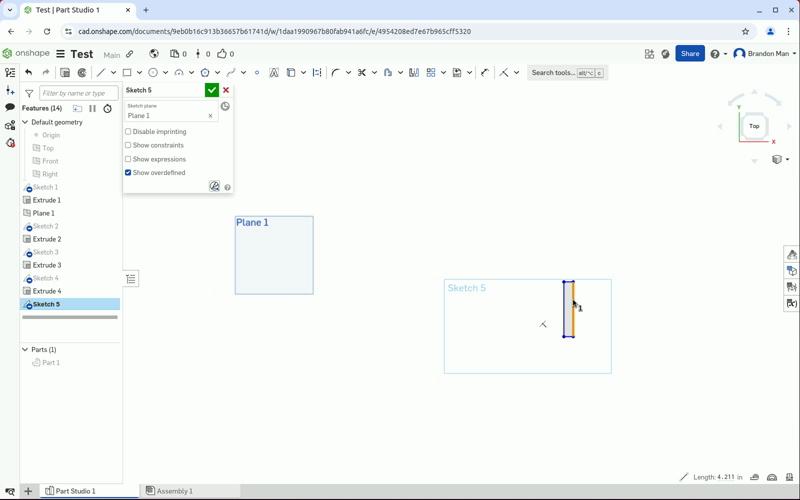
scroll(-6)
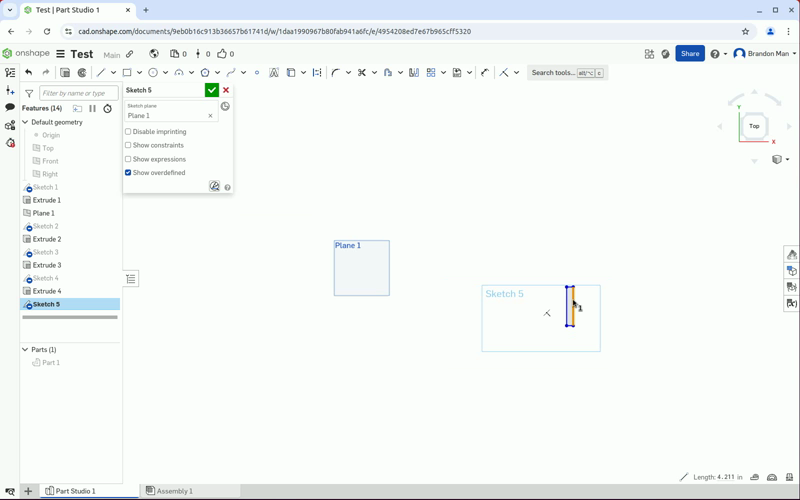
scroll(-6)
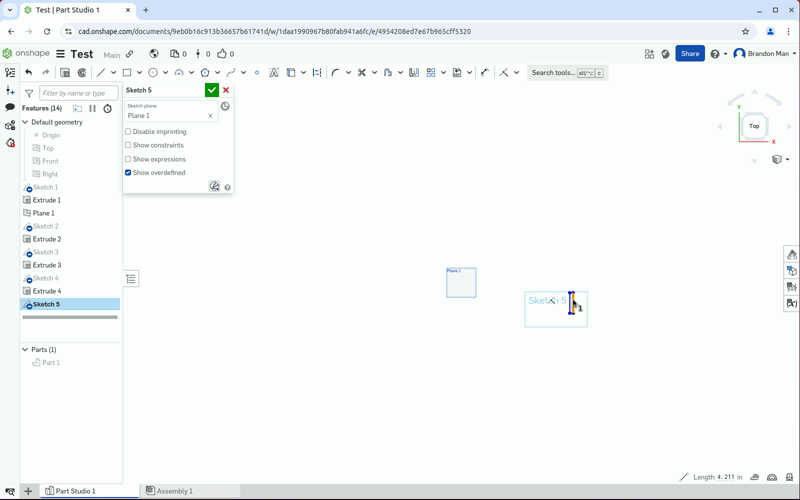
mouse_move(73, 352)
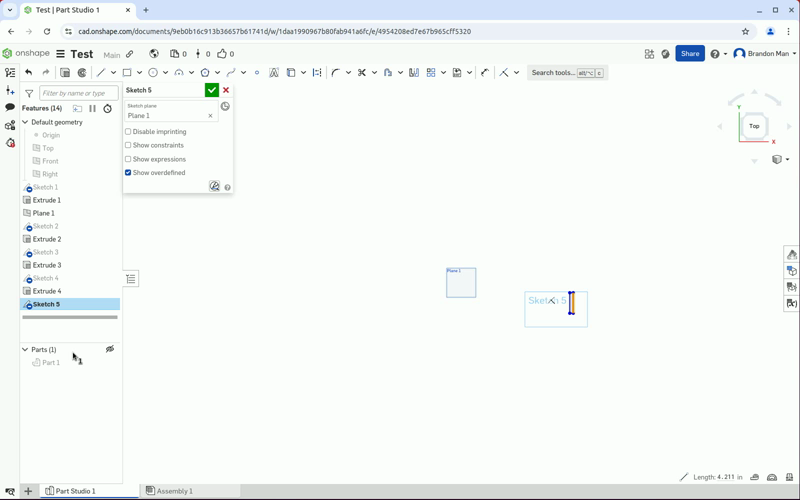
key(shift+y)
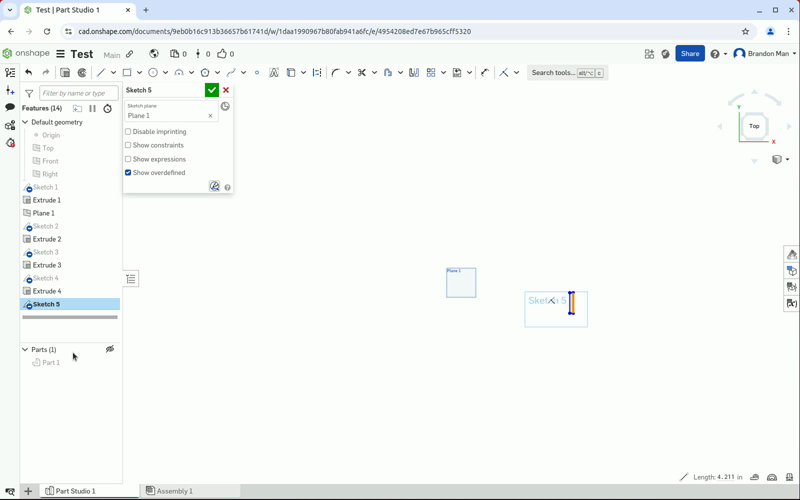
key(shift+e)
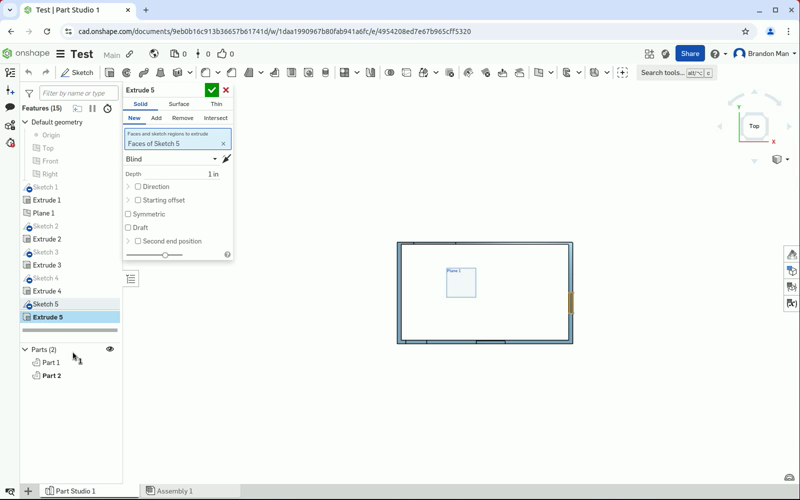
mouse_move(143, 106)
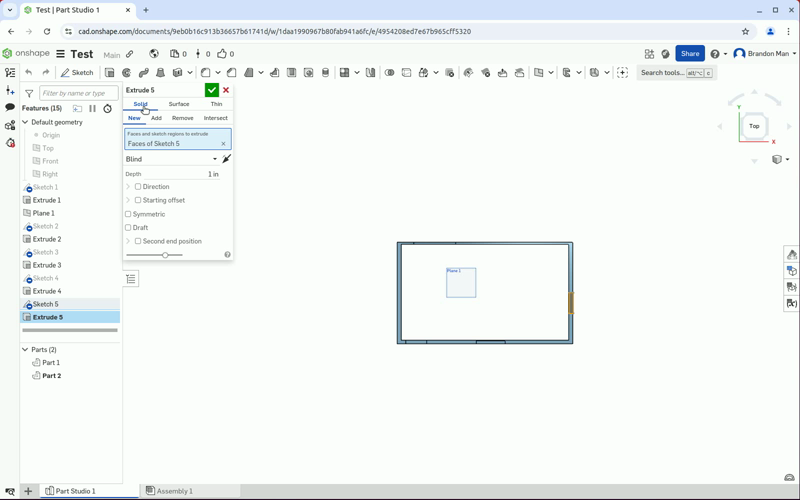
click(143, 106)
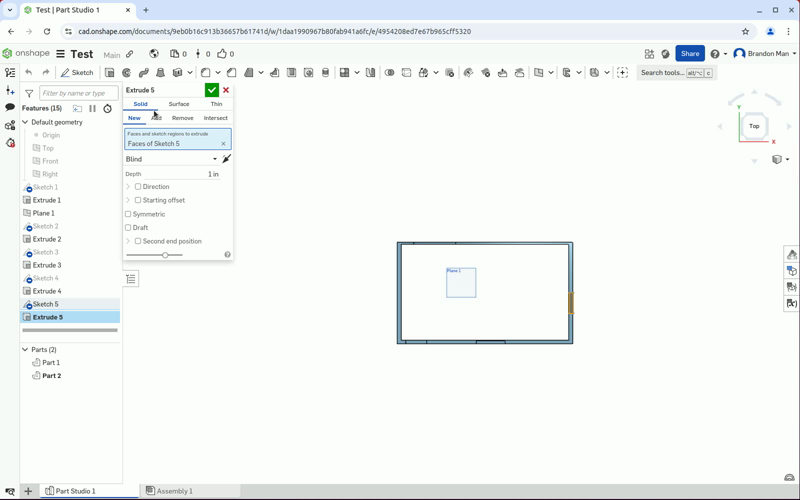
mouse_move(186, 120)
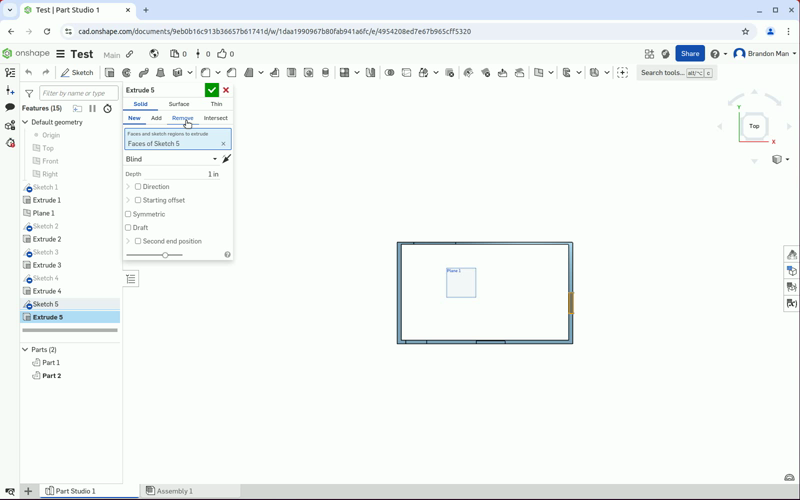
click(186, 120)
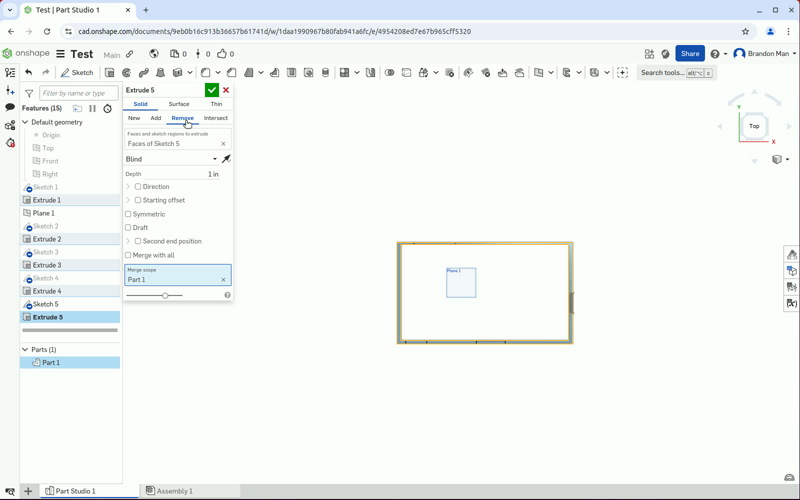
key(tab, 4)
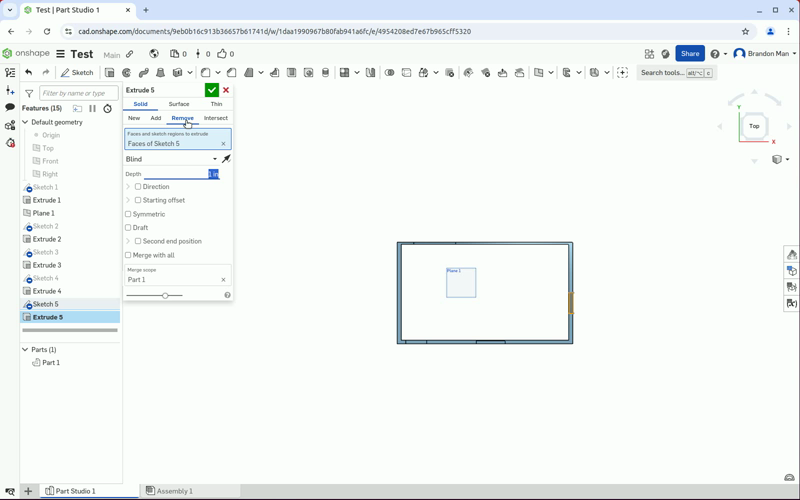
text(2.648)
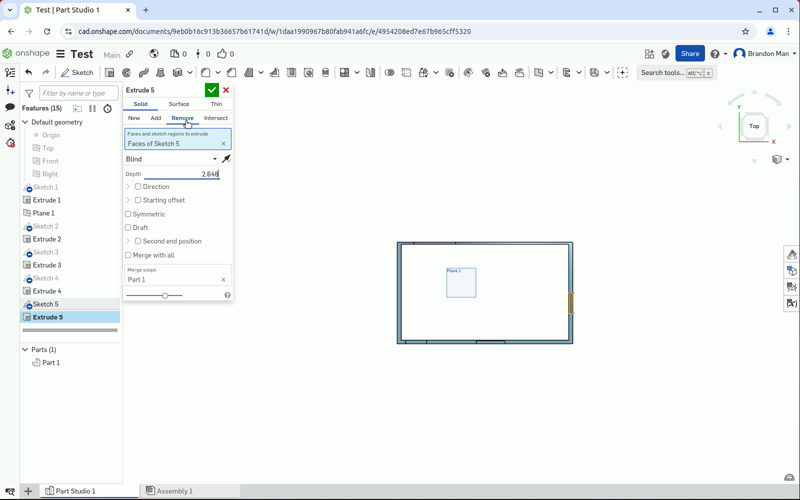
key(tab, 6)
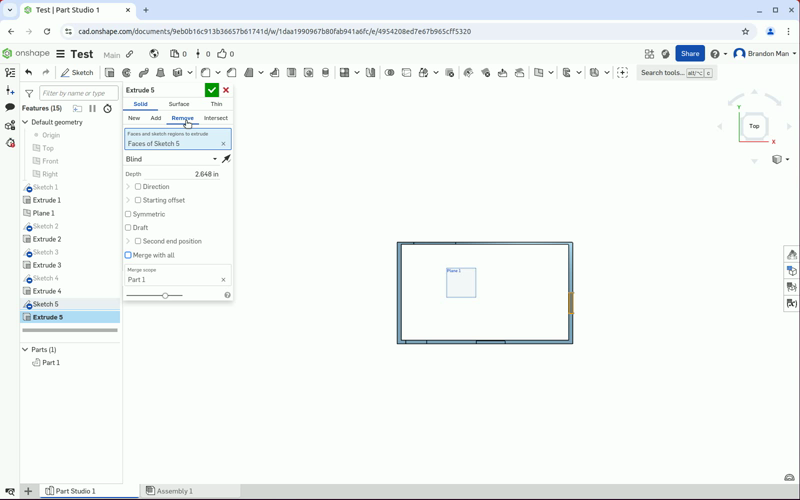
key(space)
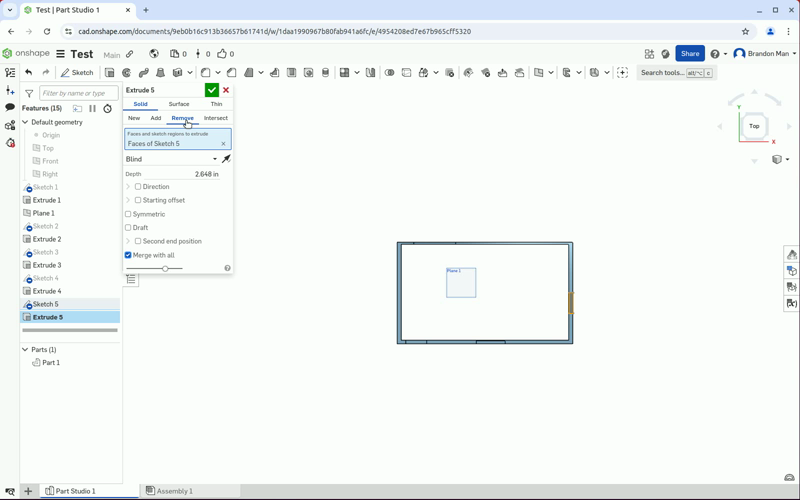
key(enter)
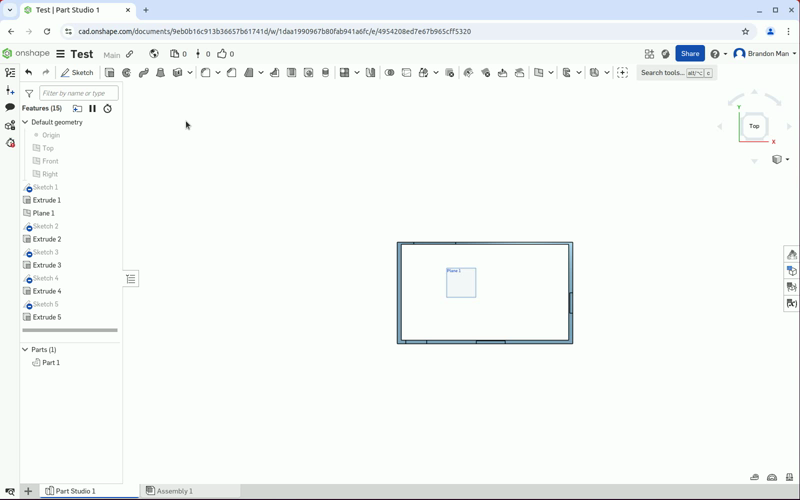
key(shift+h)
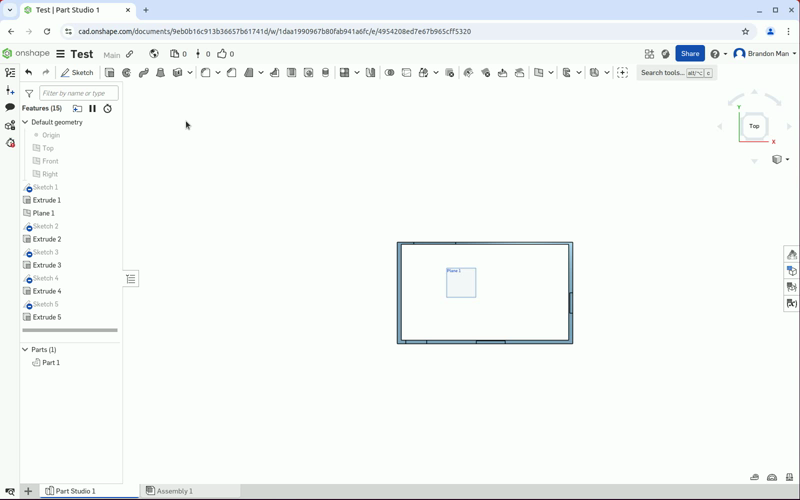
key(shift+h)
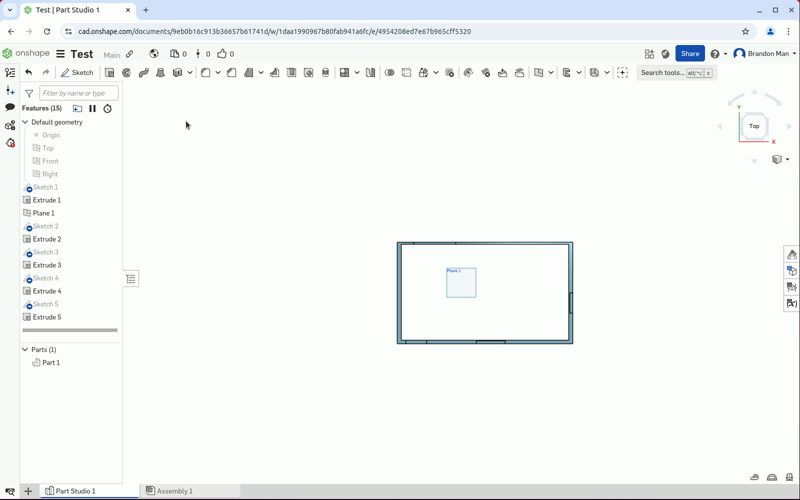
mouse_move(73, 189)
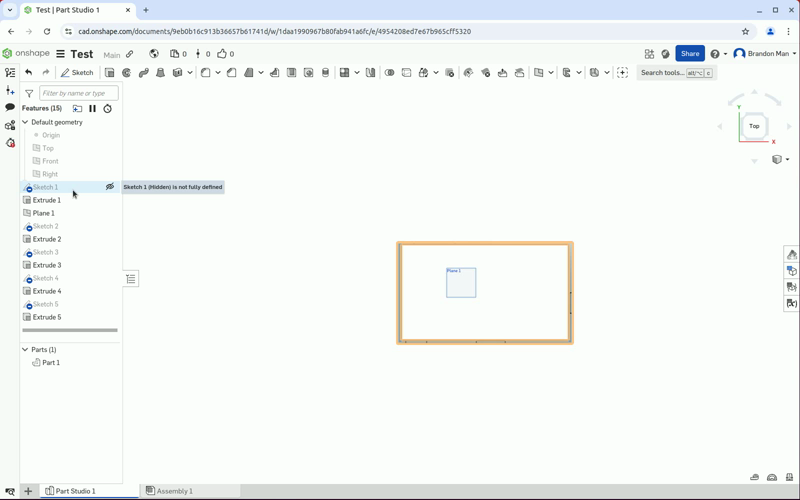
click(73, 189)
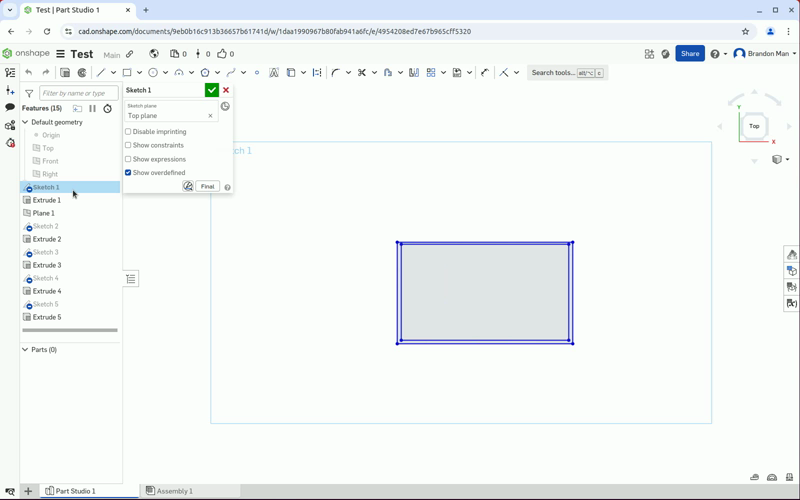
mouse_move(229, 92)
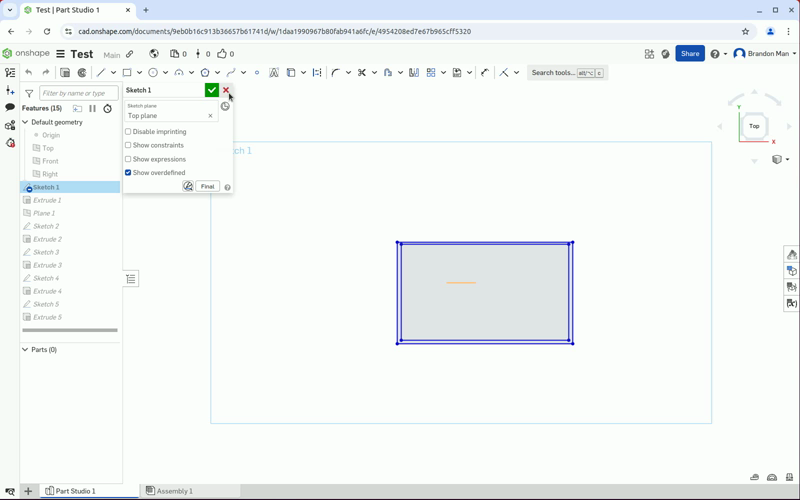
click(229, 92)
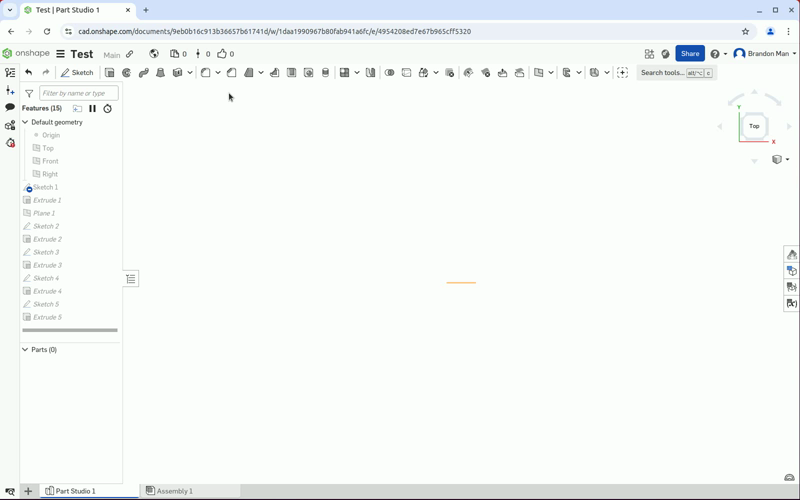
key(shift+s)
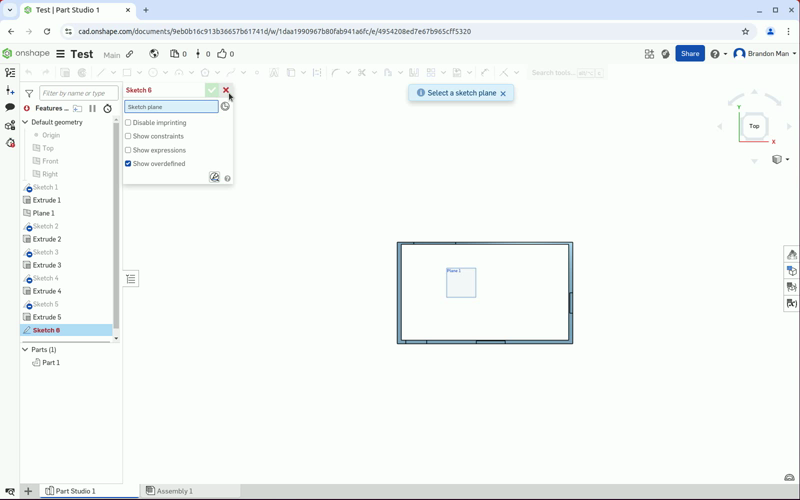
mouse_move(69, 215)
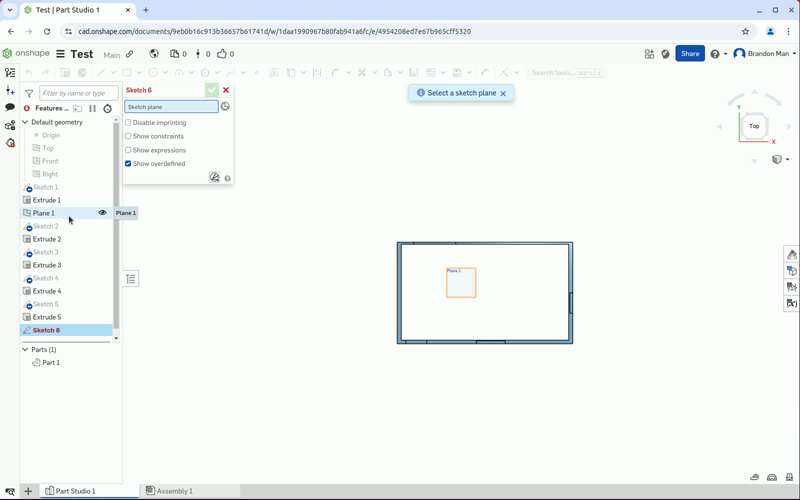
click(69, 215)
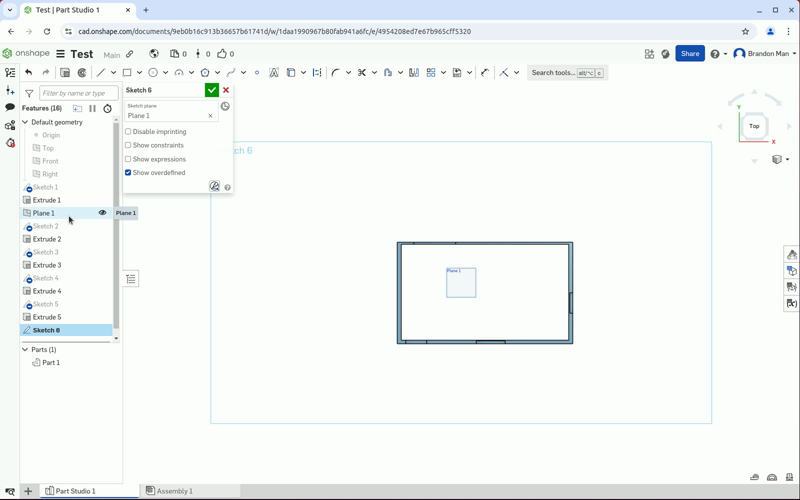
mouse_move(73, 352)
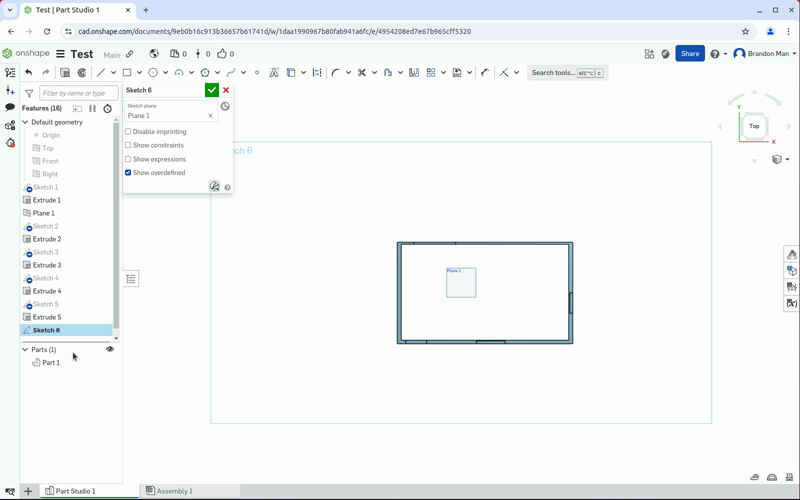
key(y)
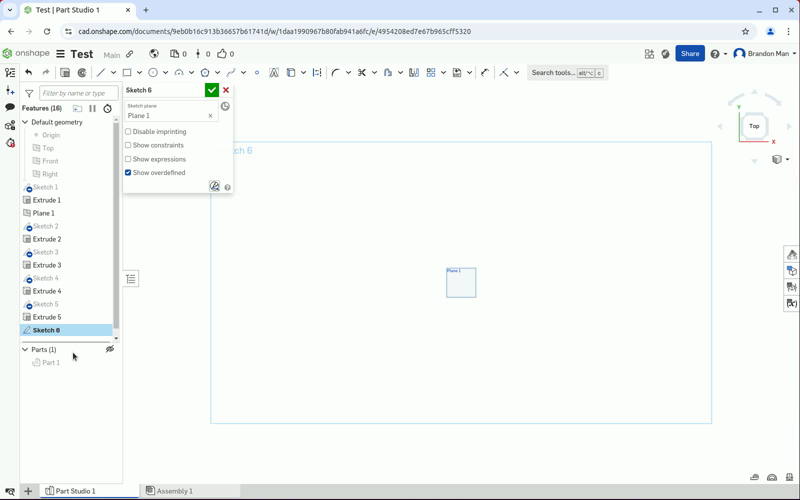
key(l)
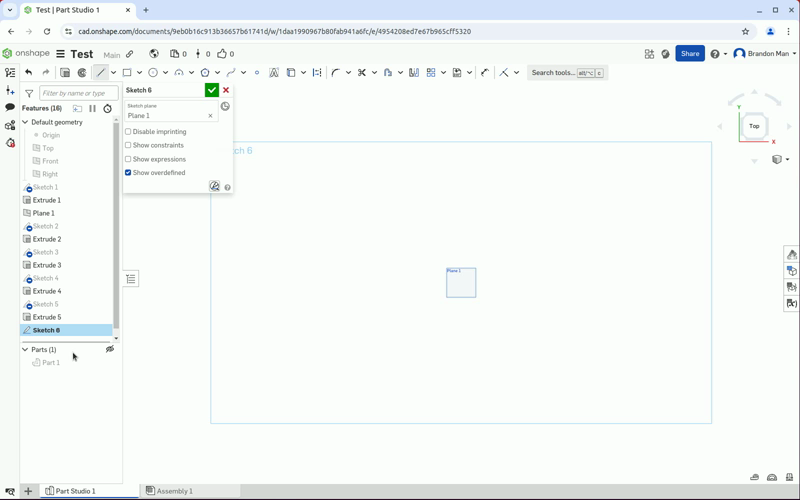
key_down(shift)
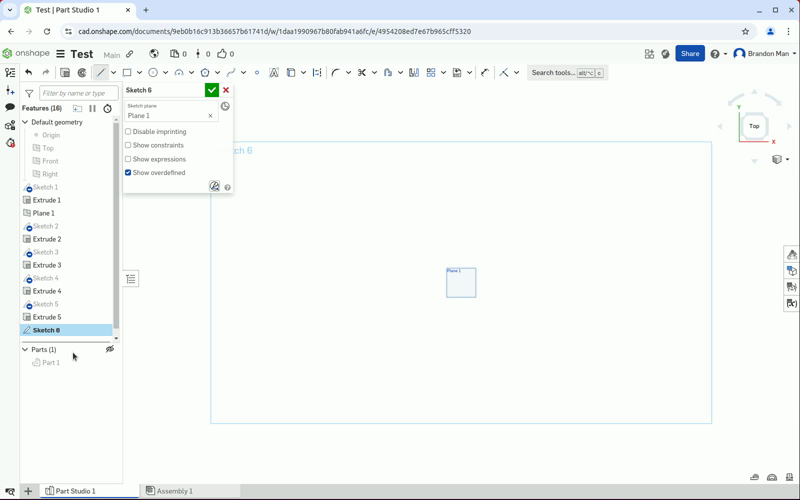
mouse_move(569, 279)
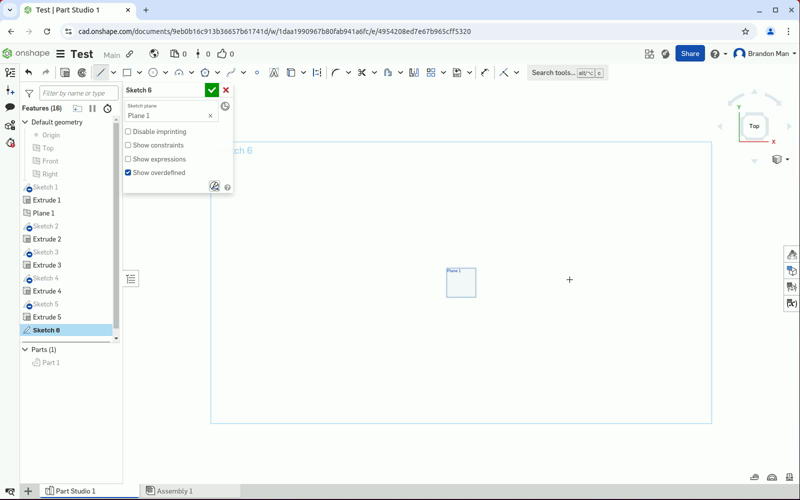
click(569, 279)
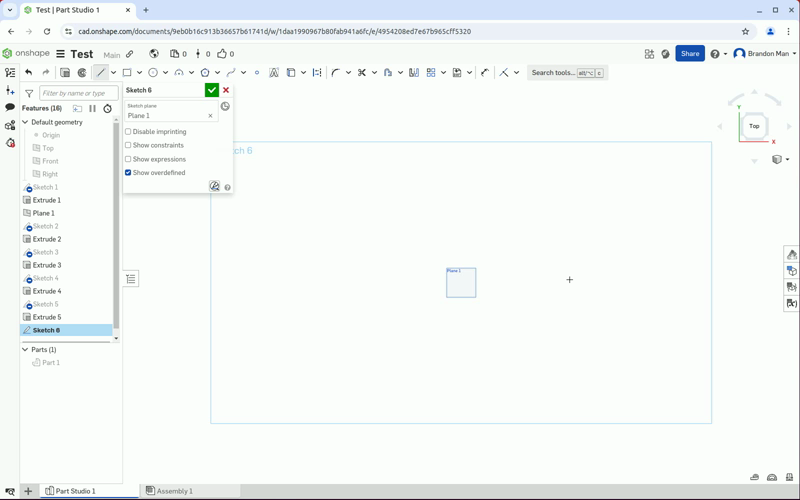
key_up(shift)
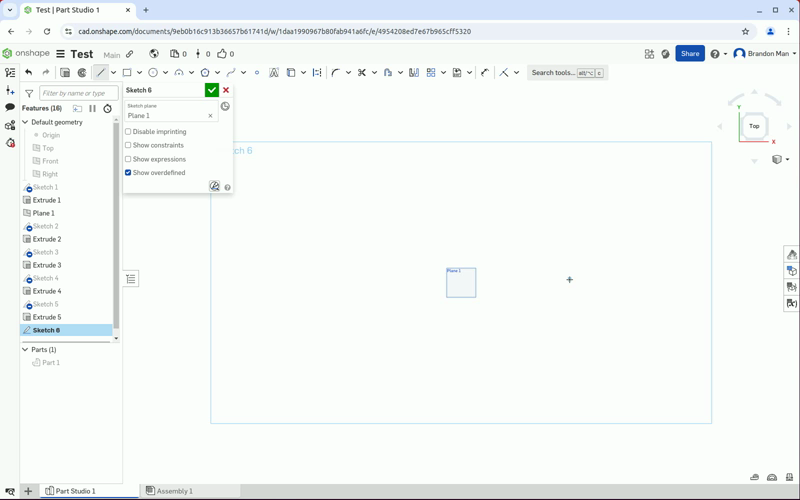
key_down(shift)
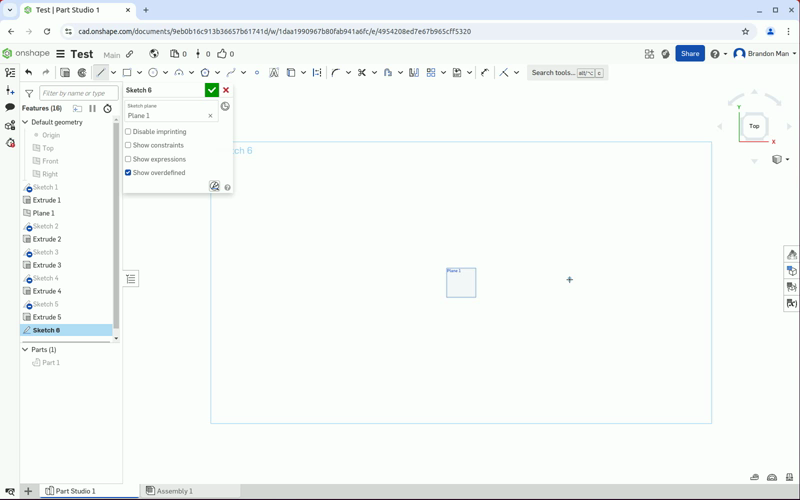
mouse_move(589, 279)
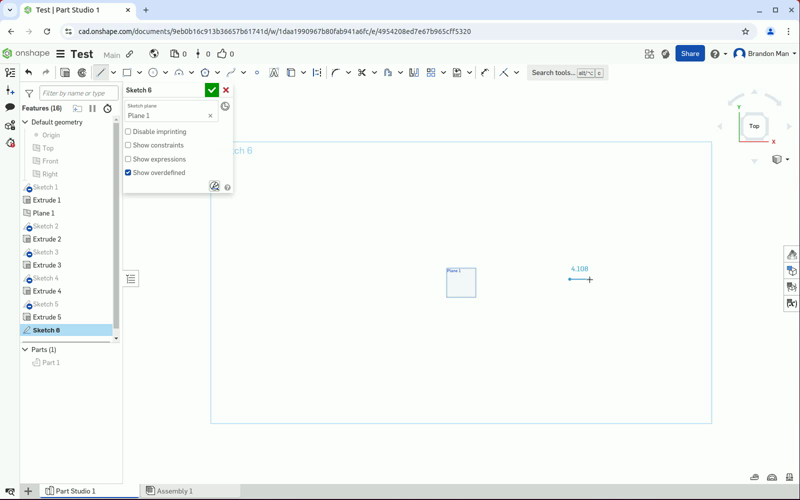
mouse_move(573, 279)
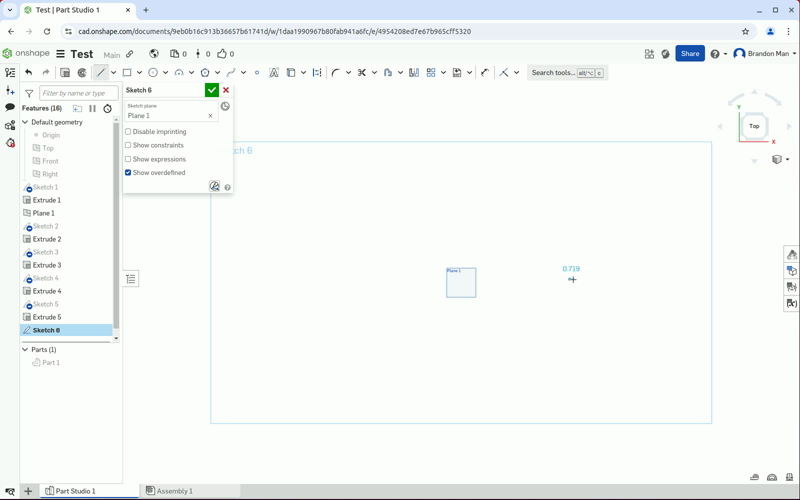
scroll(6)
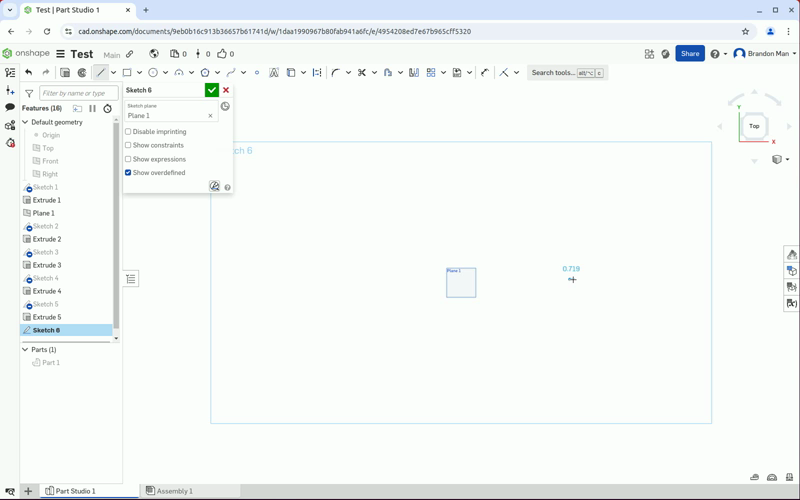
scroll(6)
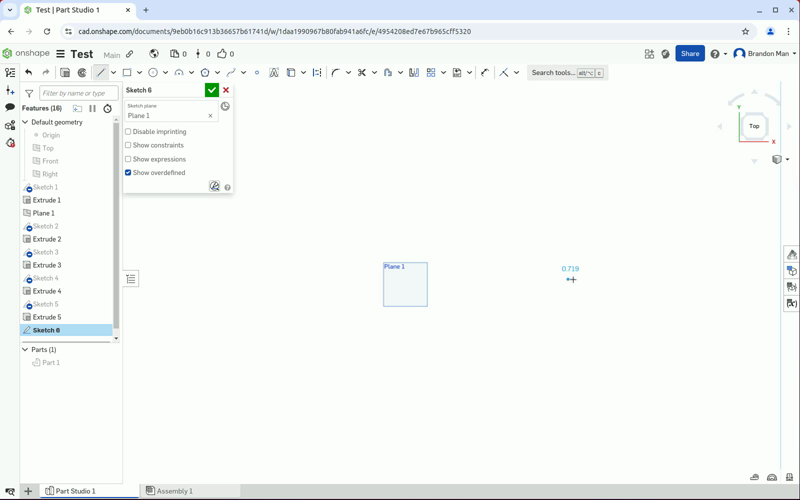
scroll(6)
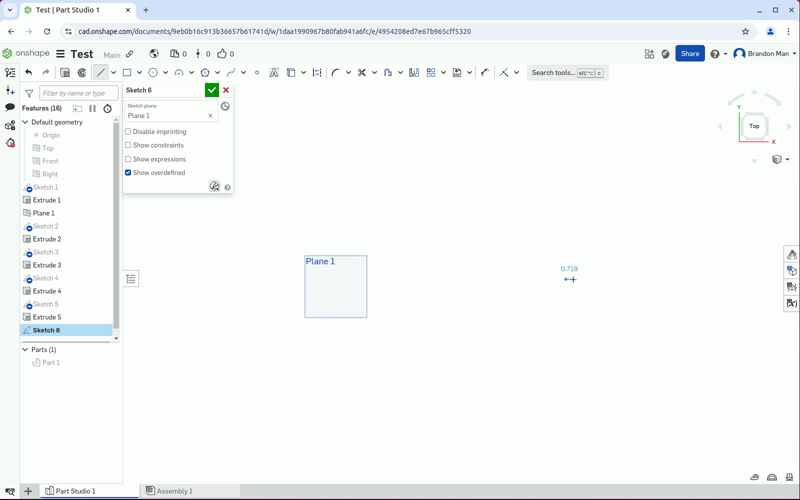
scroll(6)
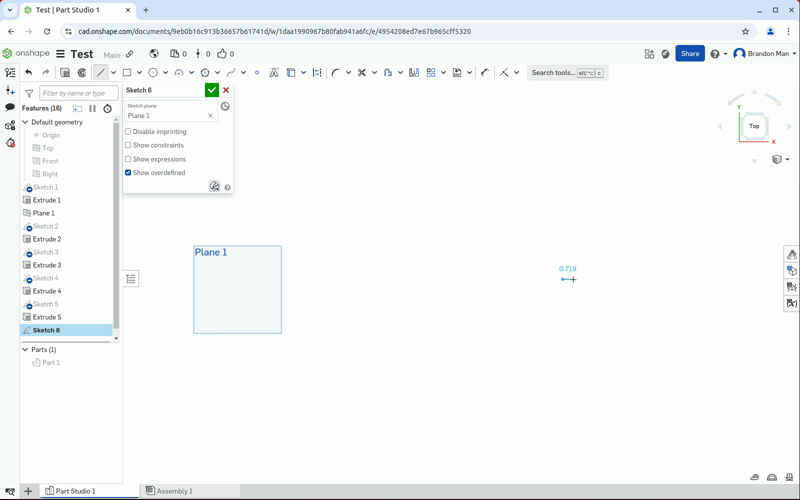
scroll(6)
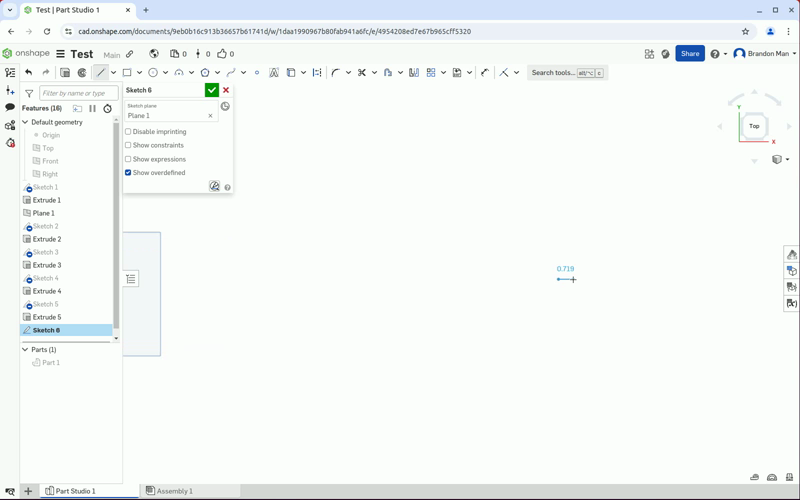
scroll(6)
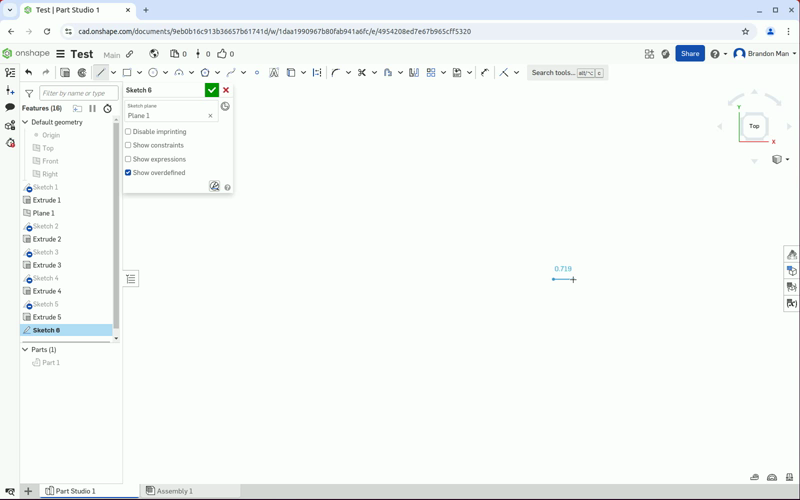
scroll(6)
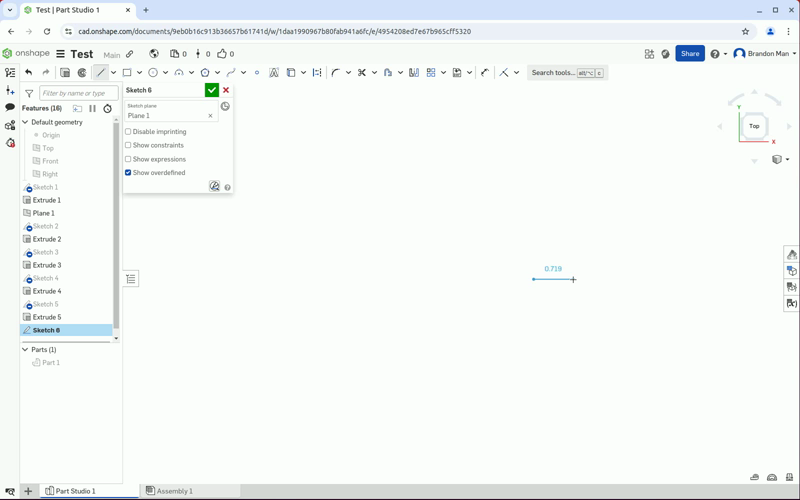
click(573, 279)
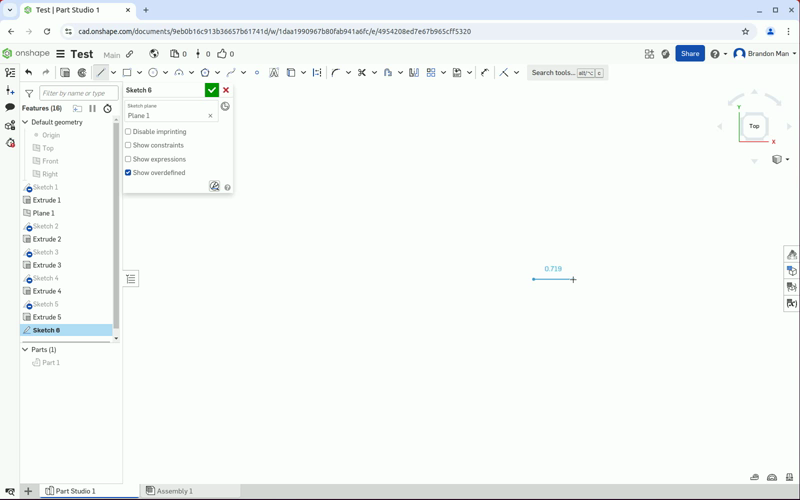
scroll(-6)
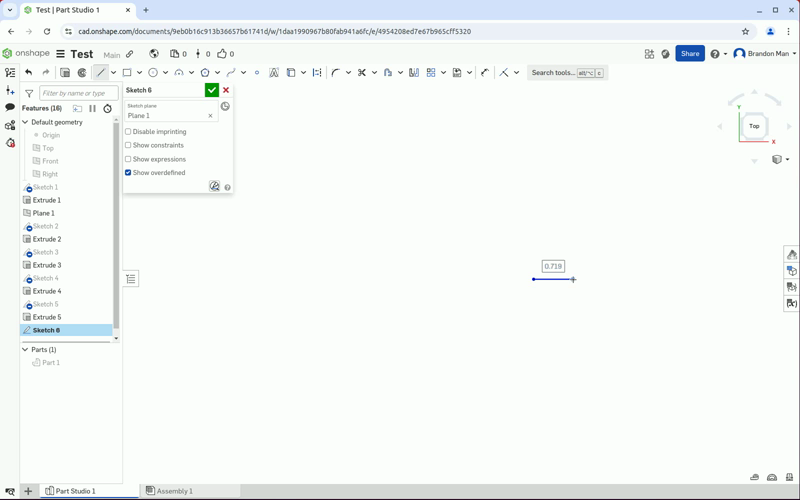
scroll(-6)
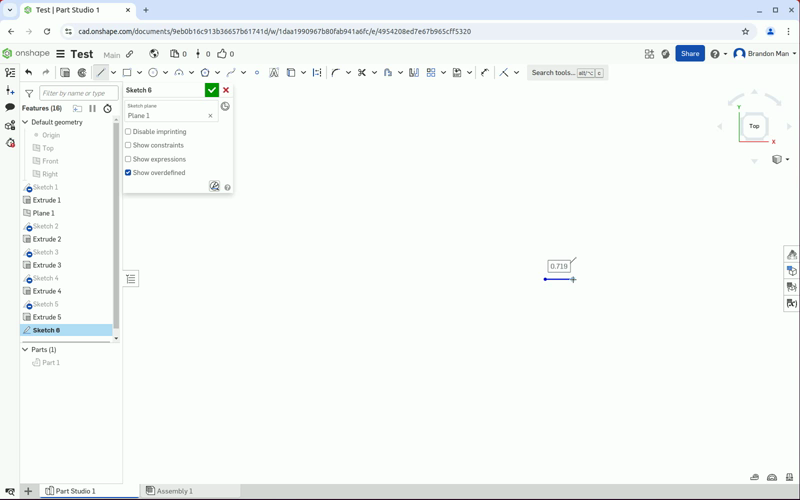
scroll(-6)
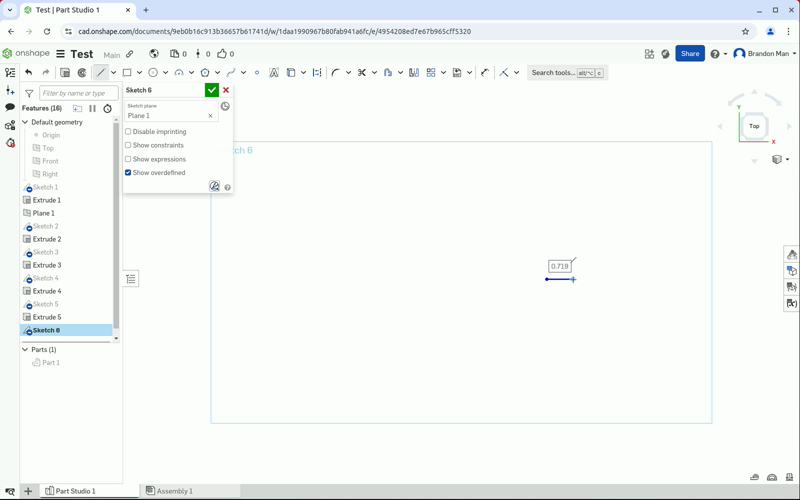
scroll(-6)
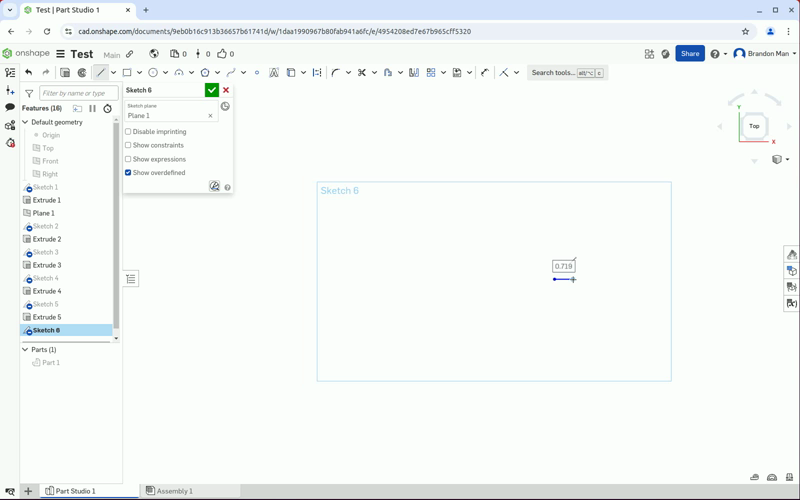
scroll(-6)
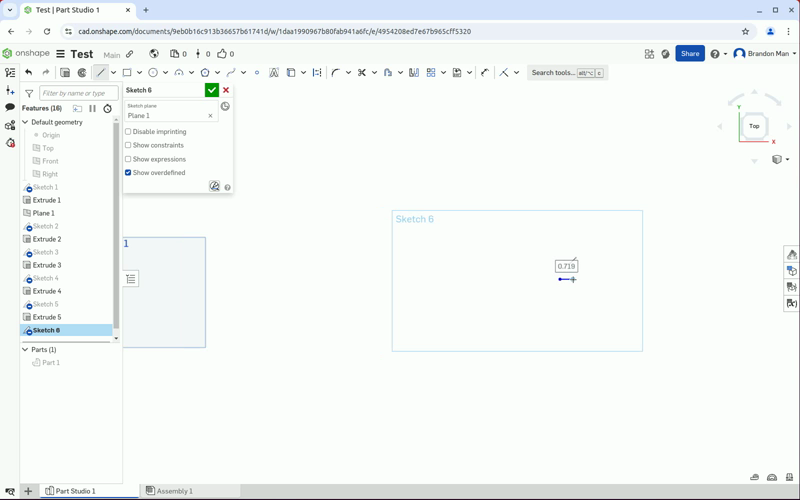
scroll(-6)
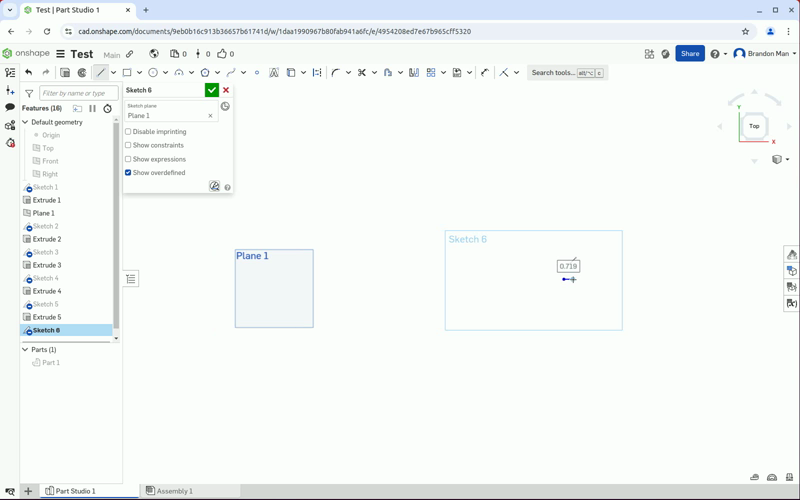
scroll(-6)
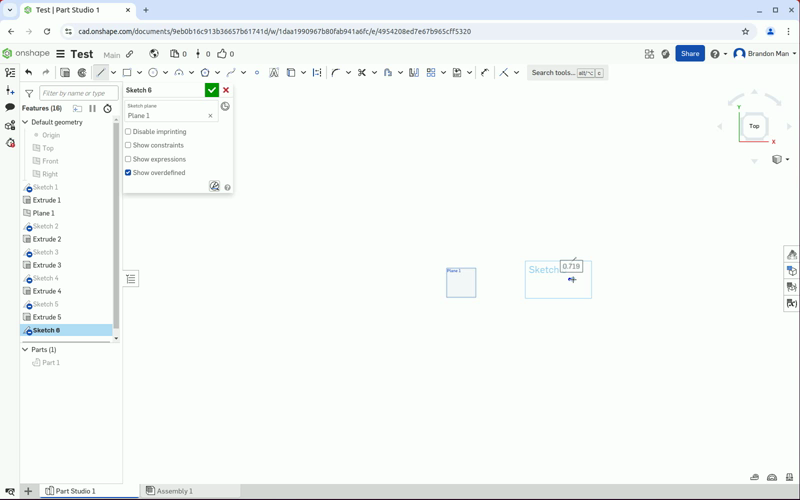
key_up(shift)
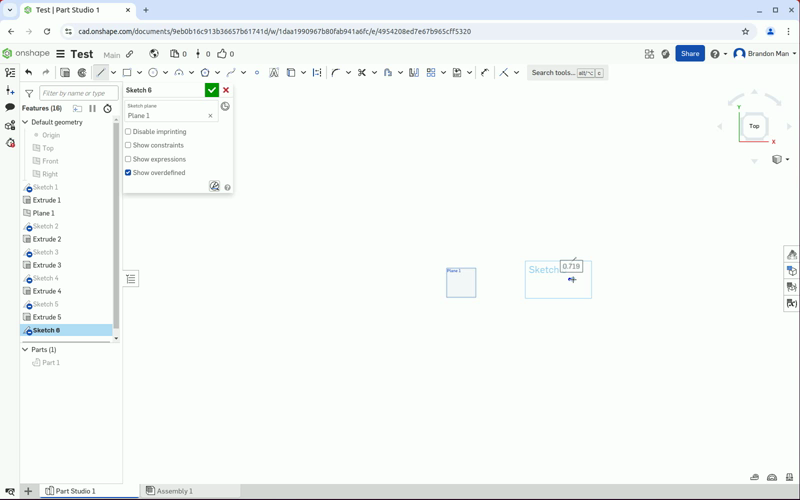
key_down(shift)
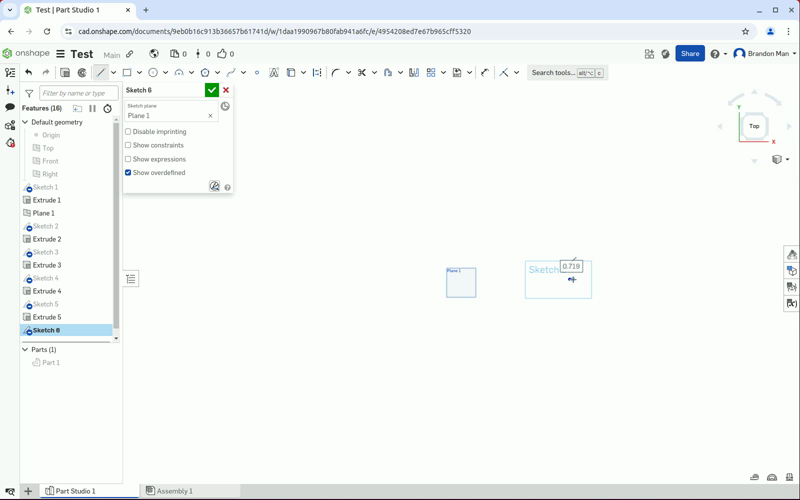
mouse_move(589, 279)
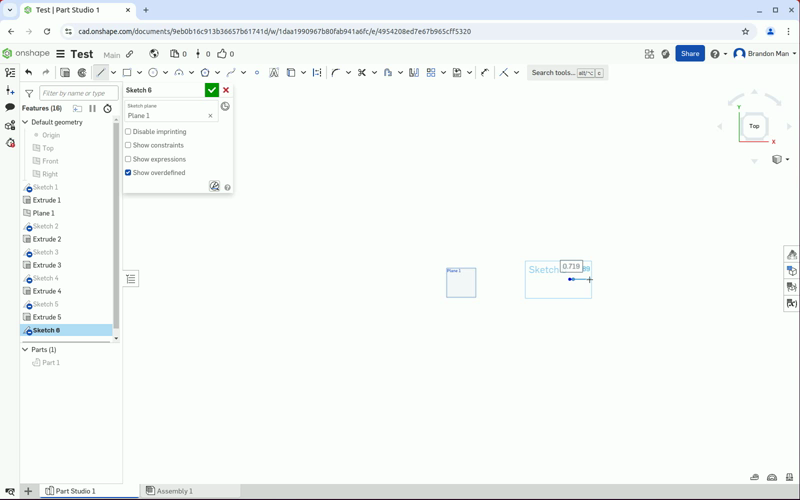
mouse_move(573, 258)
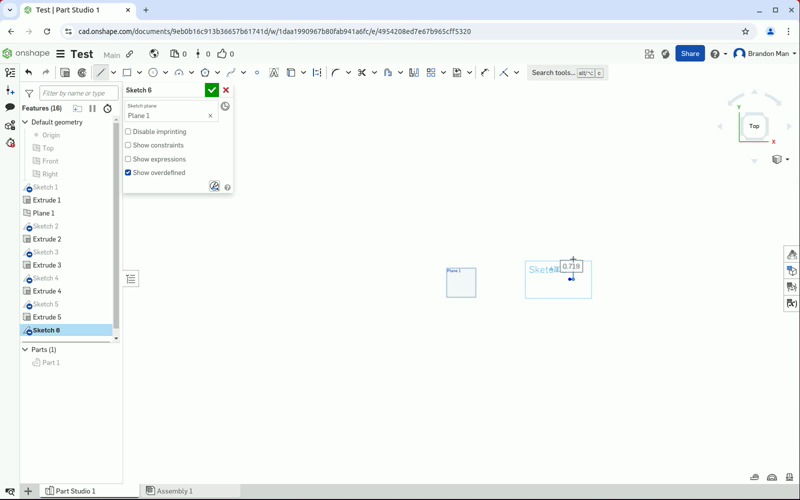
click(573, 258)
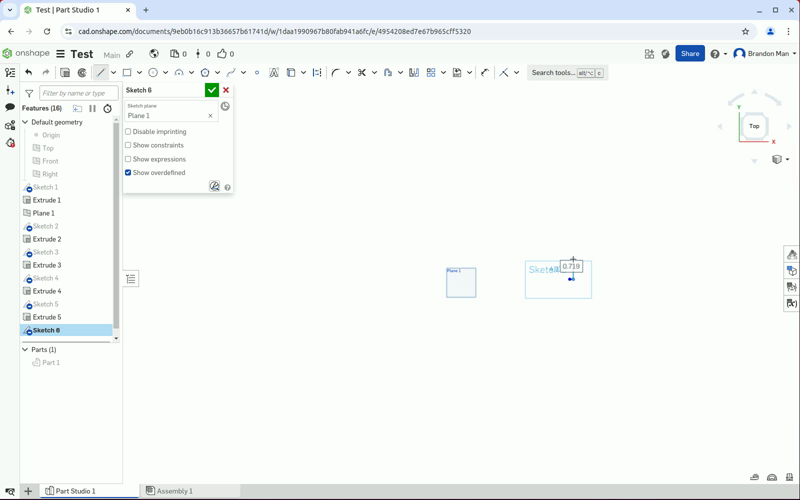
key_up(shift)
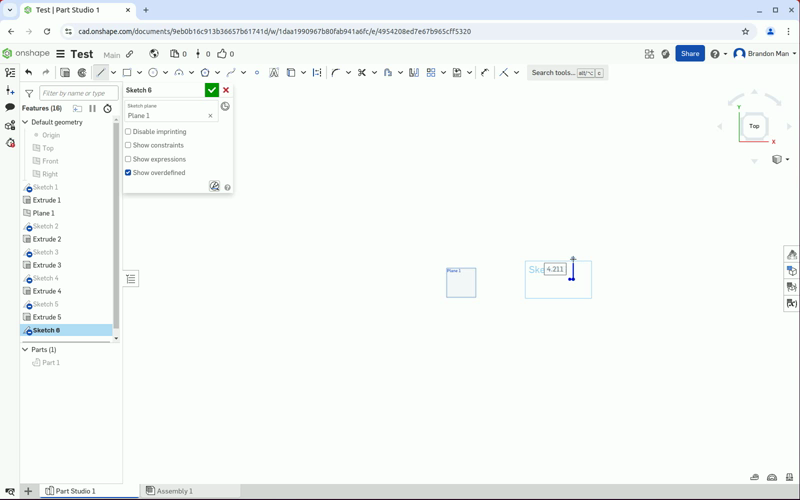
key_down(shift)
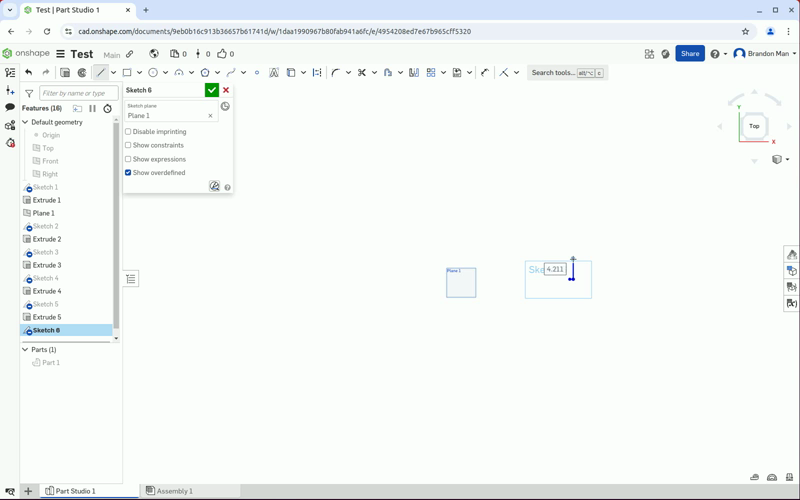
mouse_move(589, 258)
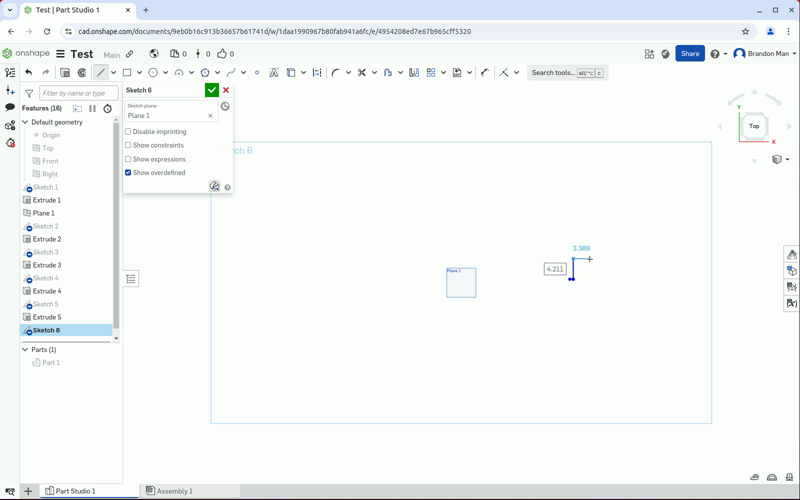
mouse_move(569, 258)
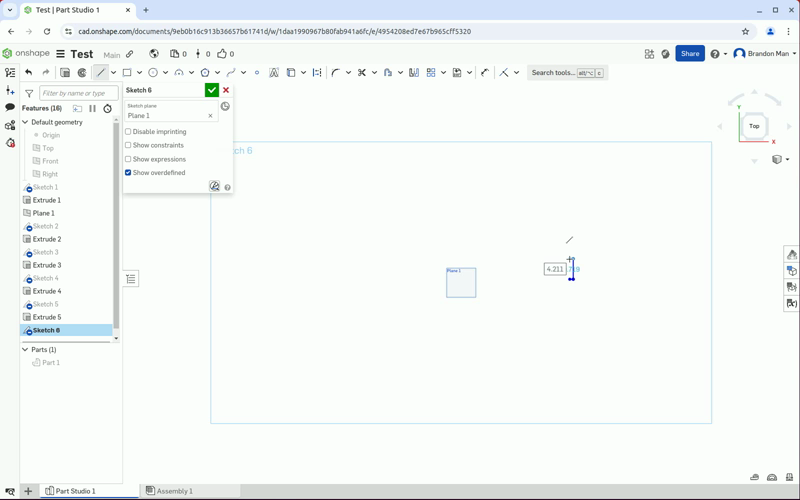
scroll(6)
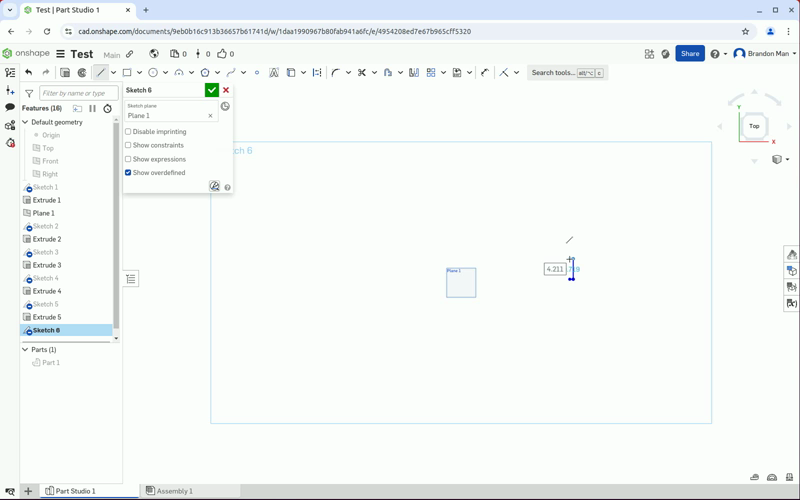
scroll(6)
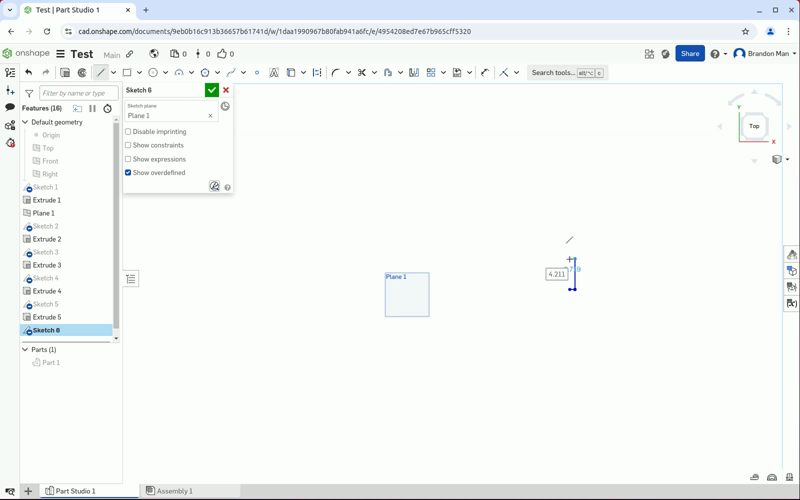
scroll(6)
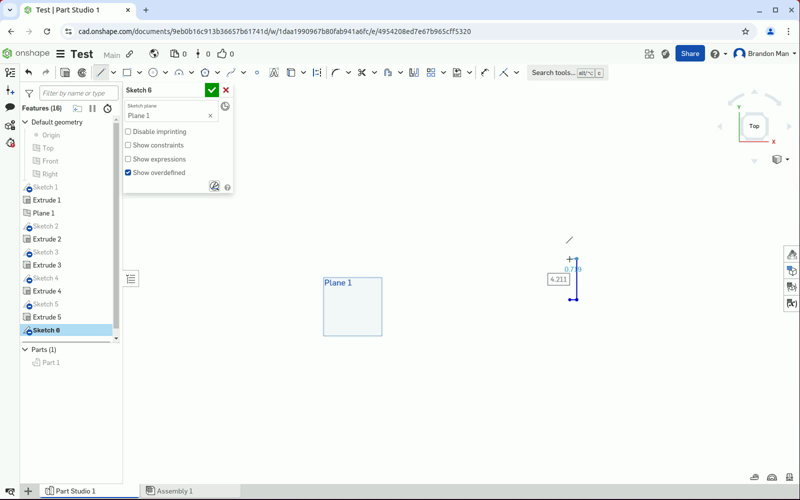
scroll(6)
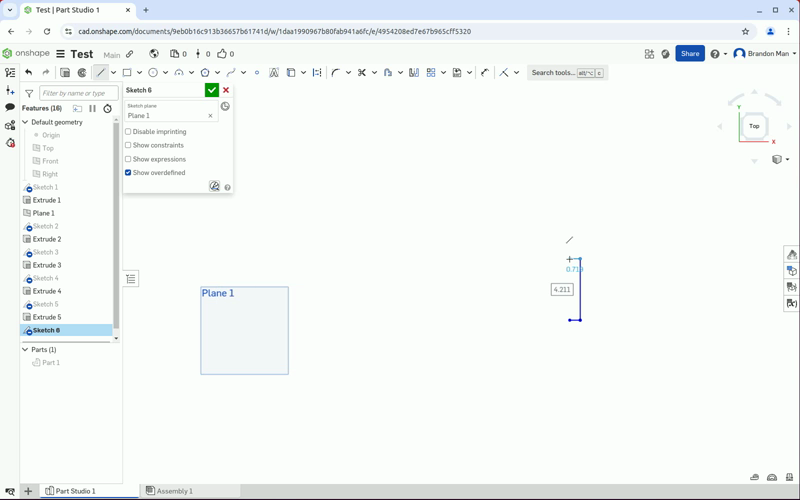
scroll(6)
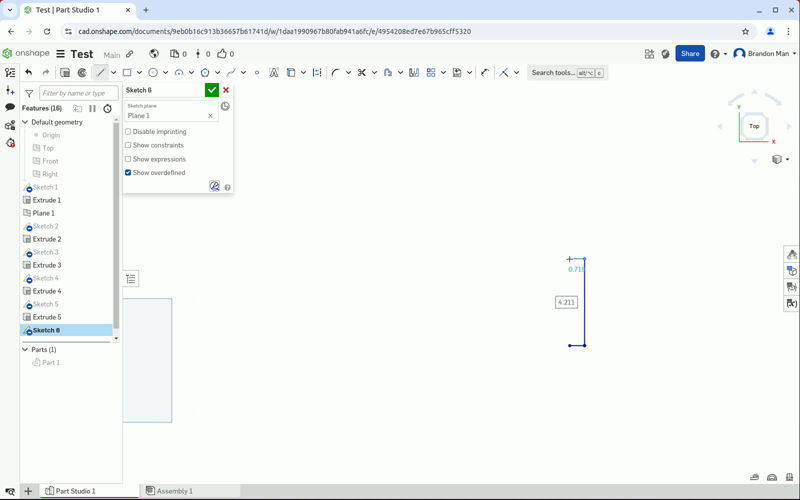
scroll(6)
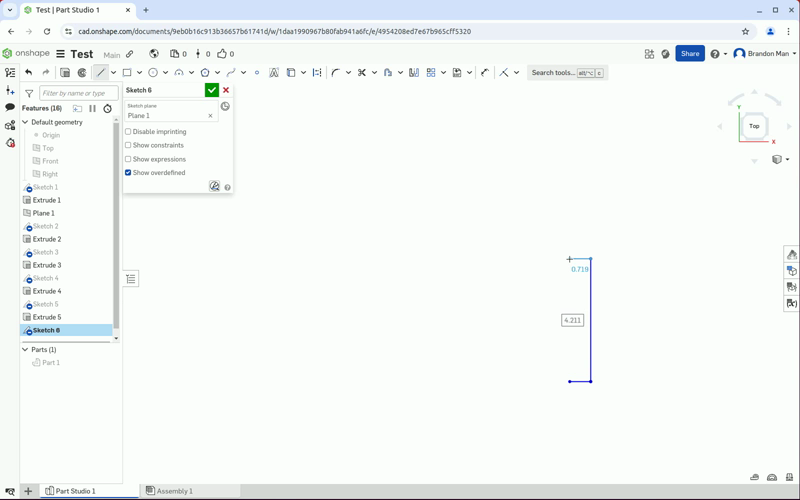
scroll(6)
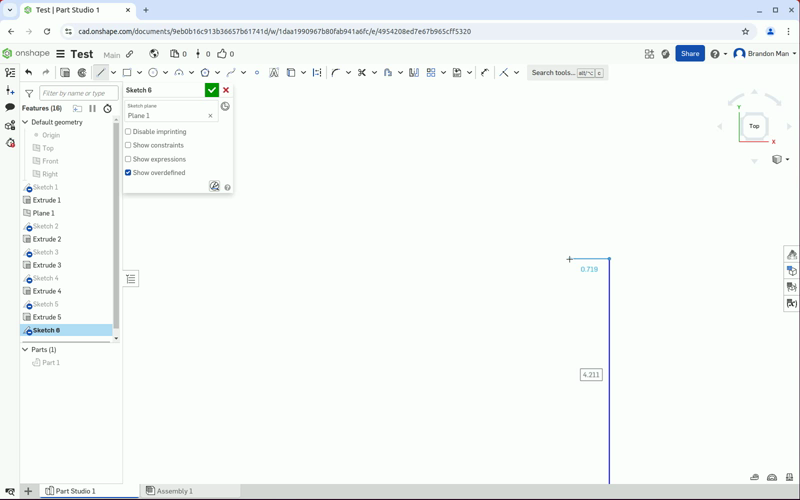
click(569, 258)
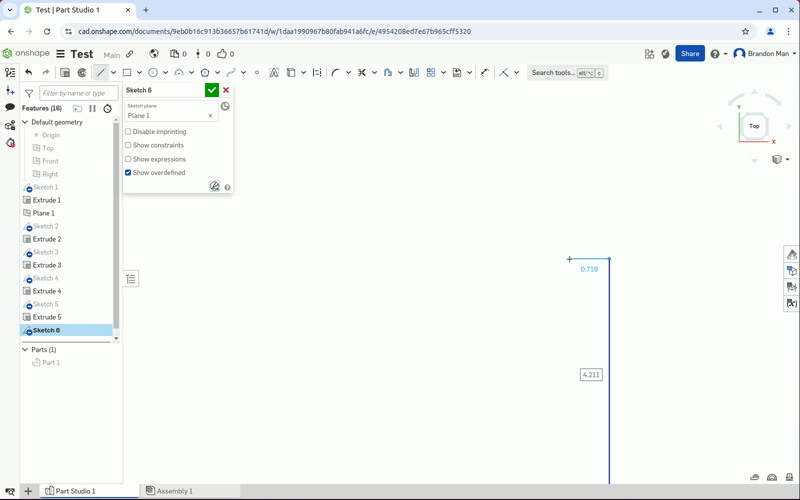
scroll(-6)
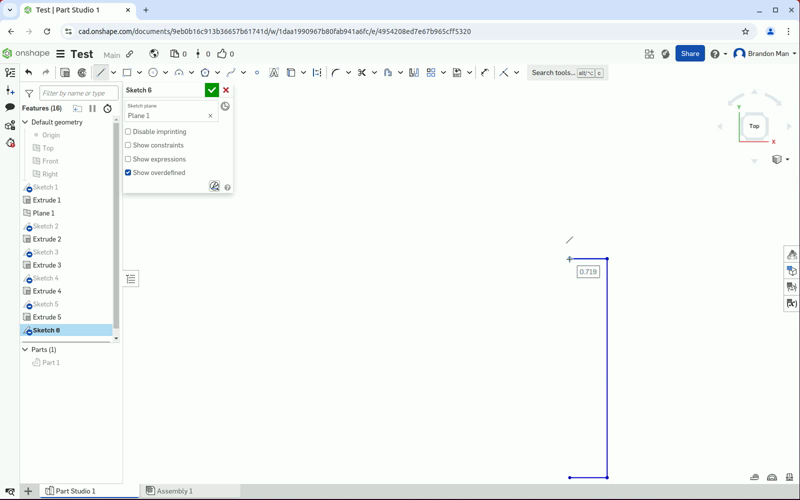
scroll(-6)
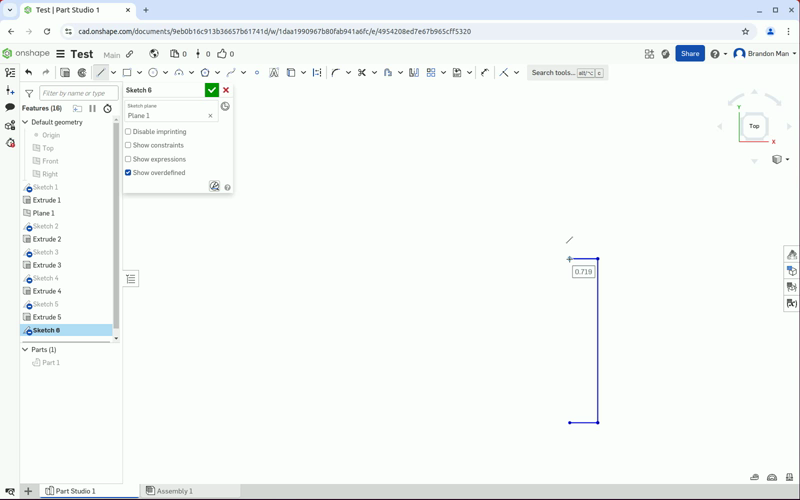
scroll(-6)
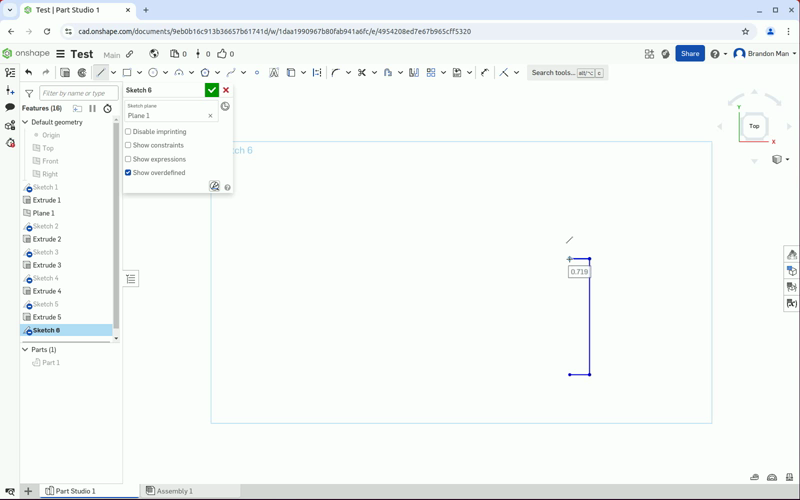
scroll(-6)
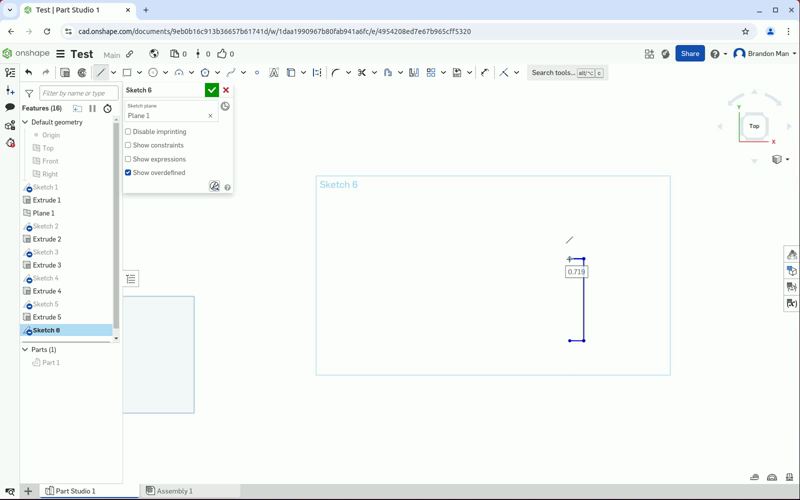
scroll(-6)
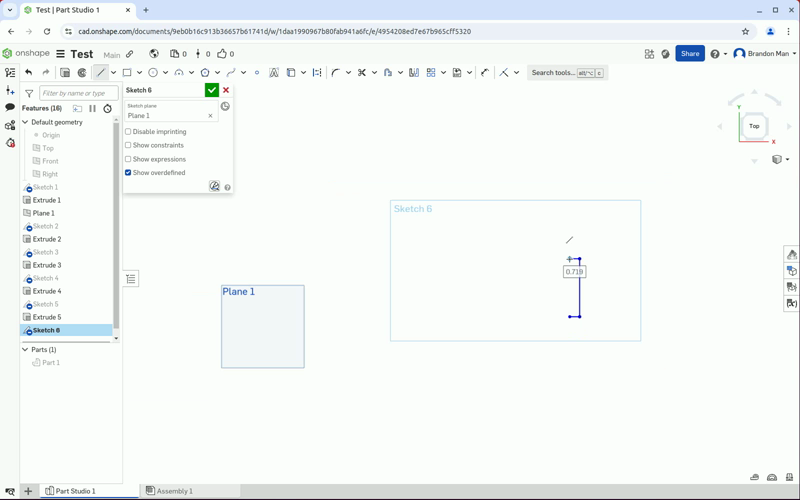
scroll(-6)
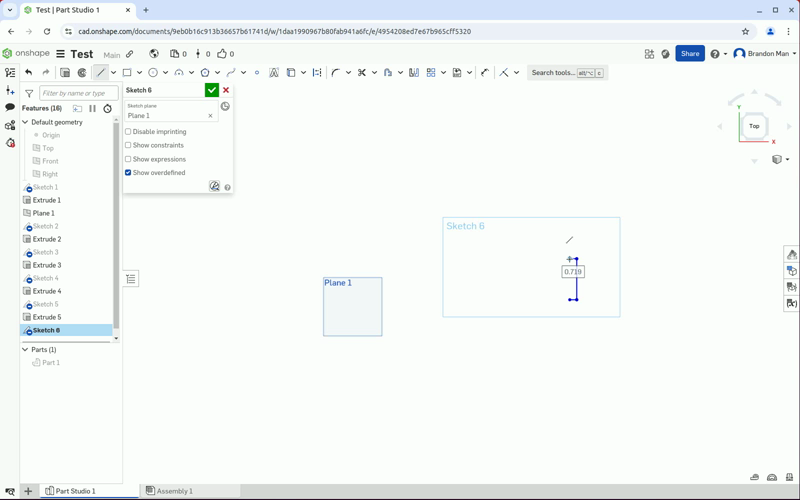
scroll(-6)
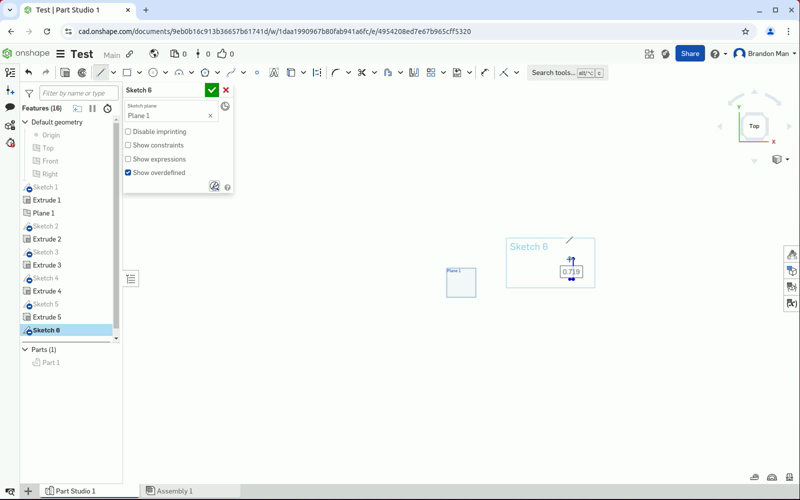
key_up(shift)
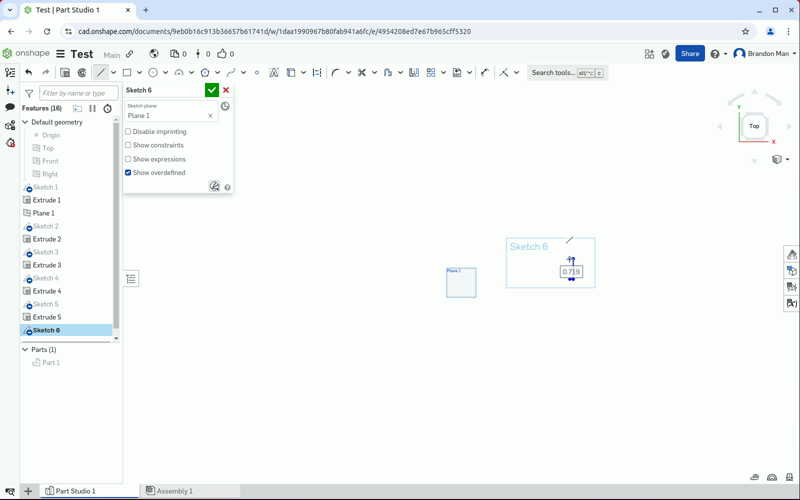
mouse_move(589, 258)
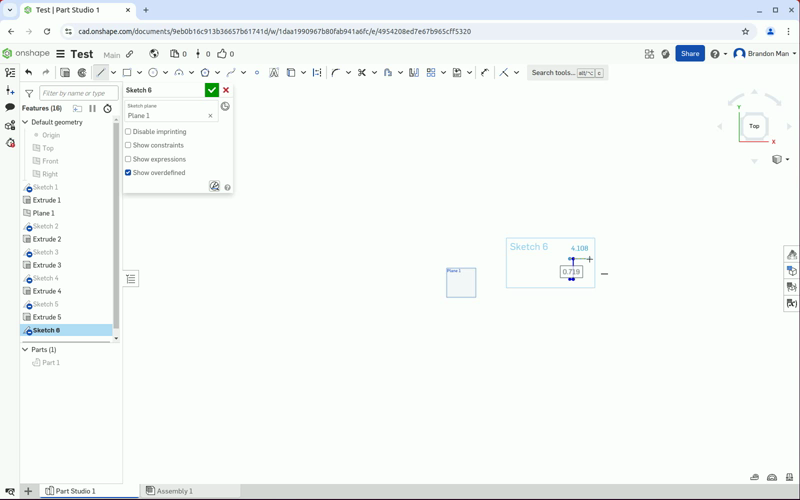
key_down(shift)
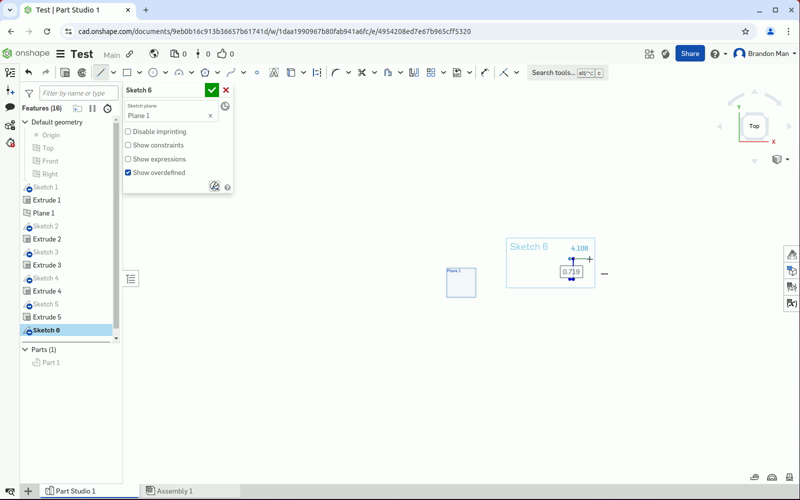
mouse_move(569, 279)
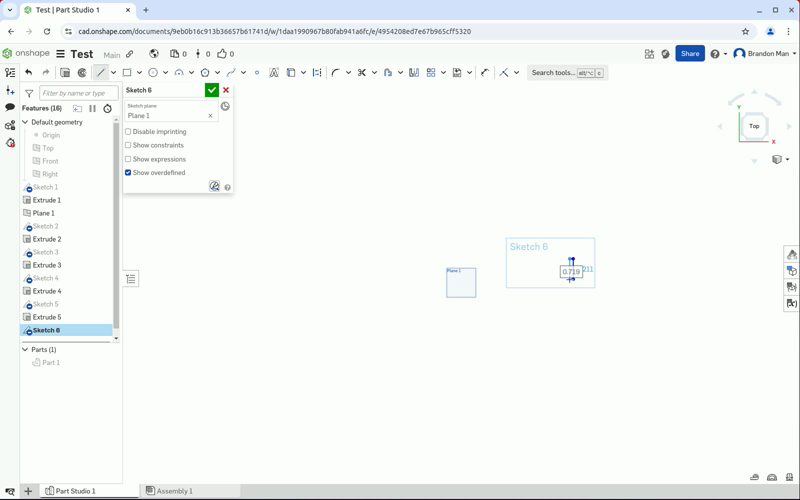
scroll(6)
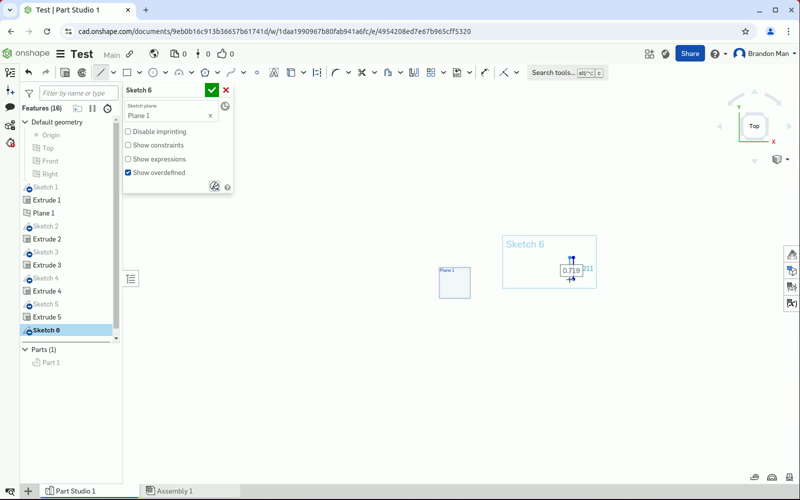
scroll(6)
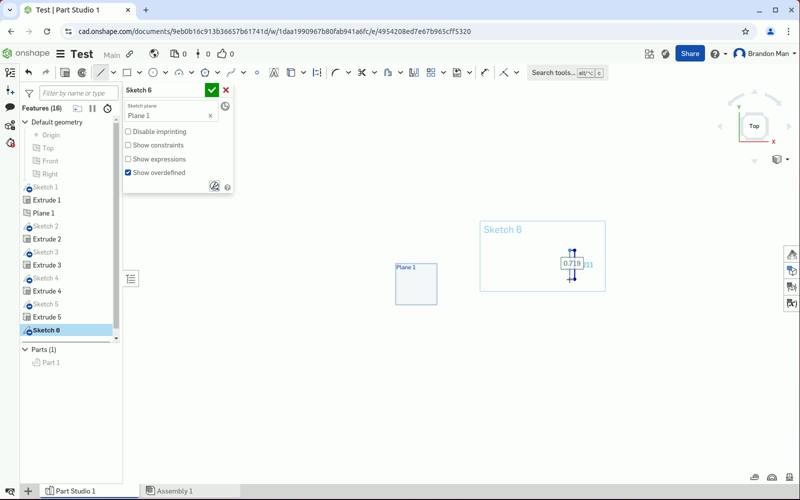
scroll(6)
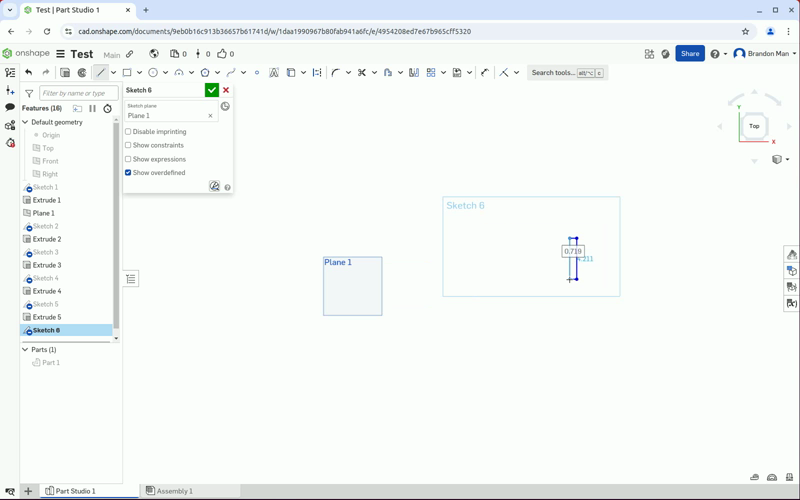
scroll(6)
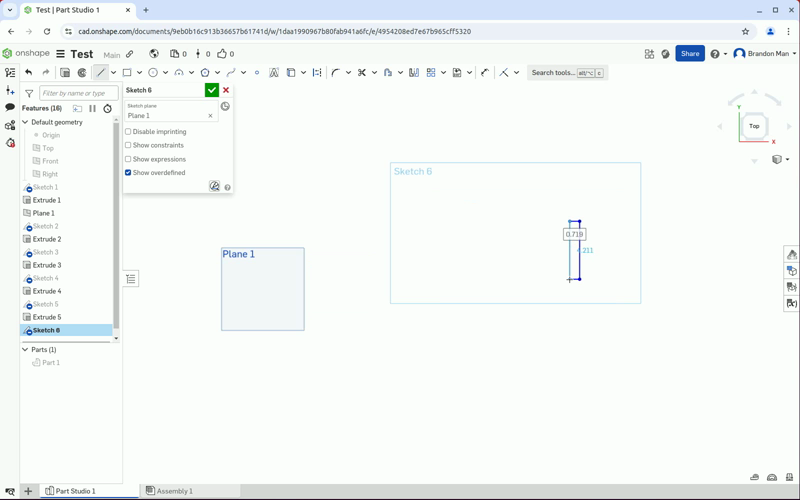
scroll(6)
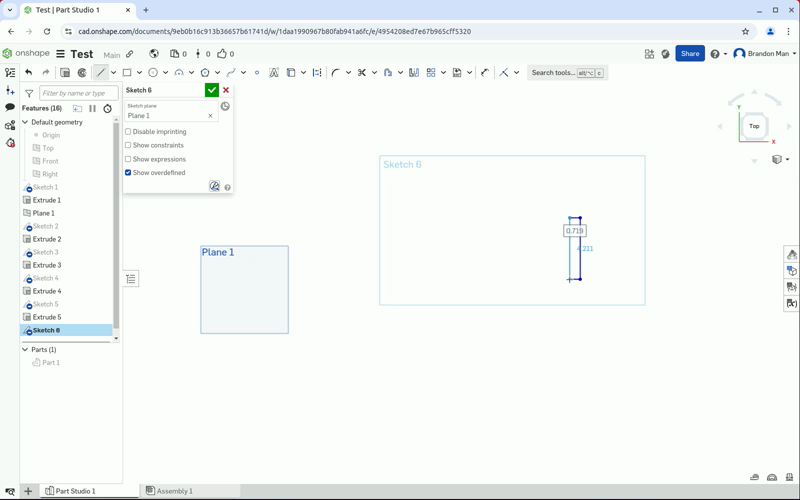
scroll(6)
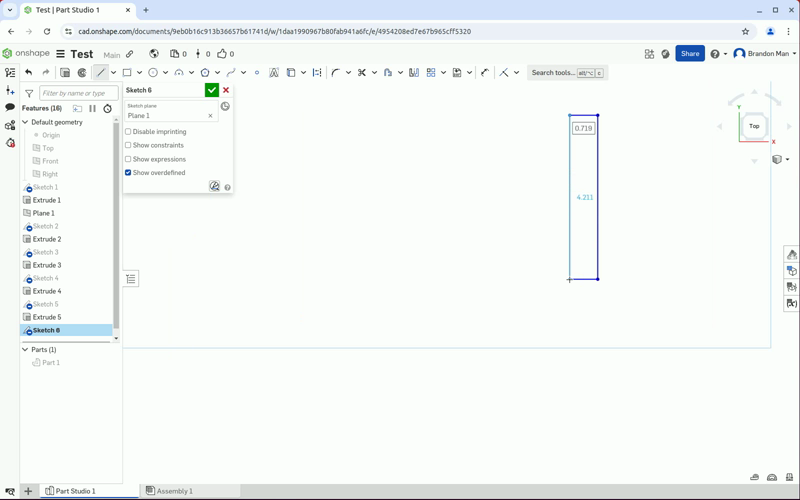
scroll(6)
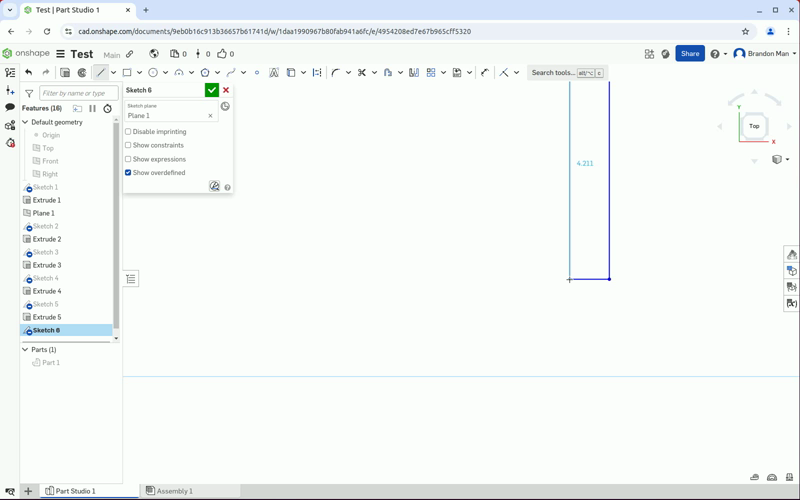
key_up(shift)
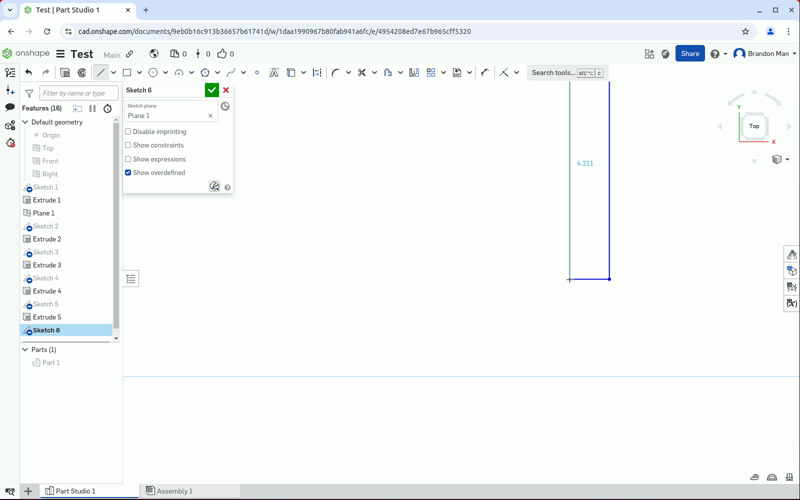
click(569, 279)
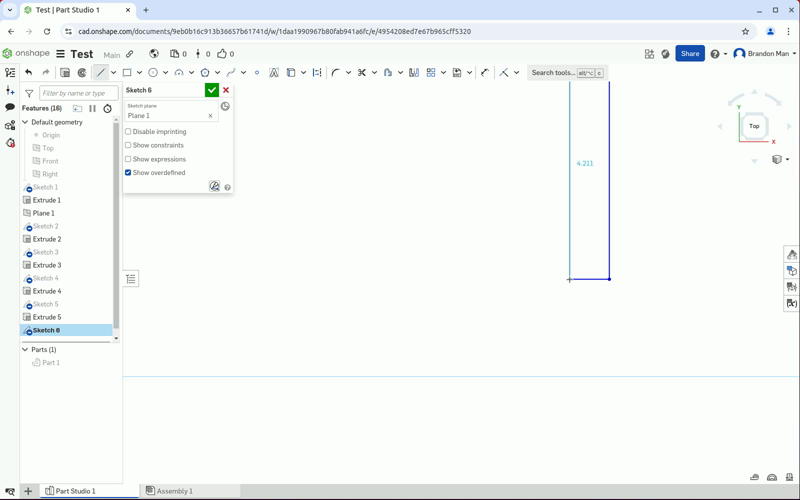
scroll(-6)
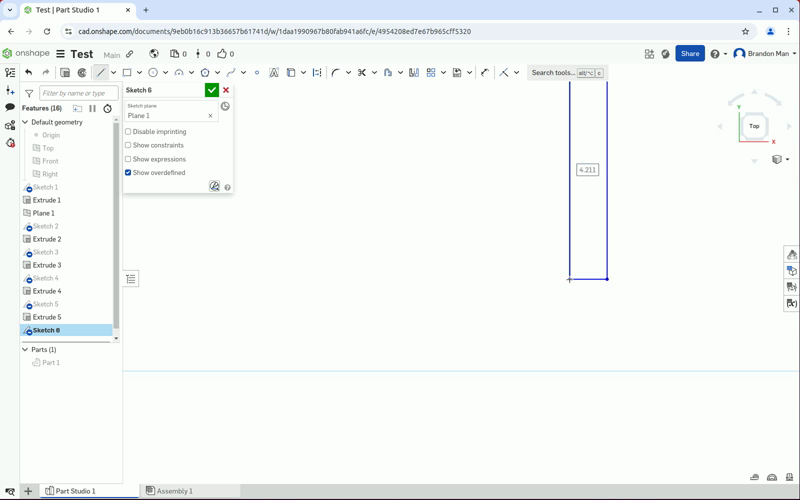
scroll(-6)
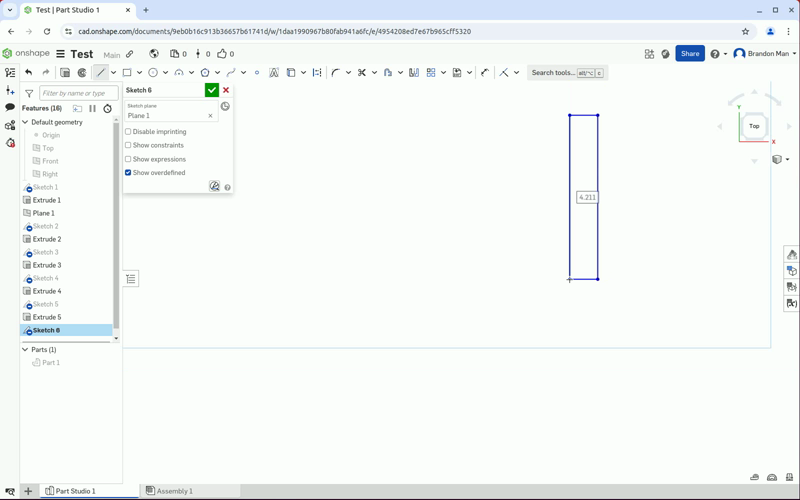
scroll(-6)
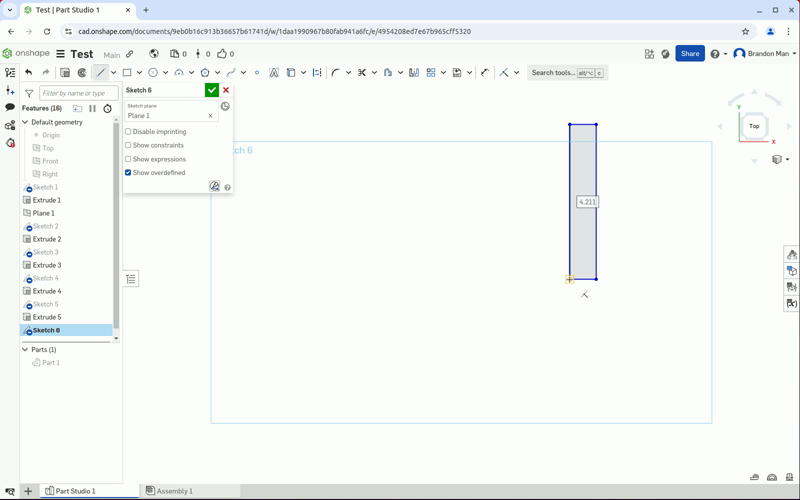
scroll(-6)
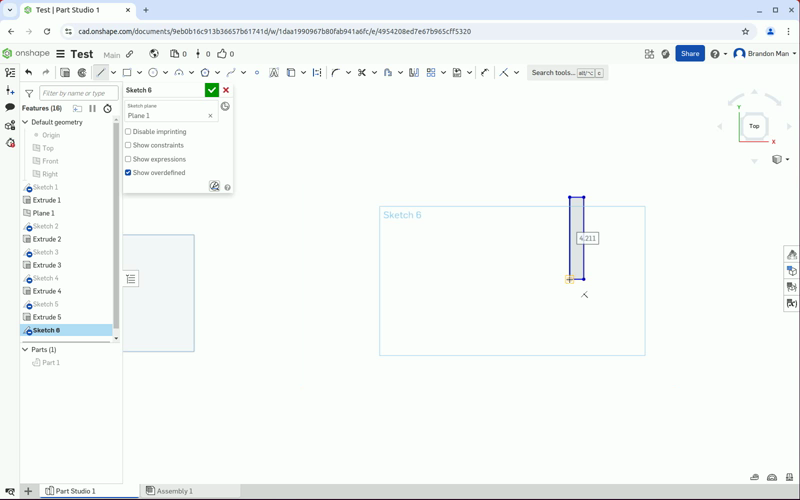
scroll(-6)
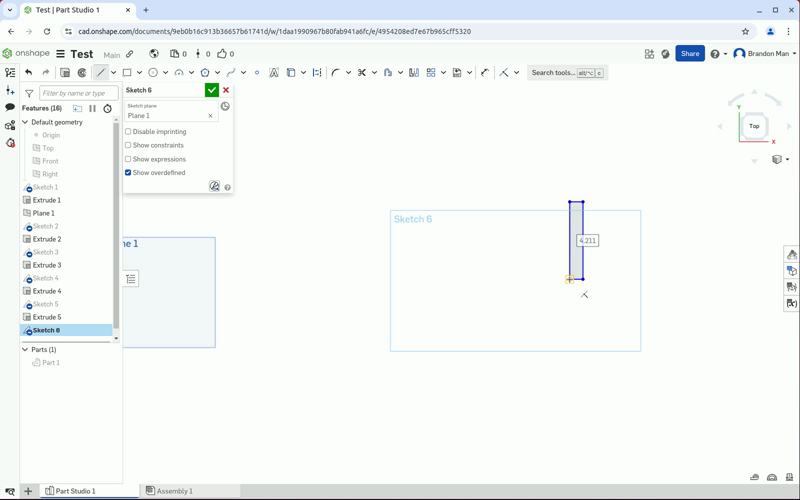
scroll(-6)
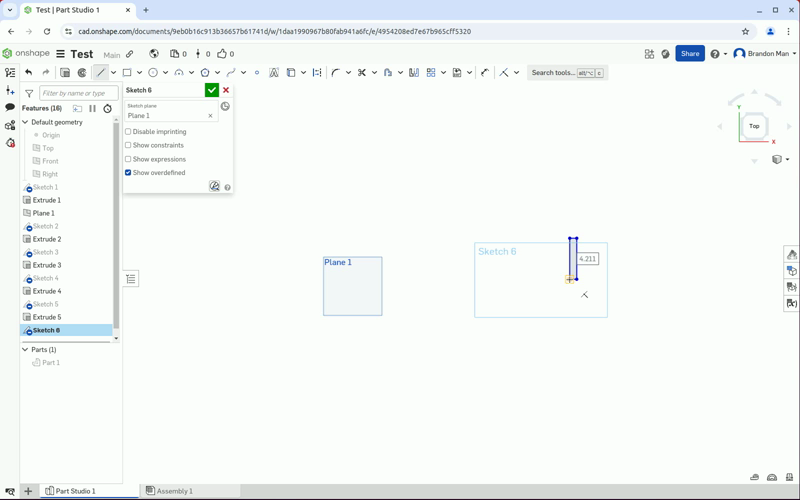
scroll(-6)
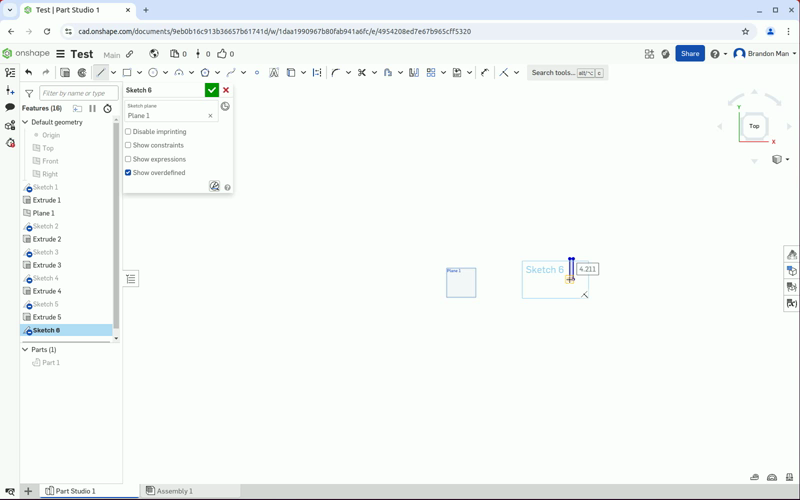
key(esc)
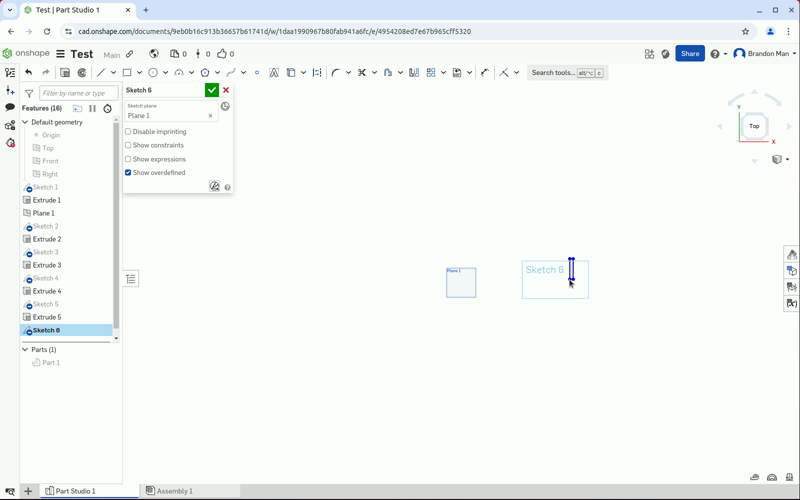
mouse_move(572, 266)
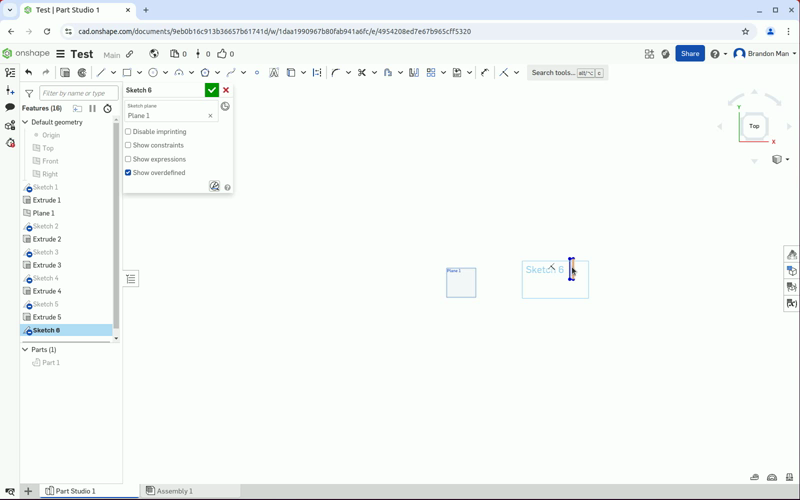
scroll(6)
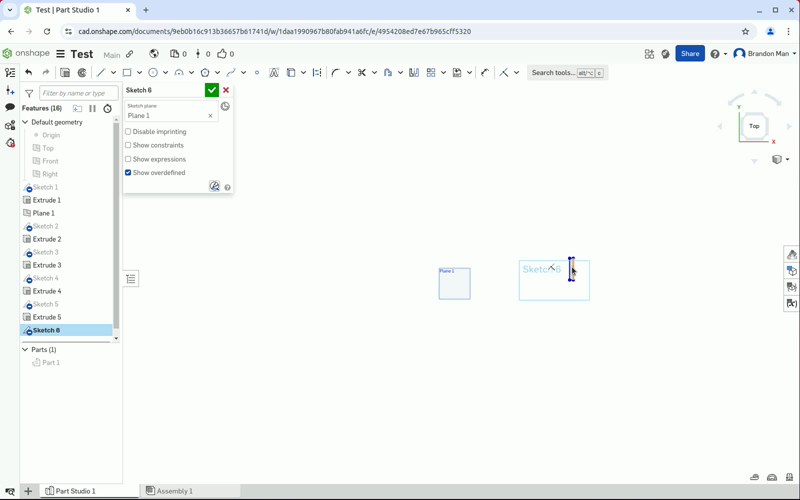
scroll(6)
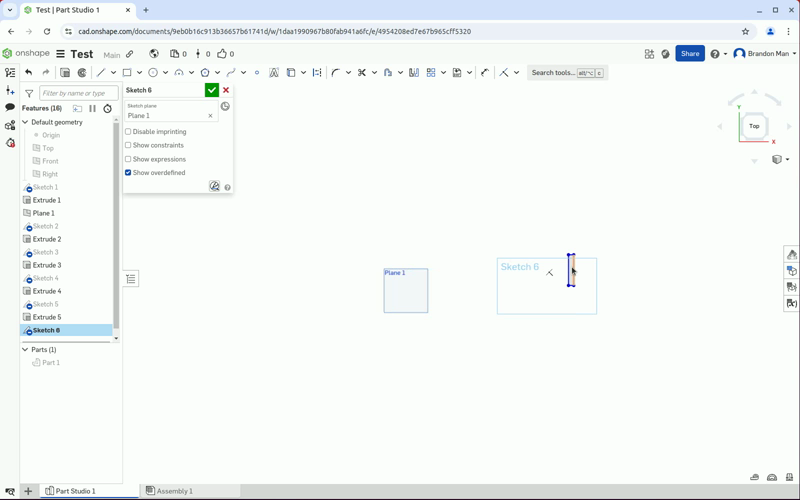
scroll(6)
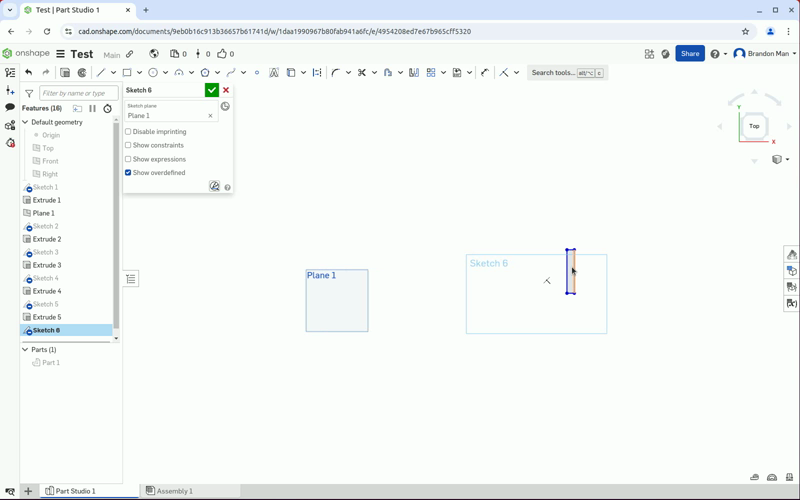
scroll(6)
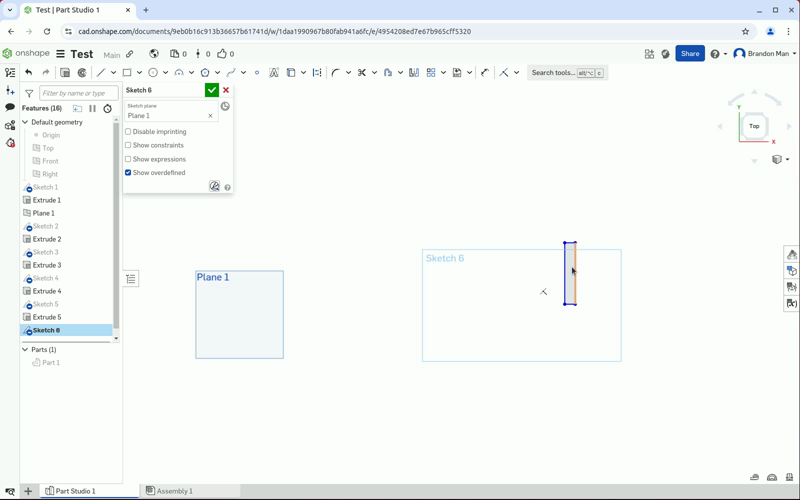
scroll(6)
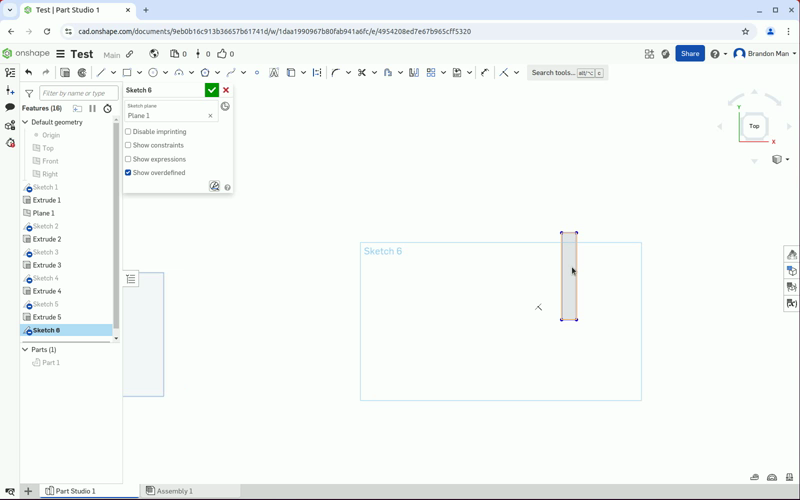
scroll(6)
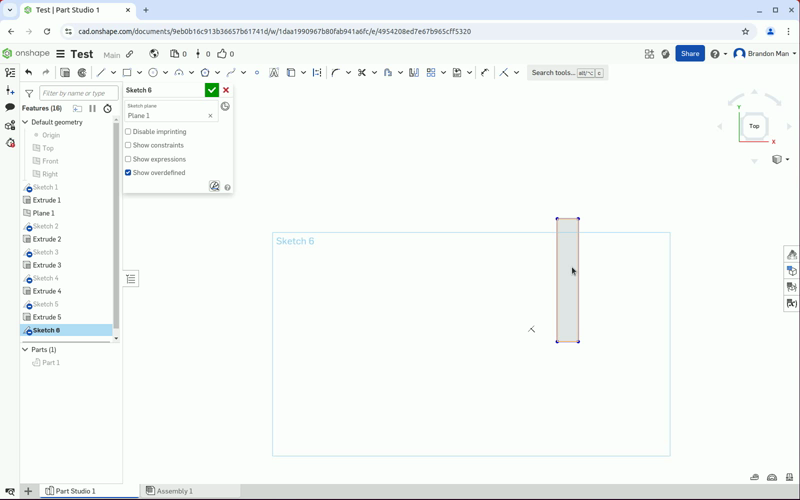
scroll(6)
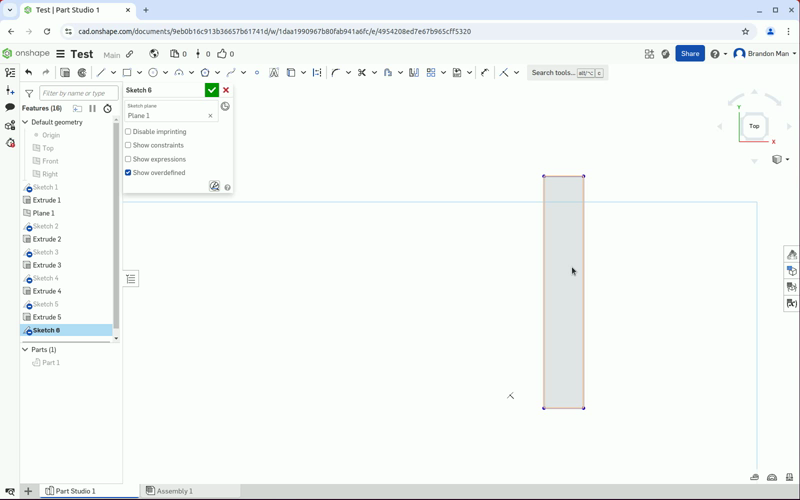
click(572, 266)
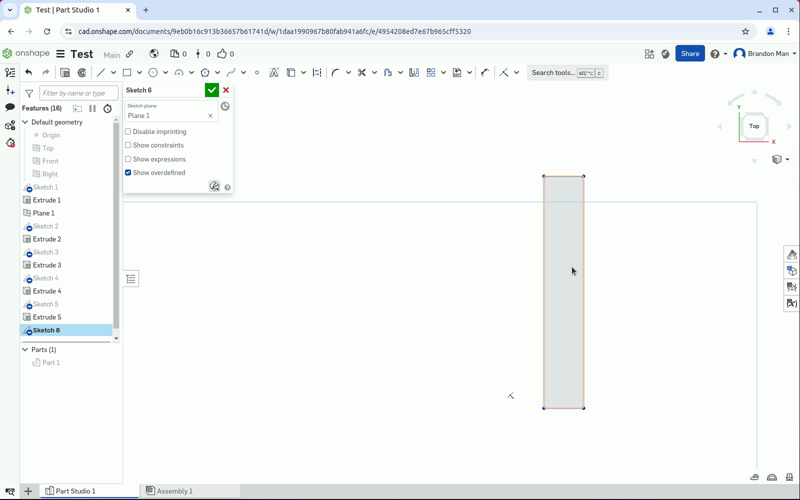
scroll(-6)
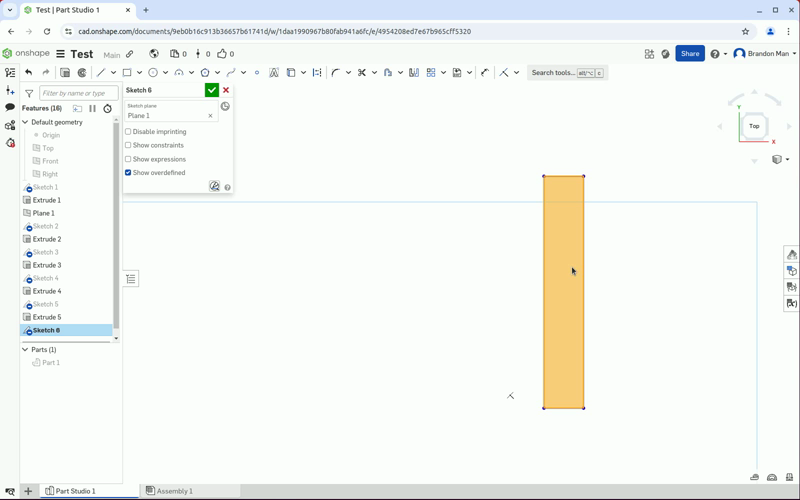
scroll(-6)
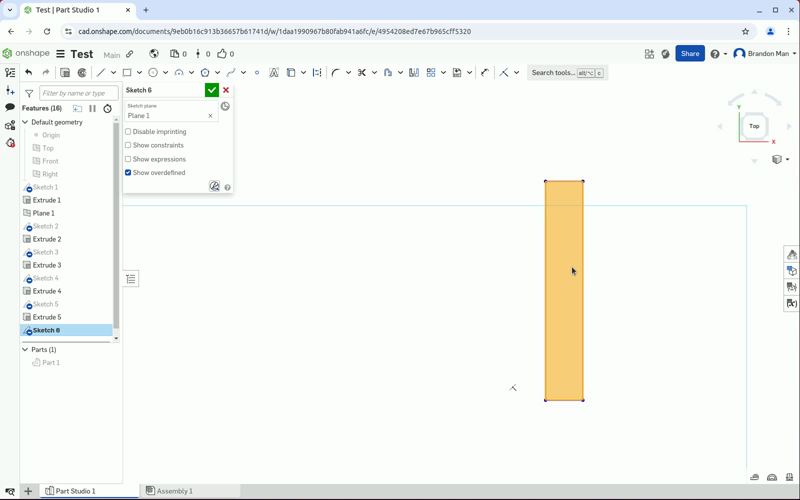
scroll(-6)
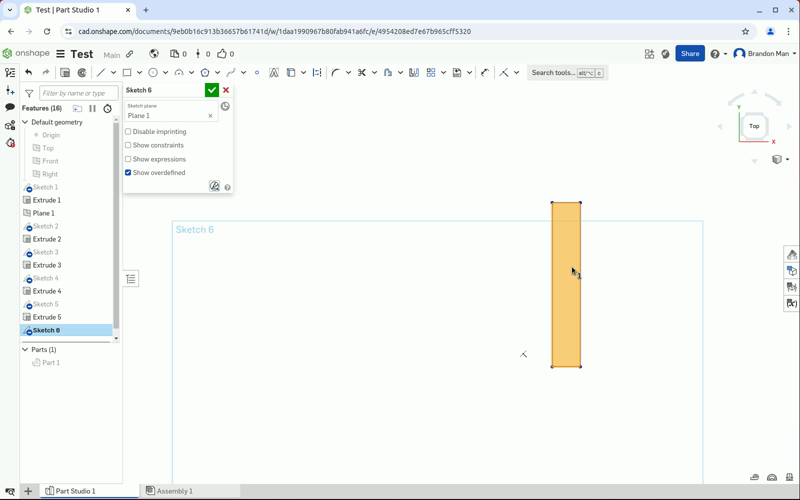
scroll(-6)
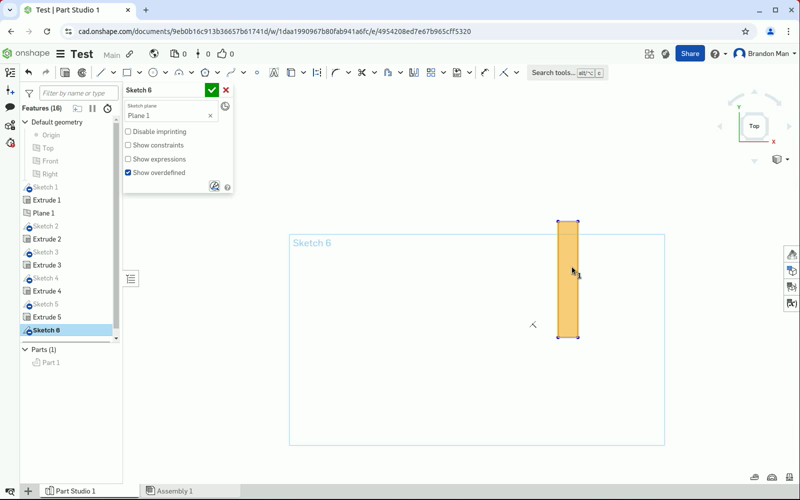
scroll(-6)
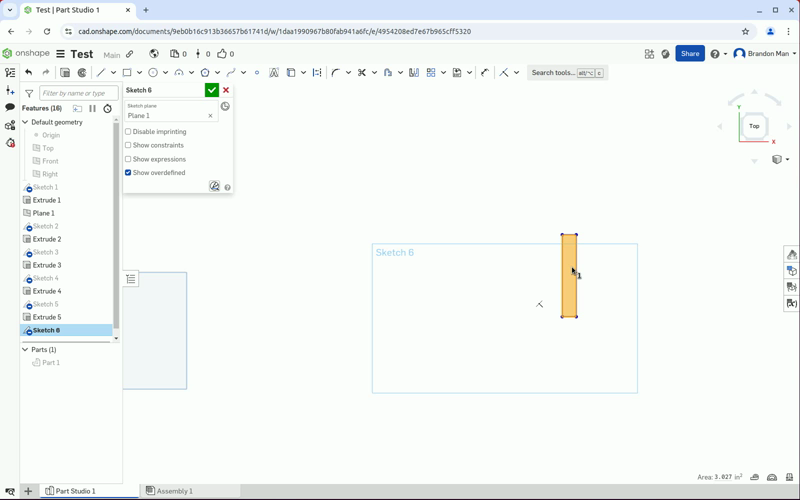
scroll(-6)
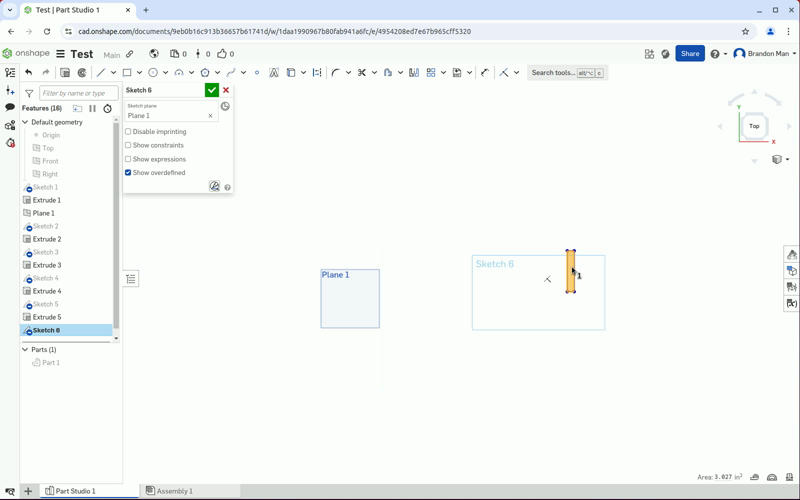
scroll(-6)
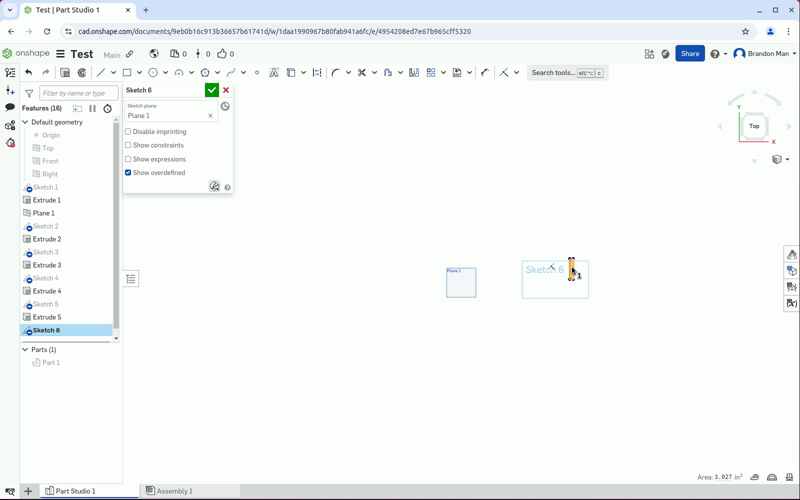
mouse_move(73, 352)
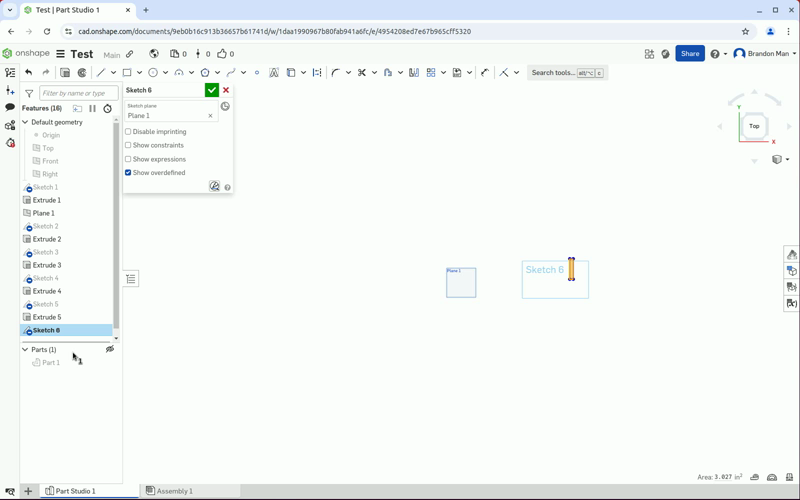
key(shift+y)
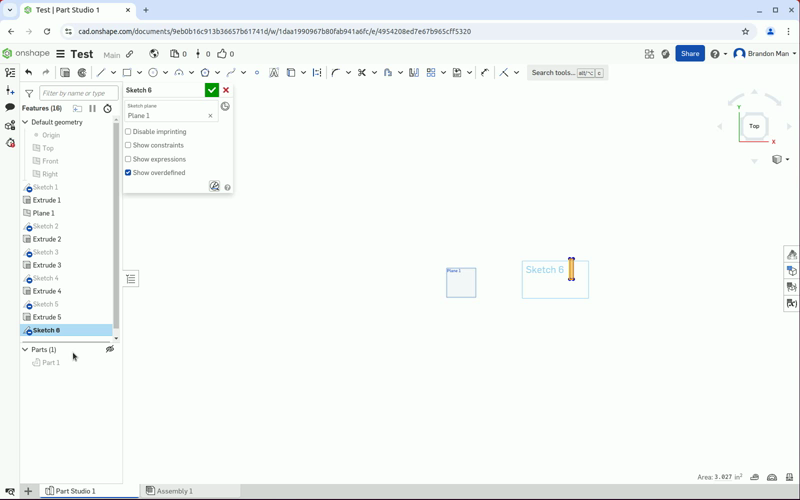
key(shift+e)
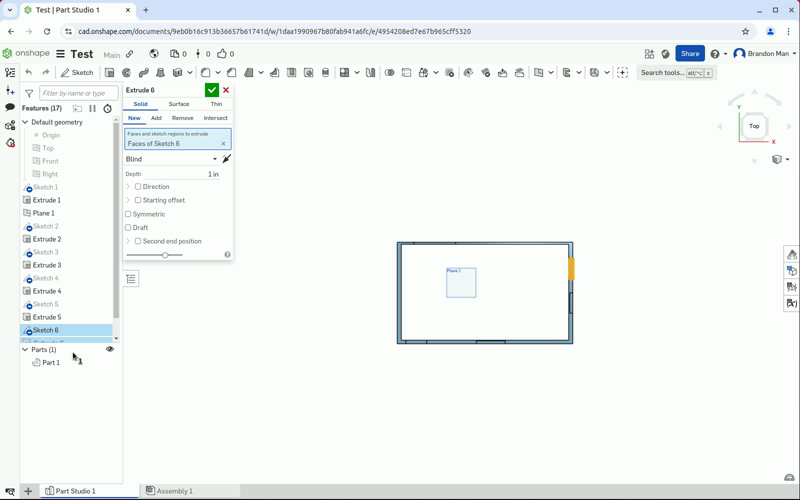
mouse_move(143, 106)
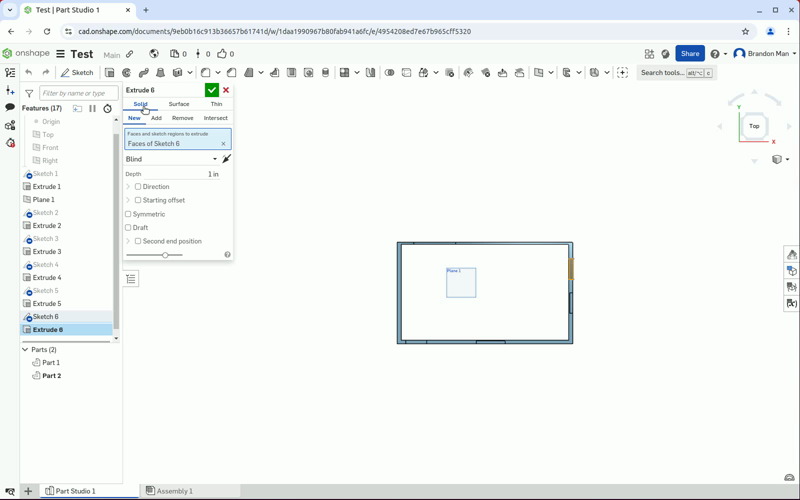
click(143, 106)
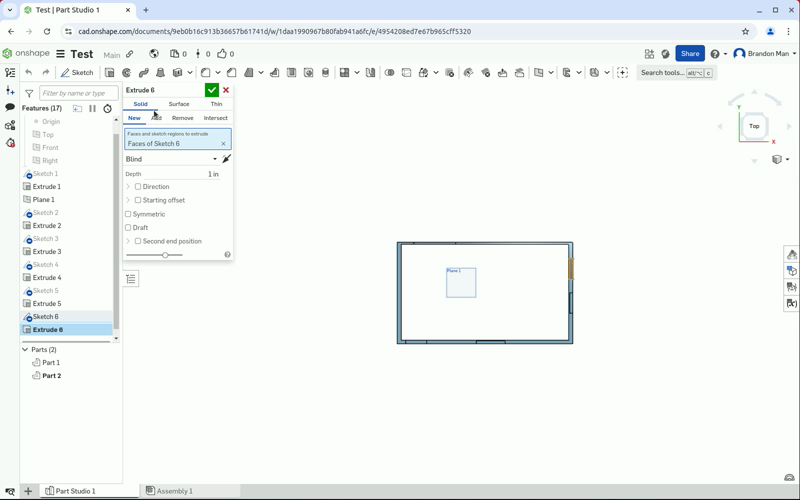
mouse_move(186, 120)
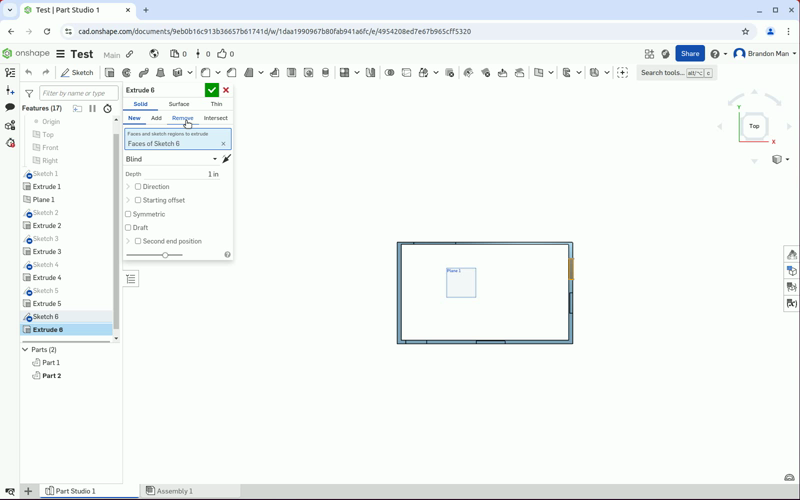
click(186, 120)
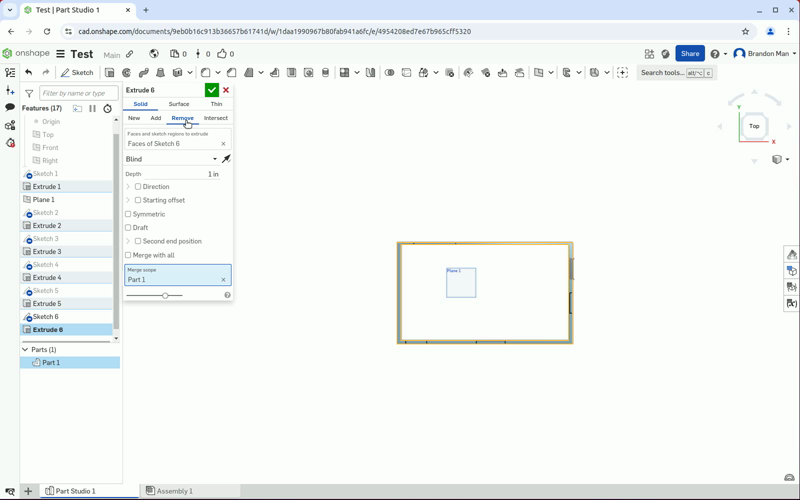
key(tab, 4)
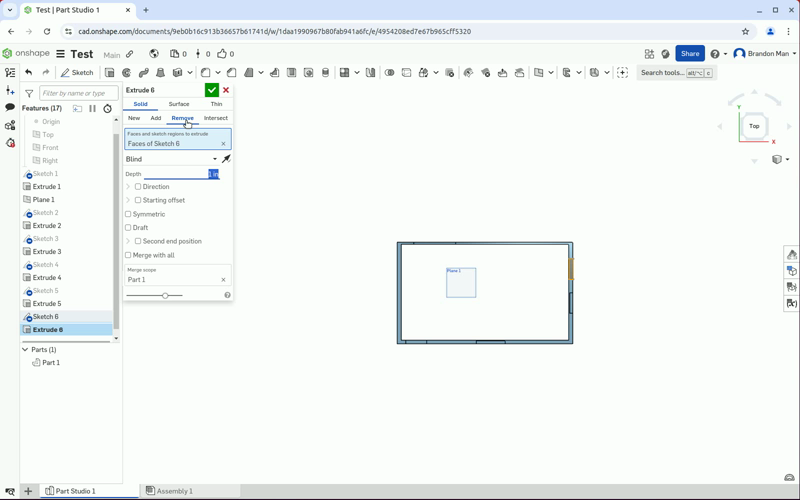
text(2.648)
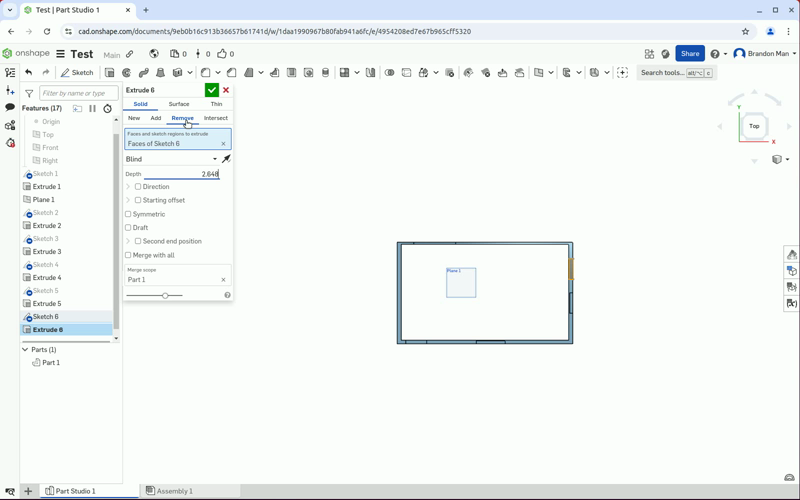
key(tab, 6)
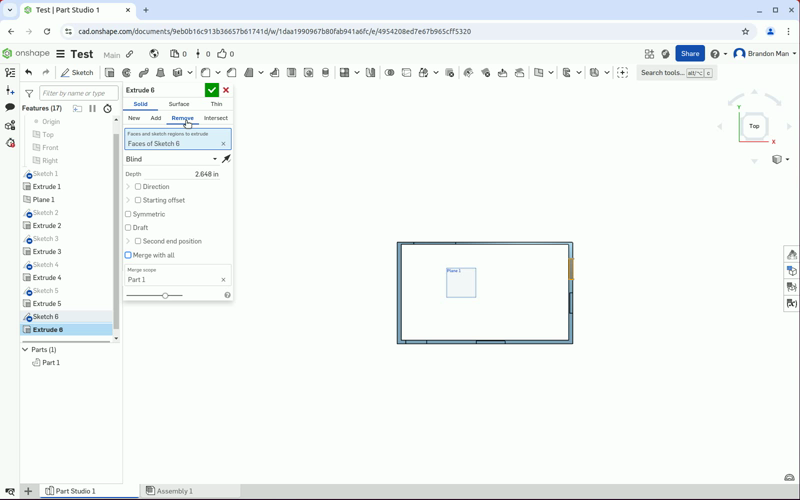
key(space)
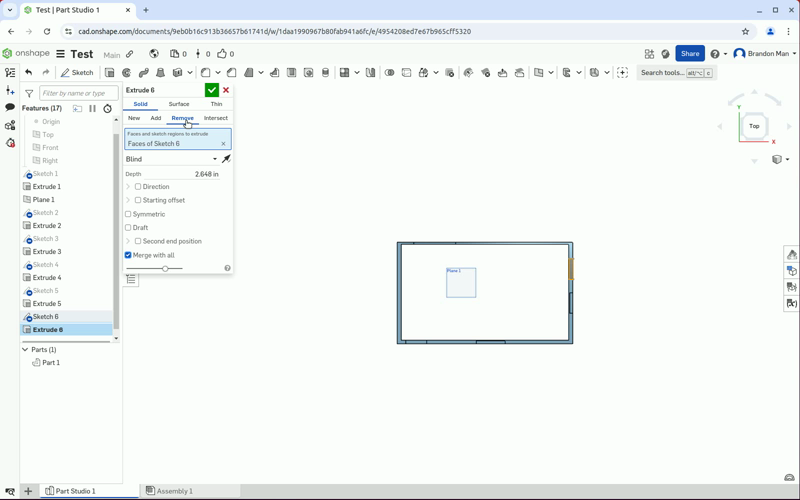
key(enter)
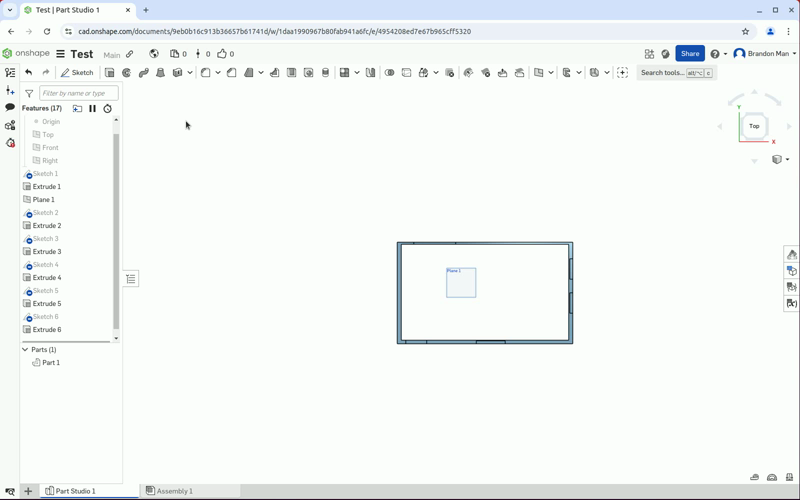
key(shift+h)
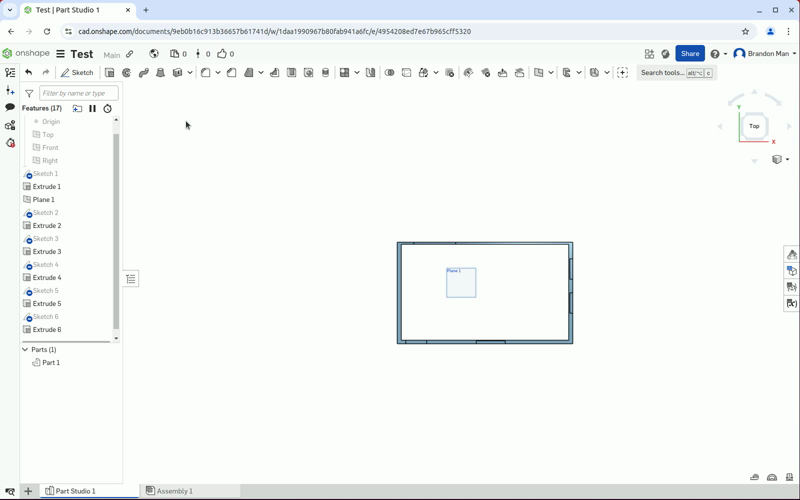
key(shift+h)
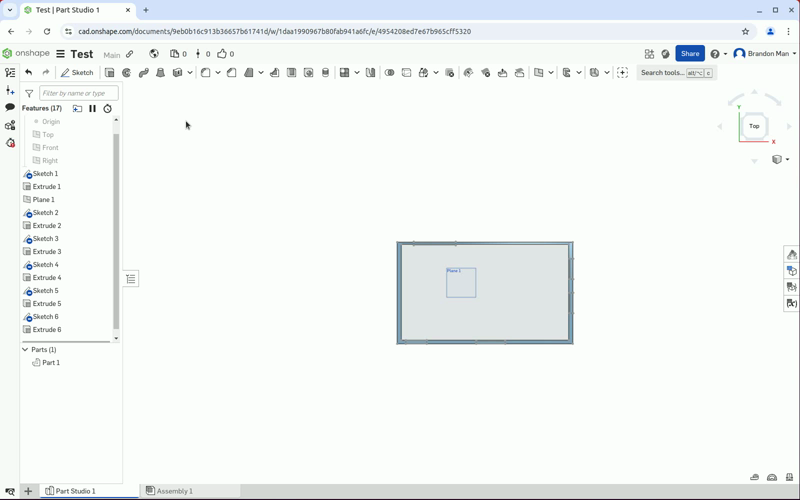
key(shift+7)
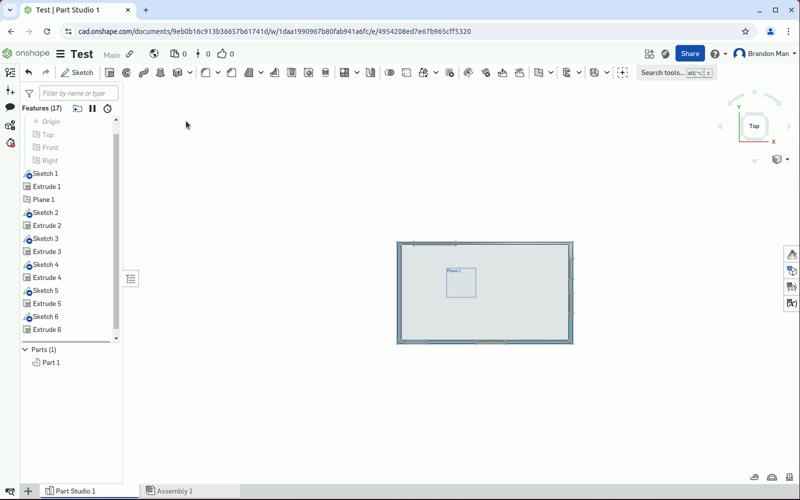
key(up, 3)
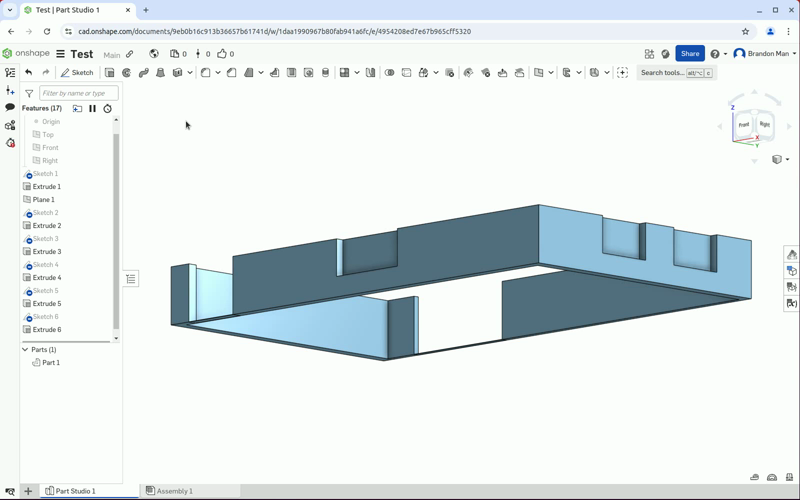
key(left, 3)
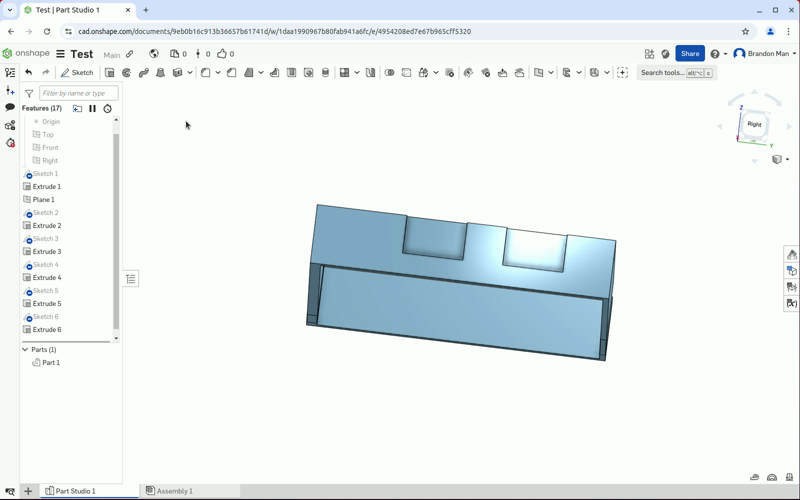
key(right, 3)
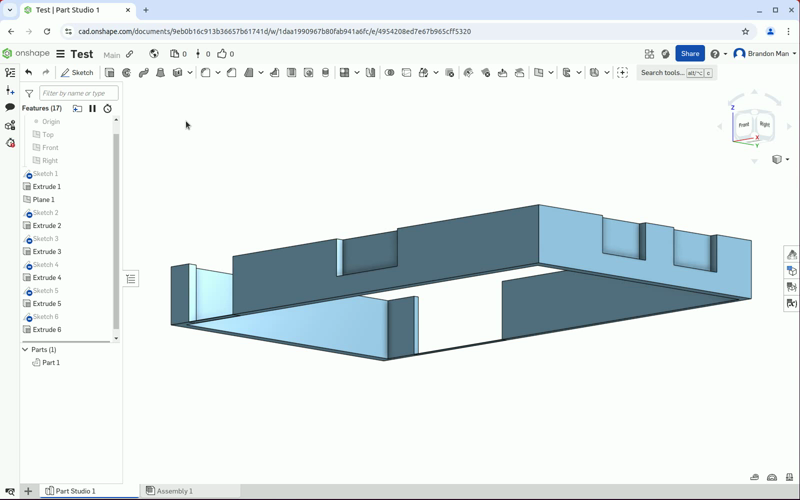
key(down, 3)
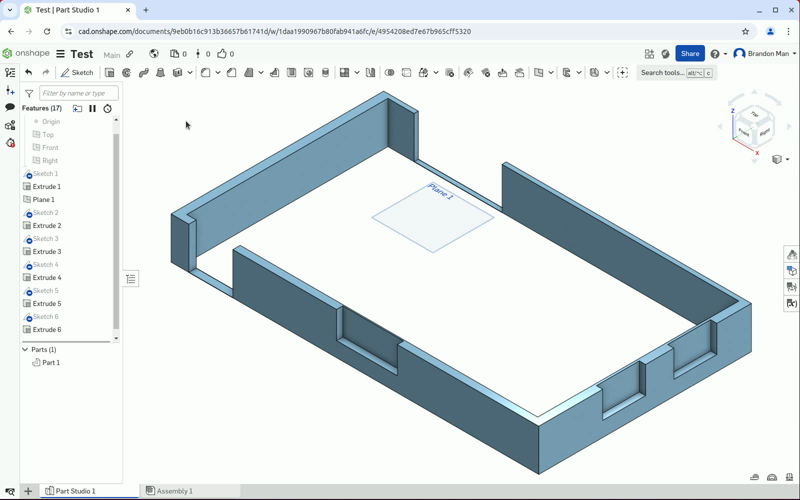
mouse_move(69, 176)
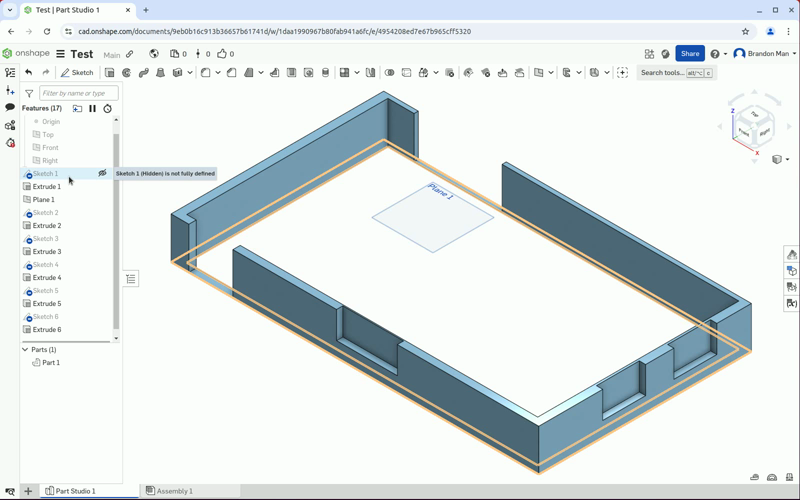
click(69, 176)